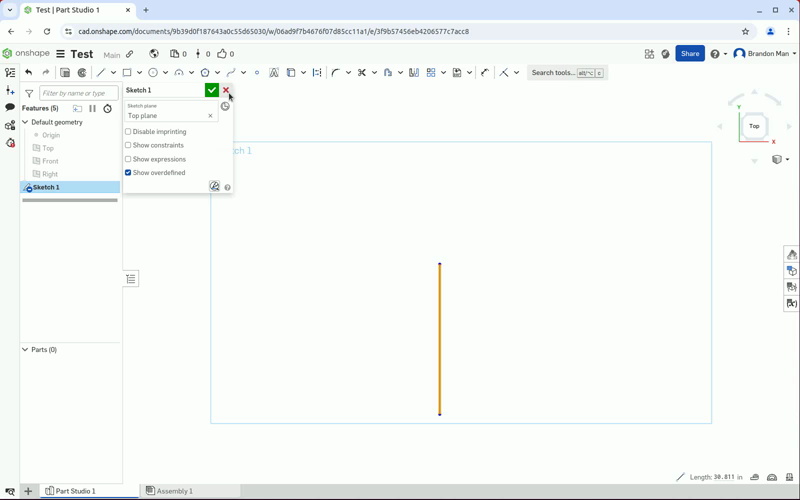
key(shift+h)
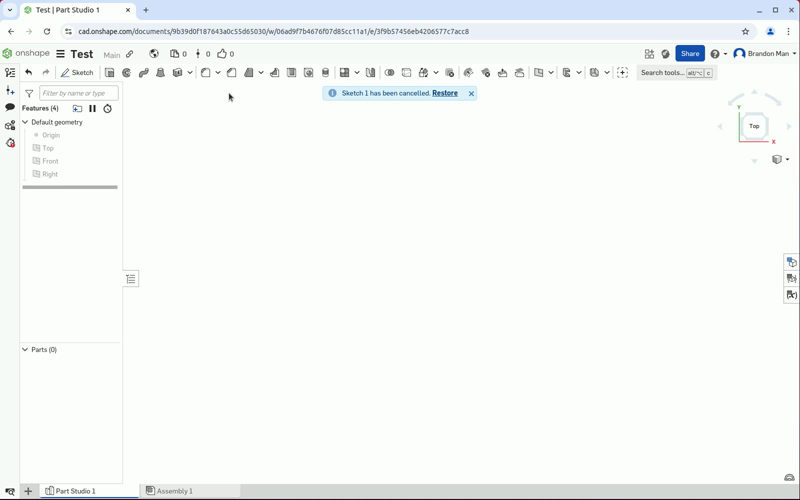
mouse_move(73, 352)
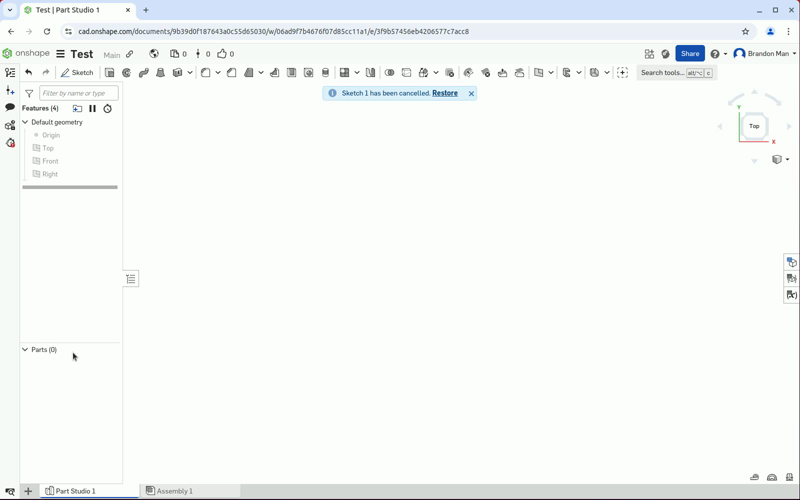
key(y)
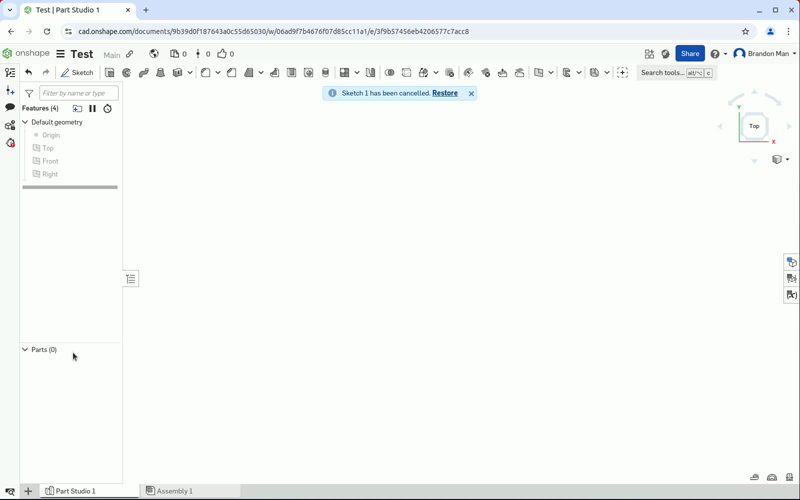
key(shift+p)
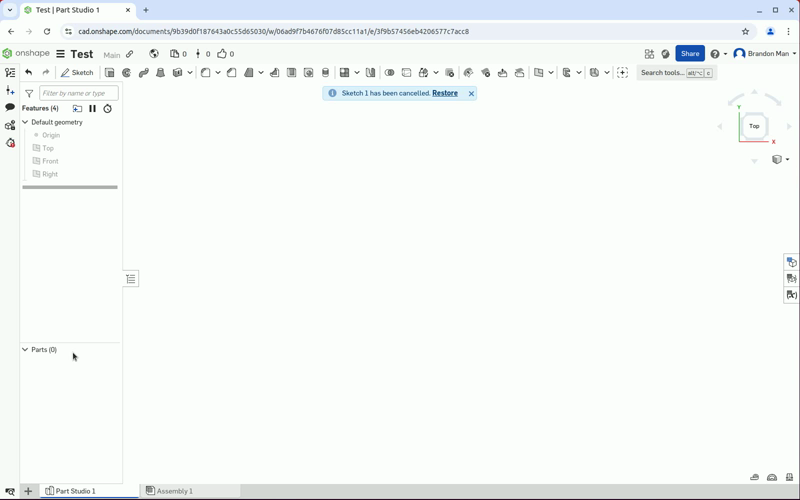
key(space)
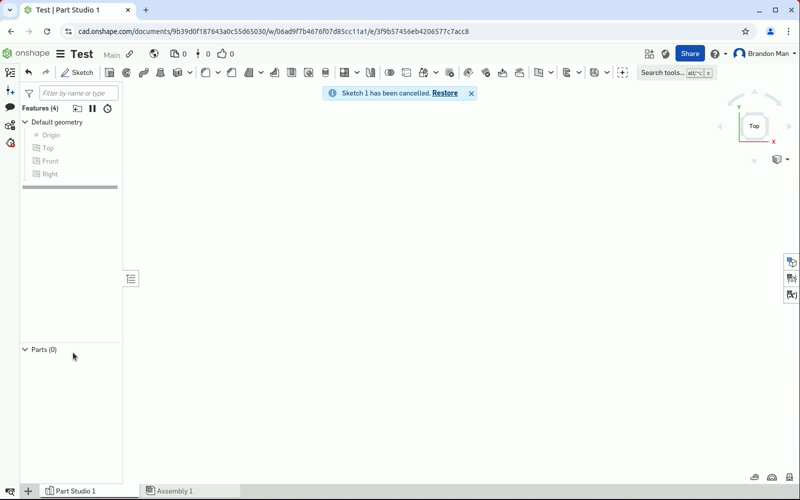
key_down(shift)
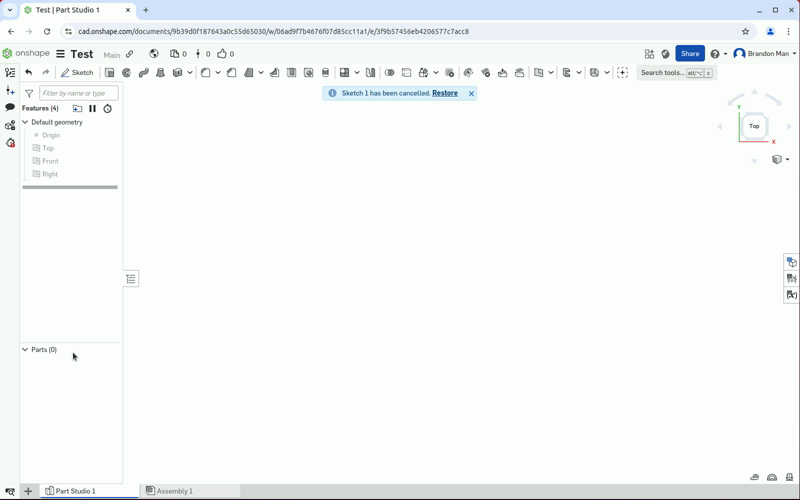
key(up)
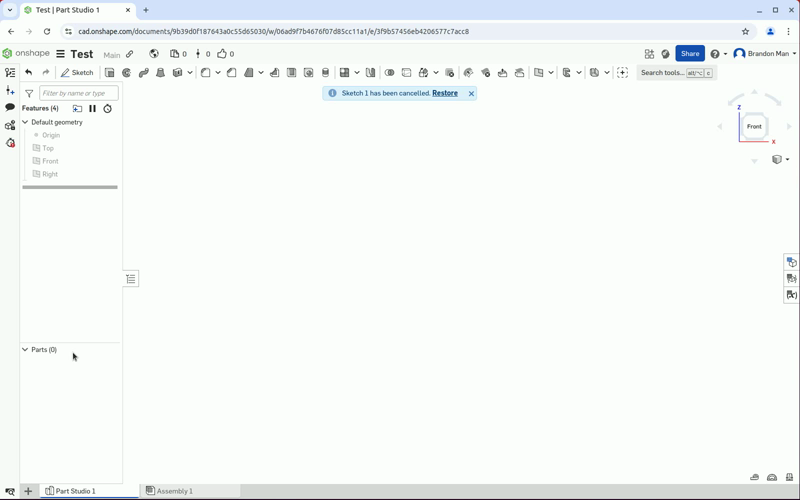
key_up(shift)
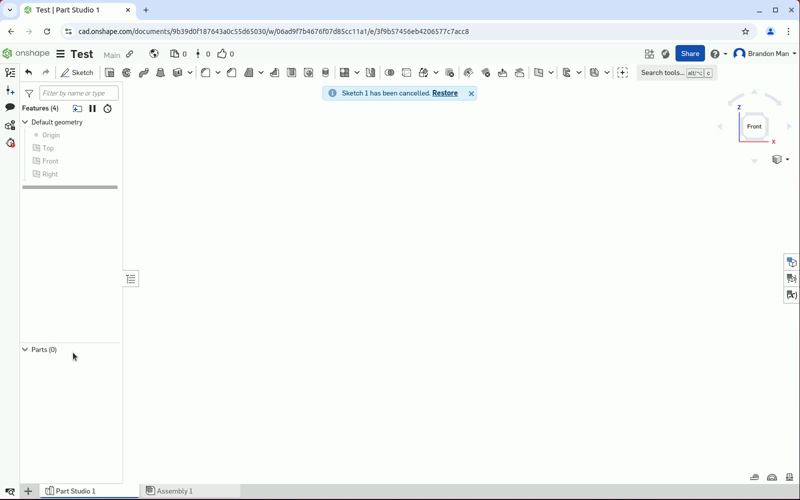
mouse_move(73, 352)
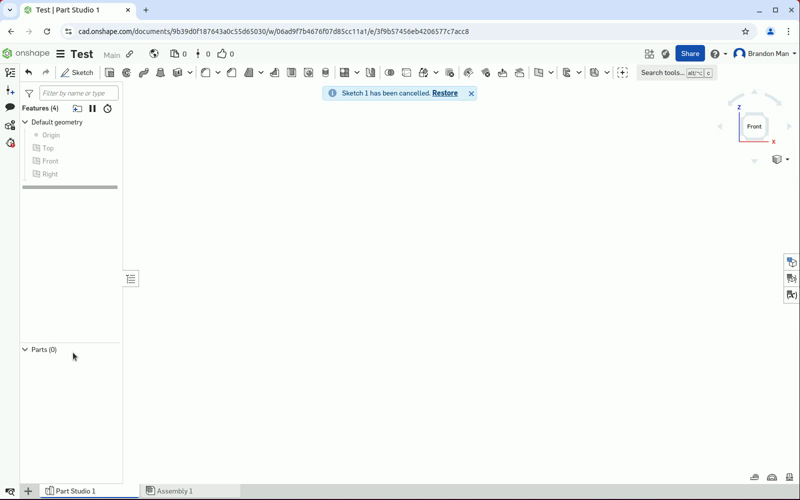
key(shift+y)
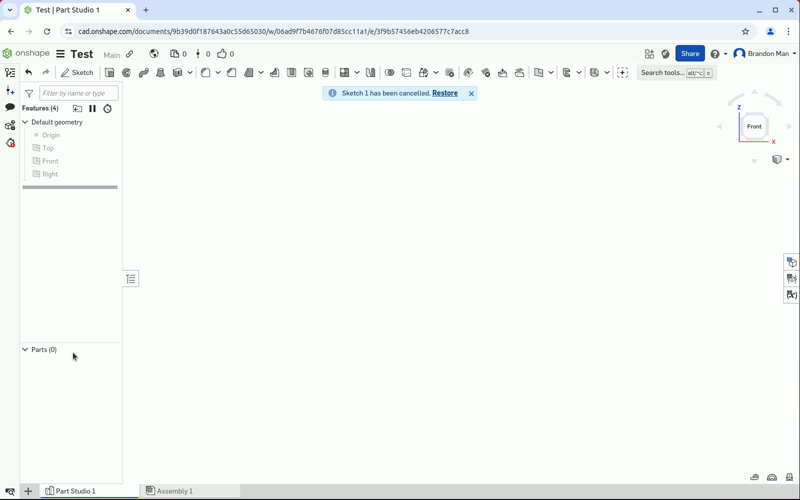
key(shift+s)
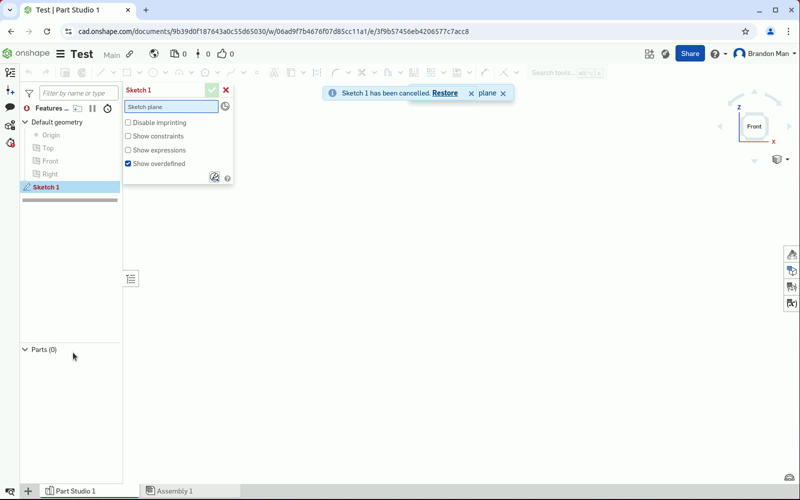
mouse_move(73, 163)
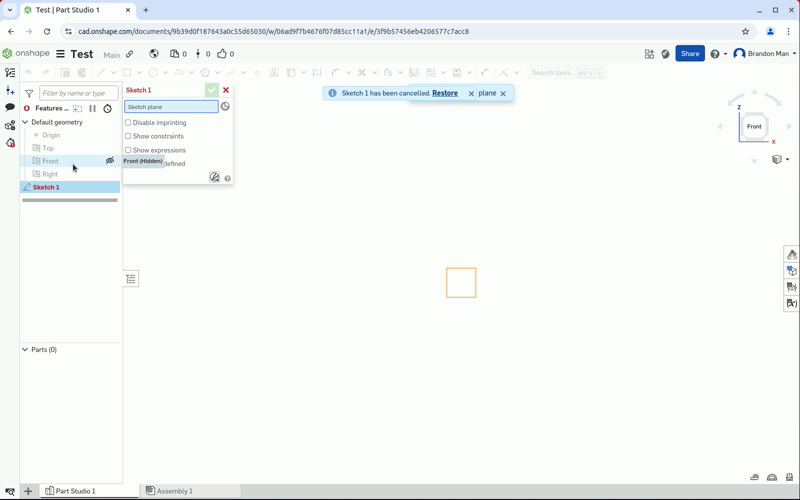
click(73, 163)
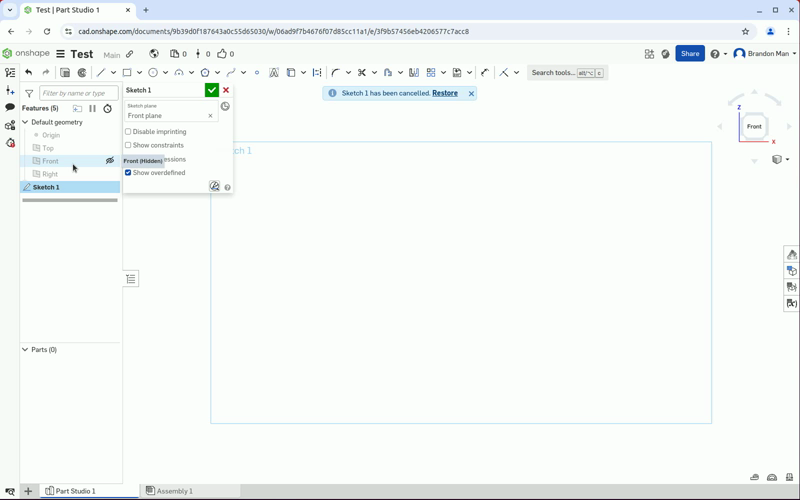
mouse_move(73, 352)
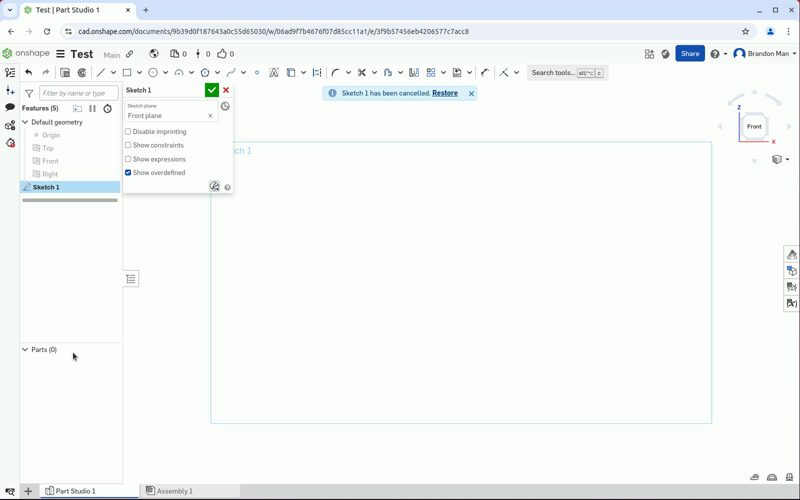
key(y)
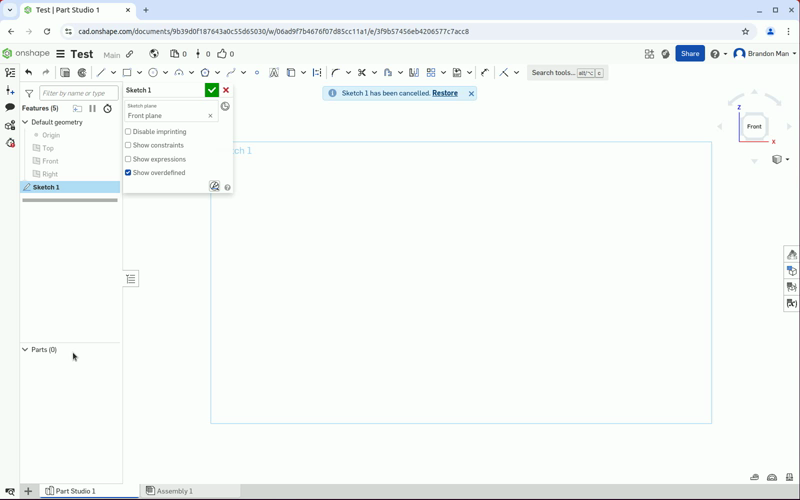
key(l)
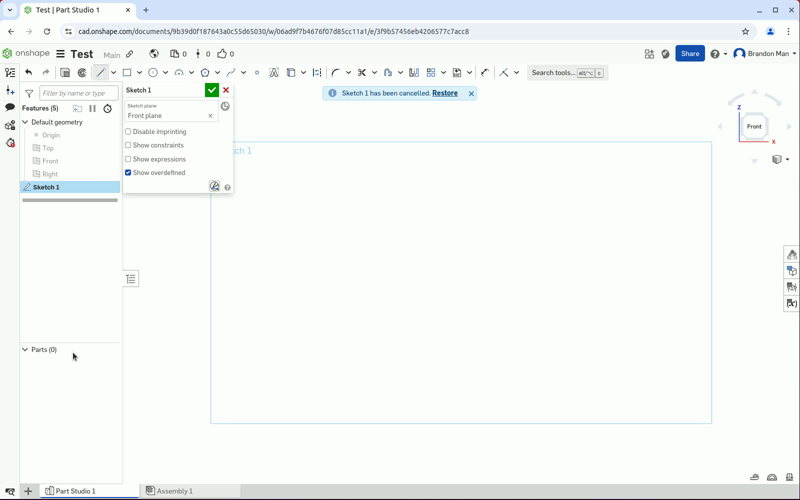
key_down(shift)
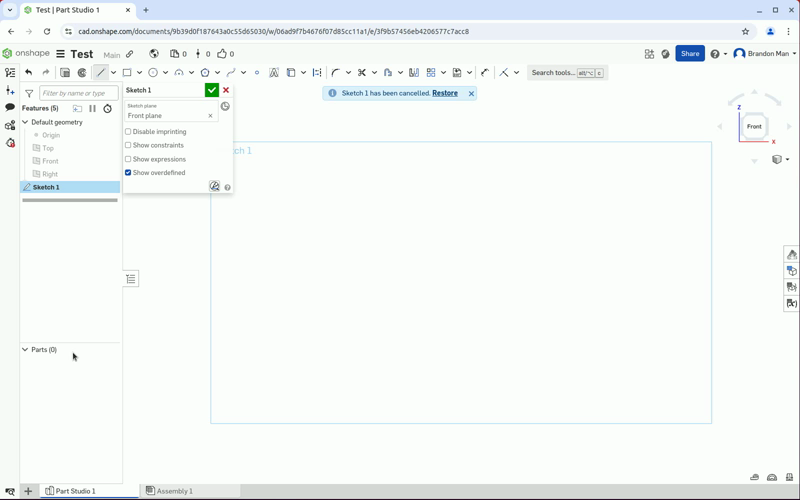
mouse_move(460, 282)
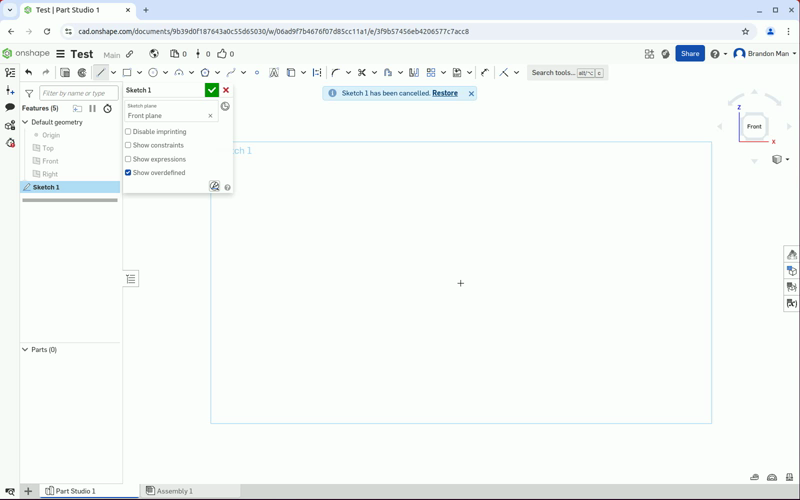
click(460, 282)
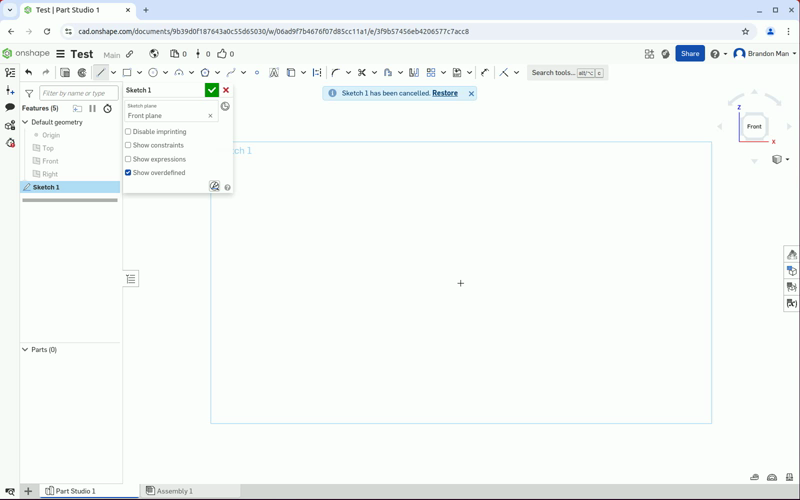
key_up(shift)
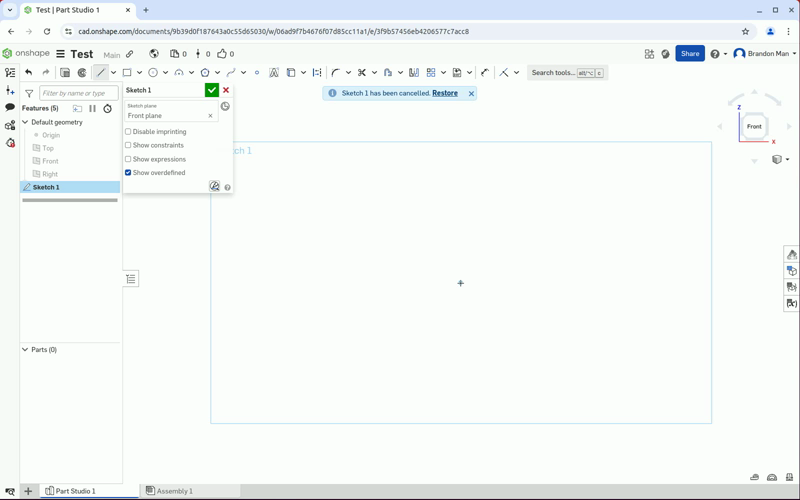
key_down(shift)
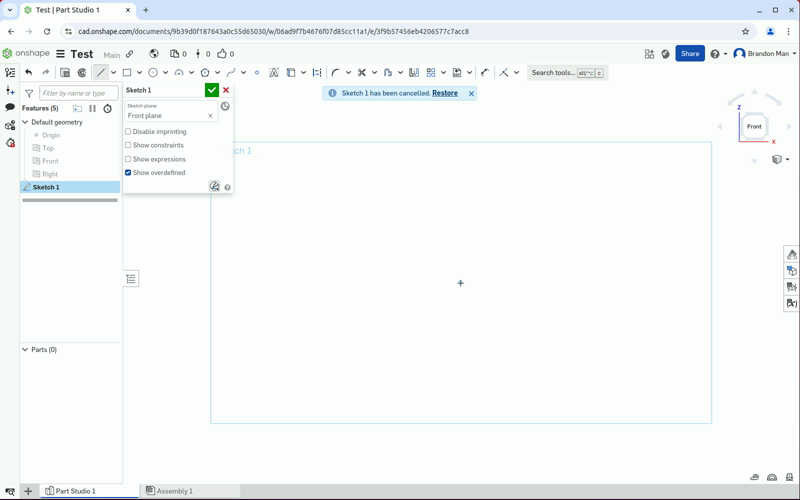
mouse_move(490, 282)
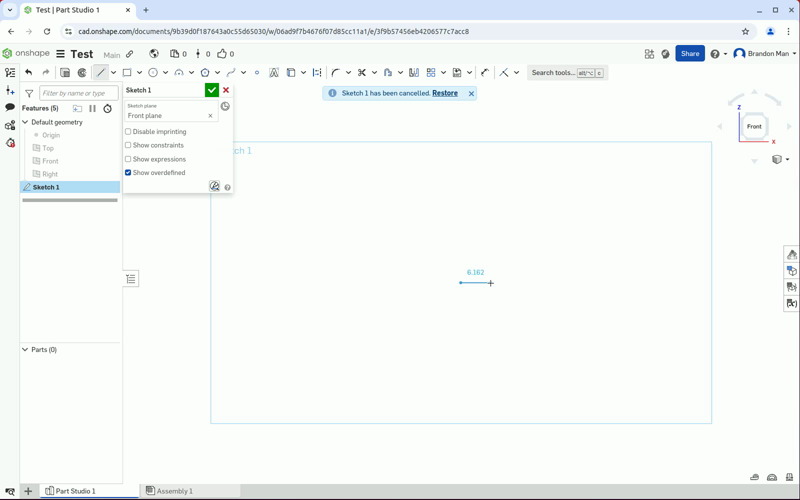
mouse_move(461, 282)
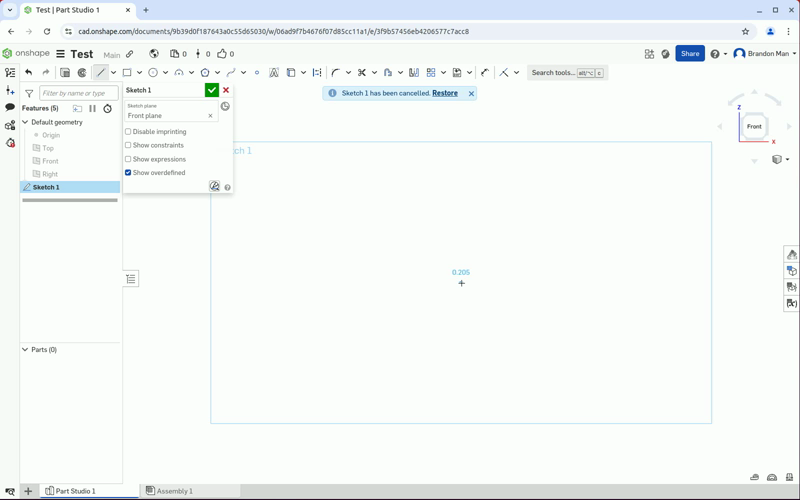
scroll(6)
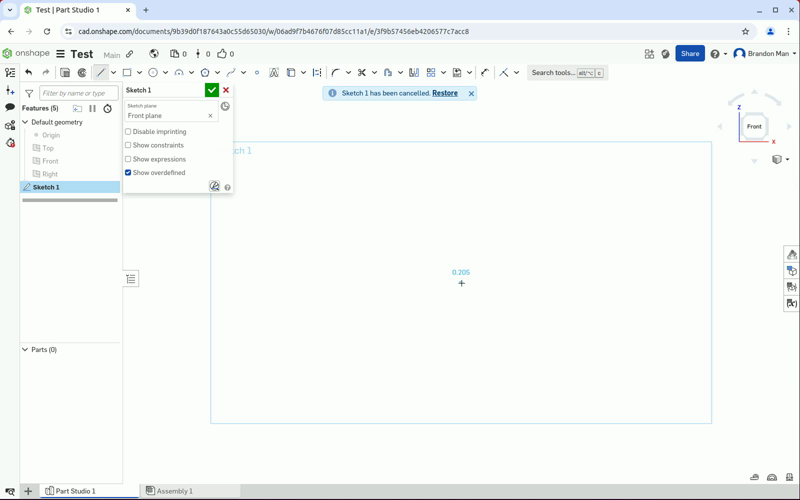
scroll(6)
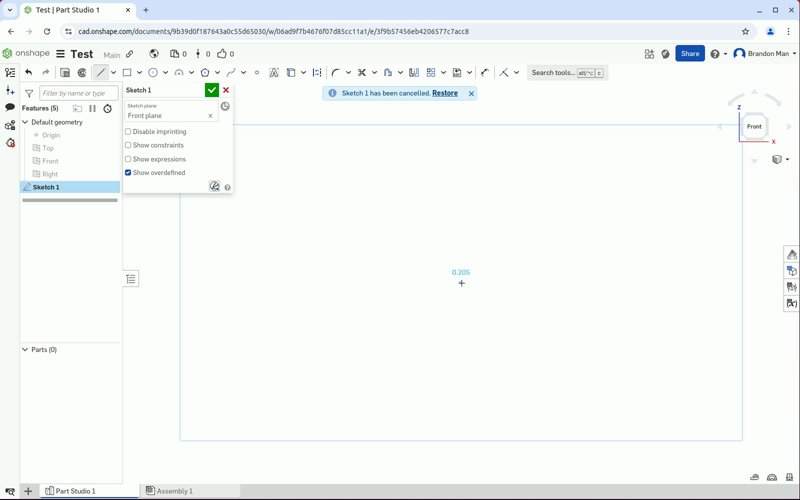
scroll(6)
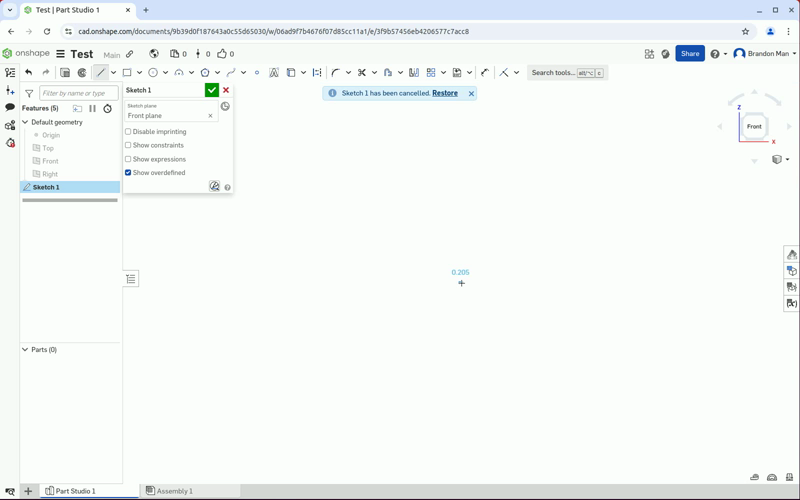
scroll(6)
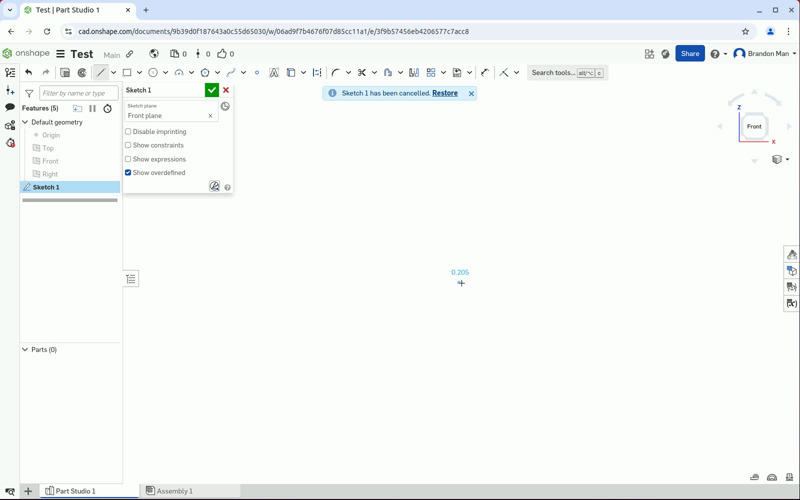
scroll(6)
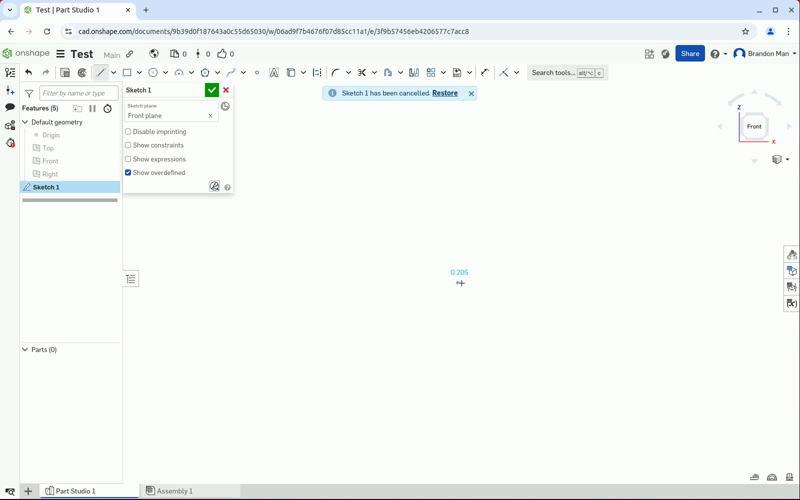
scroll(6)
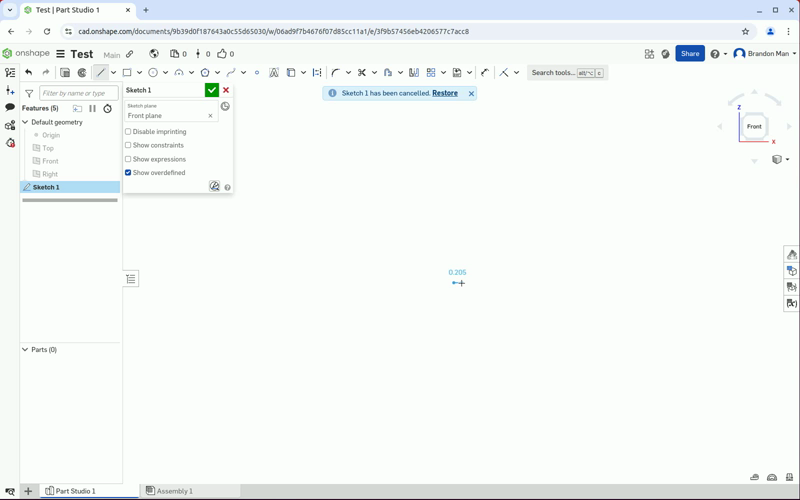
scroll(6)
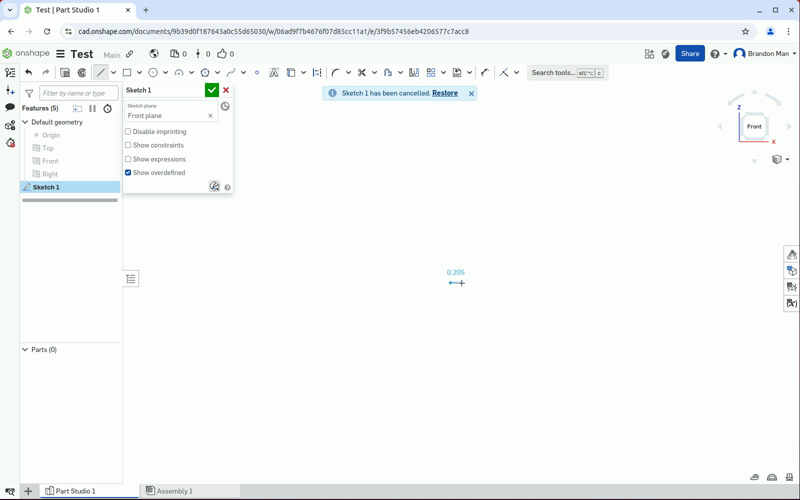
click(461, 282)
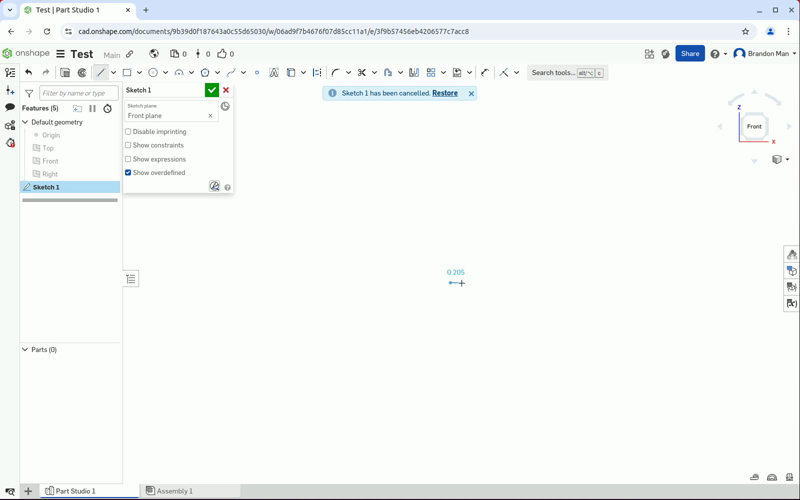
scroll(-6)
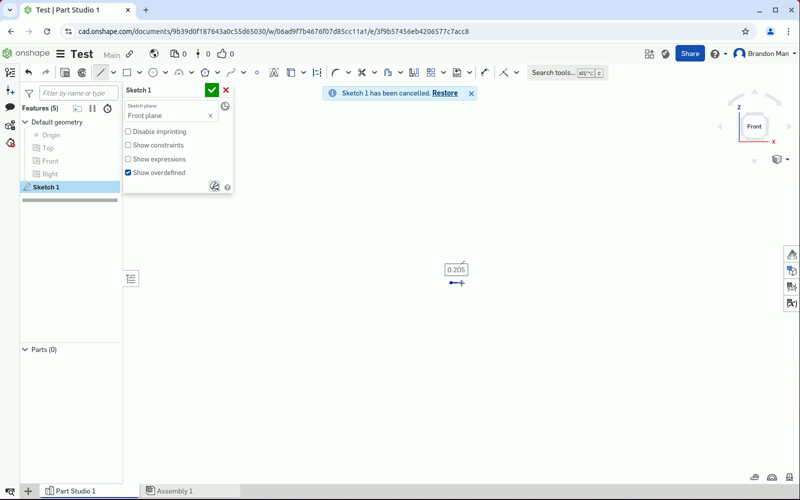
scroll(-6)
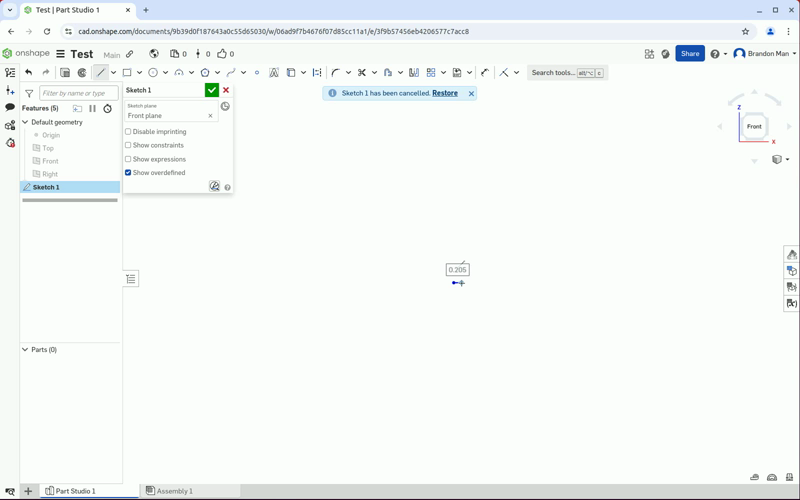
scroll(-6)
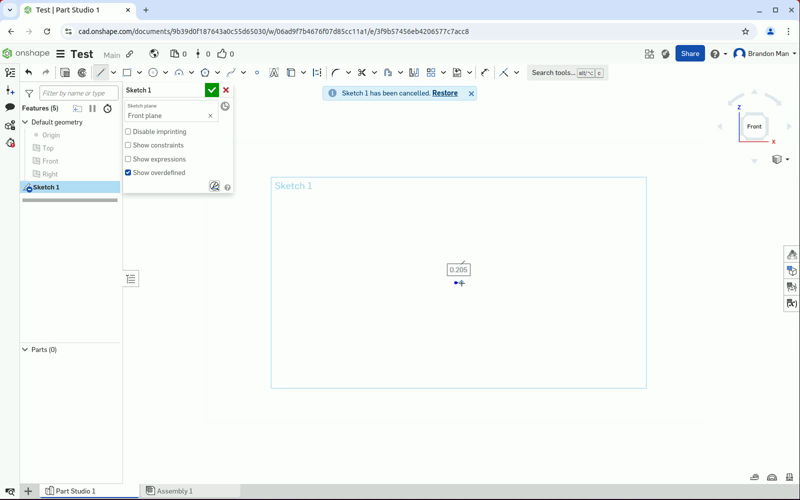
scroll(-6)
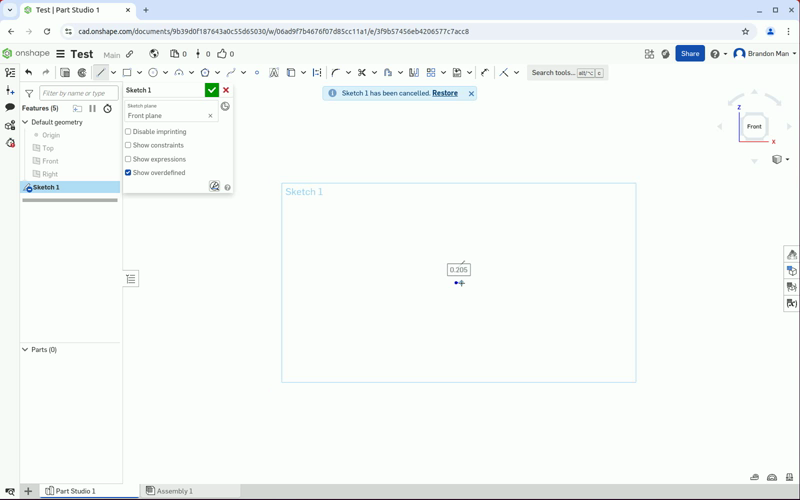
scroll(-6)
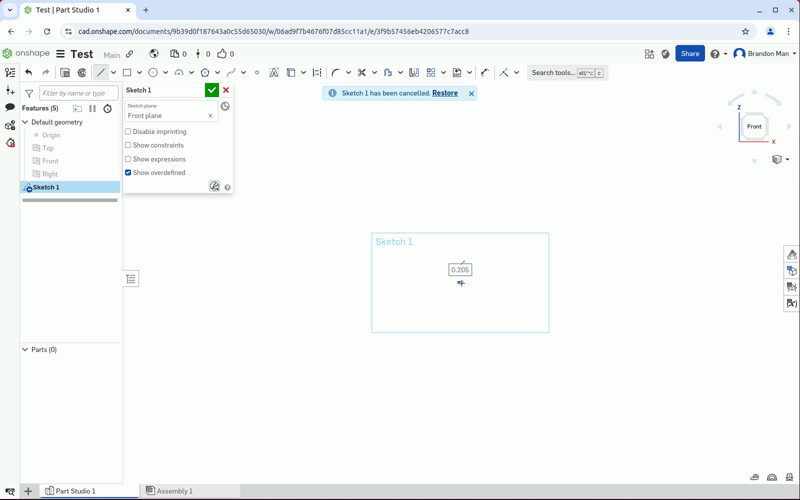
scroll(-6)
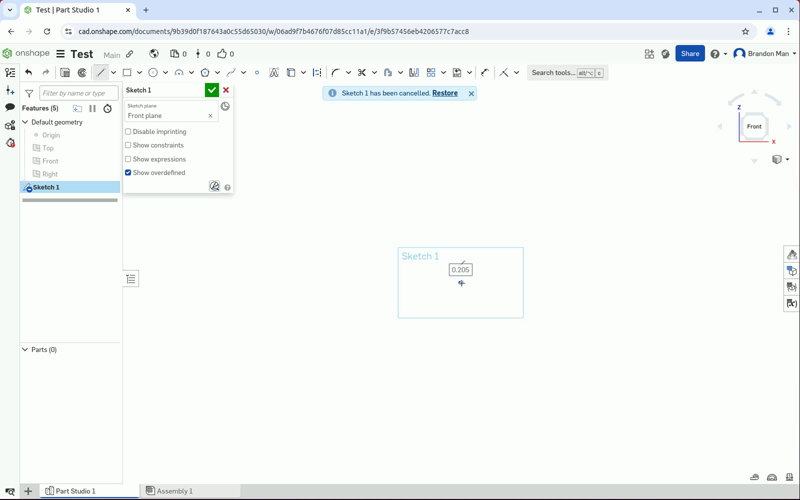
scroll(-6)
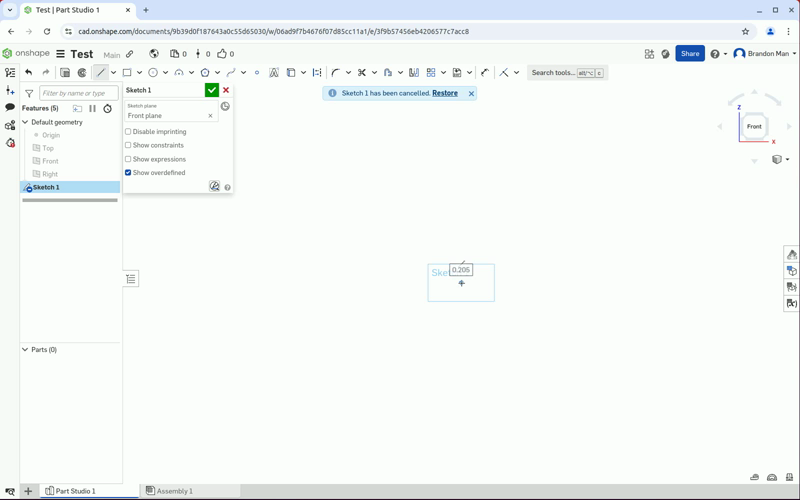
key_up(shift)
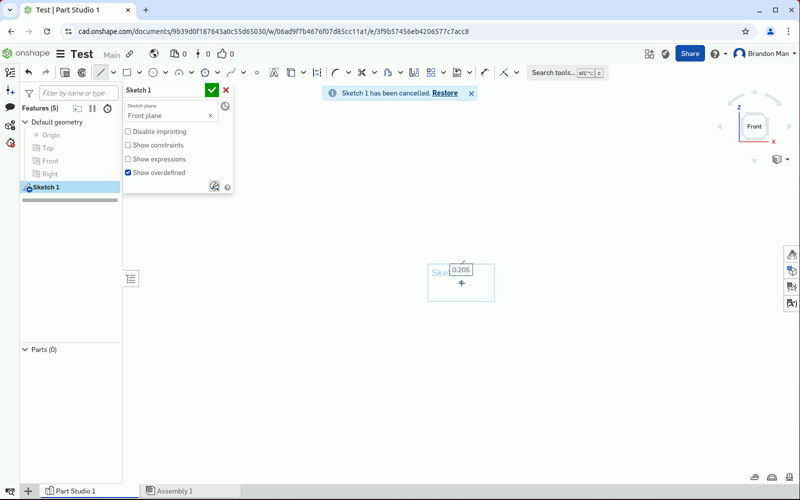
key_down(shift)
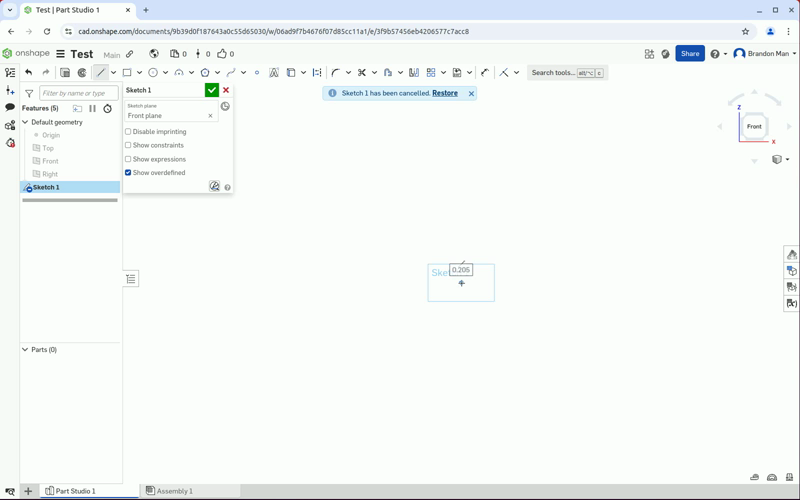
mouse_move(491, 282)
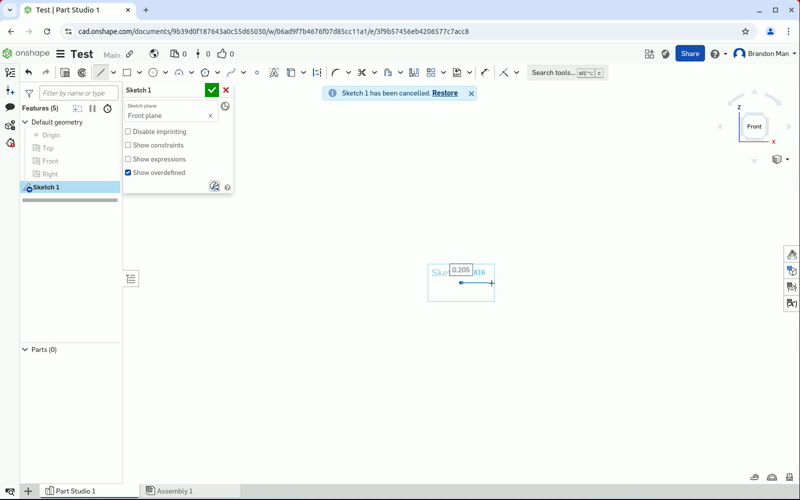
mouse_move(485, 282)
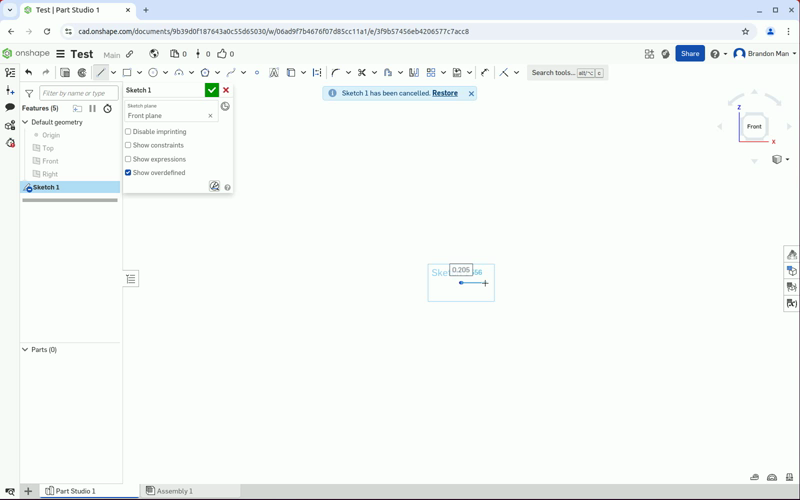
click(485, 282)
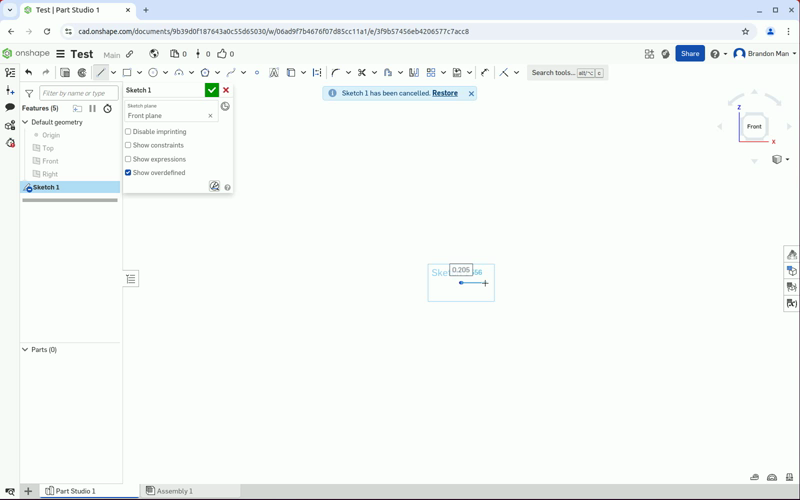
key_up(shift)
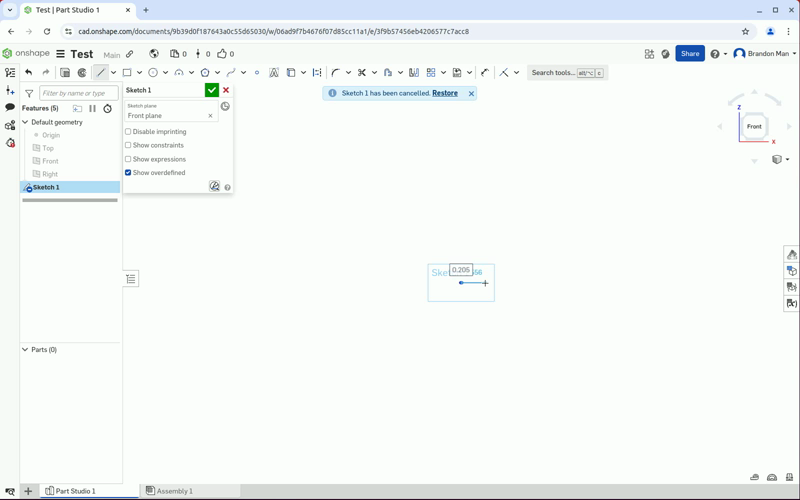
key_down(shift)
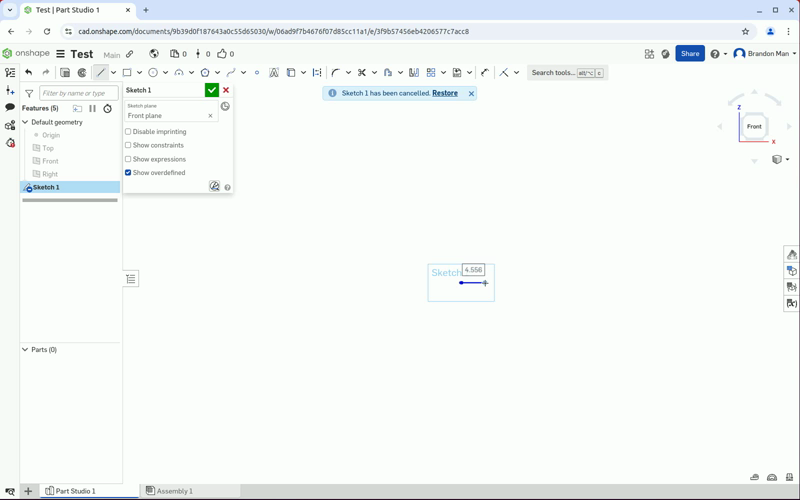
mouse_move(515, 282)
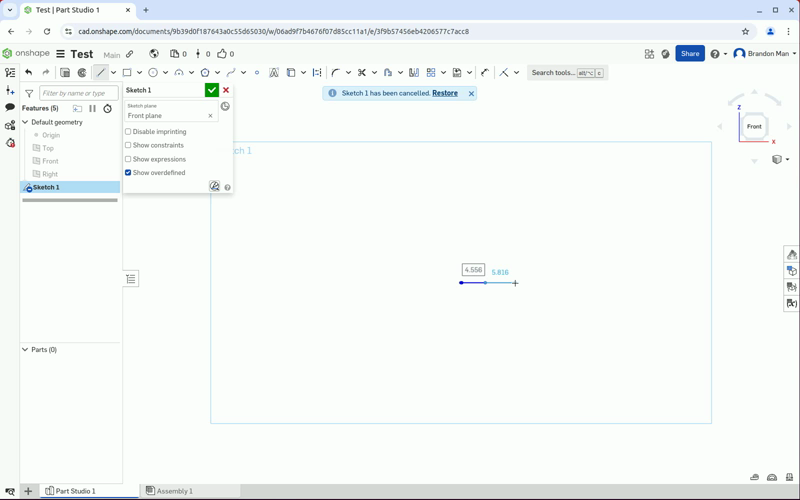
mouse_move(486, 282)
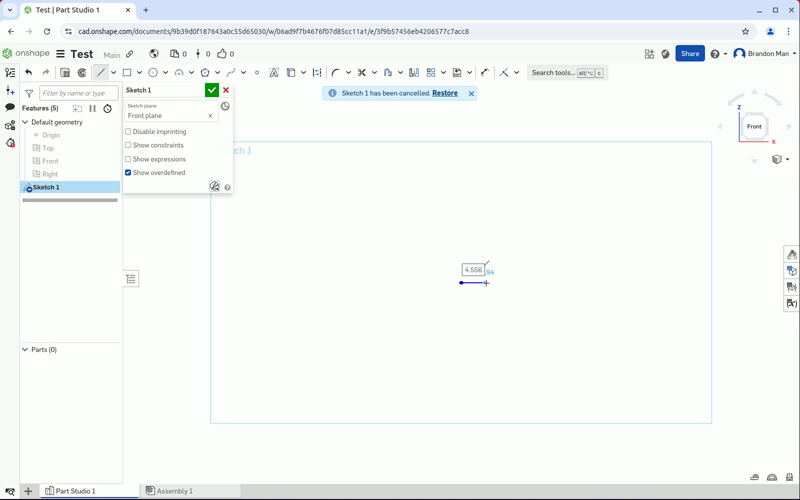
scroll(6)
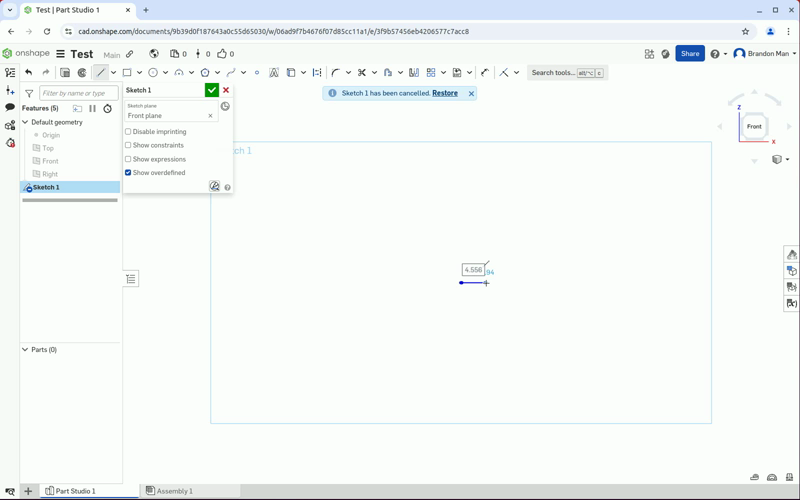
scroll(6)
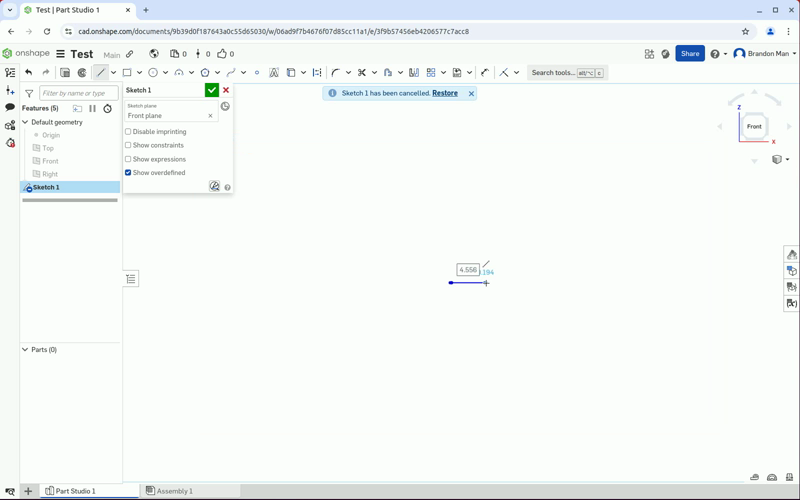
scroll(6)
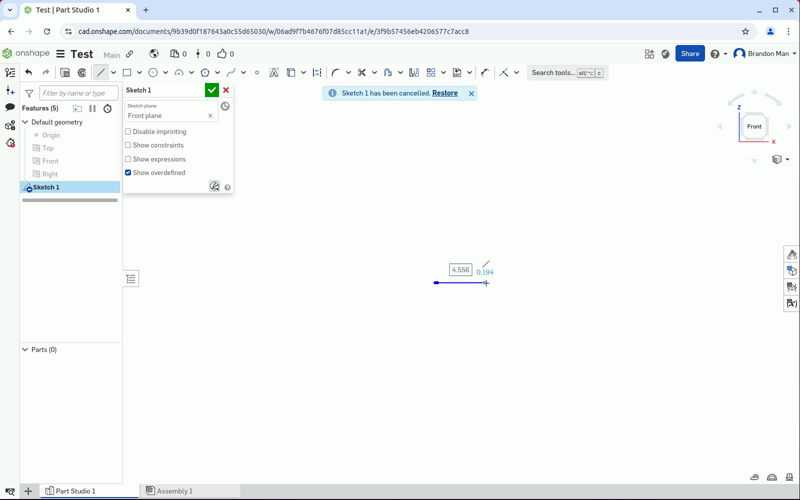
scroll(6)
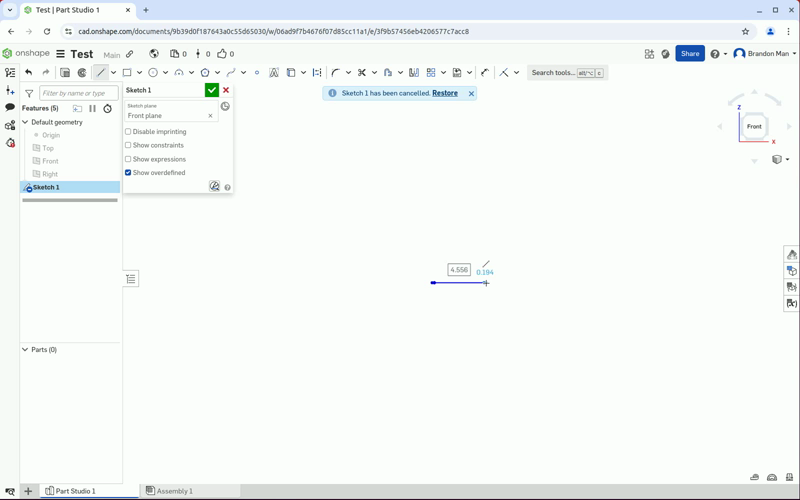
scroll(6)
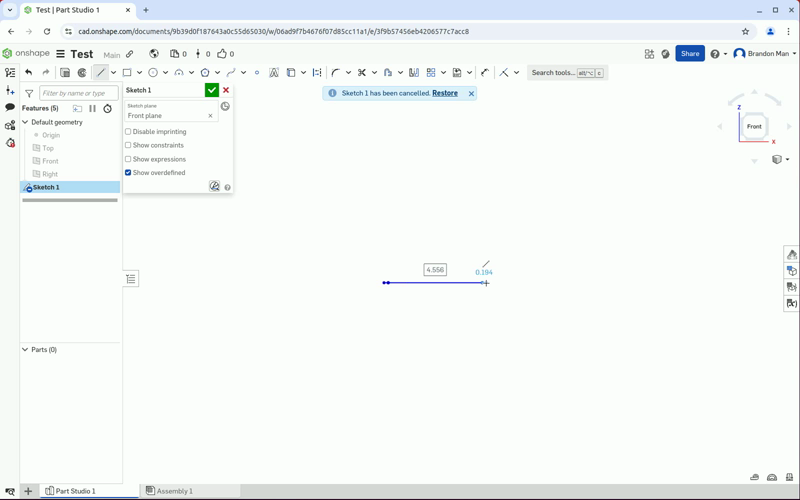
scroll(6)
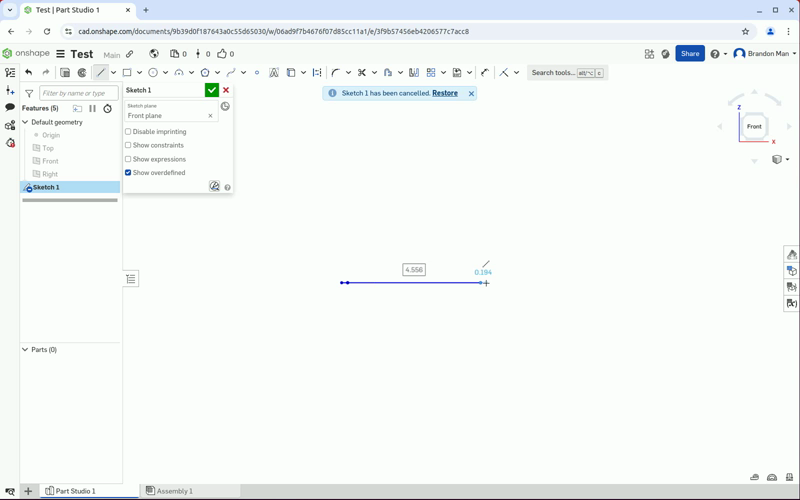
scroll(6)
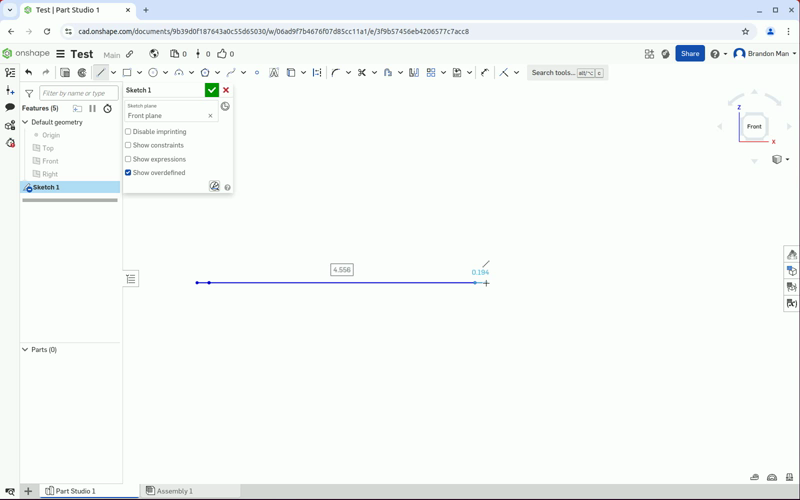
click(486, 282)
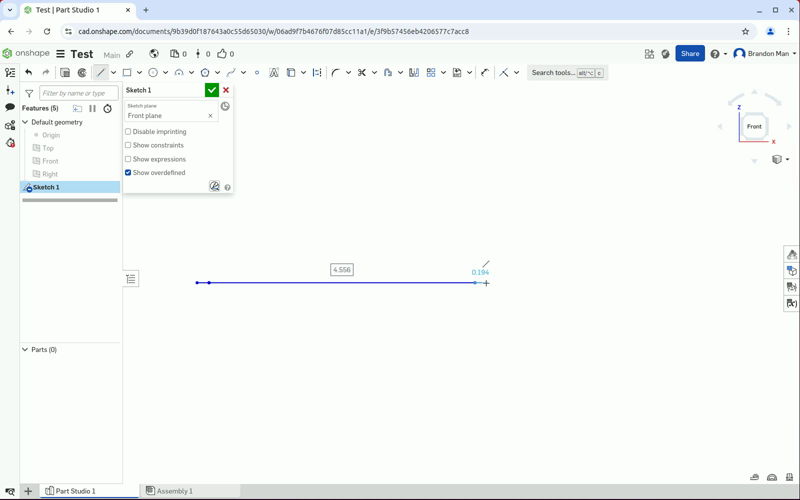
scroll(-6)
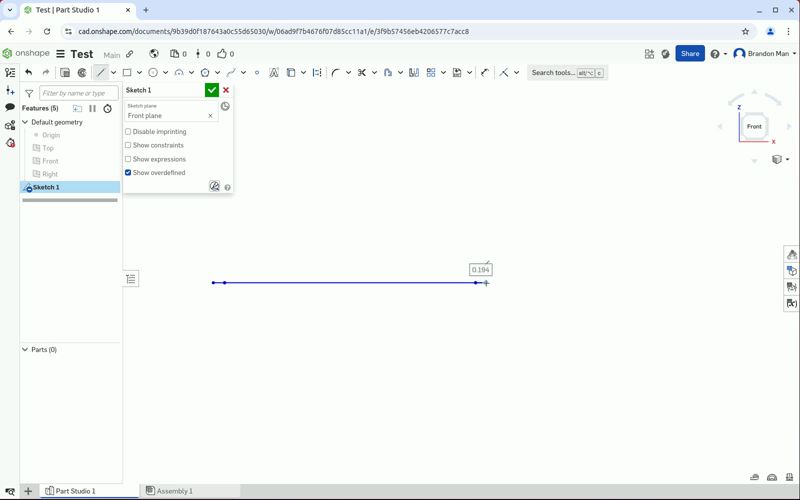
scroll(-6)
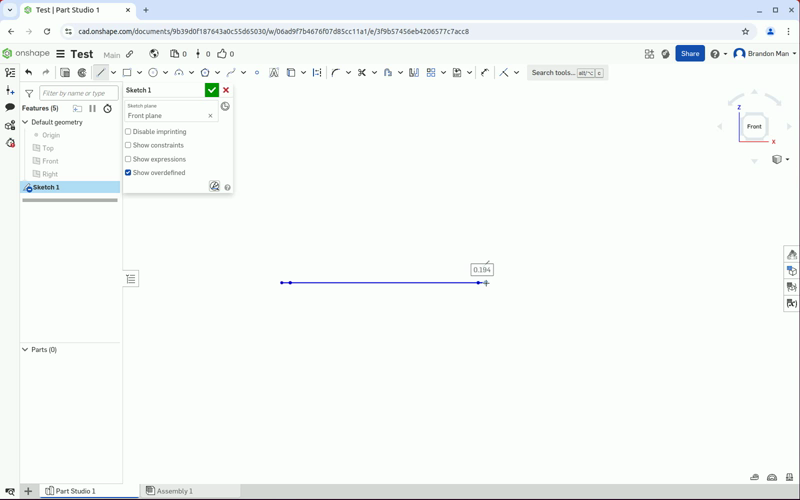
scroll(-6)
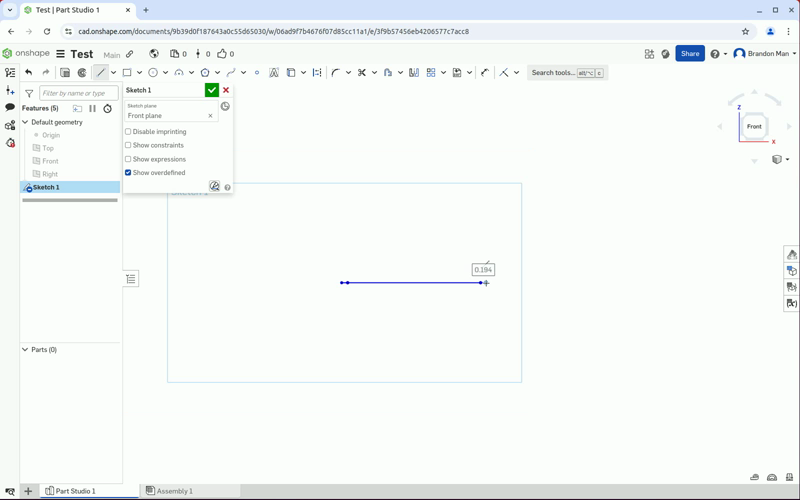
scroll(-6)
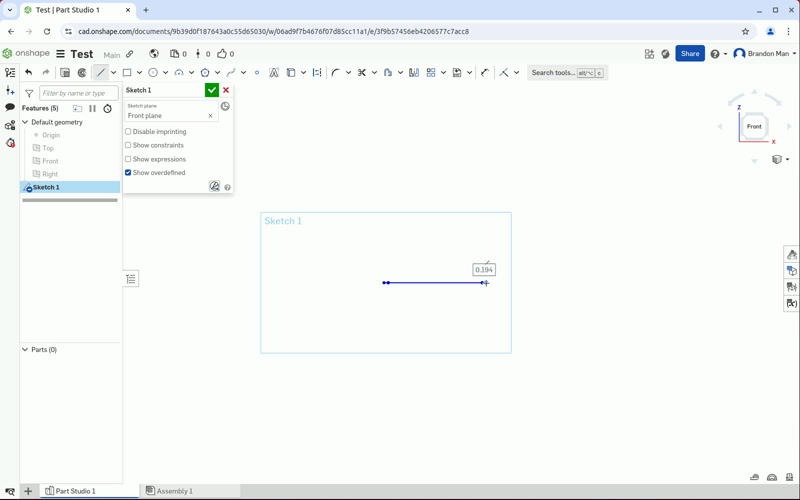
scroll(-6)
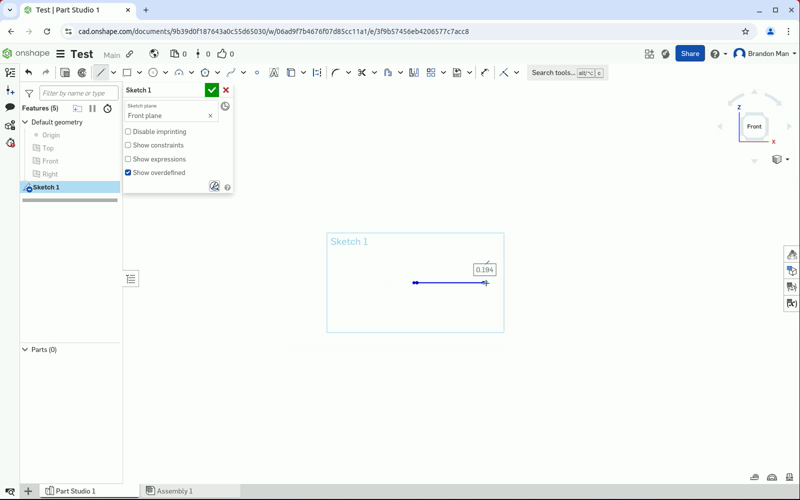
scroll(-6)
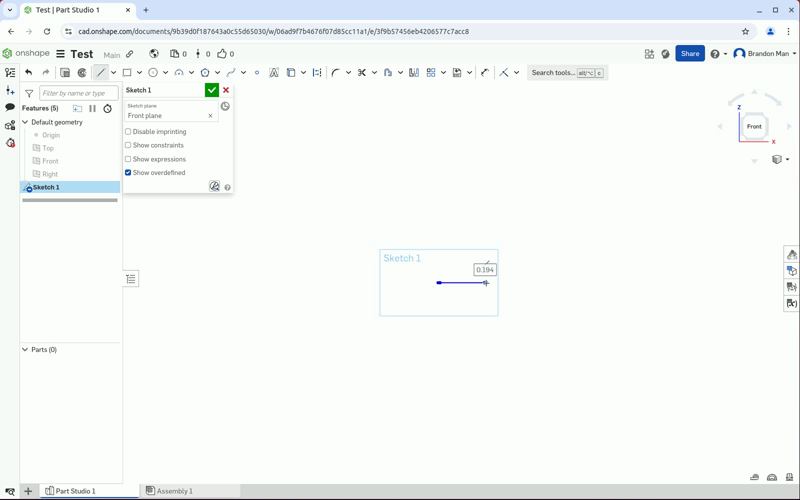
scroll(-6)
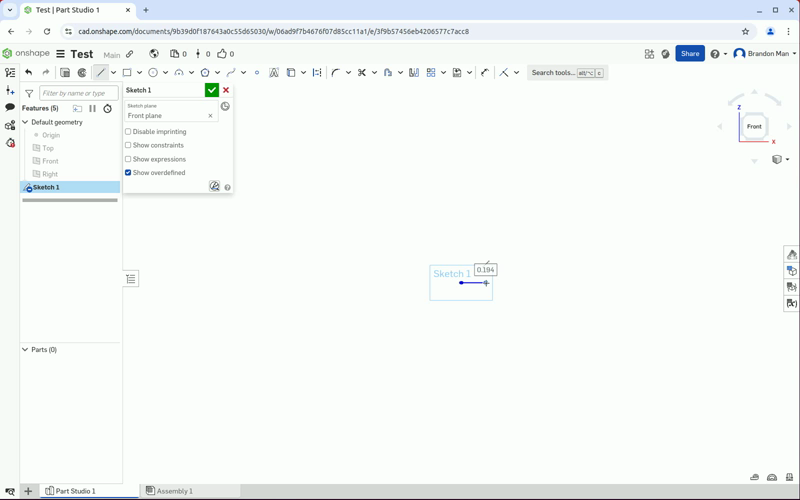
key_up(shift)
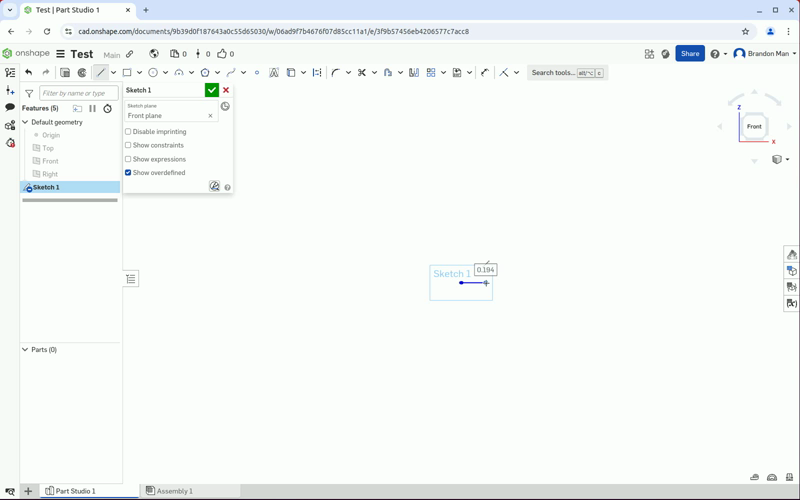
key_down(shift)
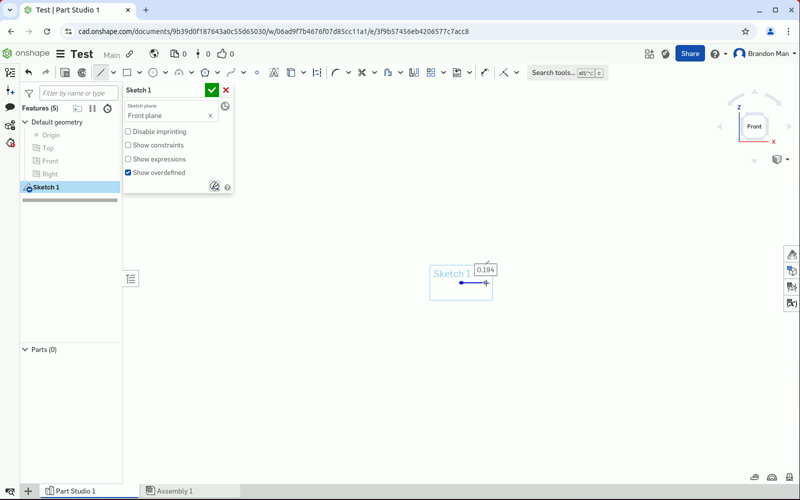
mouse_move(516, 282)
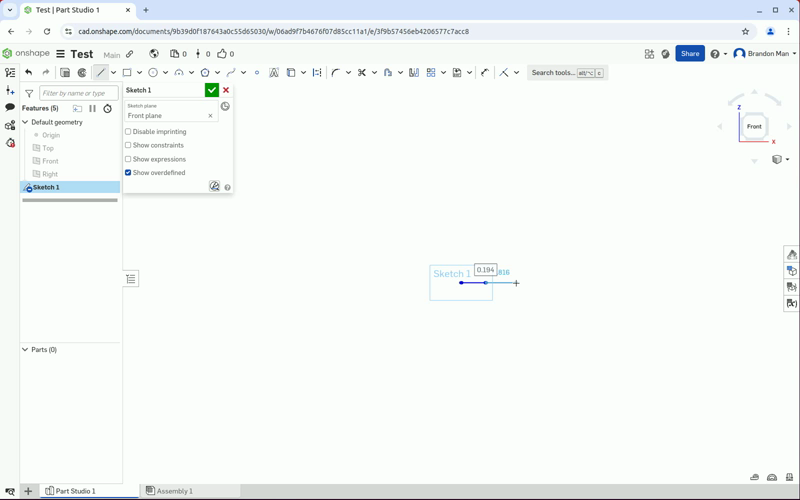
mouse_move(486, 282)
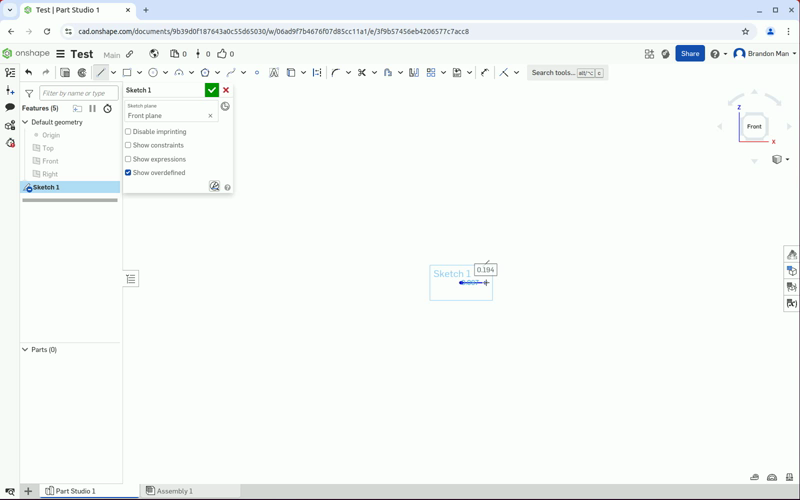
scroll(6)
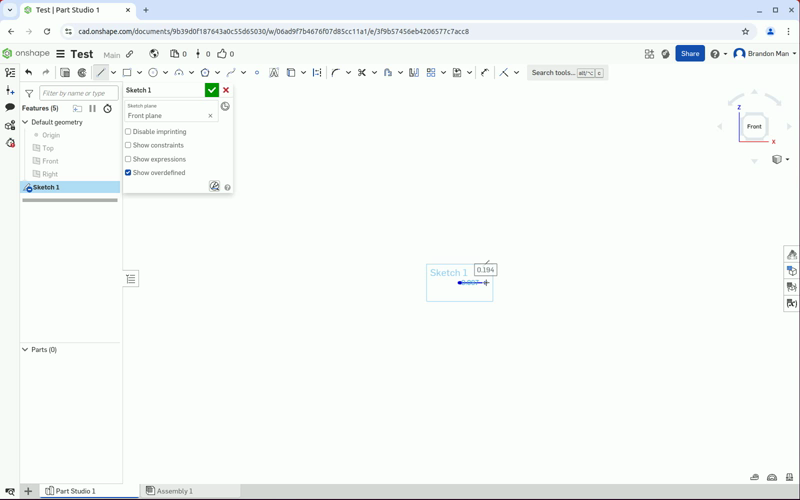
scroll(6)
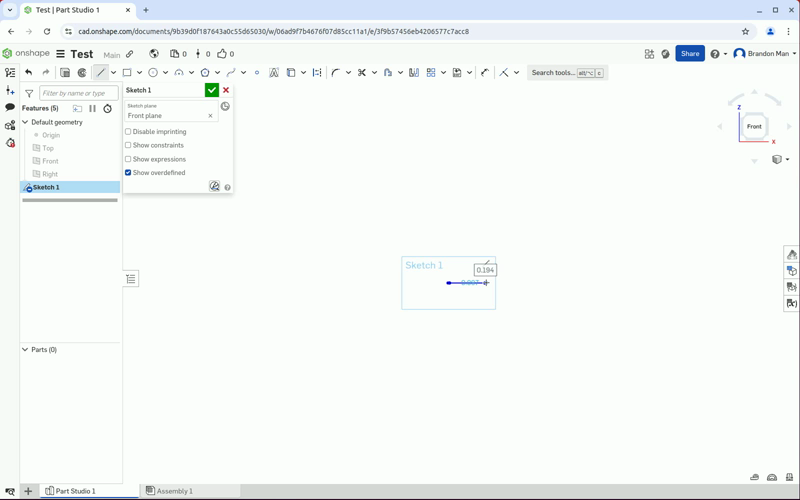
scroll(6)
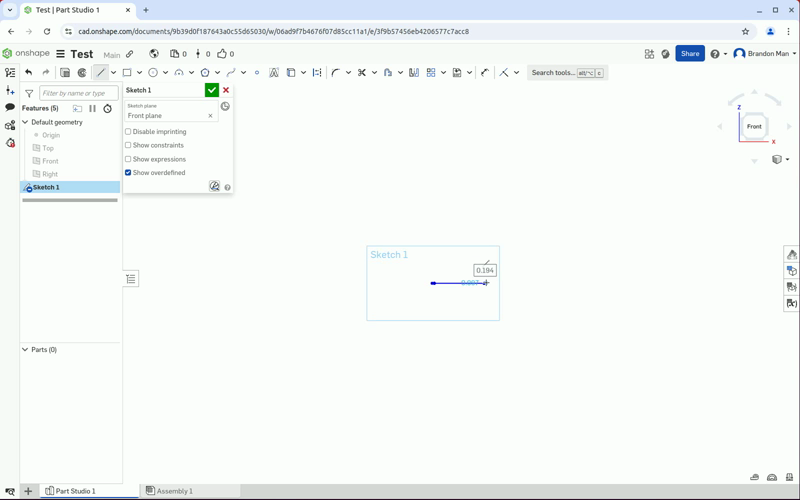
scroll(6)
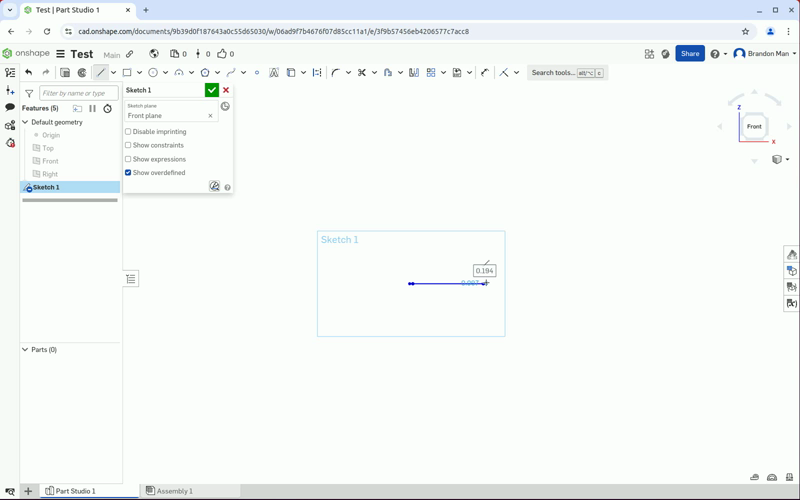
scroll(6)
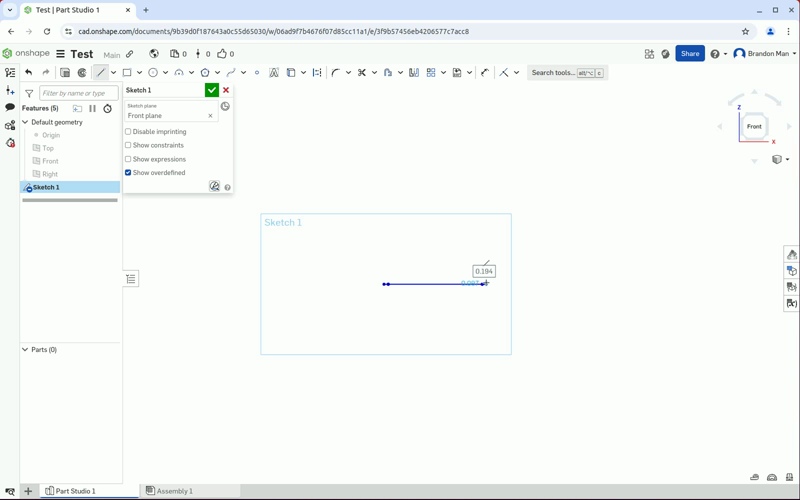
scroll(6)
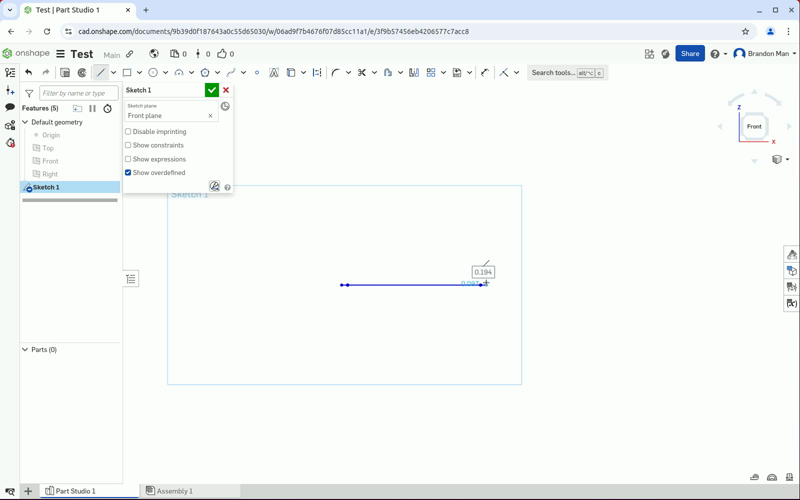
scroll(6)
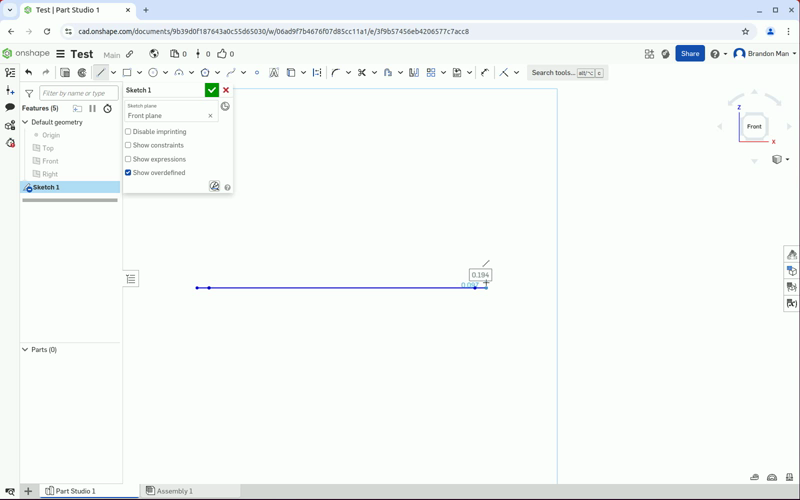
click(486, 282)
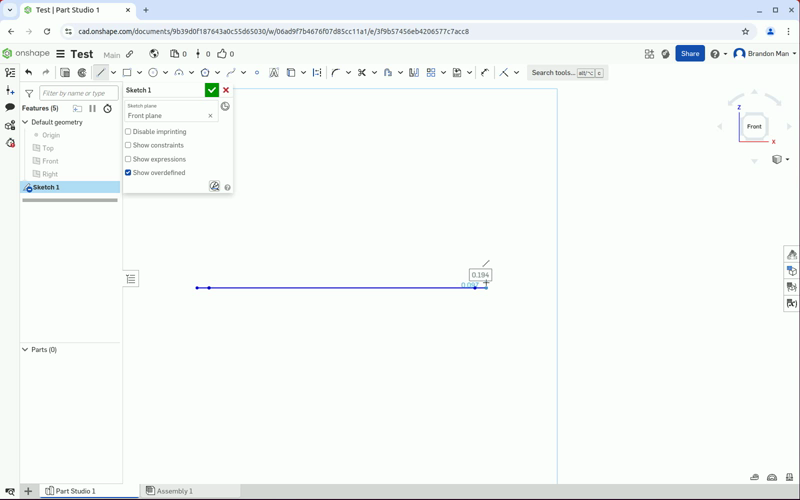
scroll(-6)
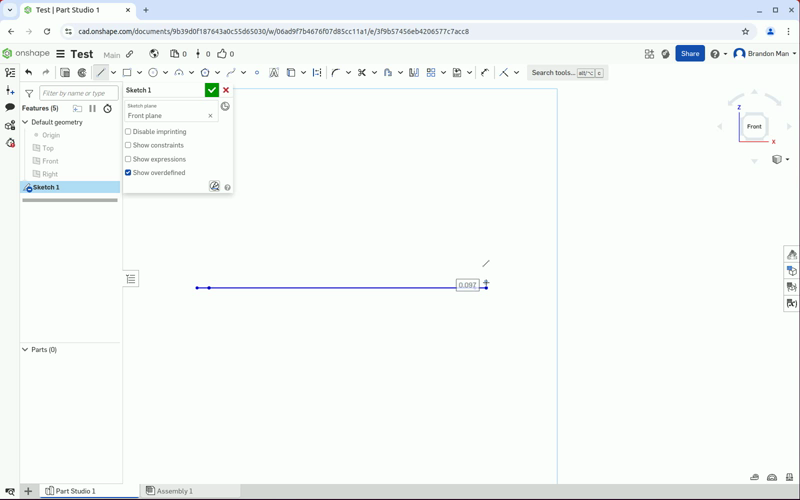
scroll(-6)
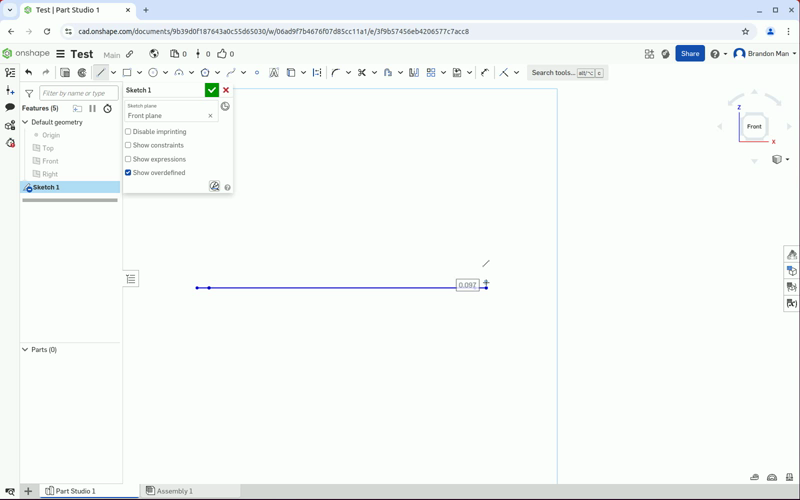
scroll(-6)
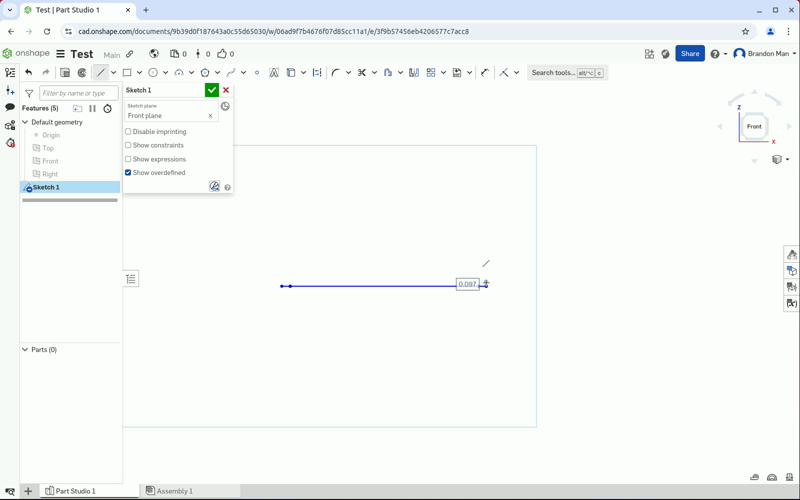
scroll(-6)
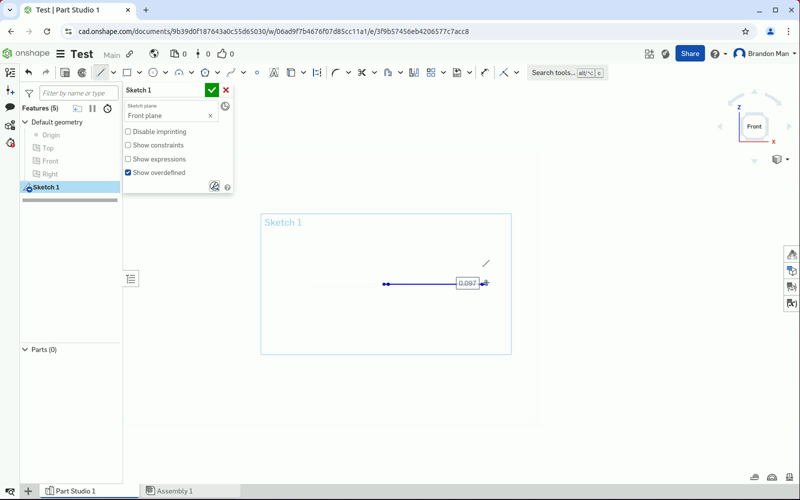
scroll(-6)
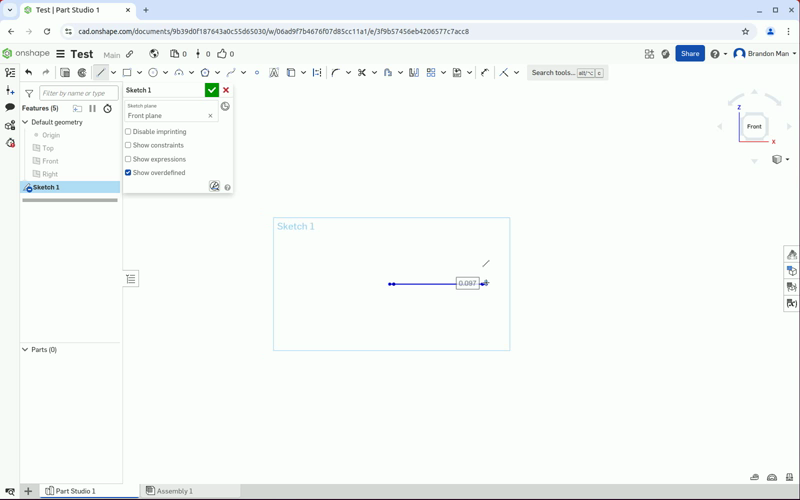
scroll(-6)
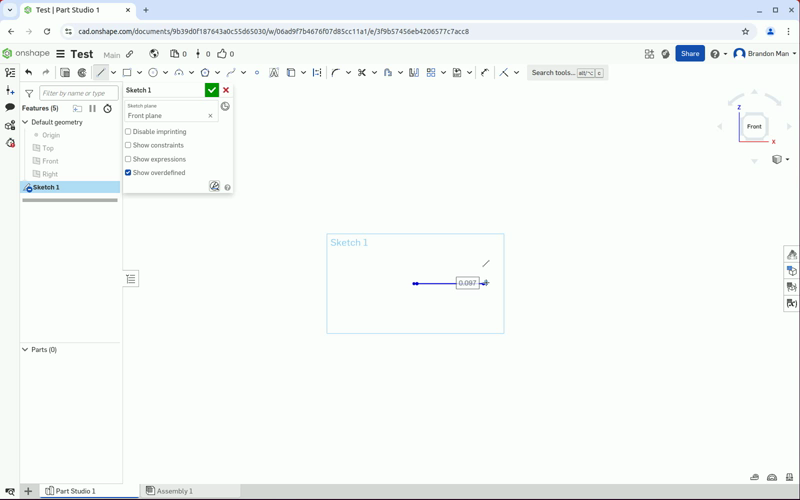
scroll(-6)
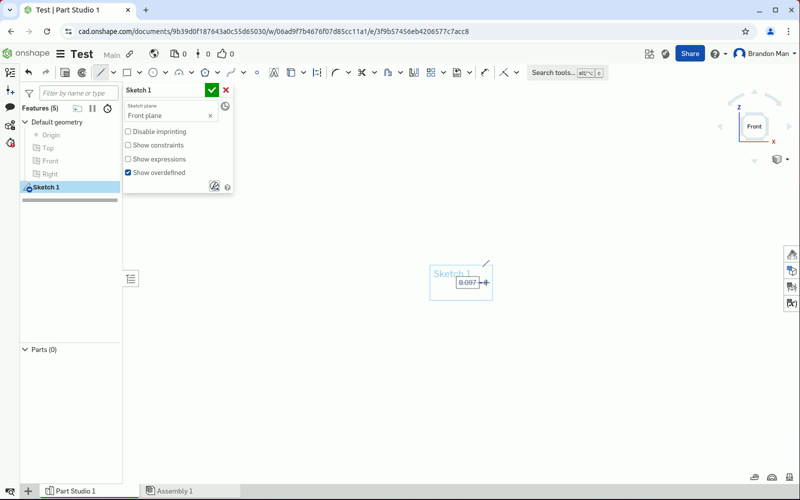
key_up(shift)
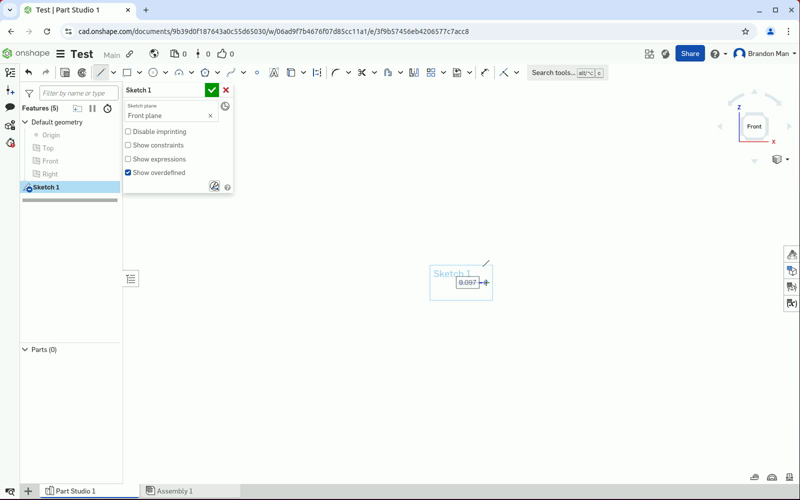
key_down(shift)
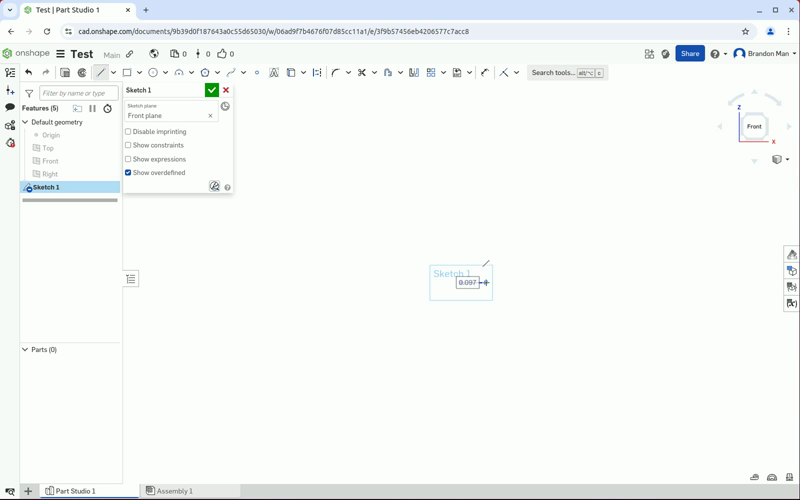
mouse_move(516, 282)
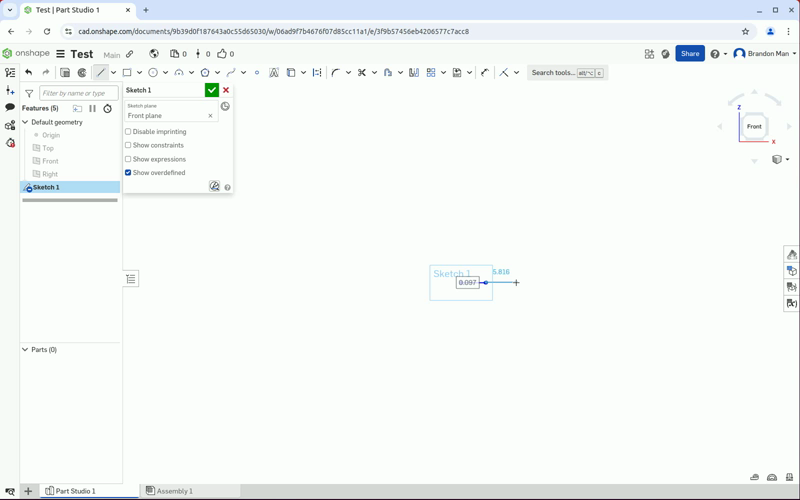
mouse_move(474, 282)
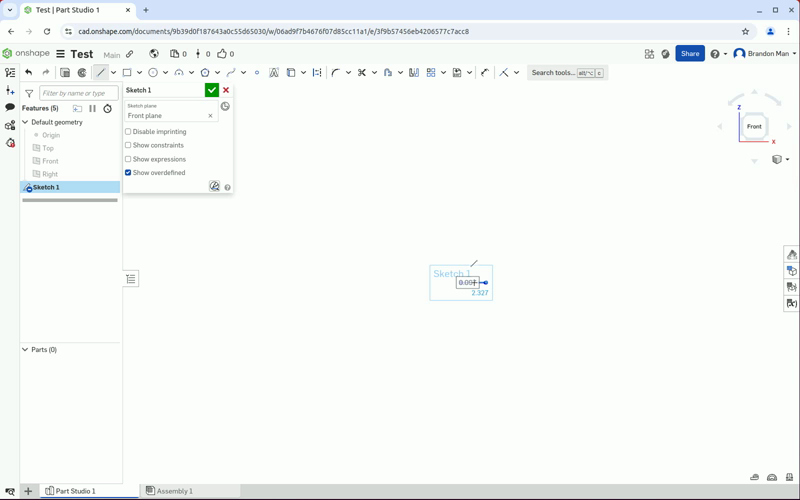
click(474, 282)
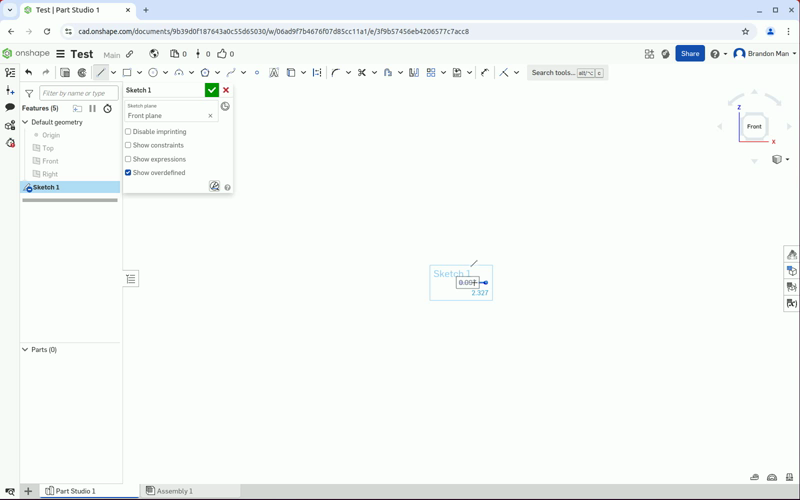
key_up(shift)
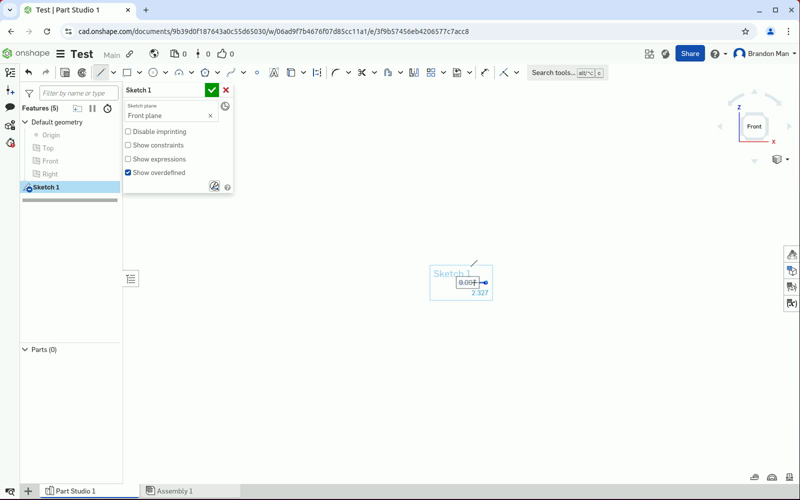
key_down(shift)
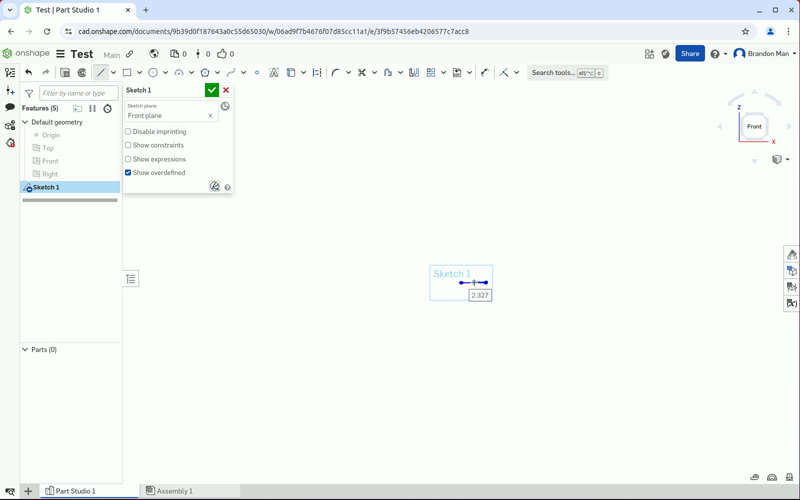
mouse_move(504, 282)
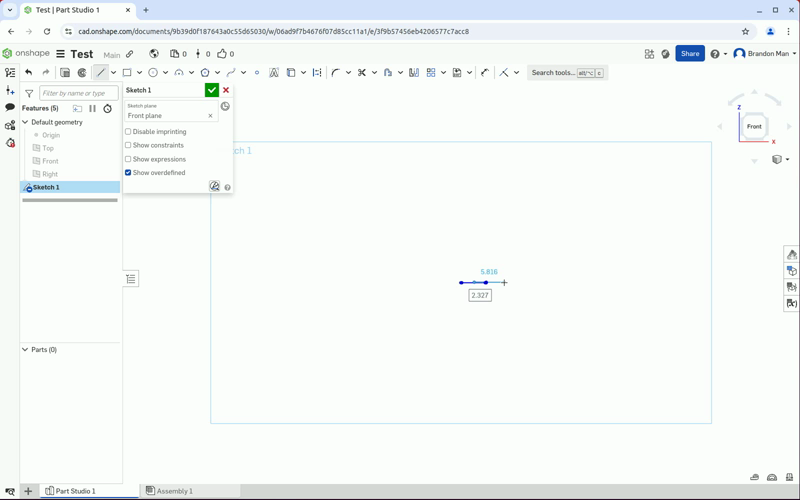
mouse_move(473, 282)
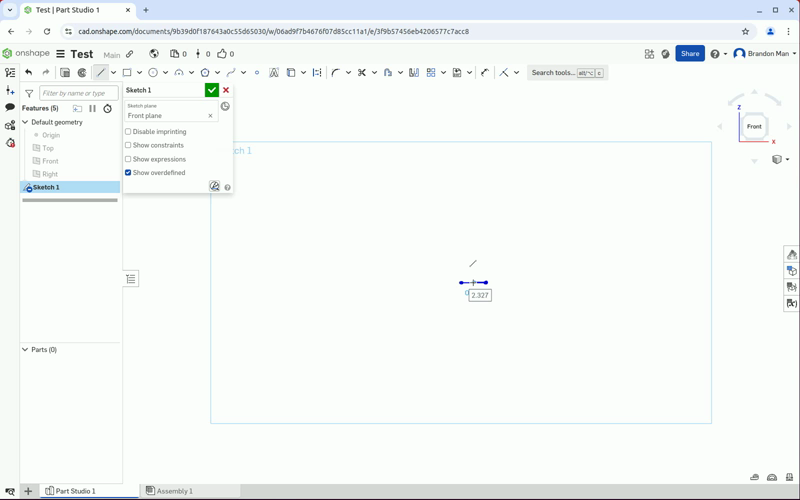
scroll(6)
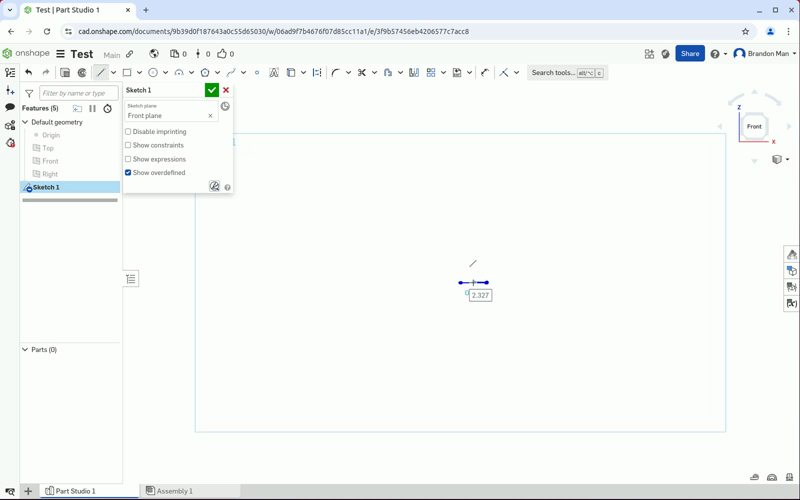
scroll(6)
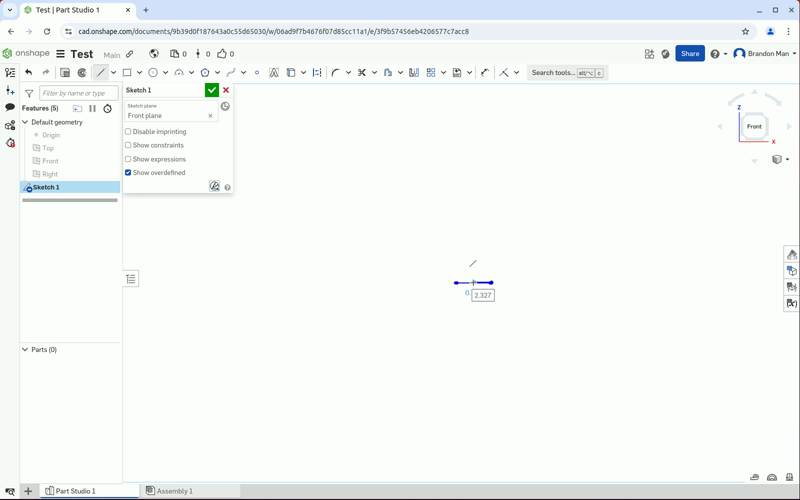
scroll(6)
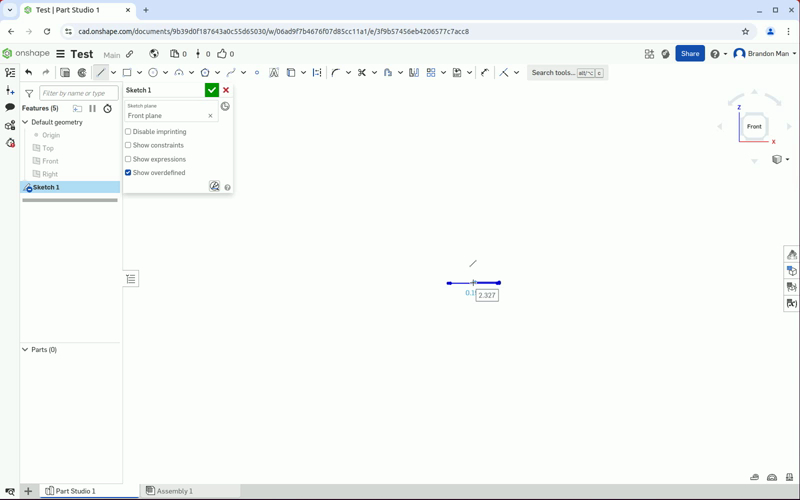
scroll(6)
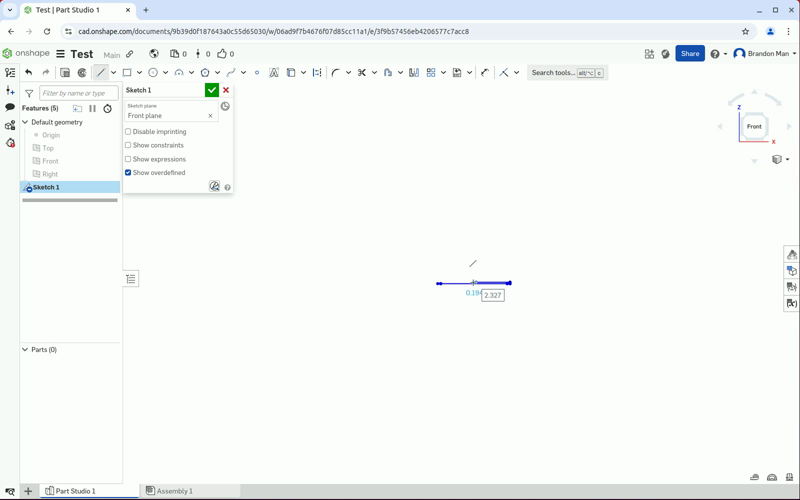
scroll(6)
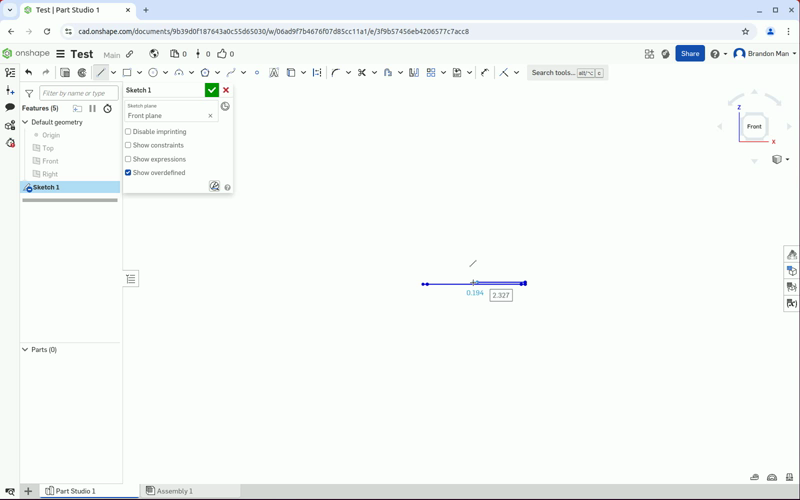
scroll(6)
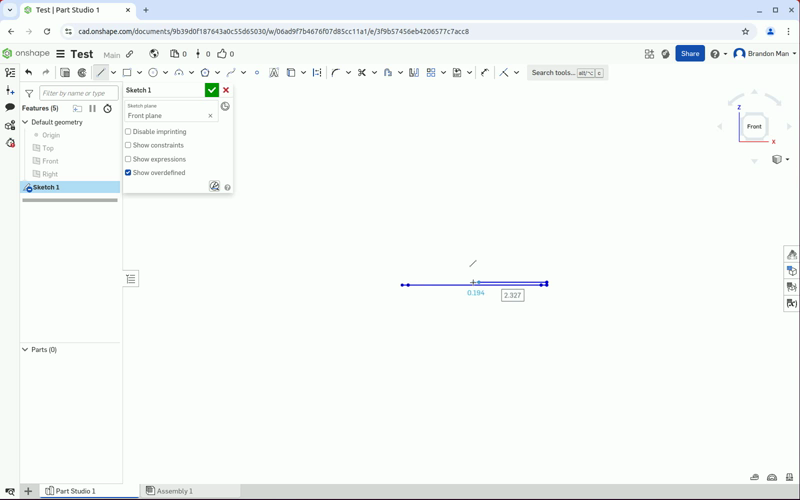
scroll(6)
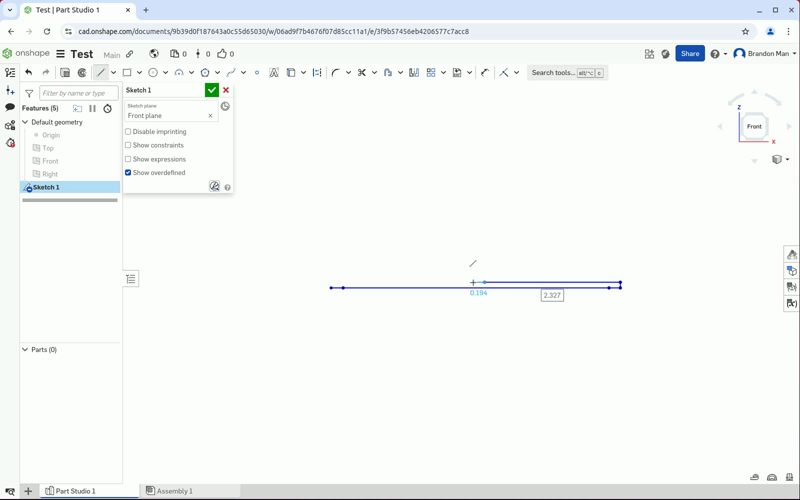
click(473, 282)
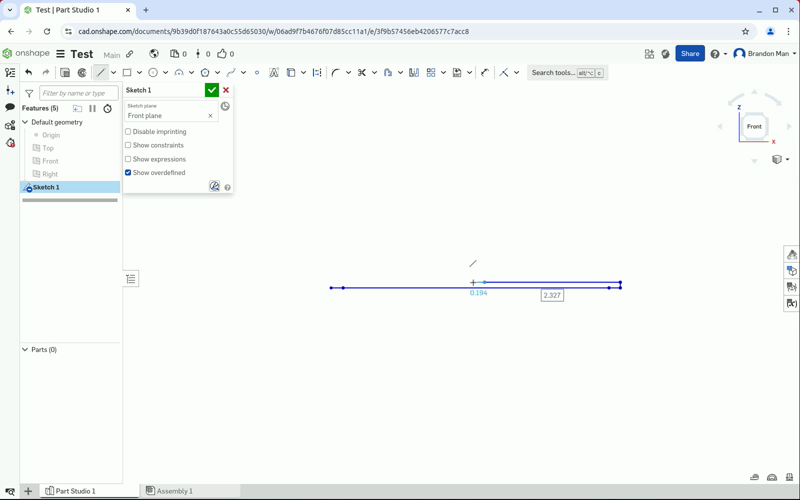
scroll(-6)
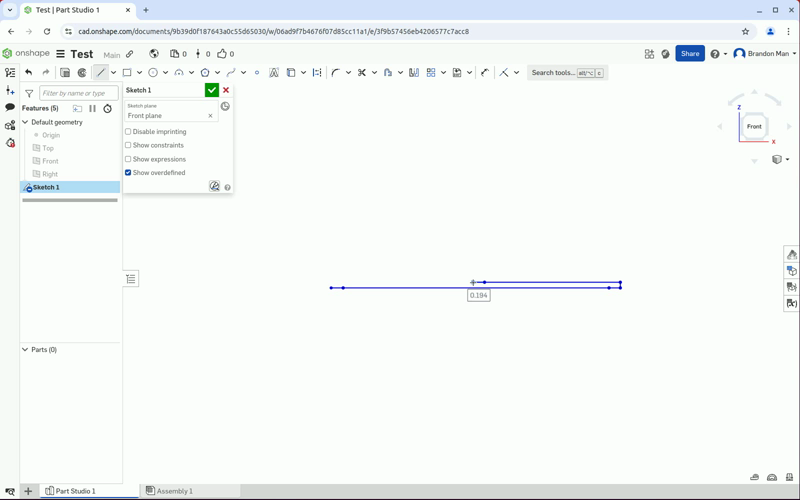
scroll(-6)
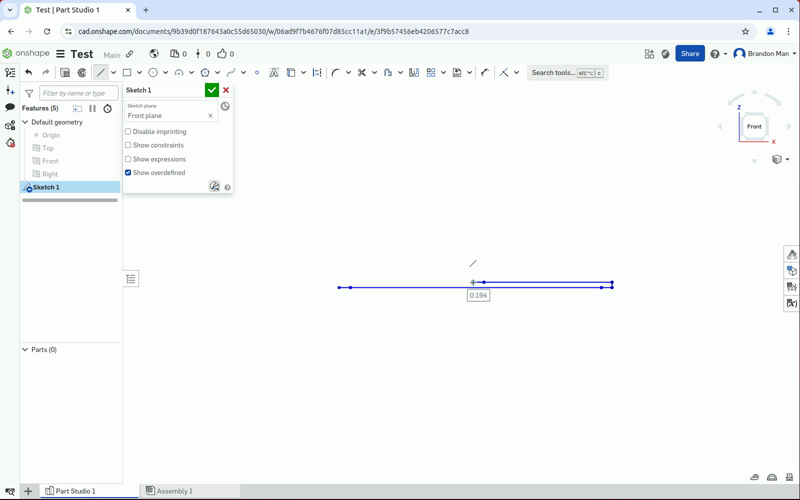
scroll(-6)
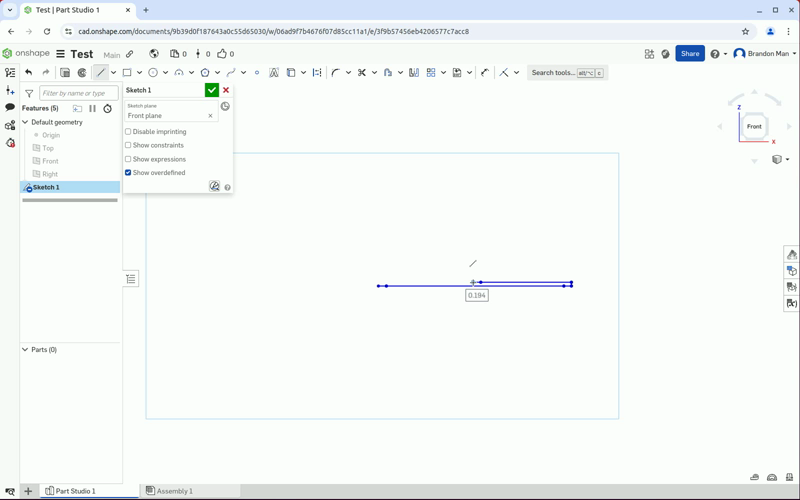
scroll(-6)
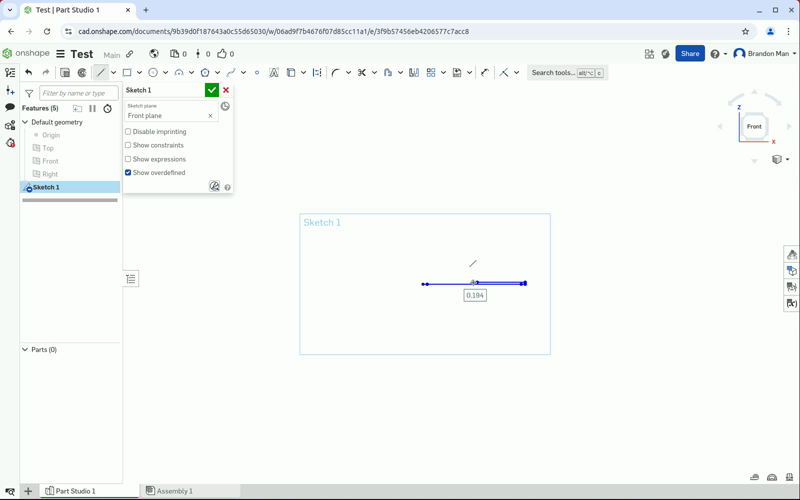
scroll(-6)
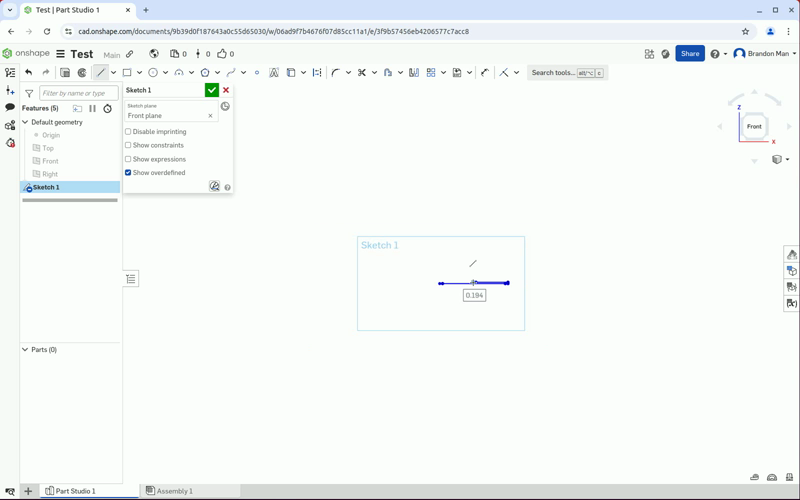
scroll(-6)
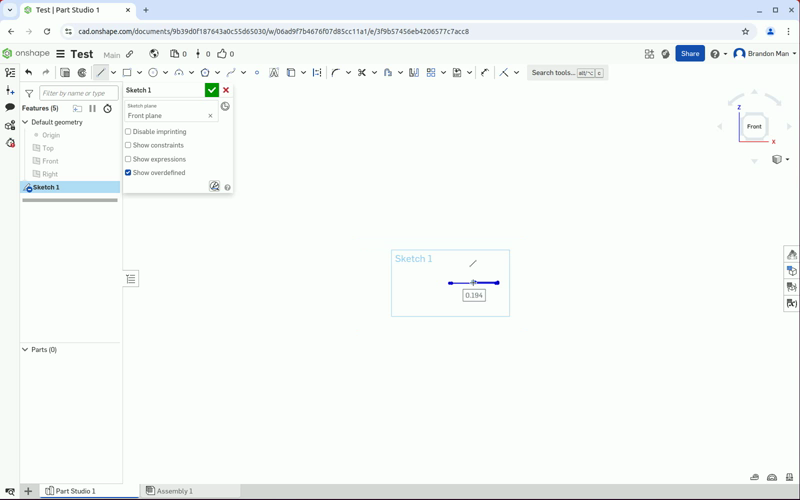
scroll(-6)
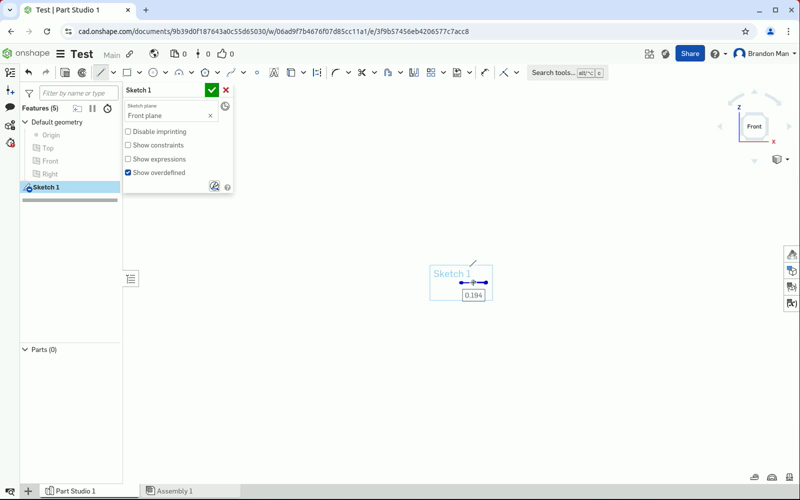
key_up(shift)
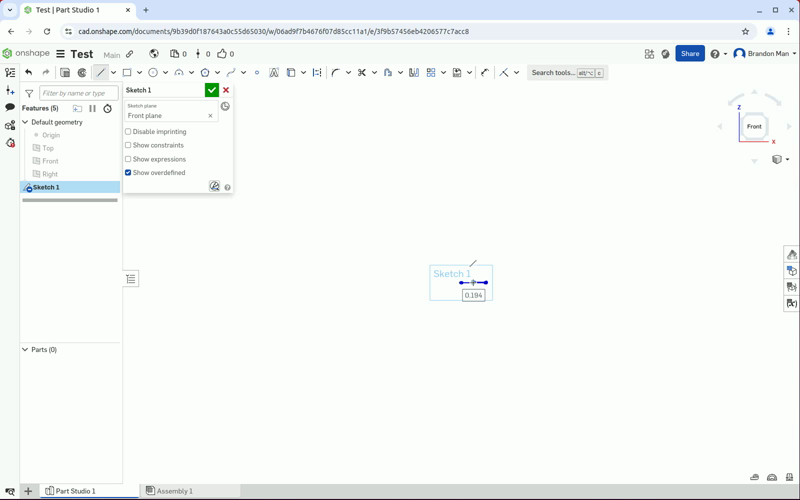
key_down(shift)
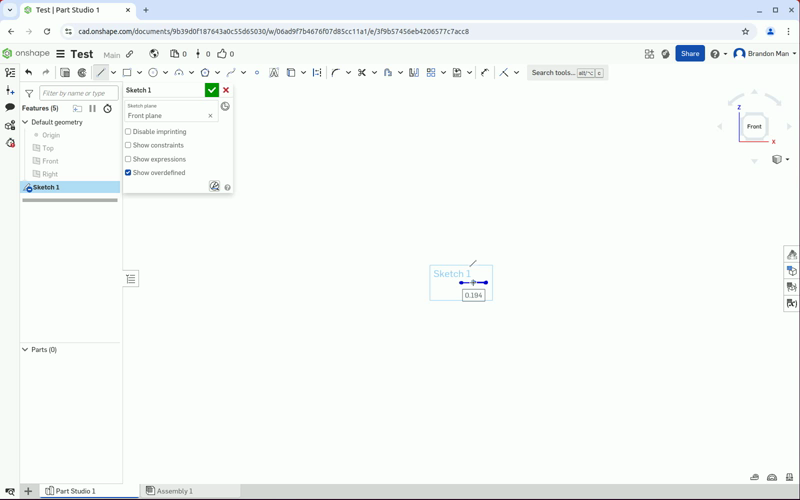
mouse_move(503, 282)
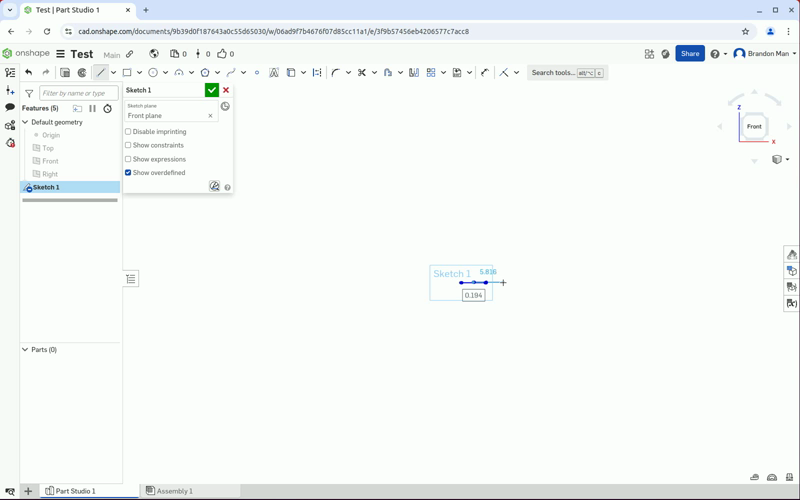
mouse_move(460, 282)
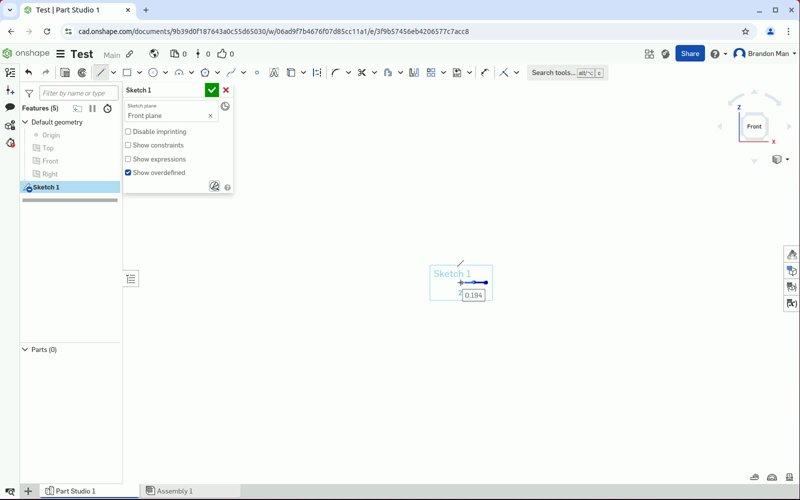
scroll(6)
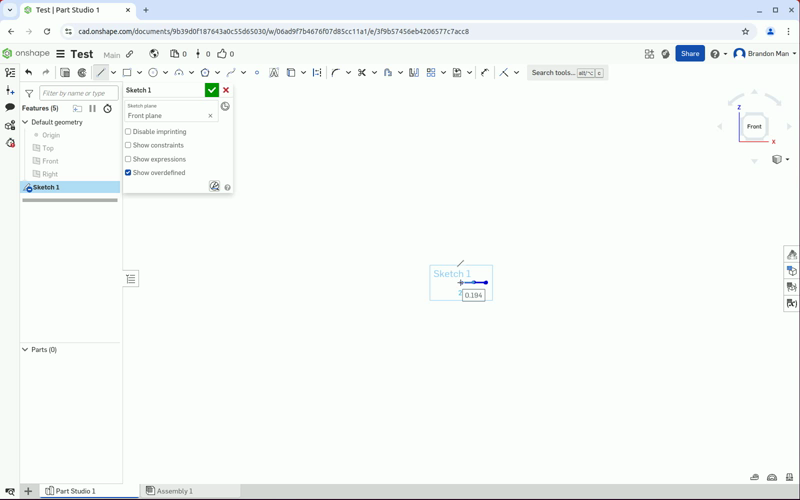
scroll(6)
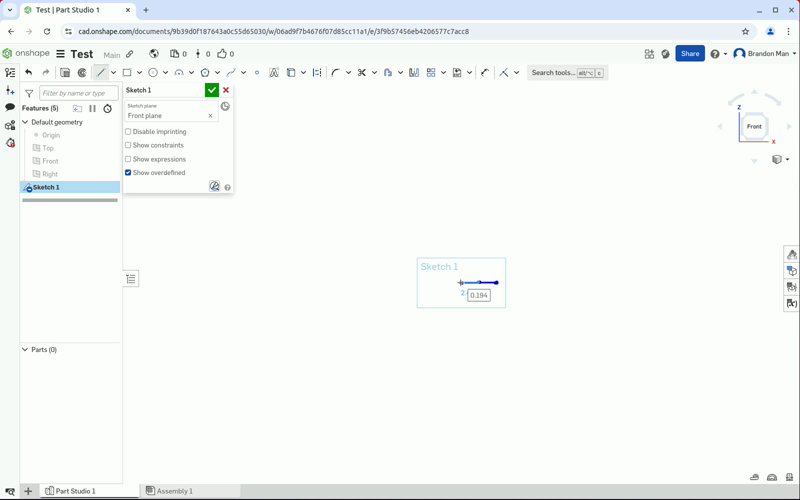
scroll(6)
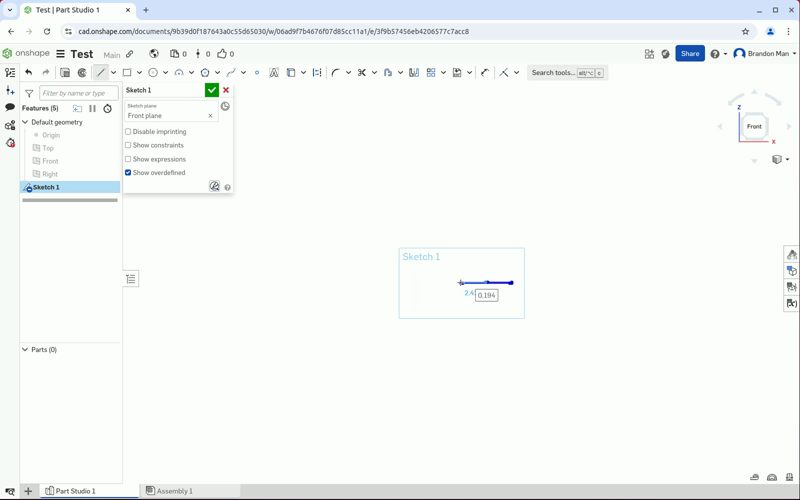
scroll(6)
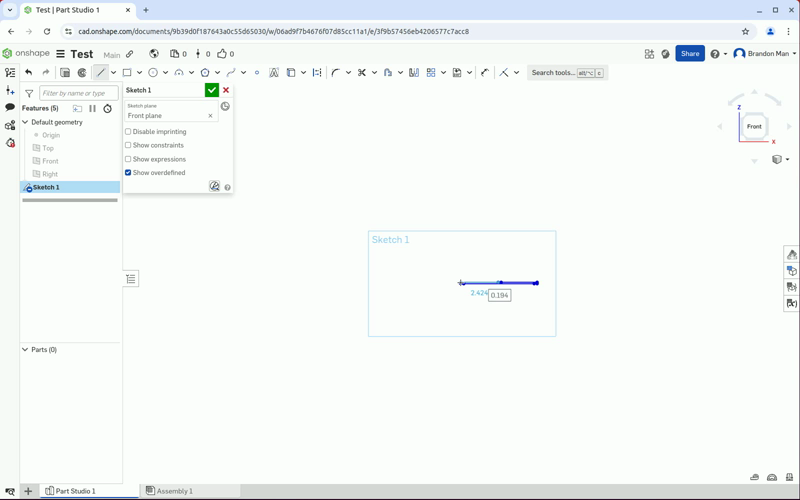
scroll(6)
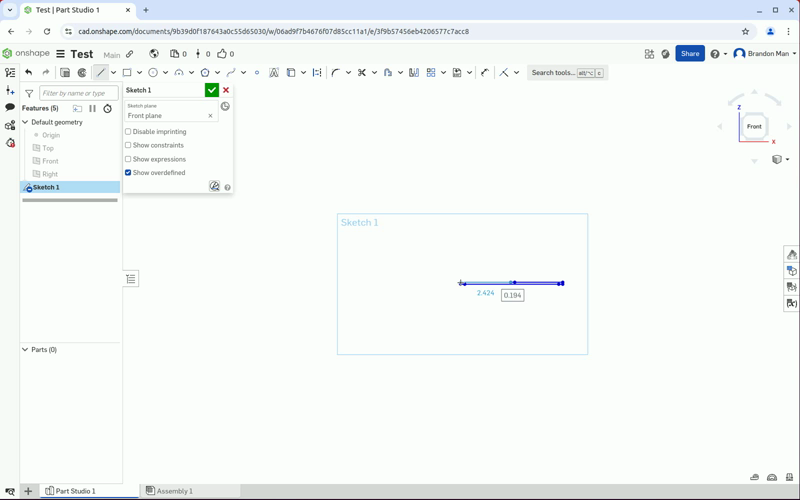
scroll(6)
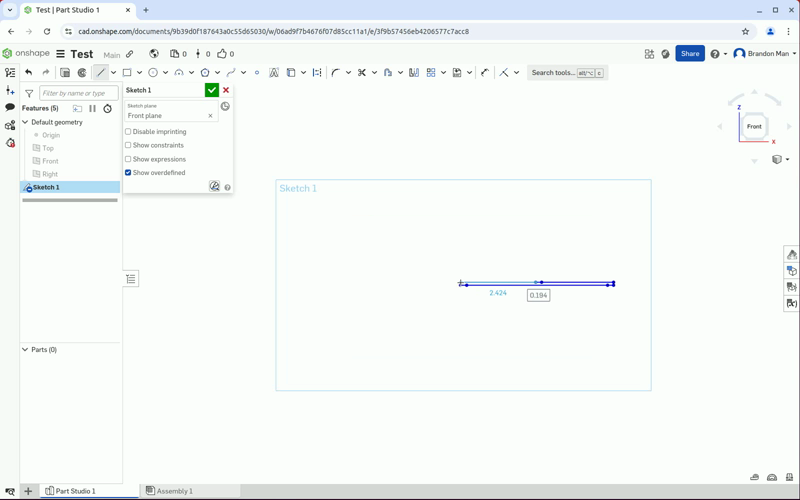
scroll(6)
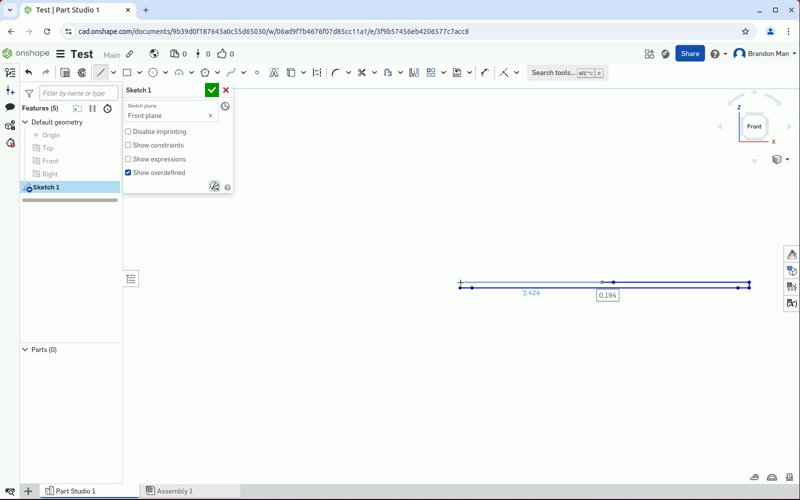
click(460, 282)
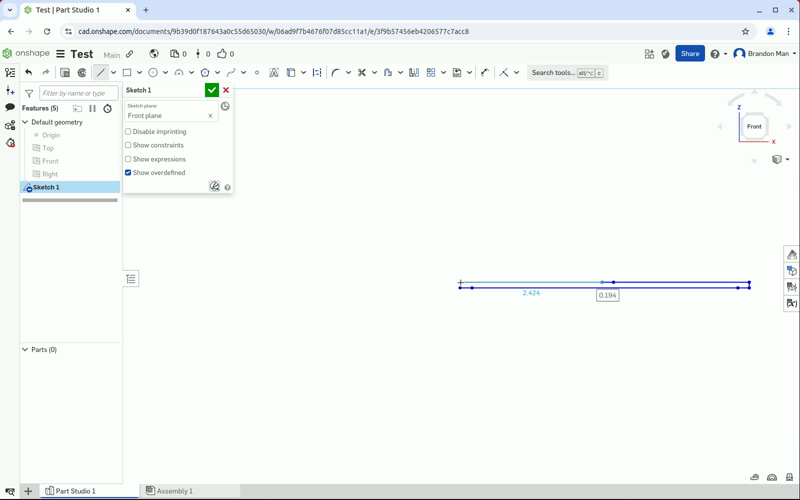
scroll(-6)
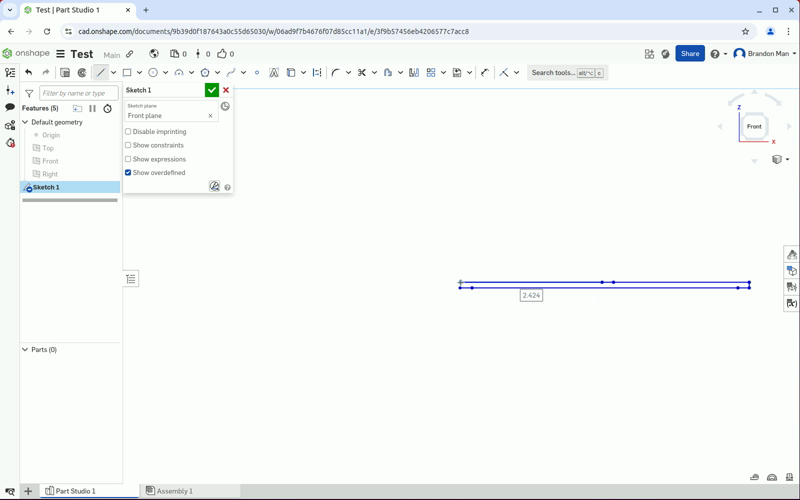
scroll(-6)
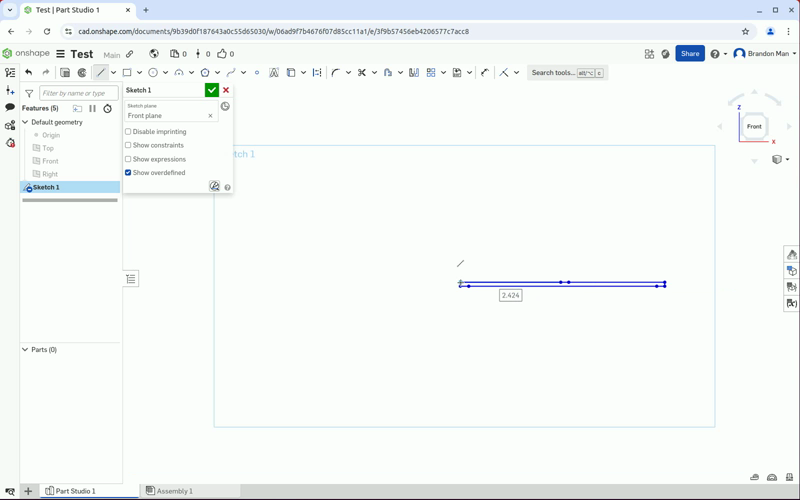
scroll(-6)
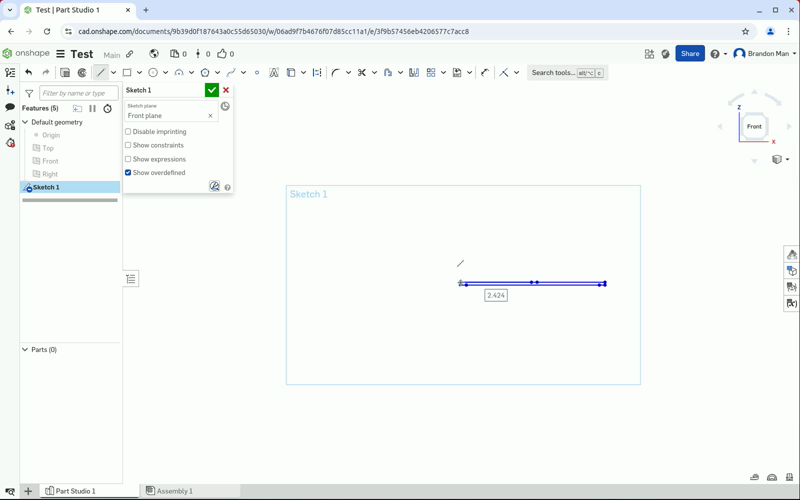
scroll(-6)
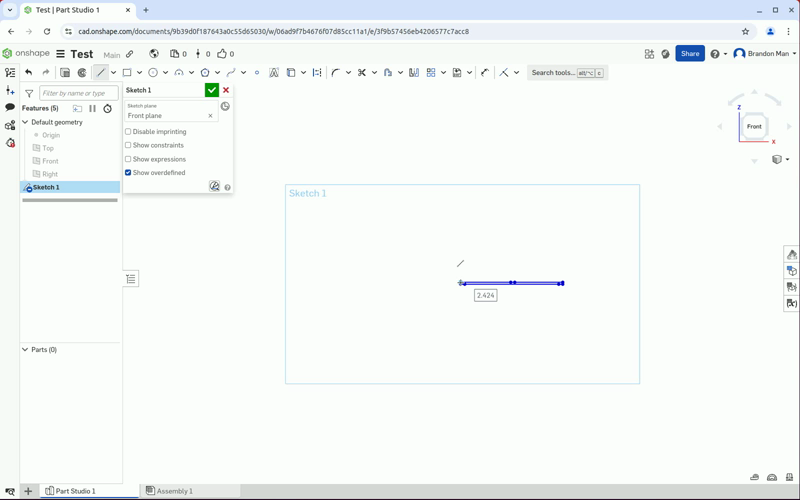
scroll(-6)
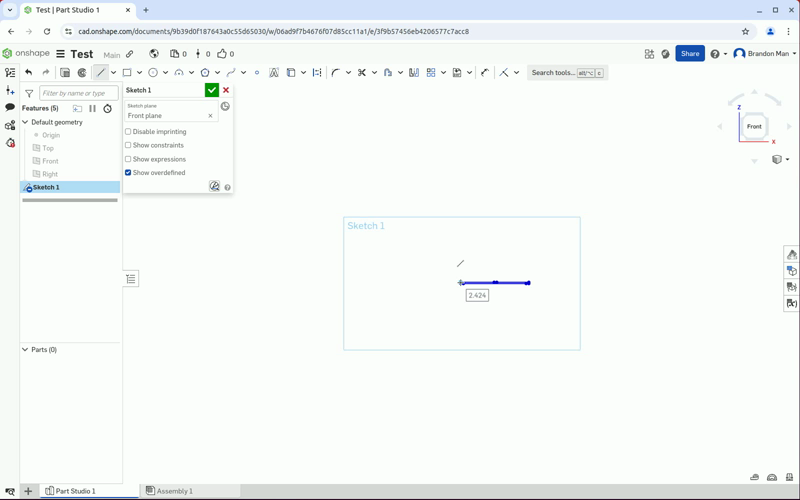
scroll(-6)
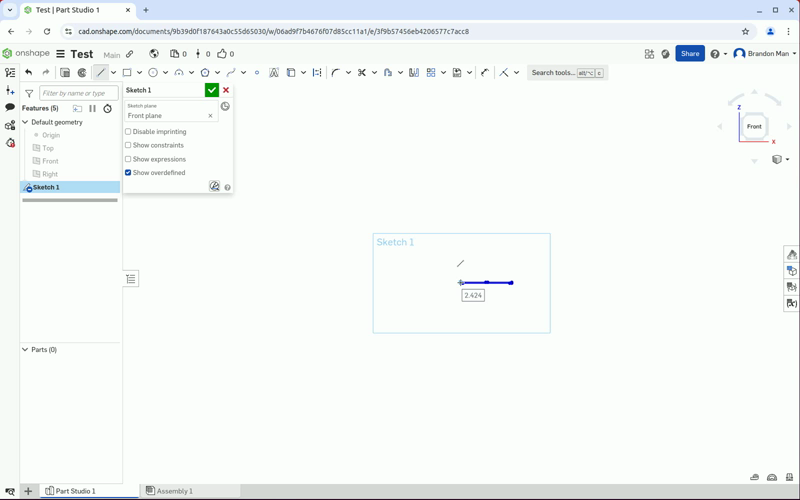
scroll(-6)
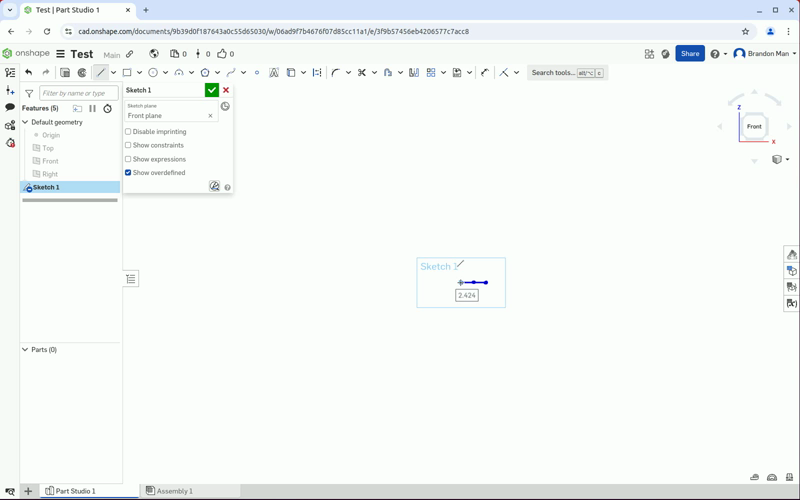
key_up(shift)
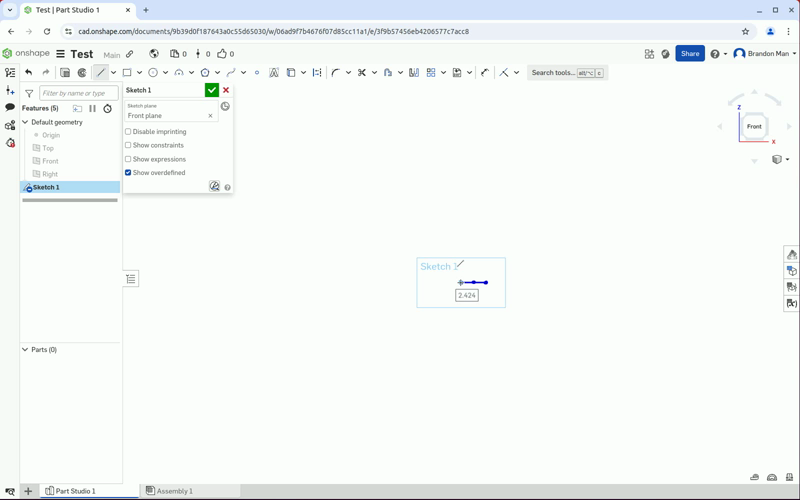
mouse_move(490, 282)
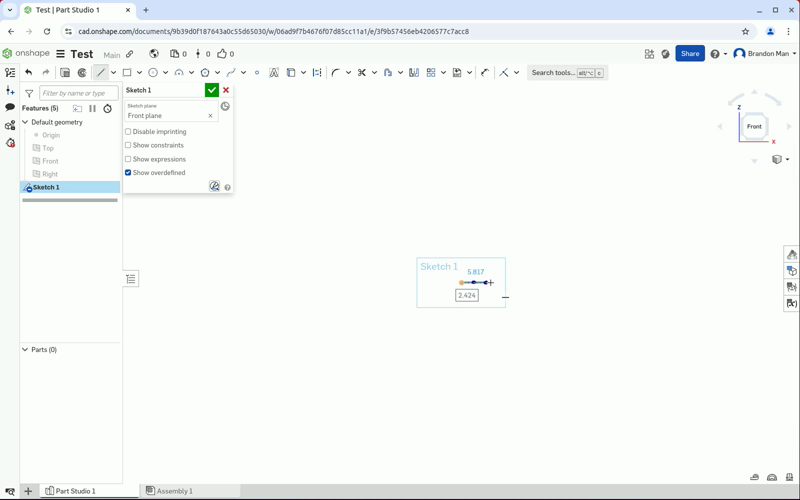
key_down(shift)
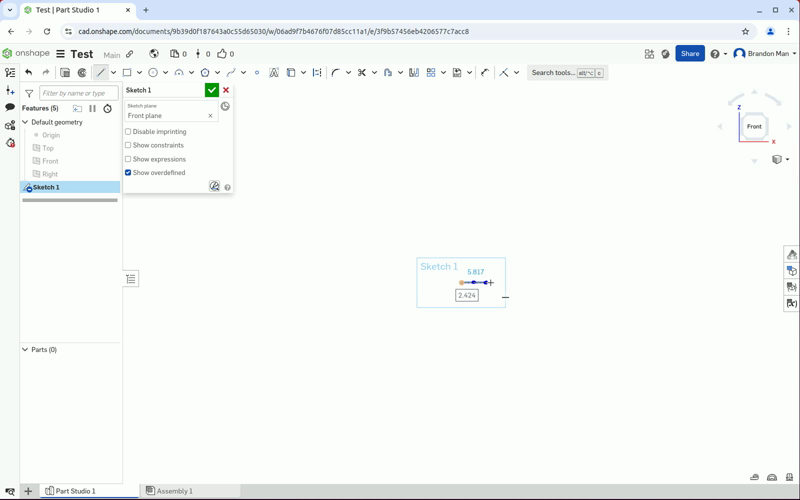
mouse_move(460, 282)
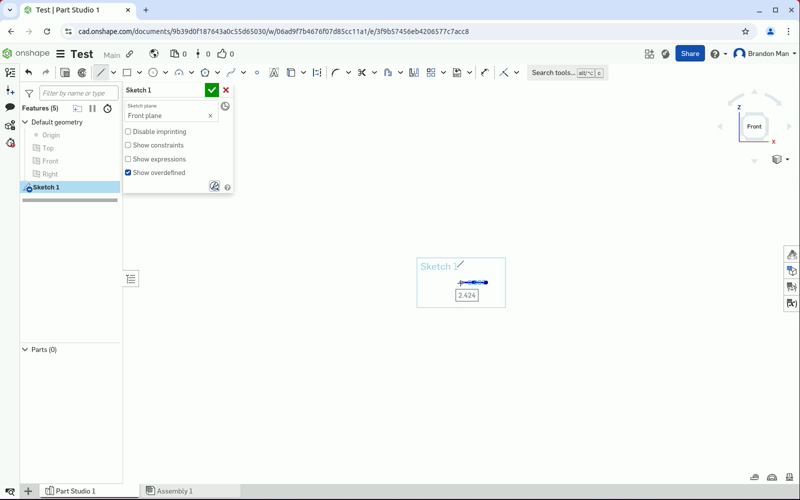
scroll(6)
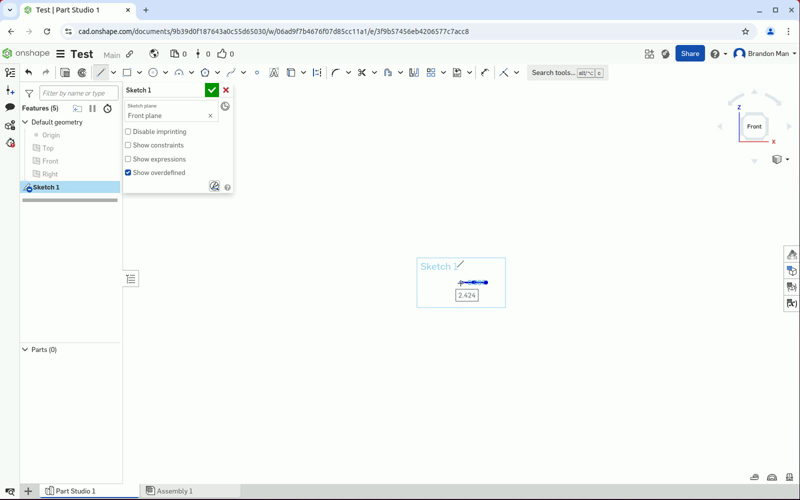
scroll(6)
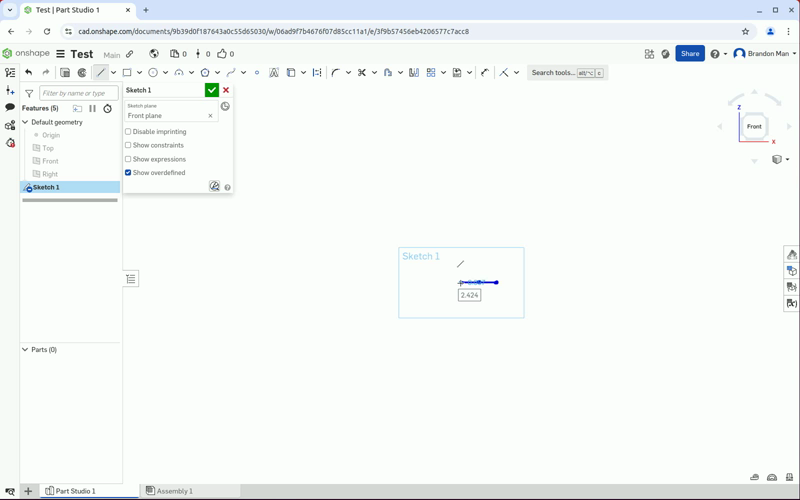
scroll(6)
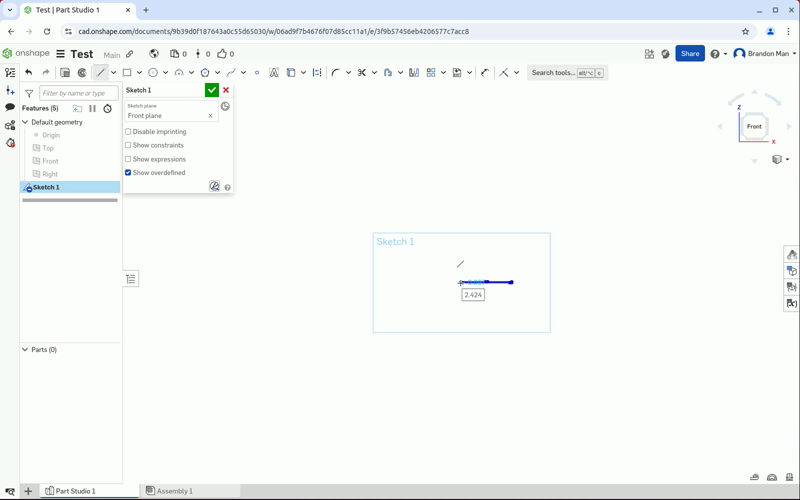
scroll(6)
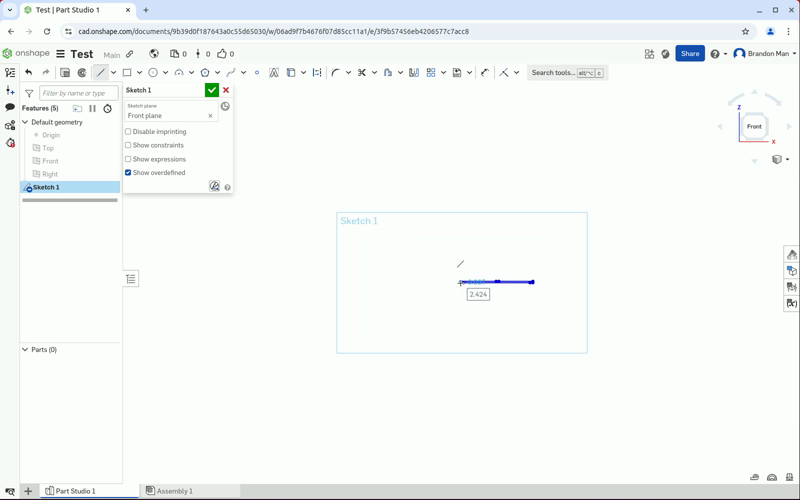
scroll(6)
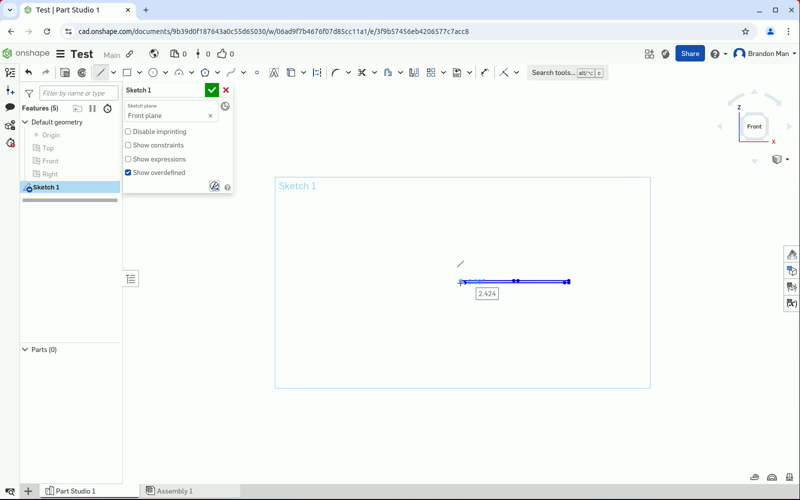
scroll(6)
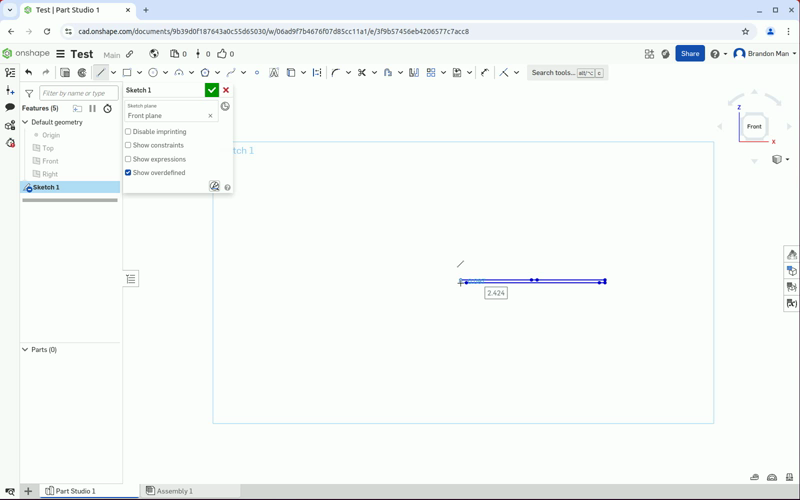
scroll(6)
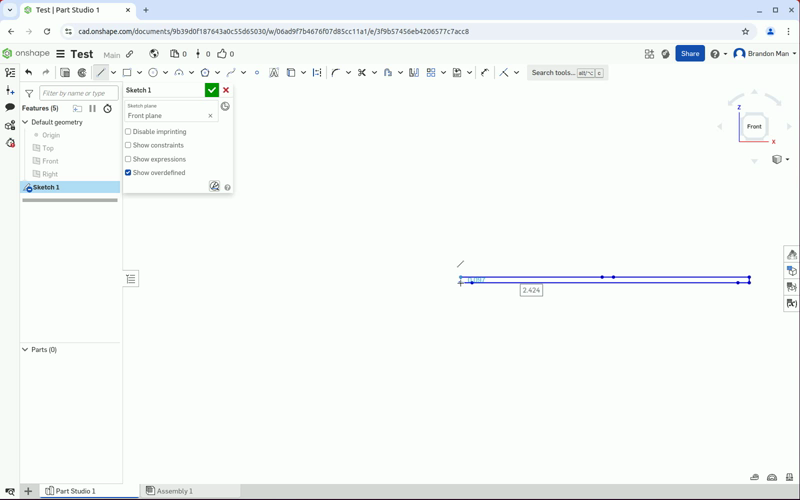
key_up(shift)
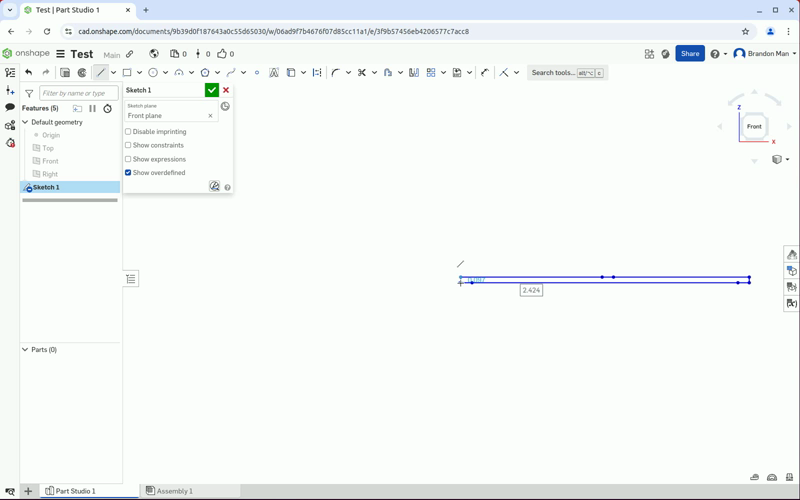
click(460, 282)
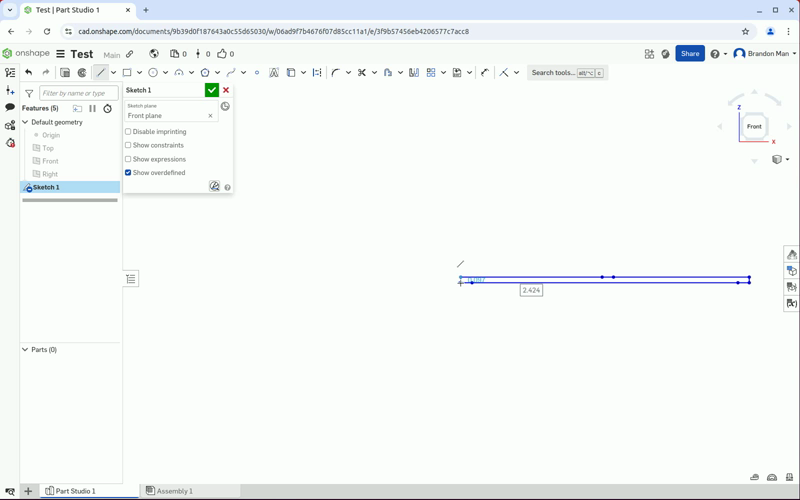
scroll(-6)
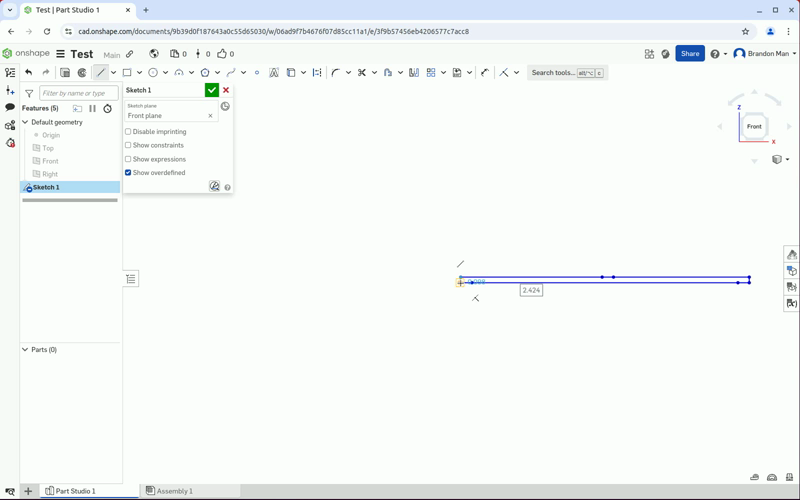
scroll(-6)
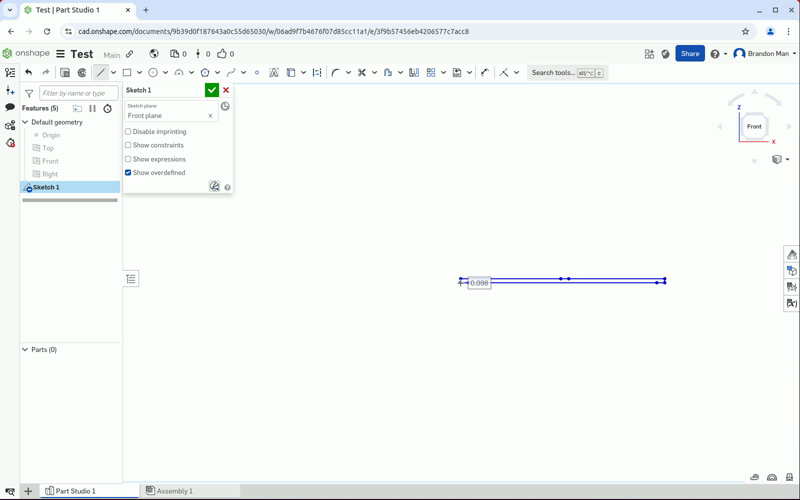
scroll(-6)
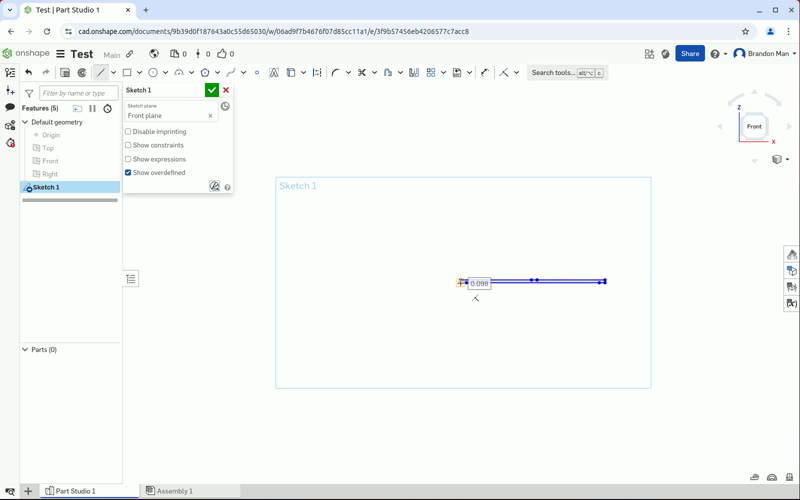
scroll(-6)
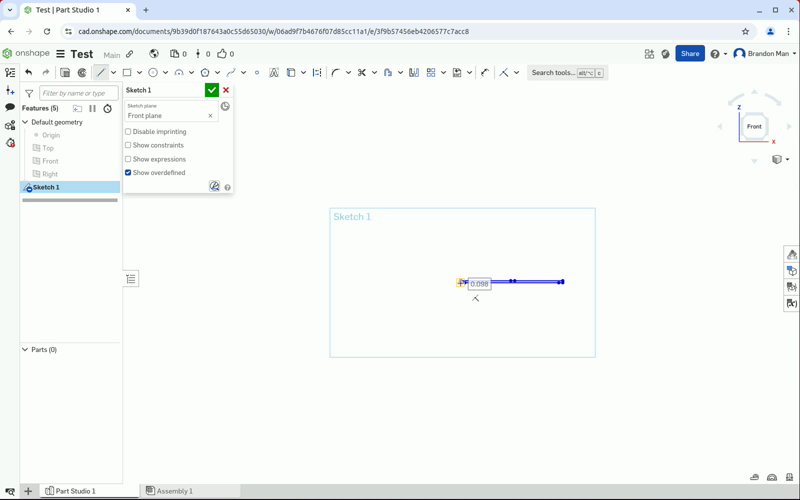
scroll(-6)
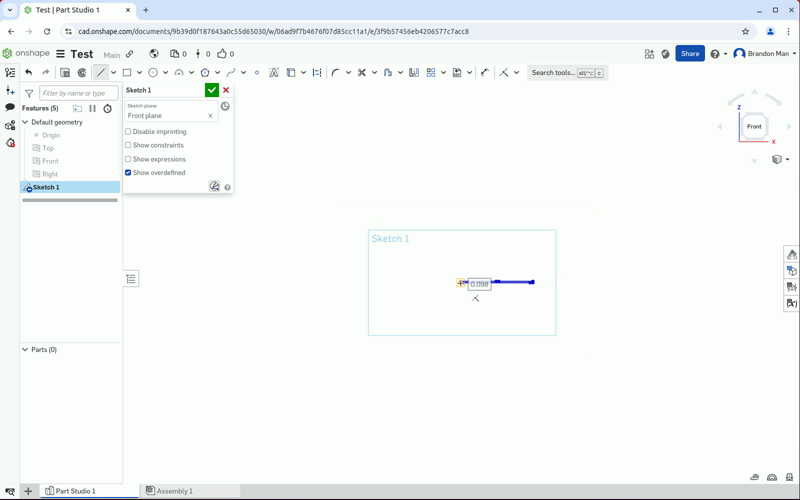
scroll(-6)
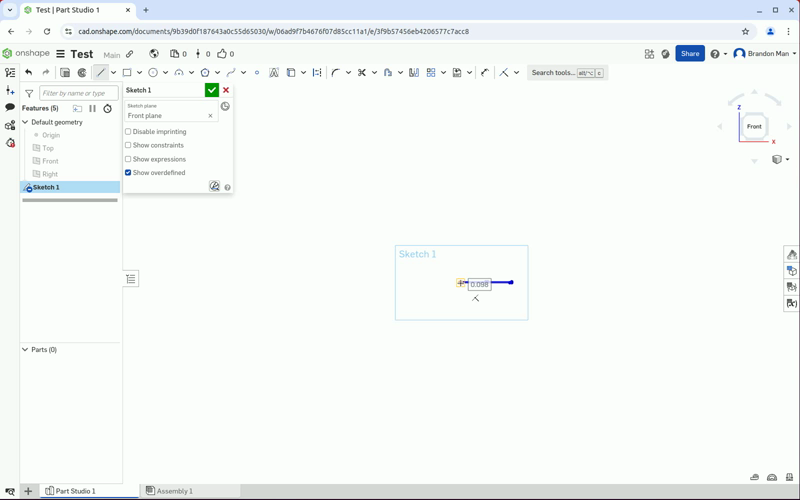
scroll(-6)
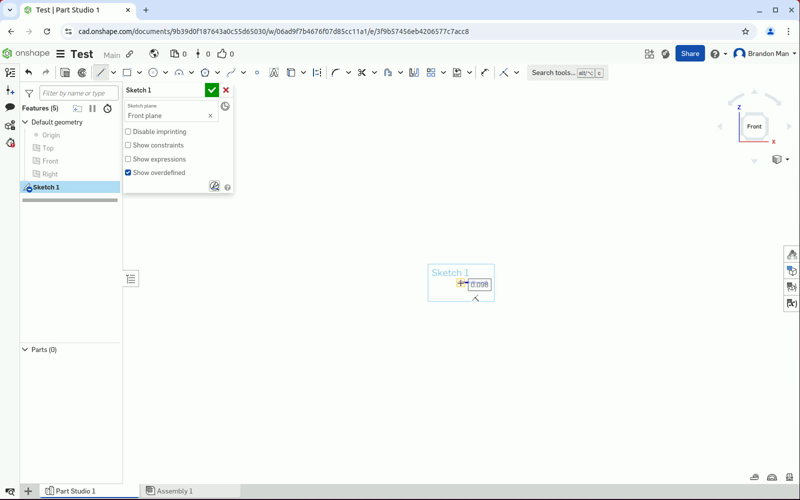
key(esc)
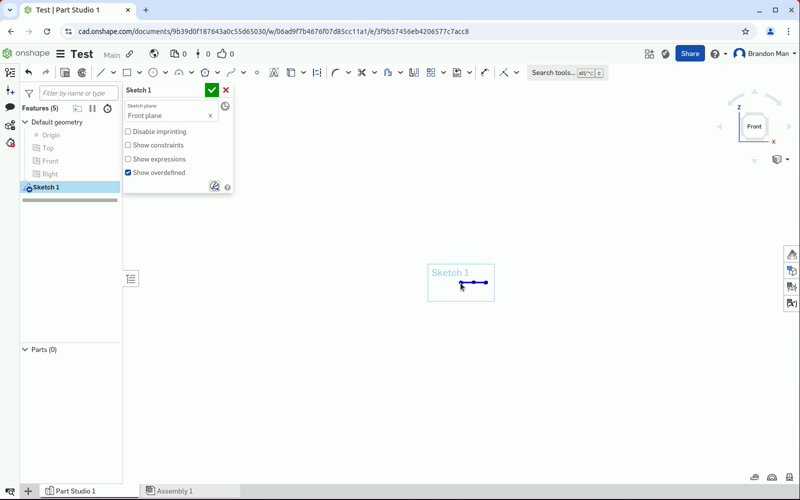
mouse_move(478, 282)
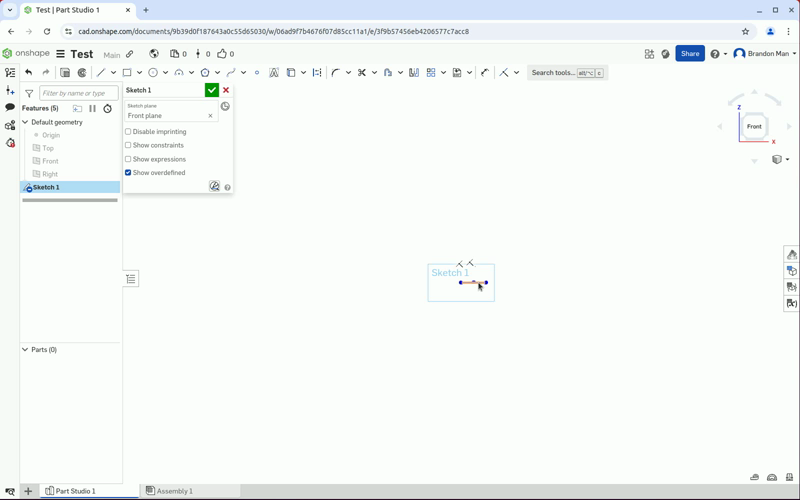
scroll(6)
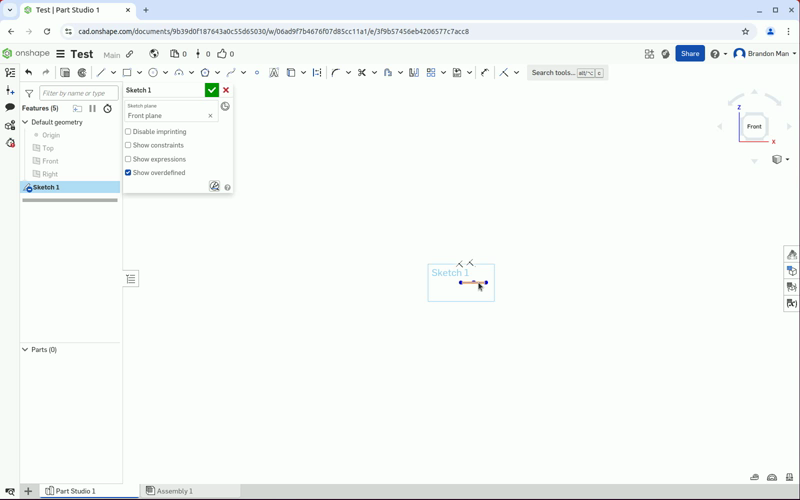
scroll(6)
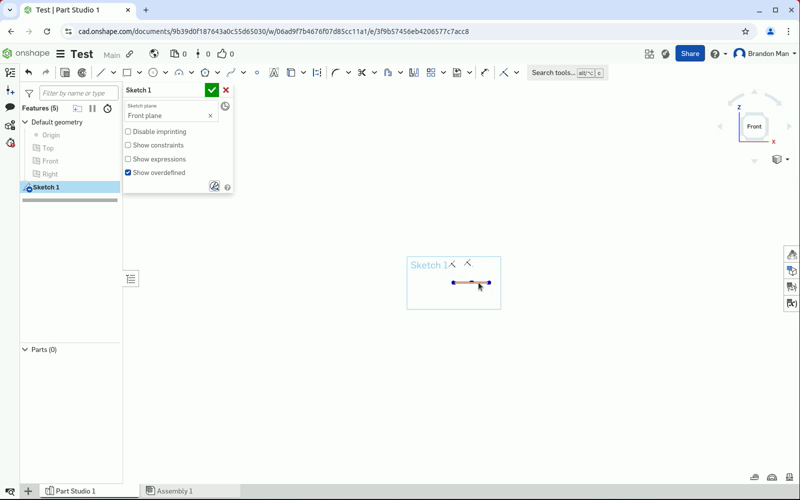
scroll(6)
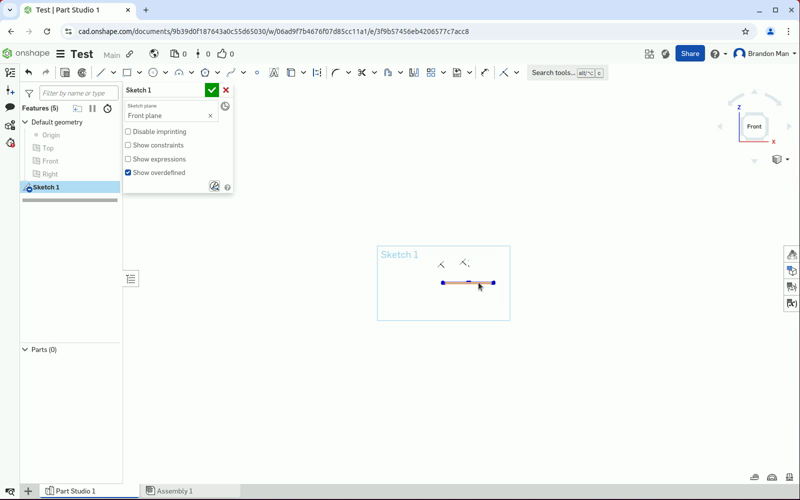
scroll(6)
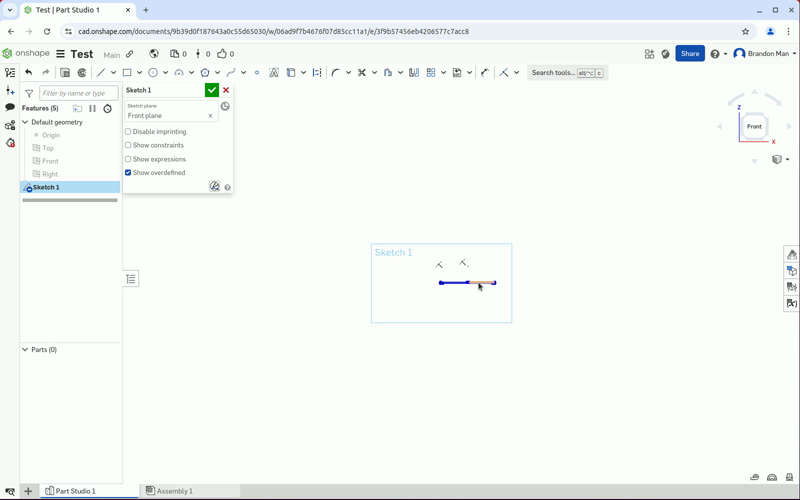
scroll(6)
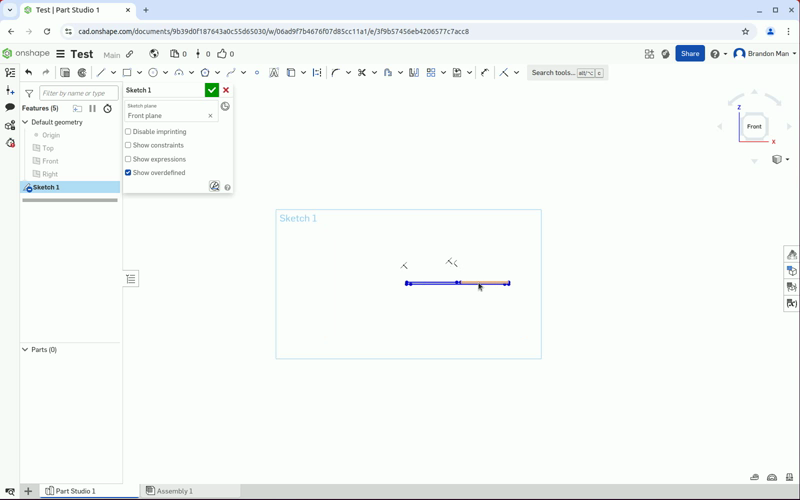
scroll(6)
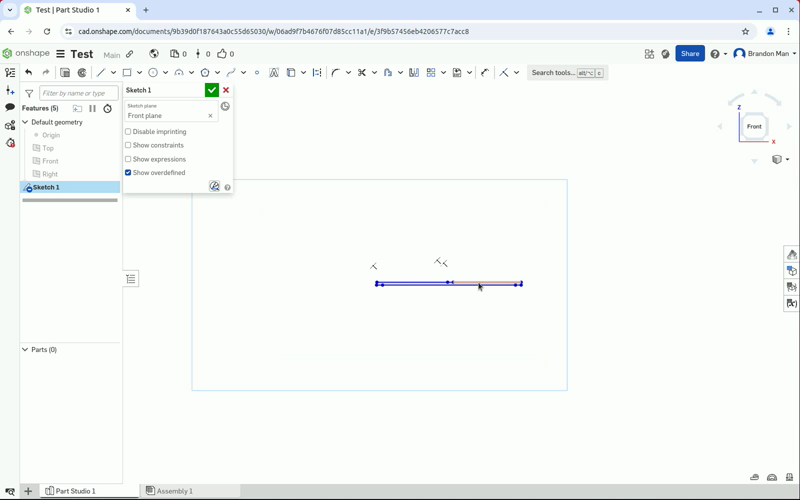
scroll(6)
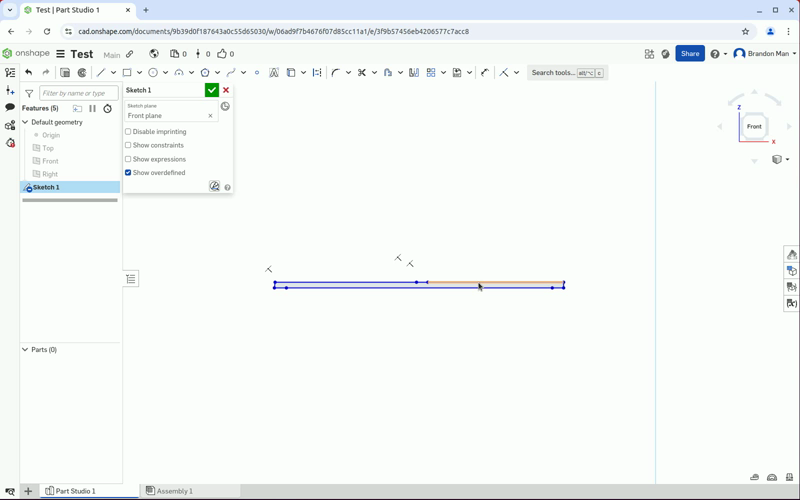
click(478, 282)
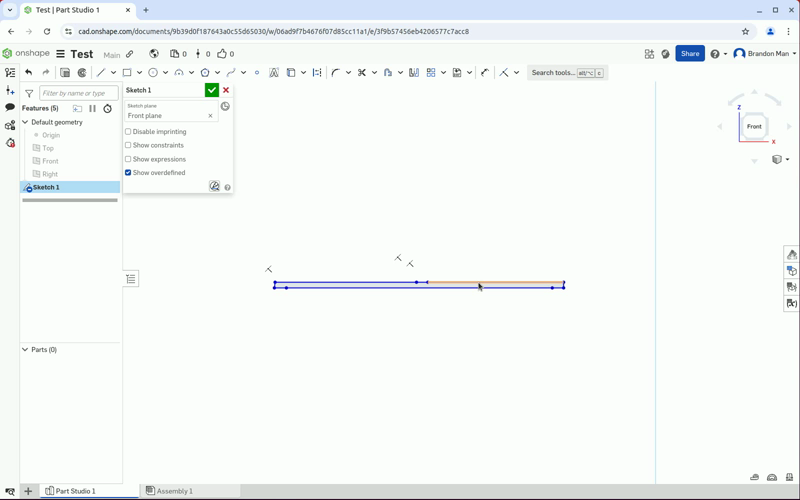
scroll(-6)
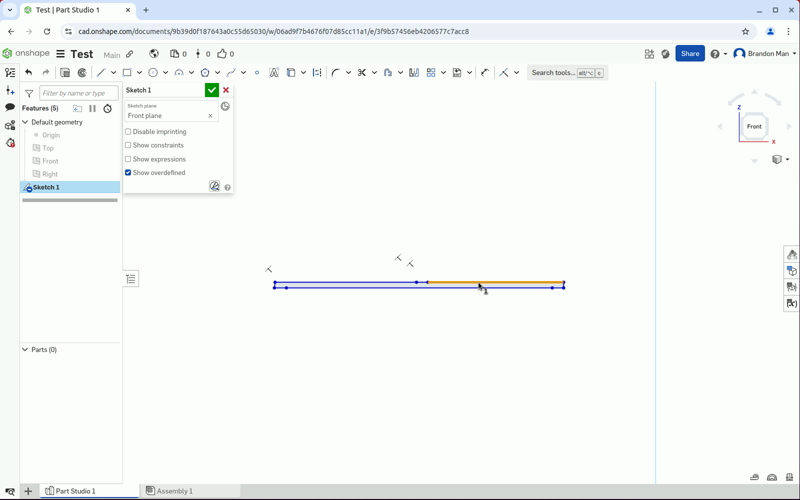
scroll(-6)
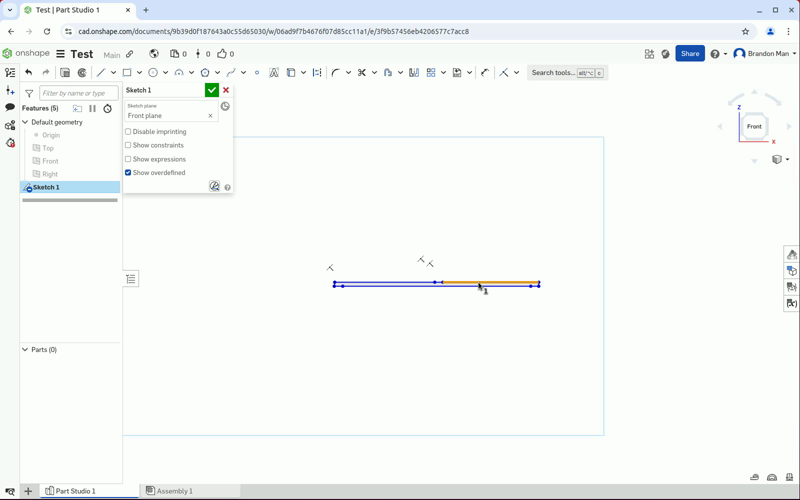
scroll(-6)
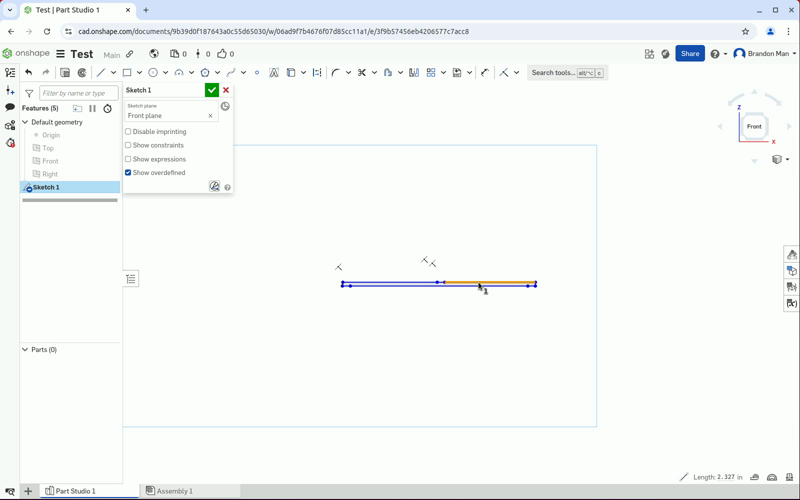
scroll(-6)
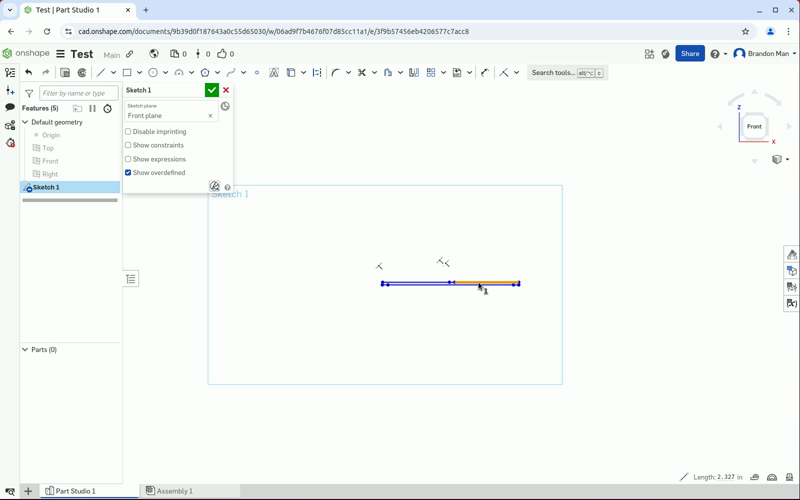
scroll(-6)
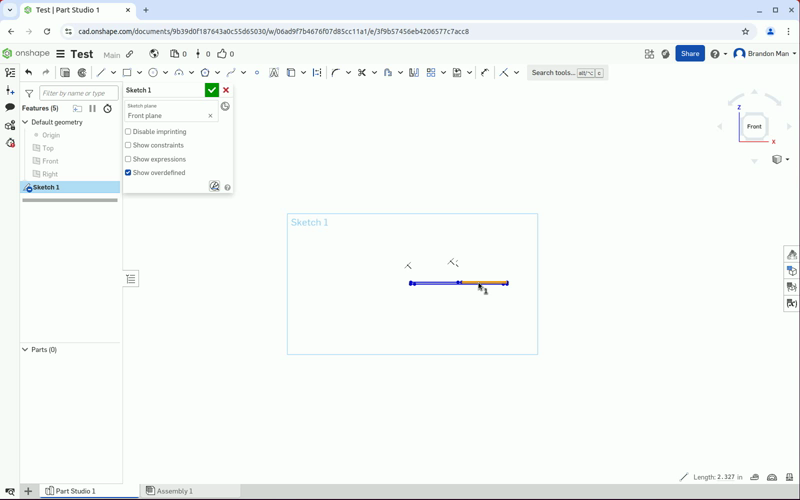
scroll(-6)
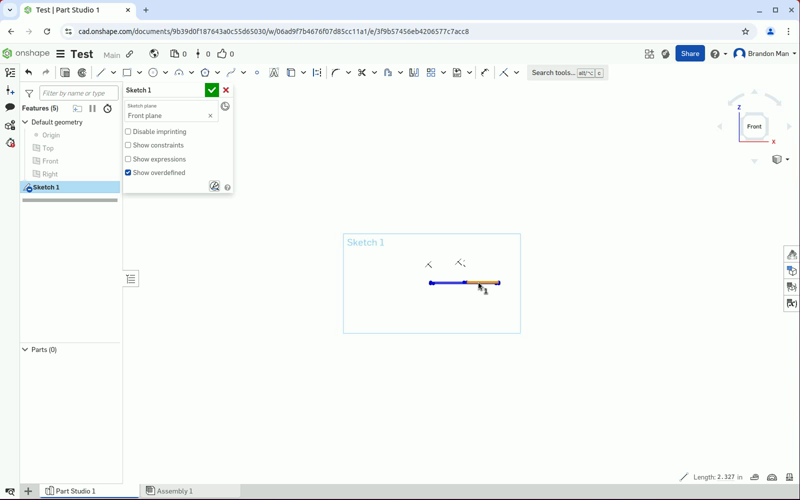
scroll(-6)
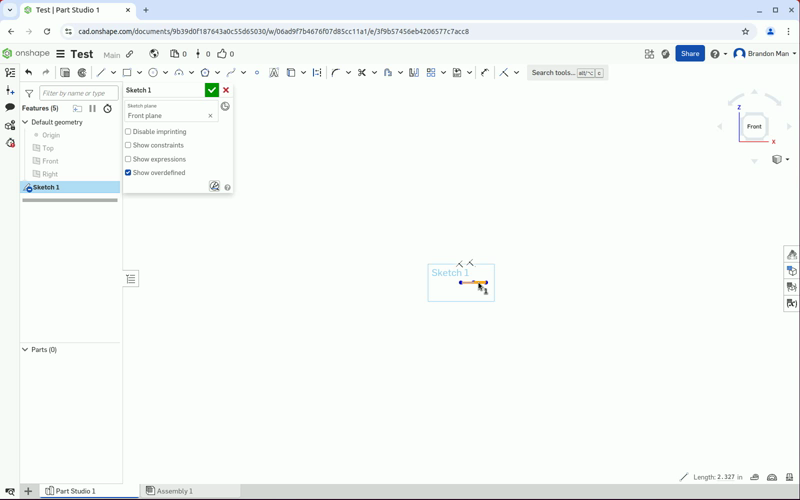
mouse_move(73, 352)
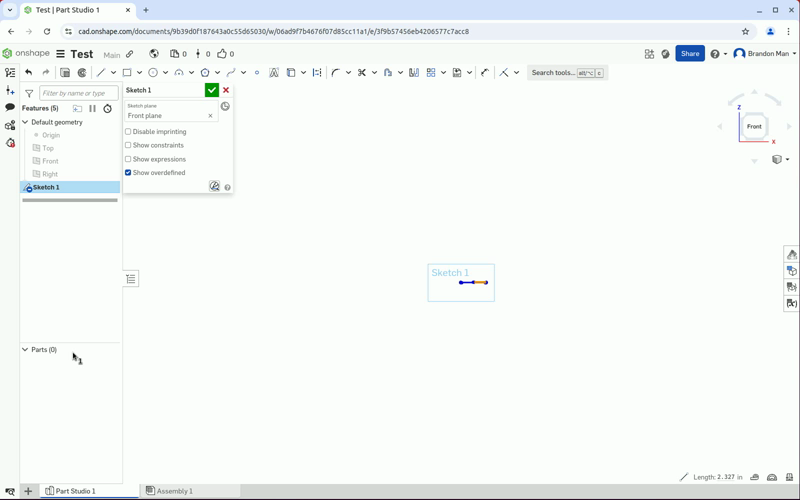
key(shift+y)
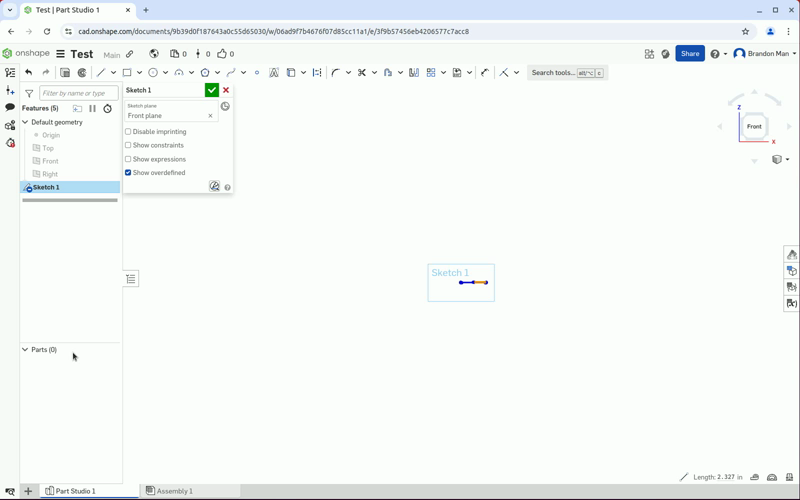
key(shift+e)
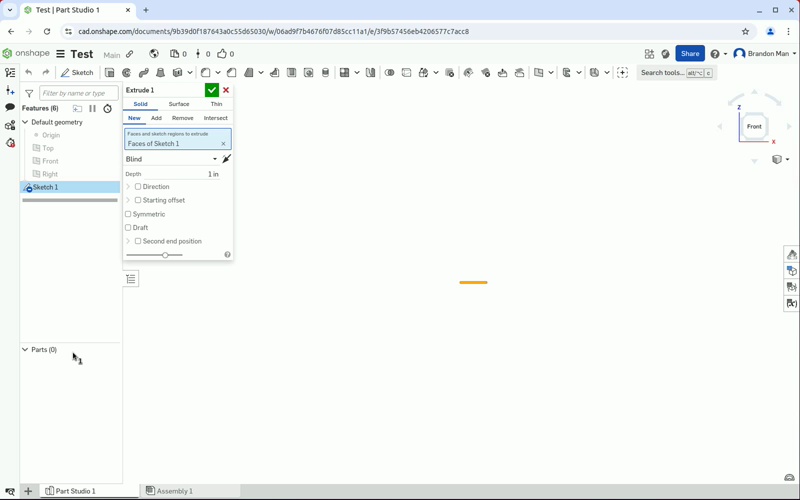
mouse_move(143, 106)
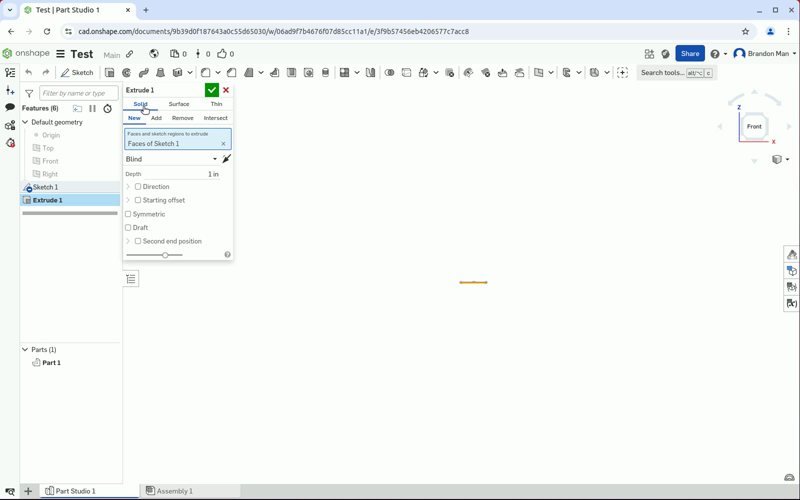
click(143, 106)
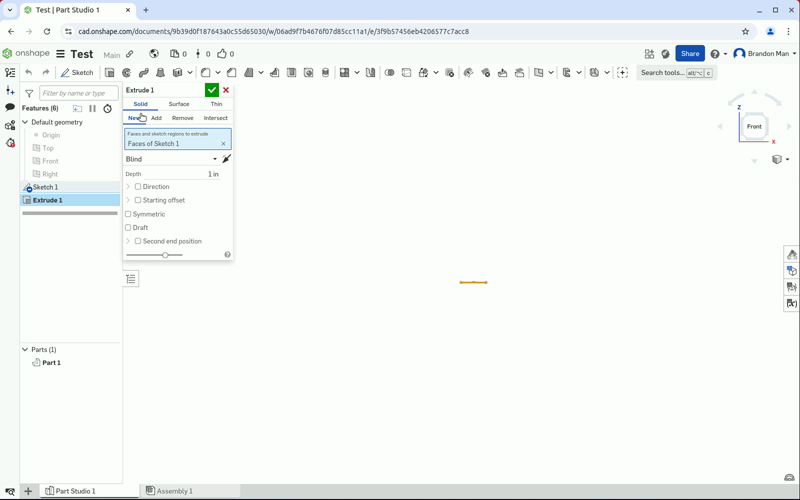
mouse_move(137, 120)
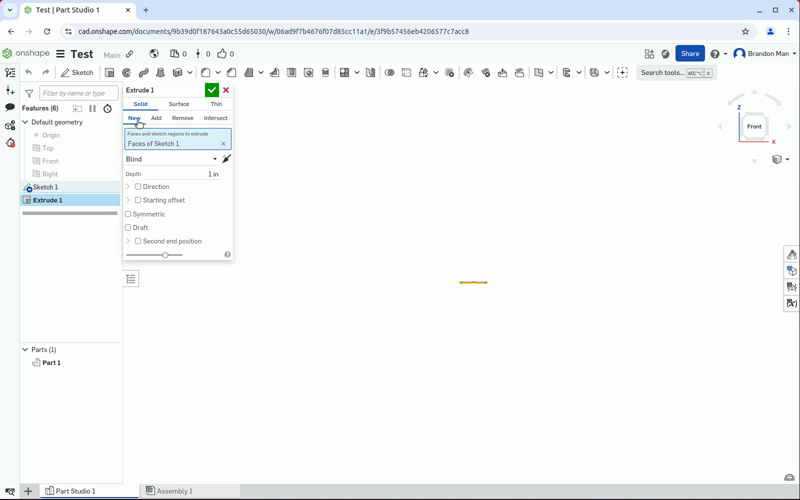
click(137, 120)
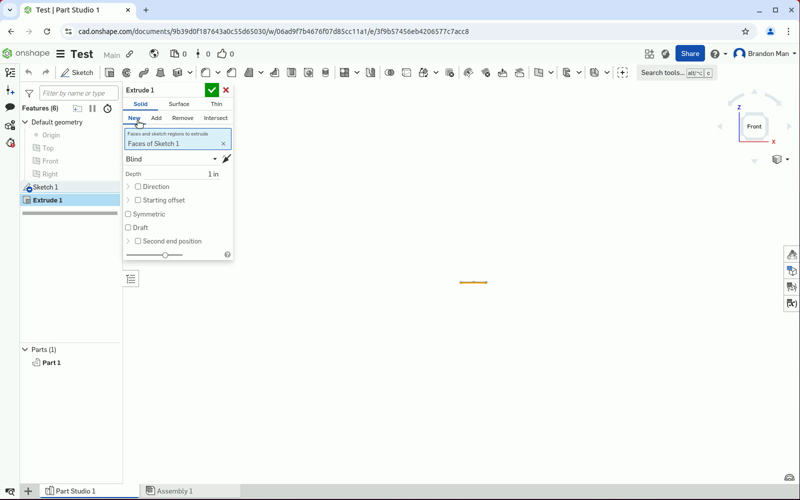
key(tab, 4)
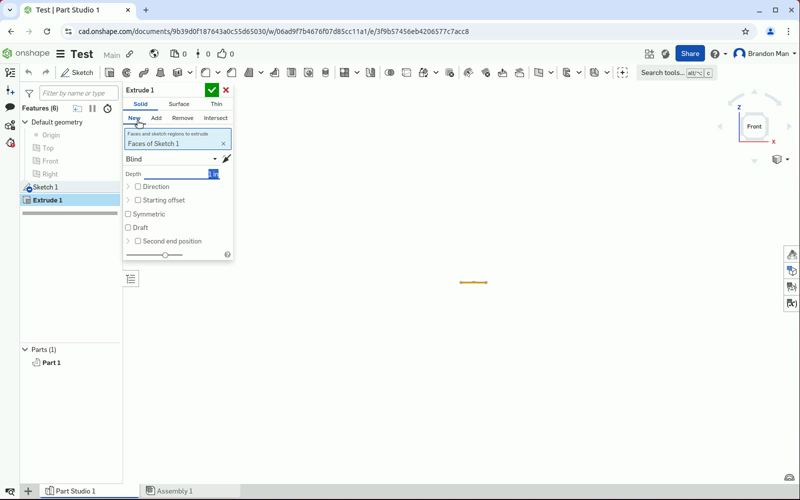
text(-23.108)
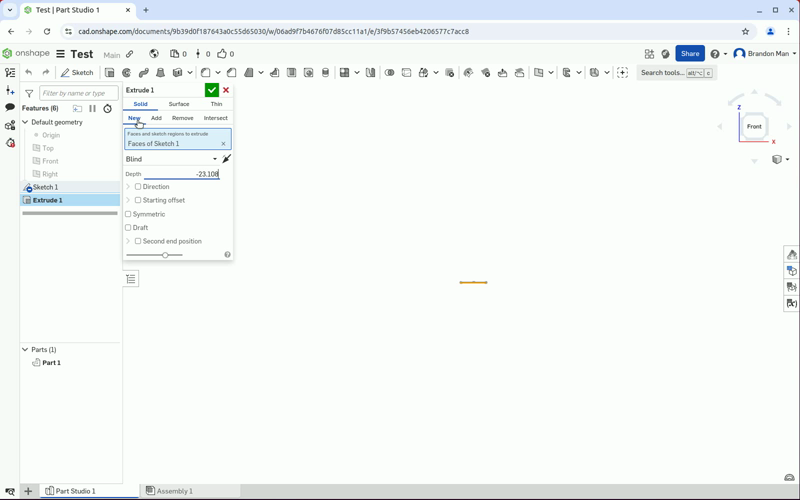
key(enter)
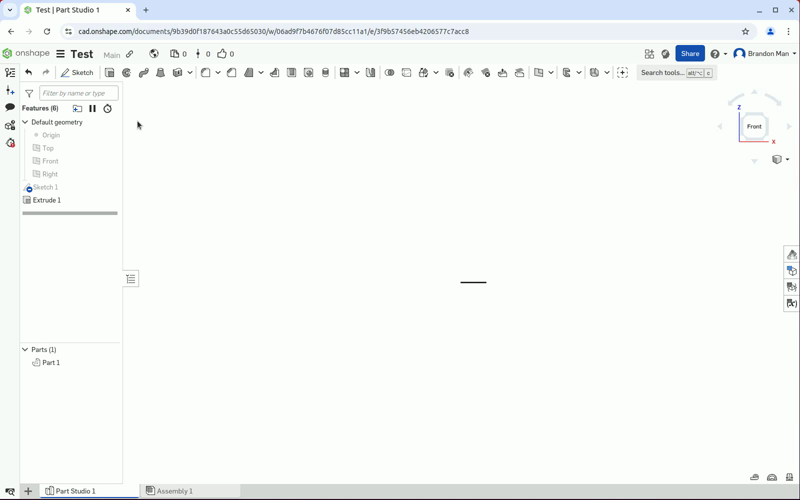
key(shift+h)
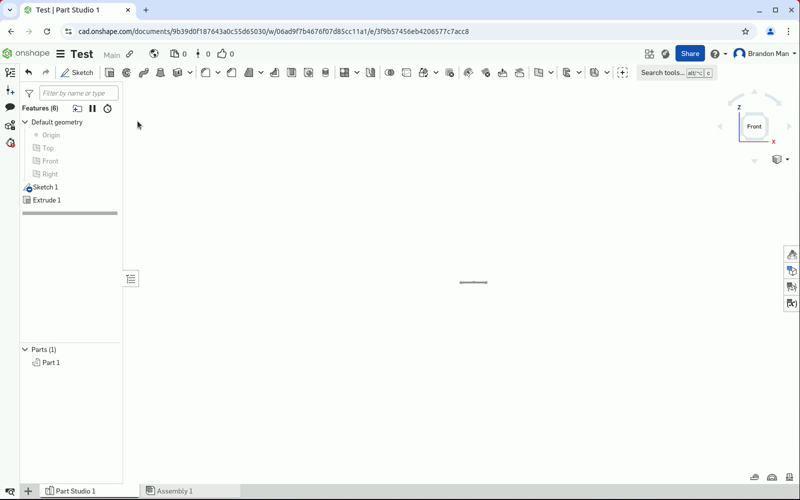
key(shift+h)
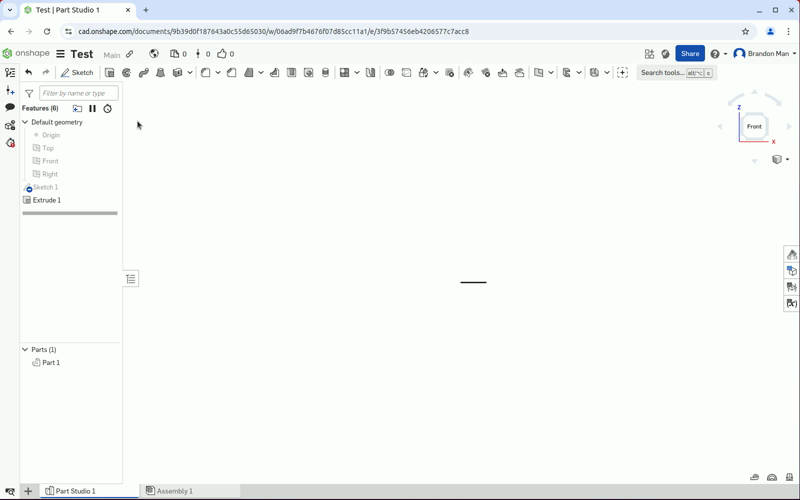
mouse_move(73, 189)
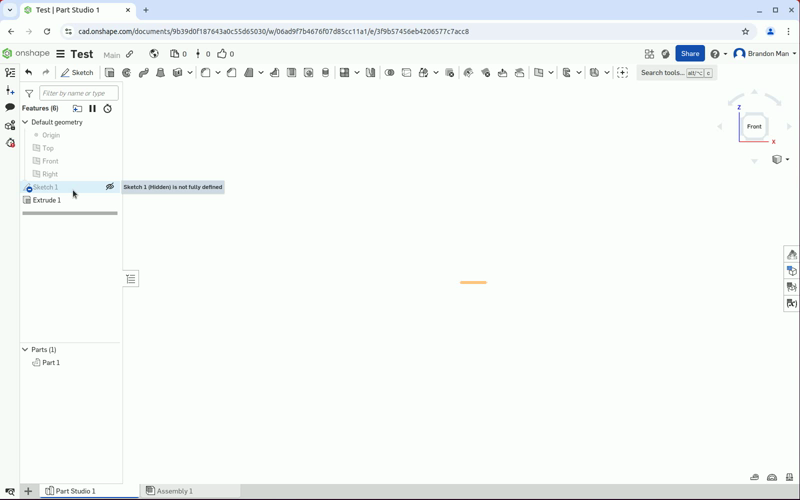
click(73, 189)
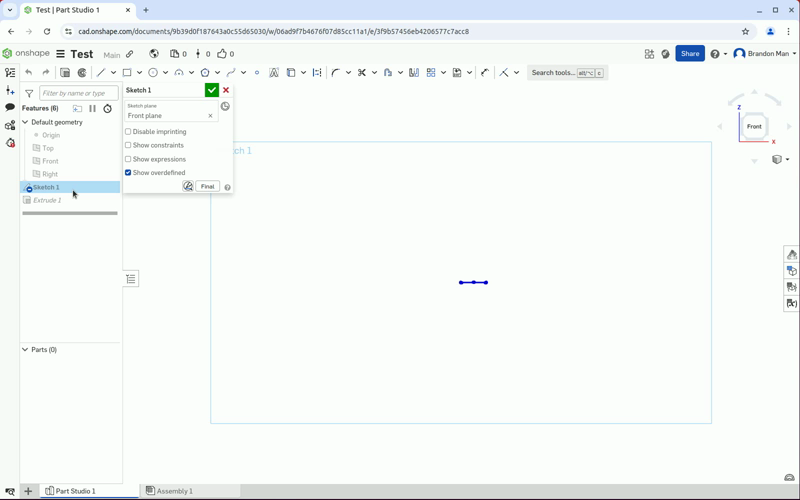
mouse_move(229, 92)
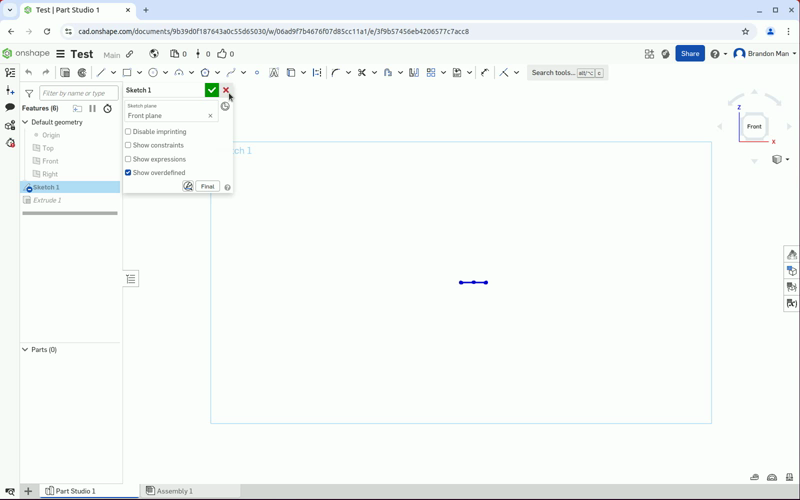
click(229, 92)
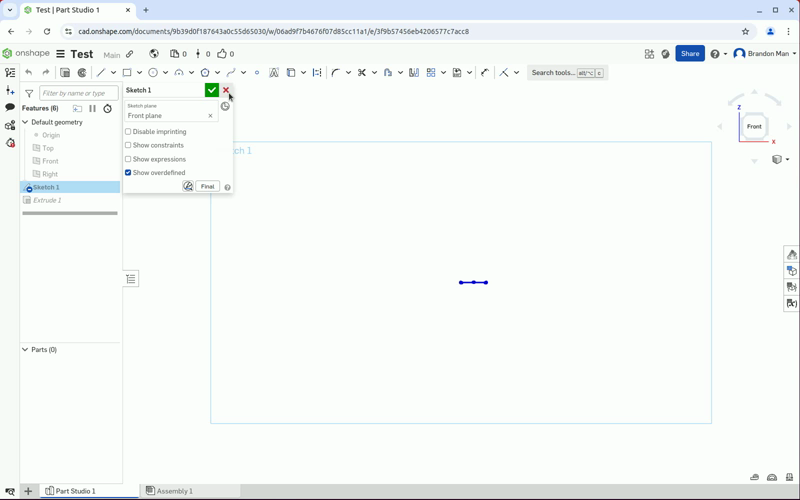
key(shift+s)
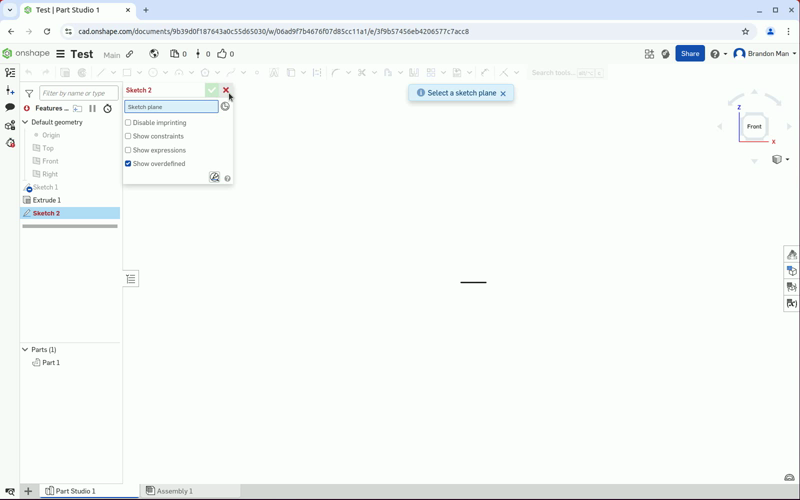
mouse_move(73, 163)
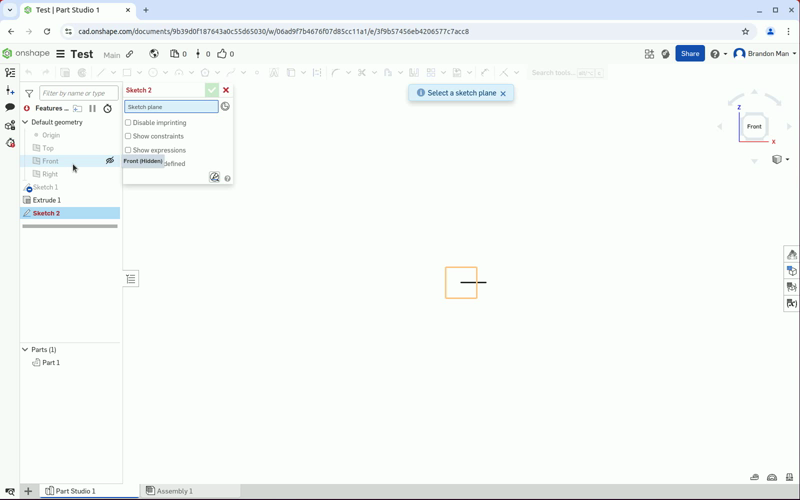
click(73, 163)
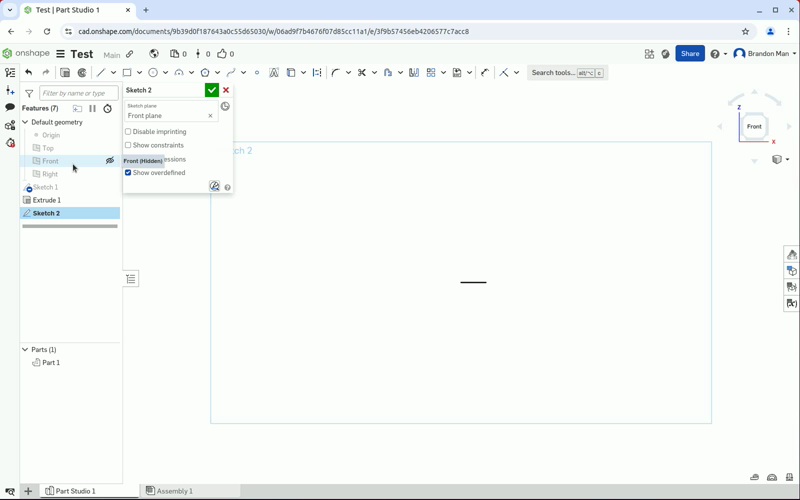
mouse_move(73, 352)
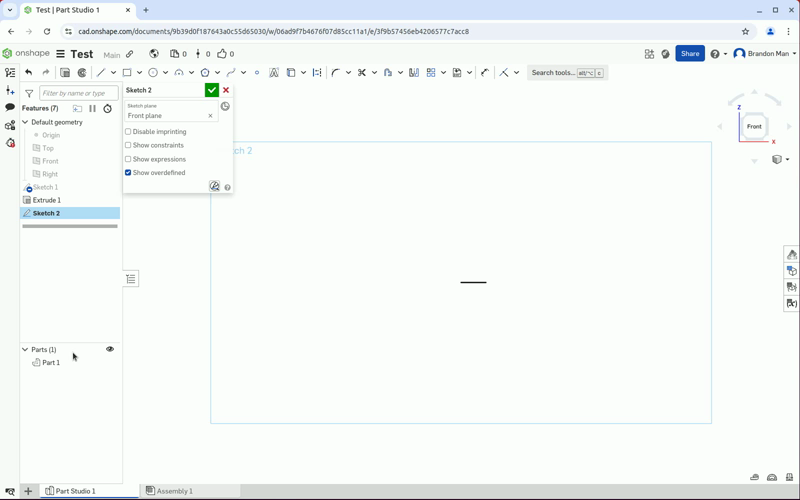
key(y)
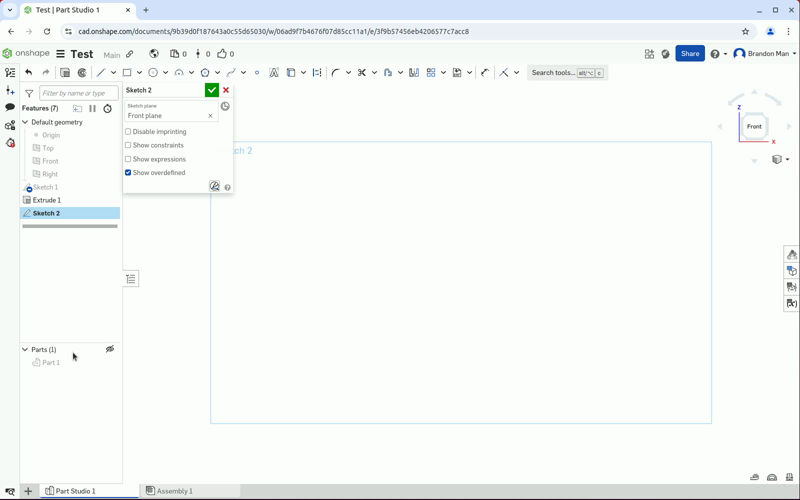
key(l)
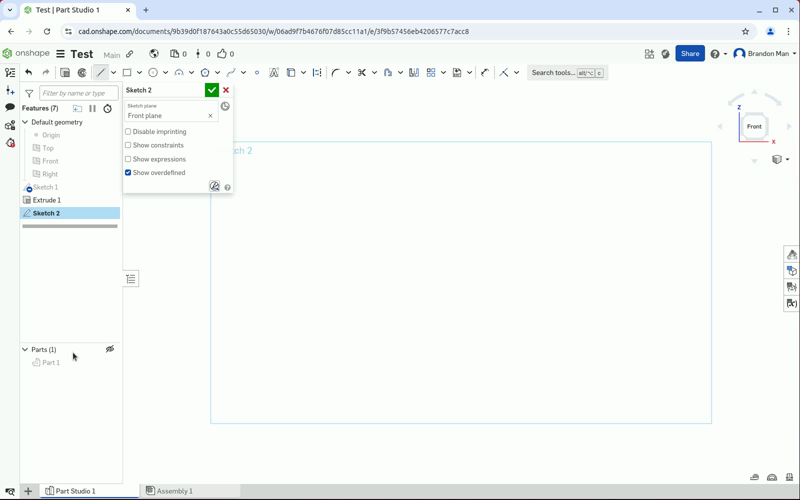
key_down(shift)
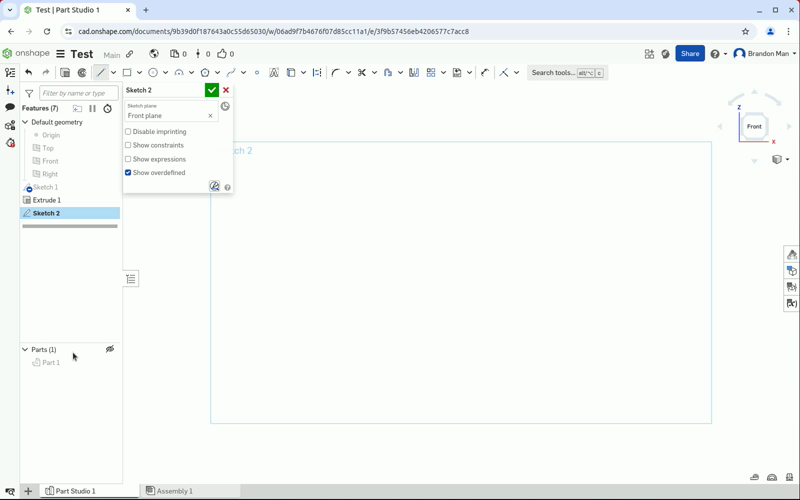
mouse_move(460, 286)
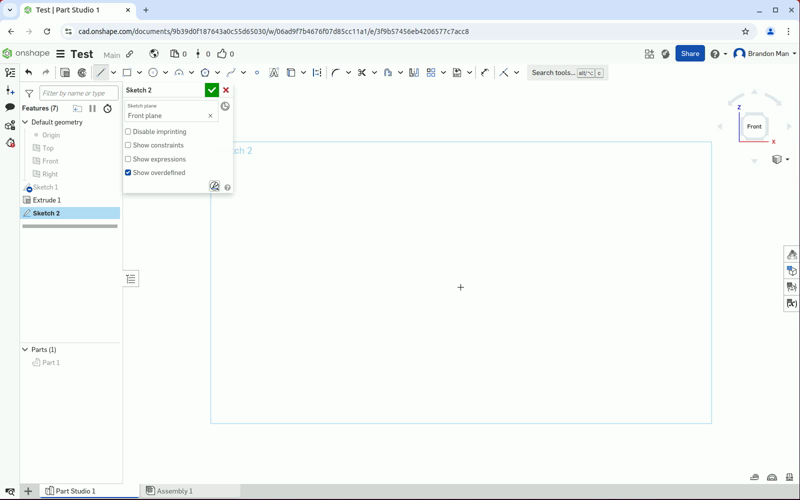
click(460, 286)
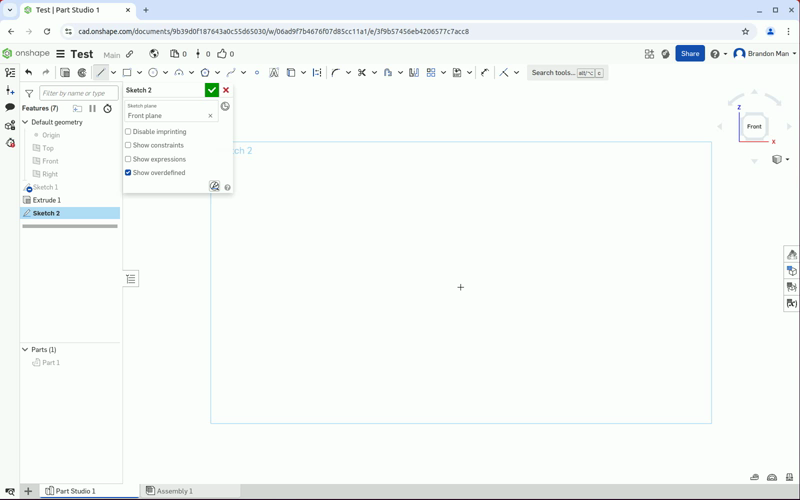
key_up(shift)
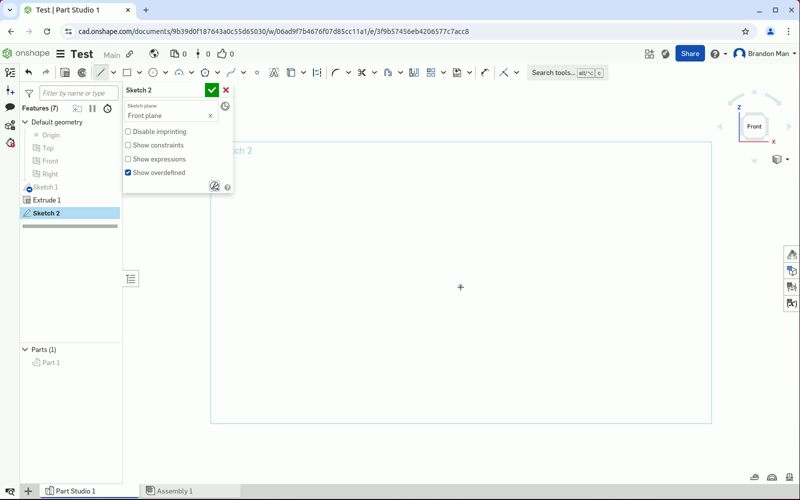
key_down(shift)
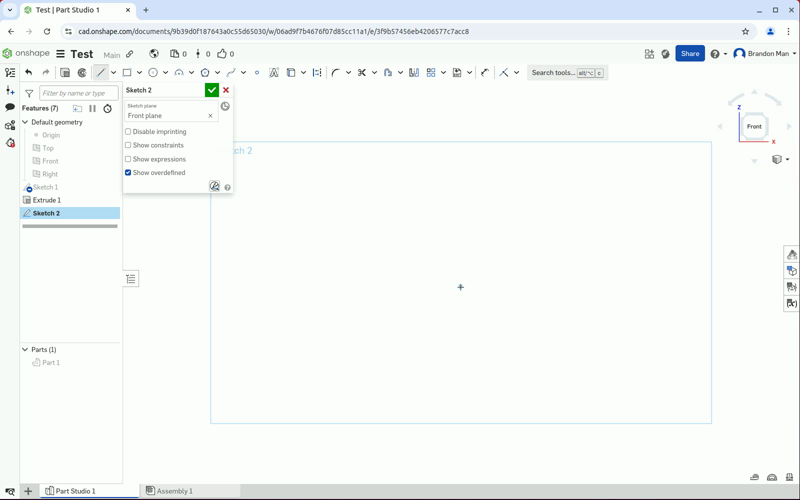
mouse_move(490, 286)
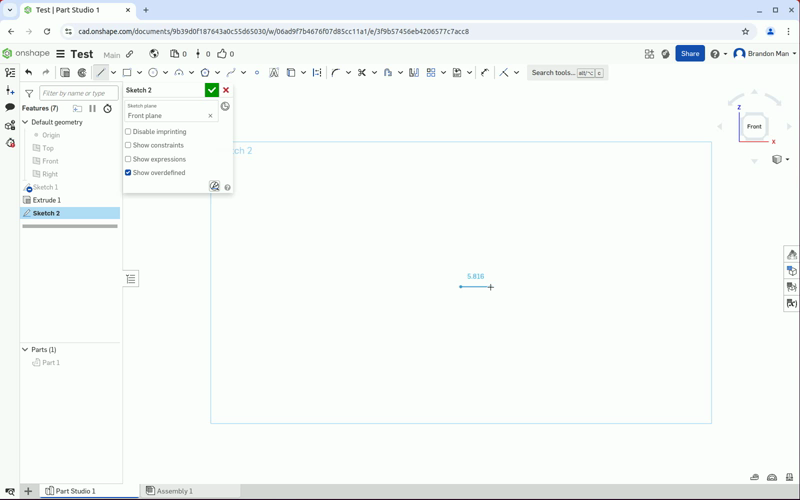
mouse_move(461, 286)
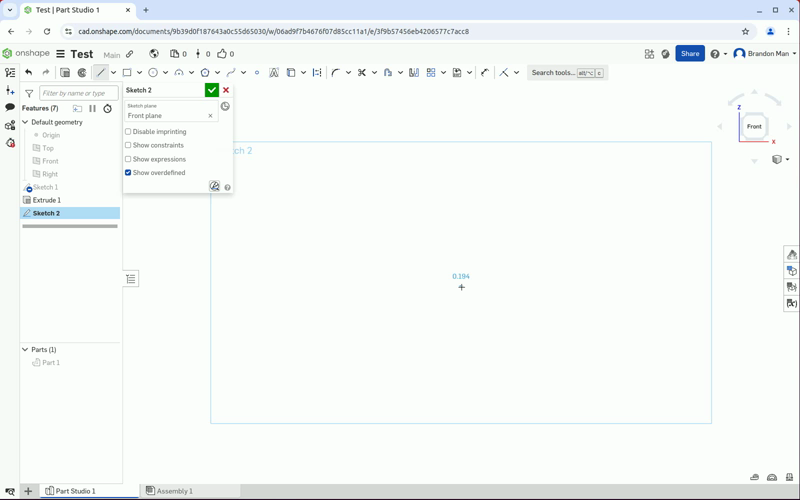
scroll(6)
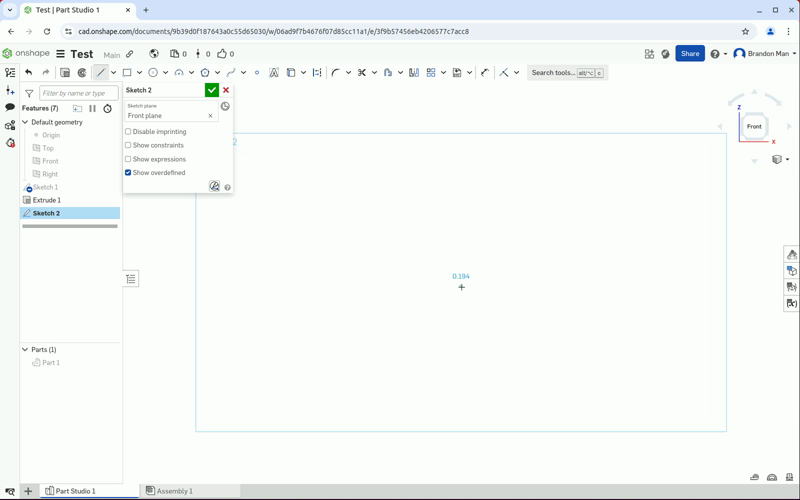
scroll(6)
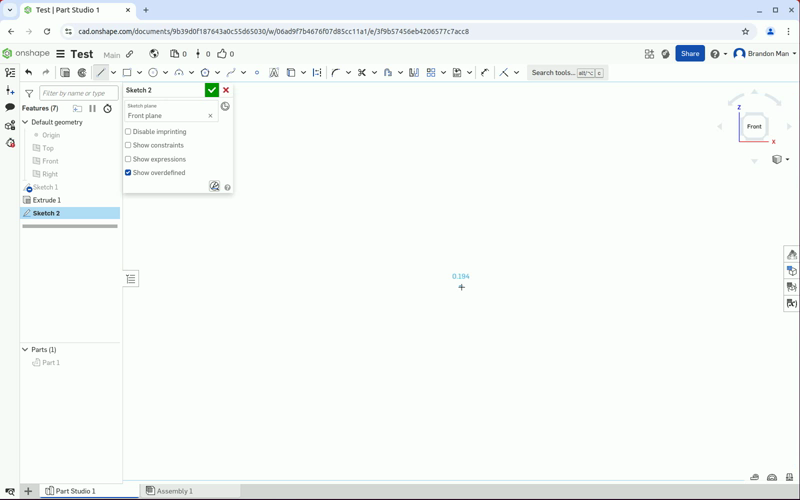
scroll(6)
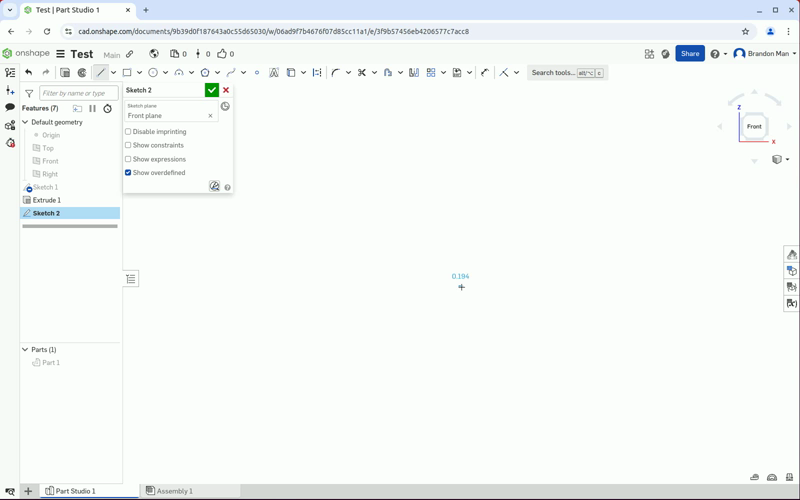
scroll(6)
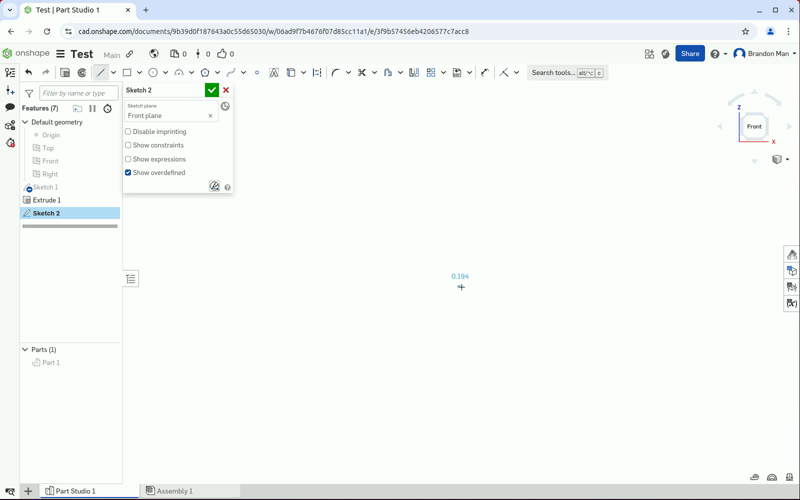
scroll(6)
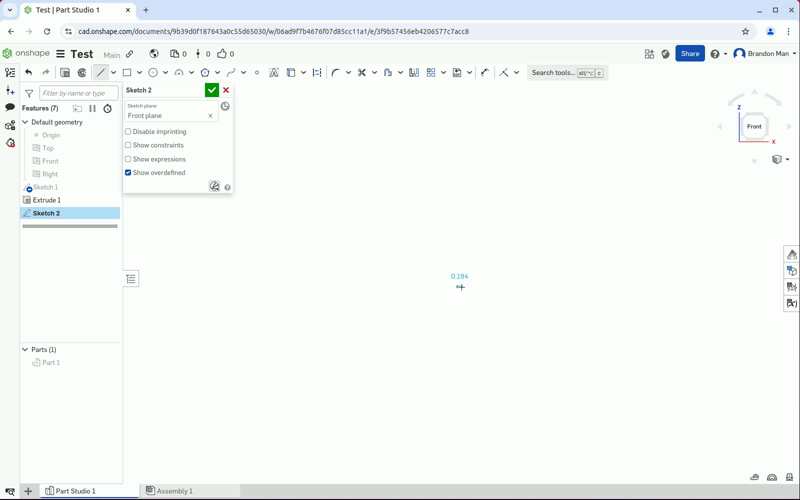
scroll(6)
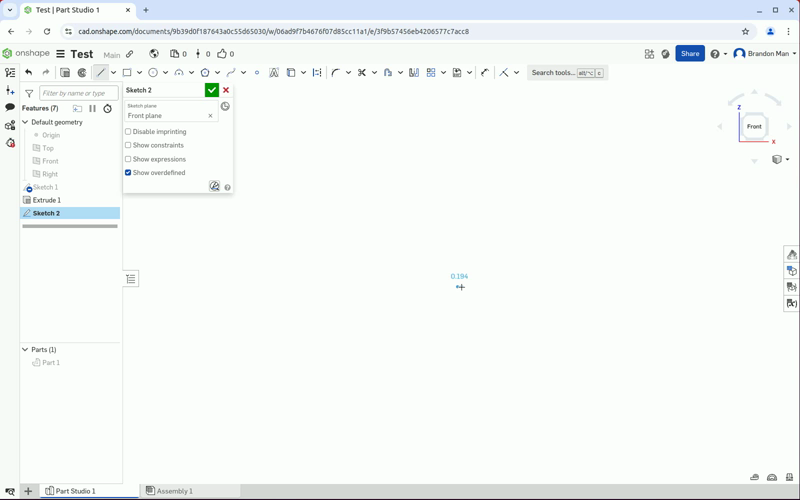
scroll(6)
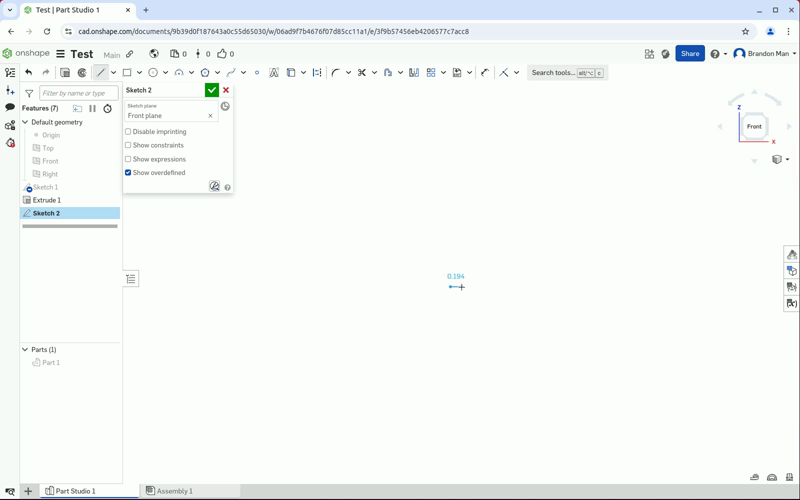
click(461, 286)
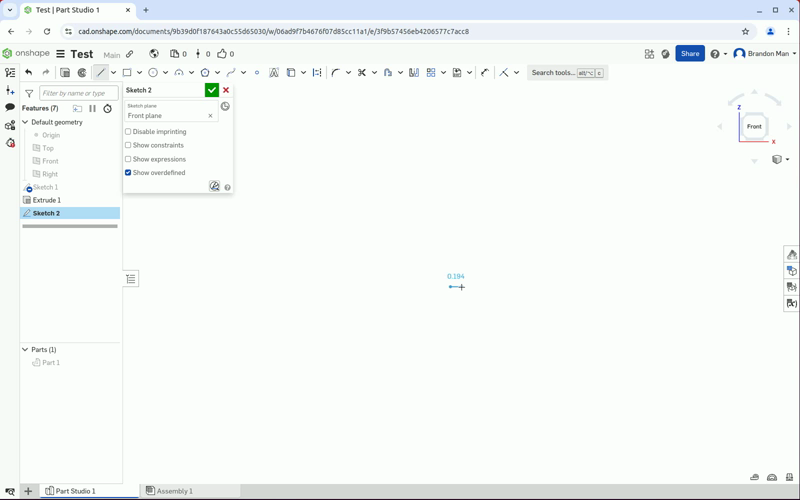
scroll(-6)
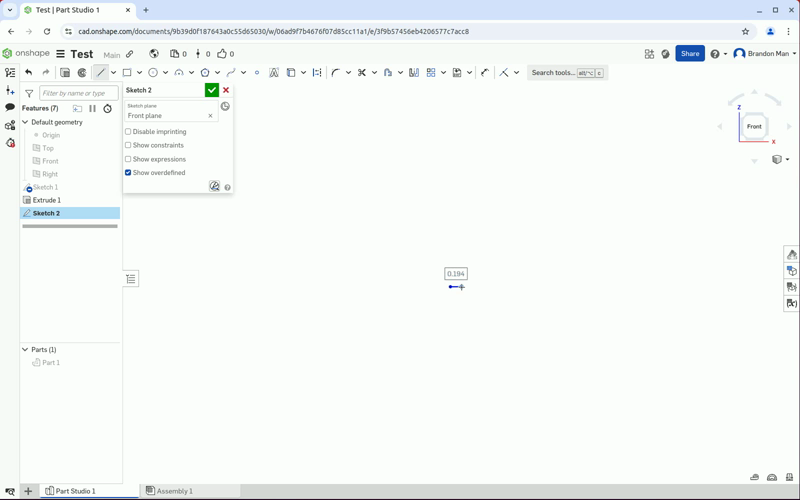
scroll(-6)
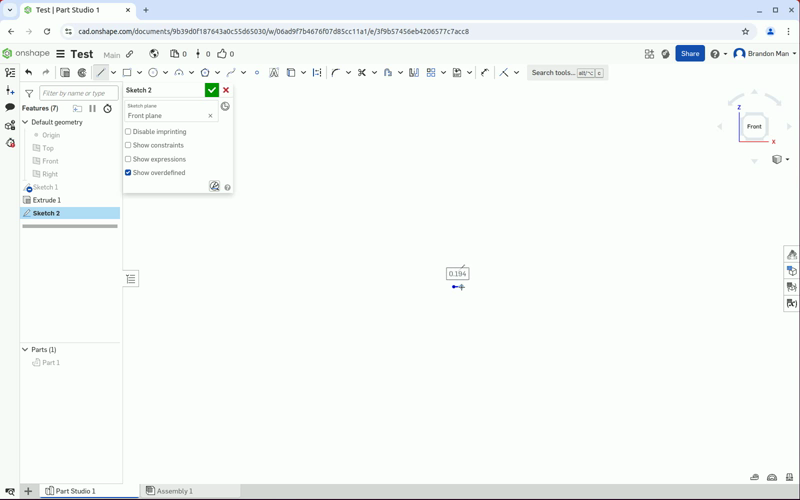
scroll(-6)
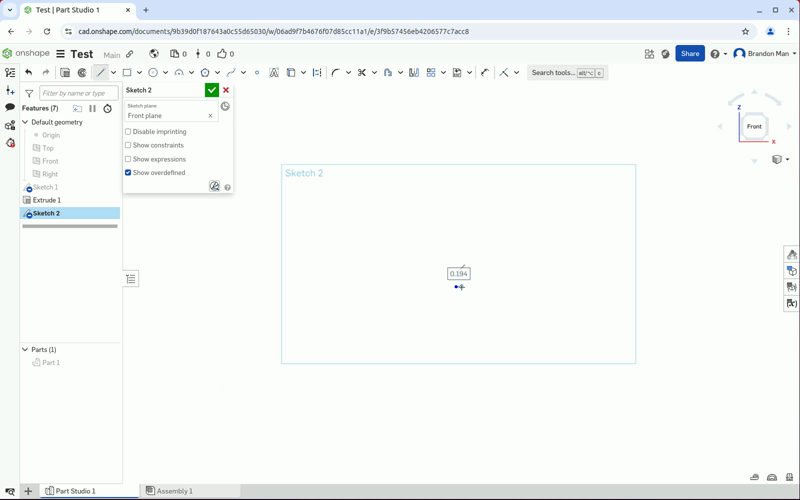
scroll(-6)
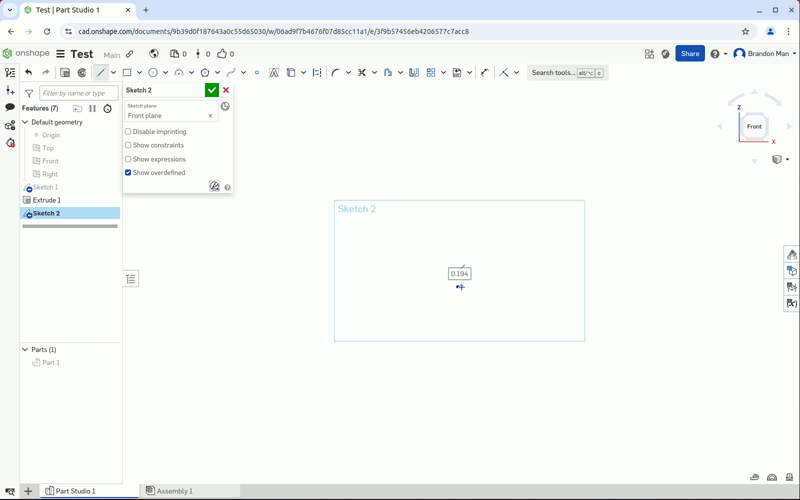
scroll(-6)
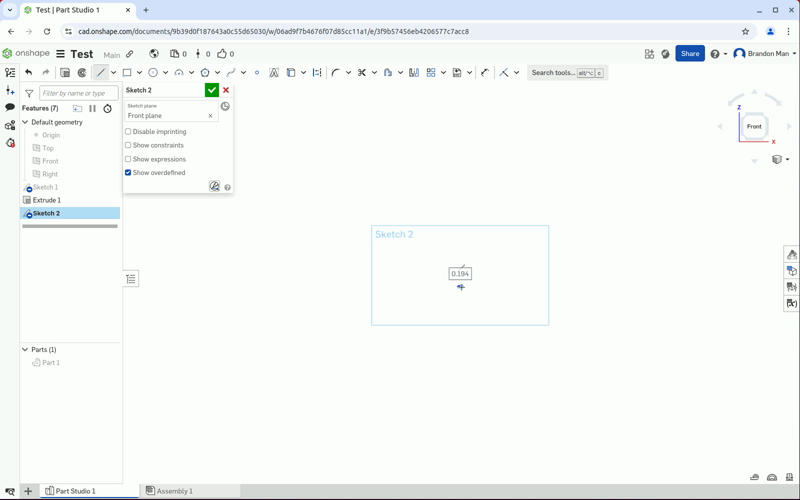
scroll(-6)
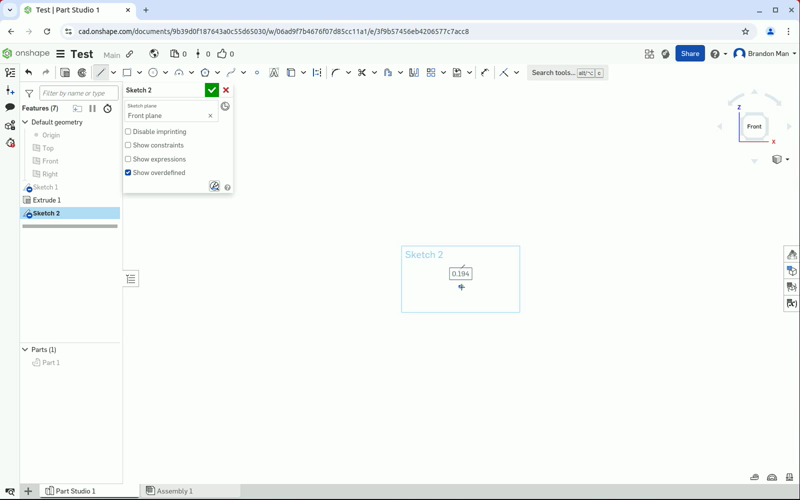
scroll(-6)
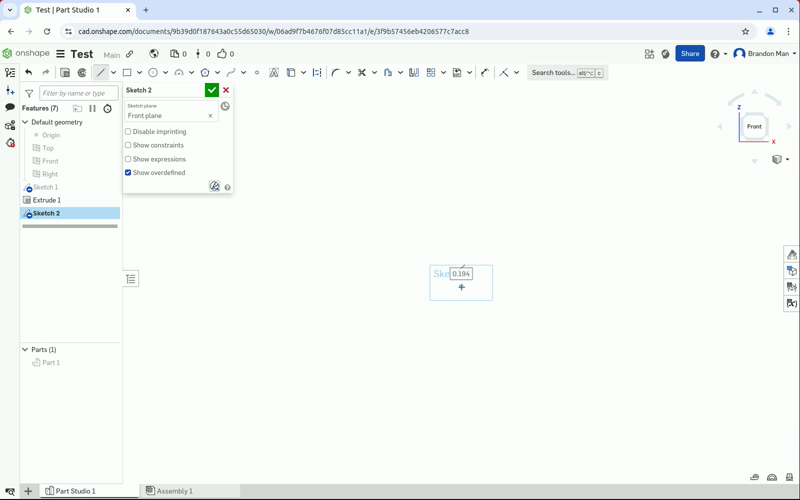
key_up(shift)
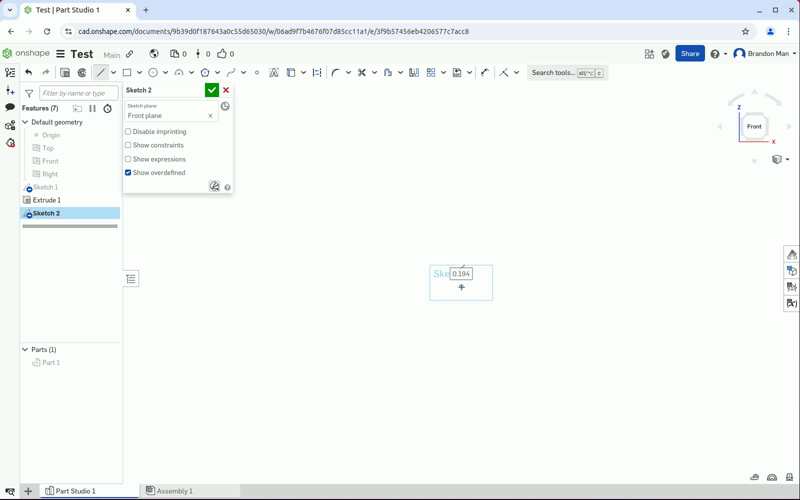
key_down(shift)
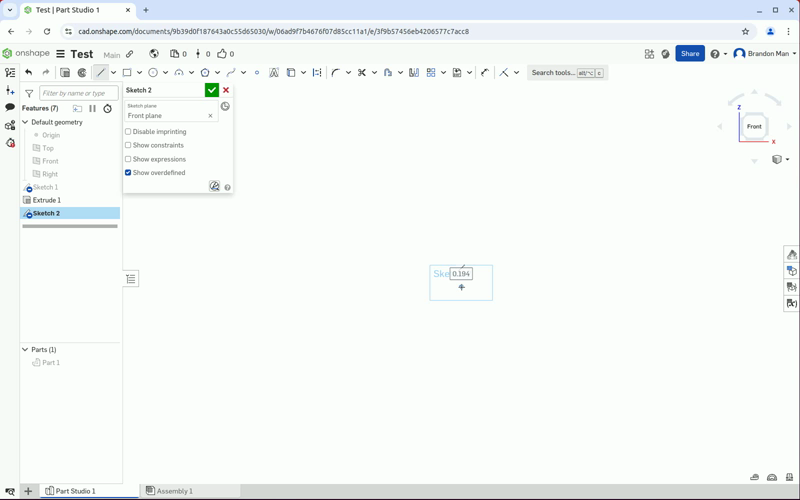
mouse_move(491, 286)
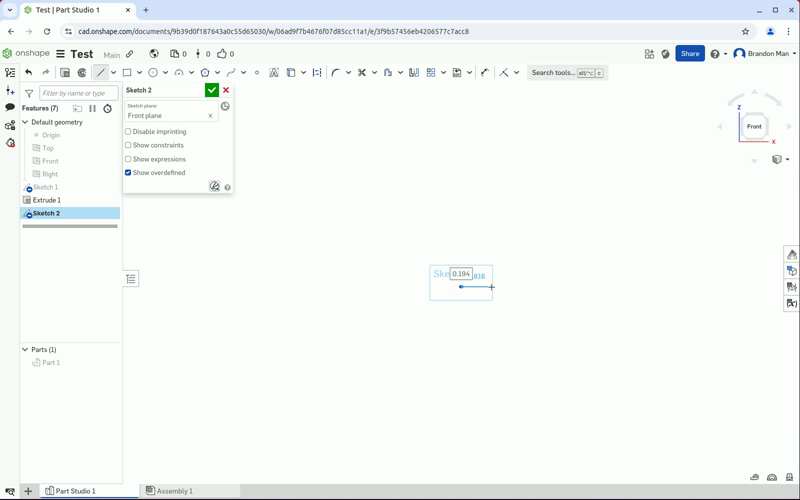
mouse_move(461, 281)
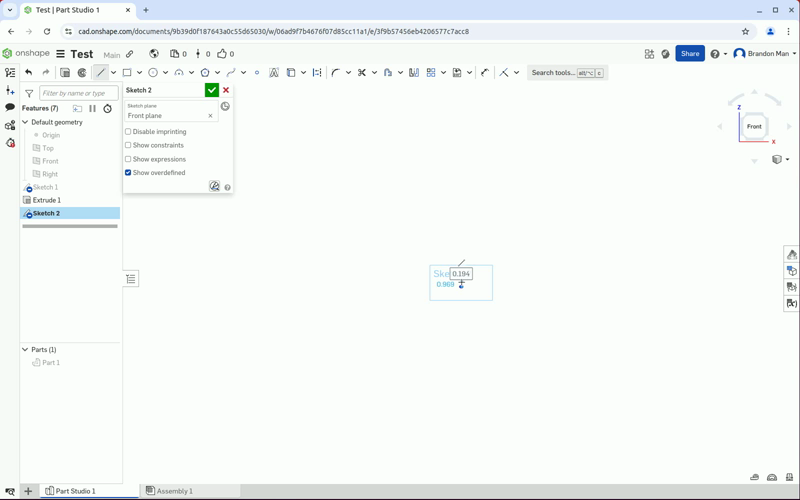
scroll(6)
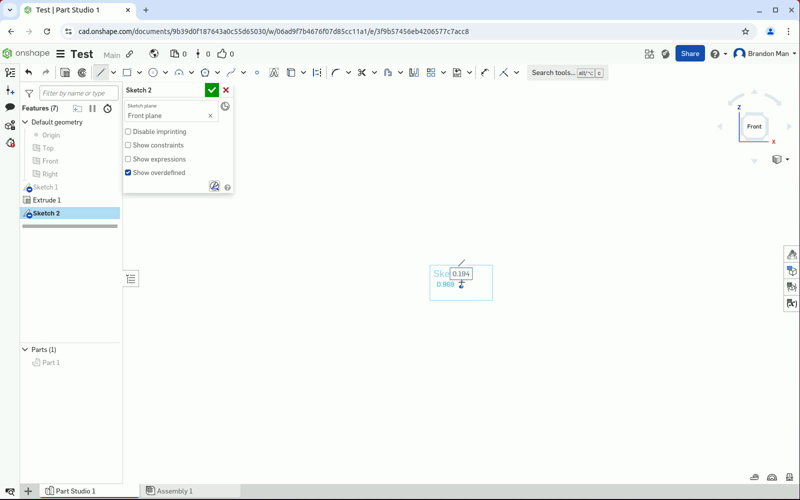
scroll(6)
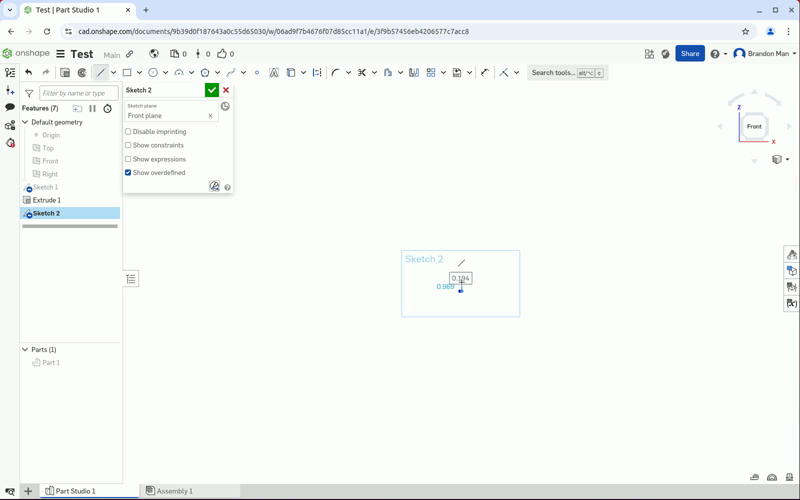
scroll(6)
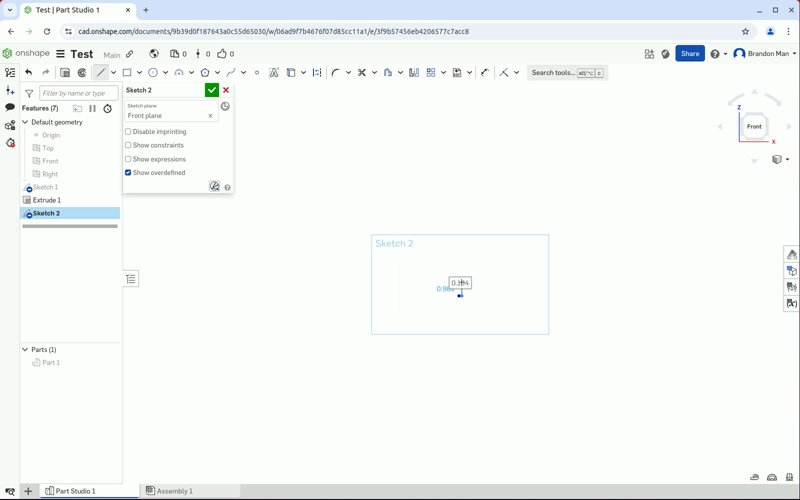
scroll(6)
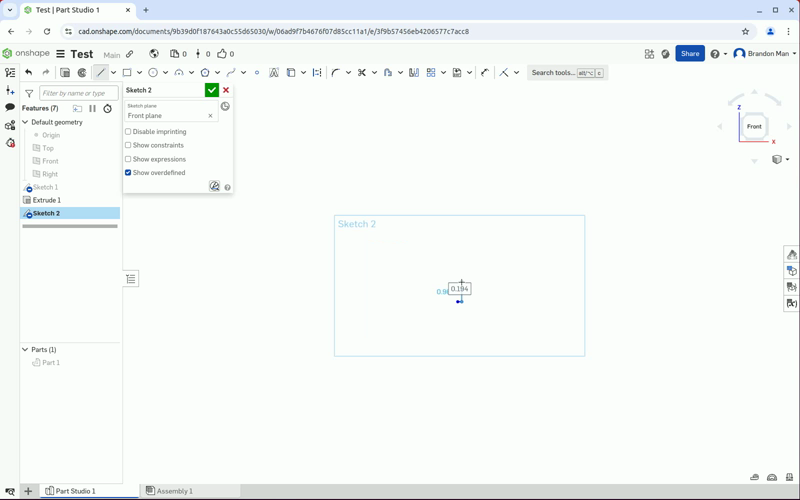
scroll(6)
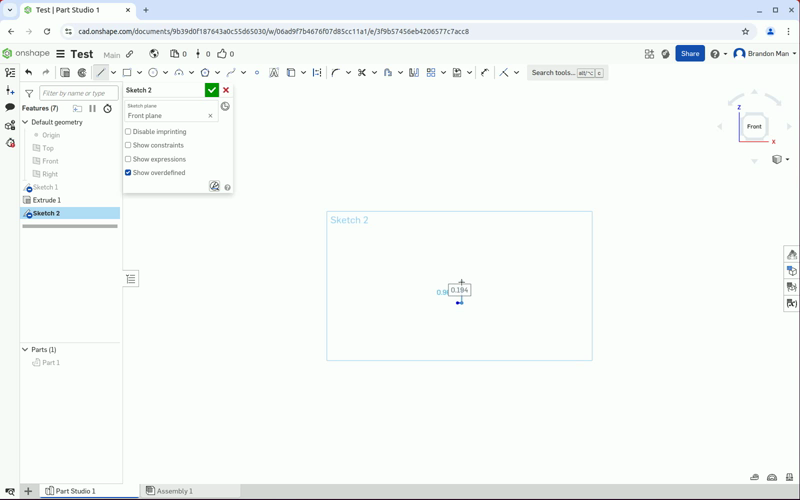
scroll(6)
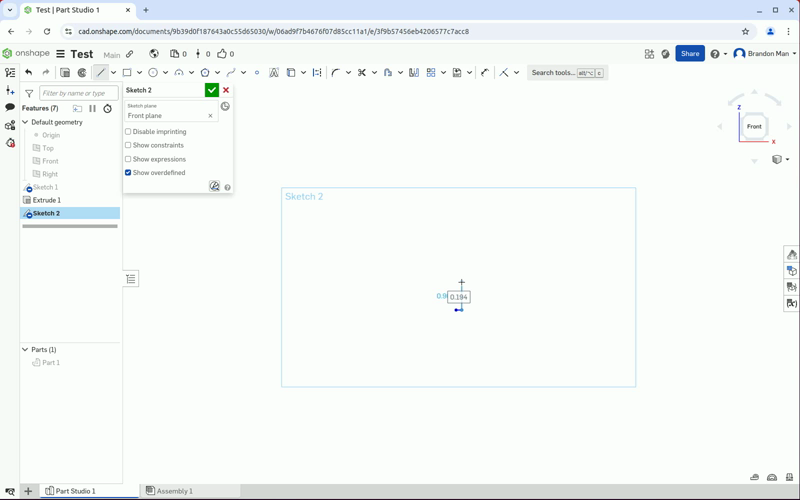
scroll(6)
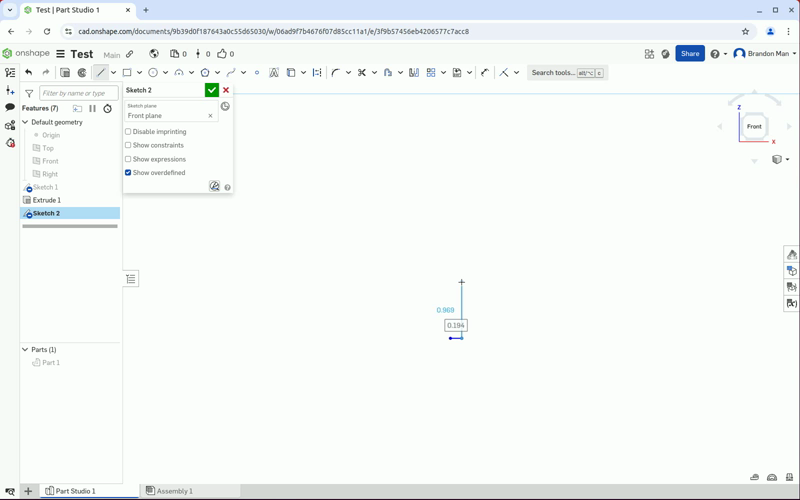
click(461, 281)
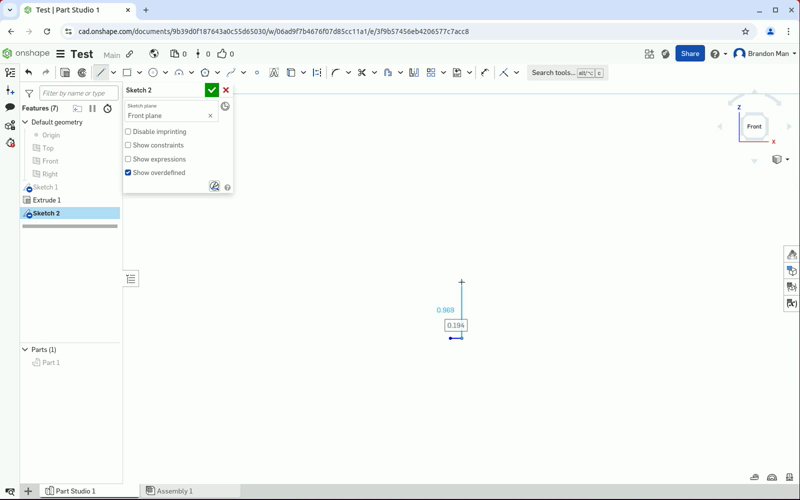
scroll(-6)
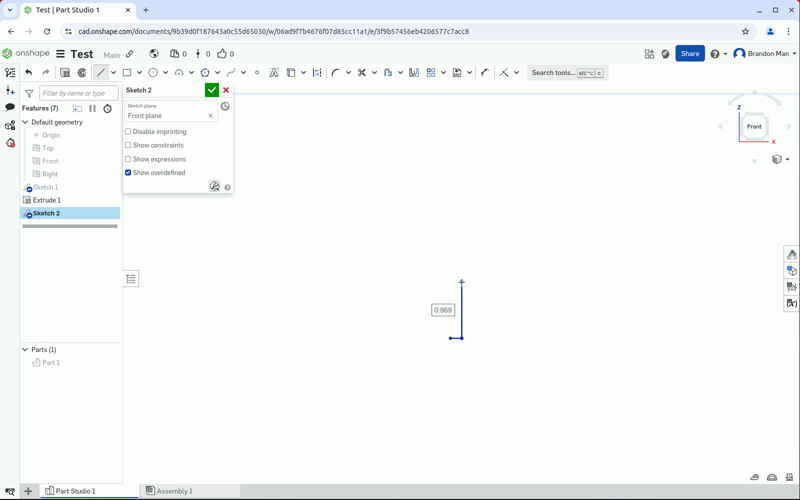
scroll(-6)
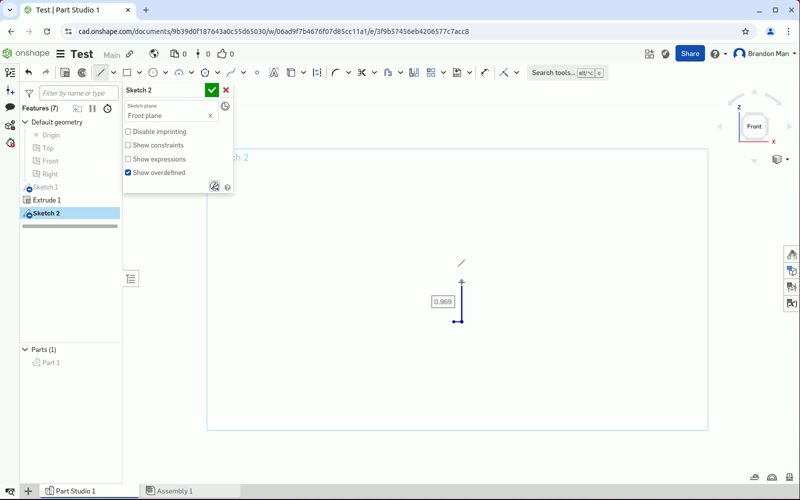
scroll(-6)
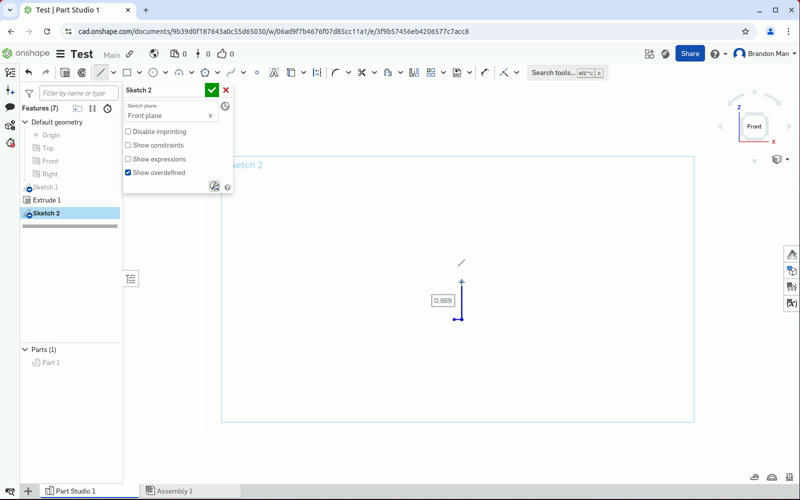
scroll(-6)
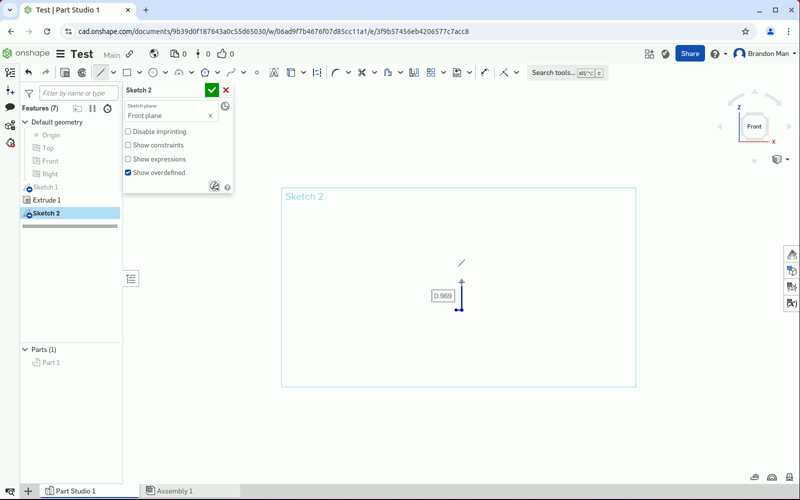
scroll(-6)
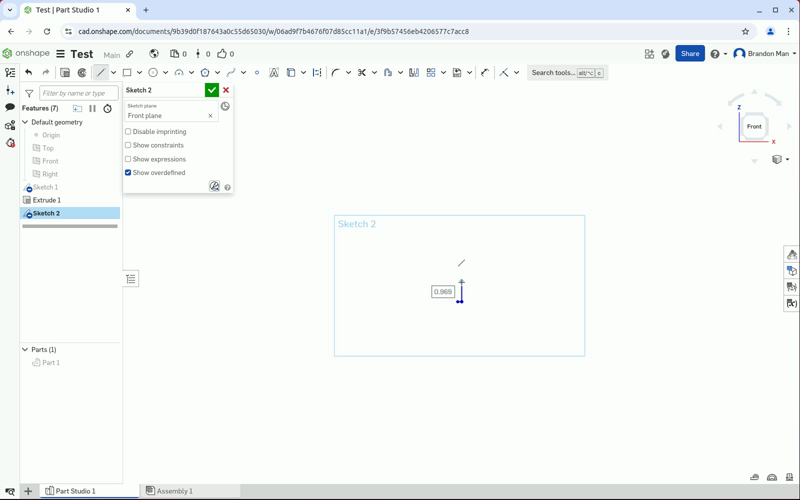
scroll(-6)
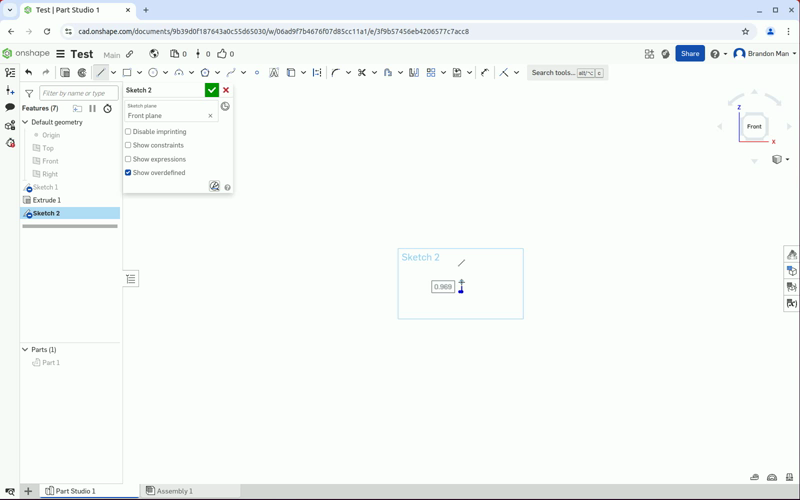
scroll(-6)
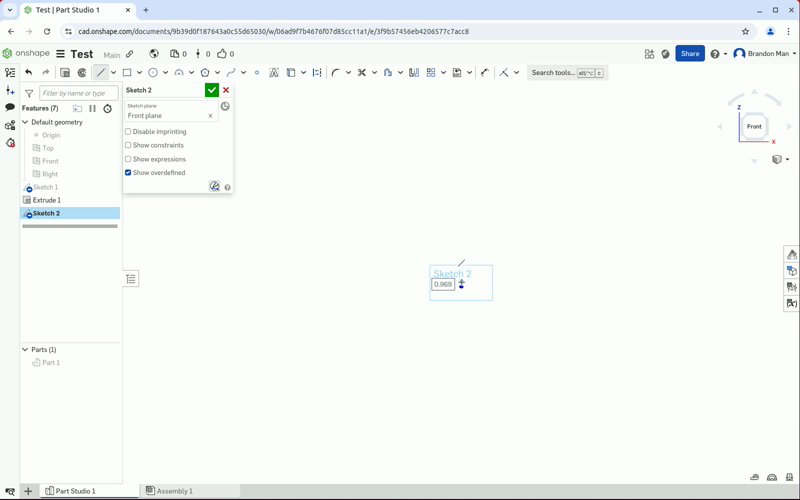
key_up(shift)
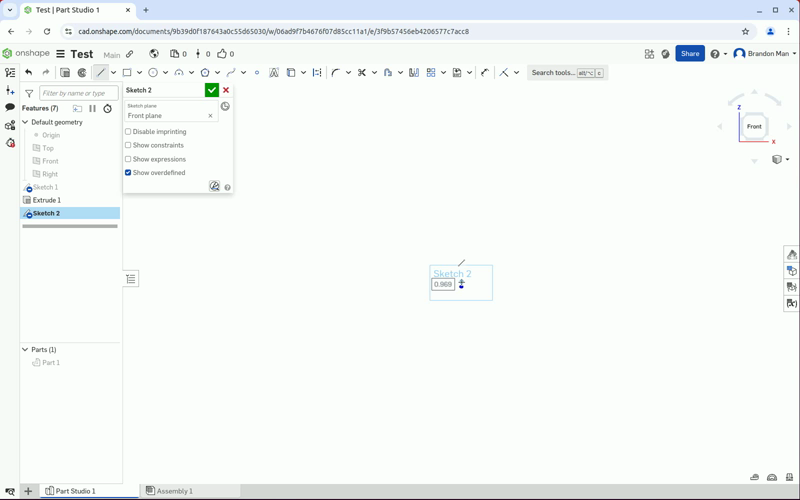
key_down(shift)
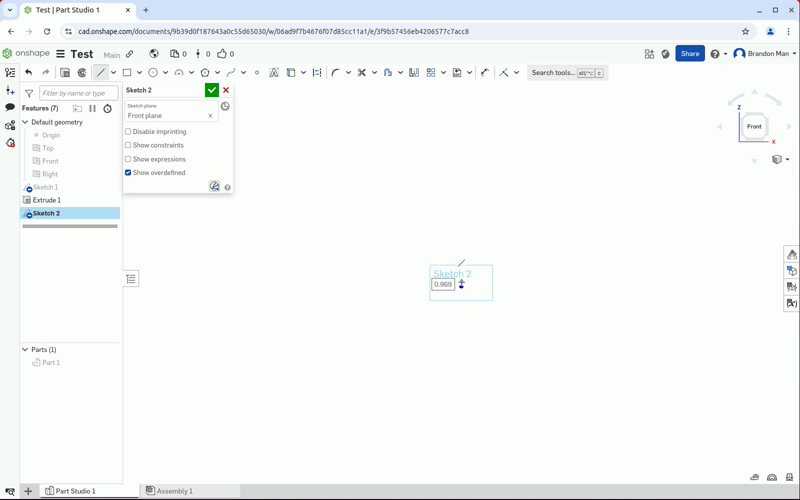
mouse_move(491, 281)
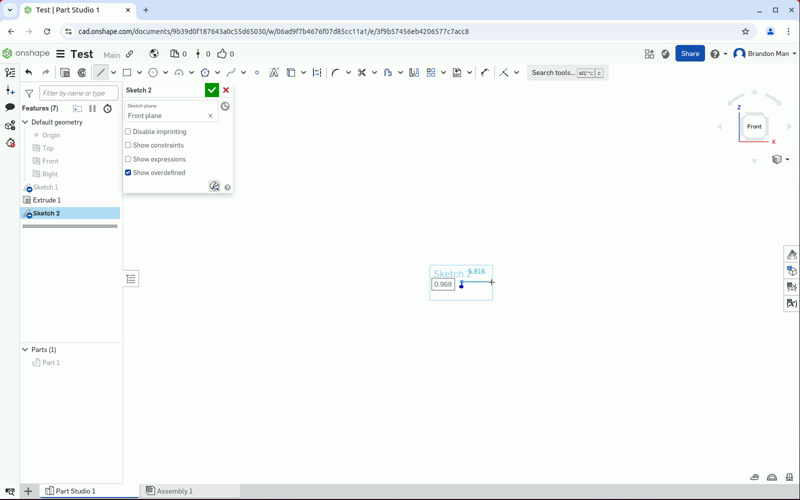
mouse_move(460, 281)
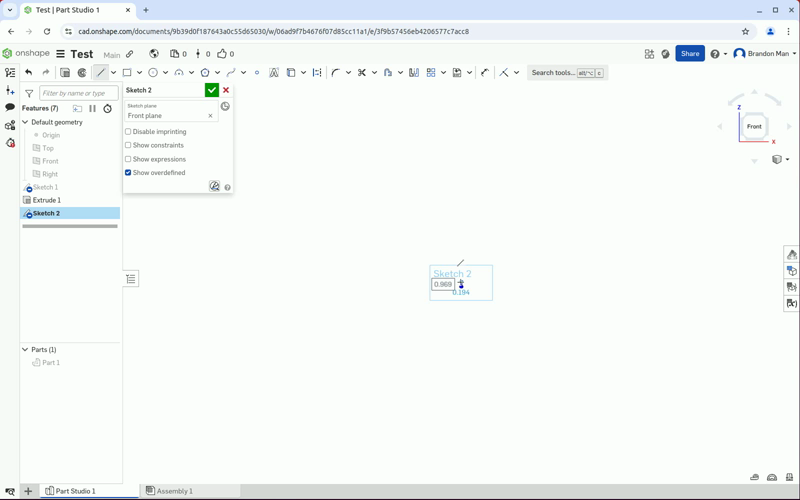
scroll(6)
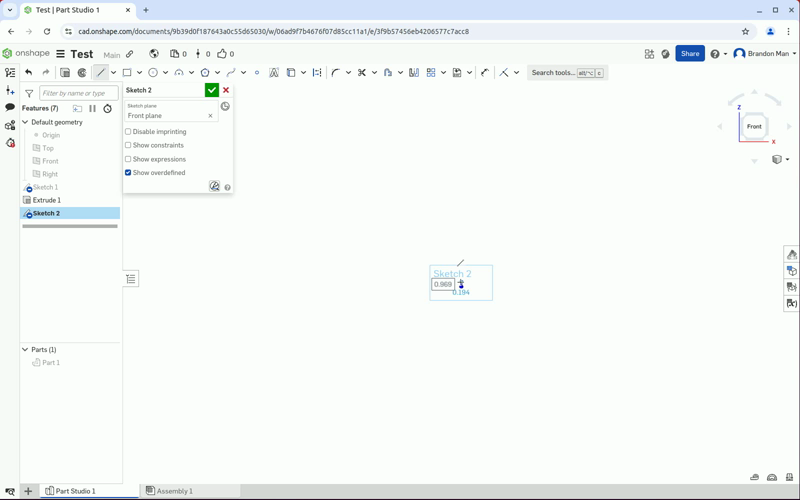
scroll(6)
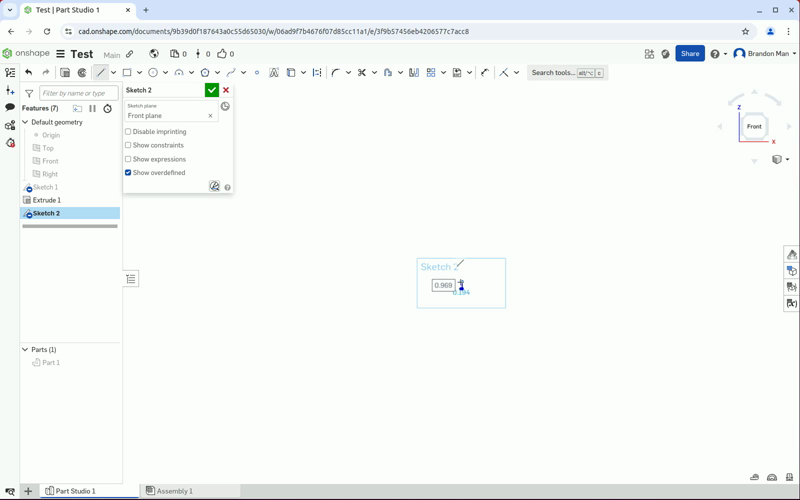
scroll(6)
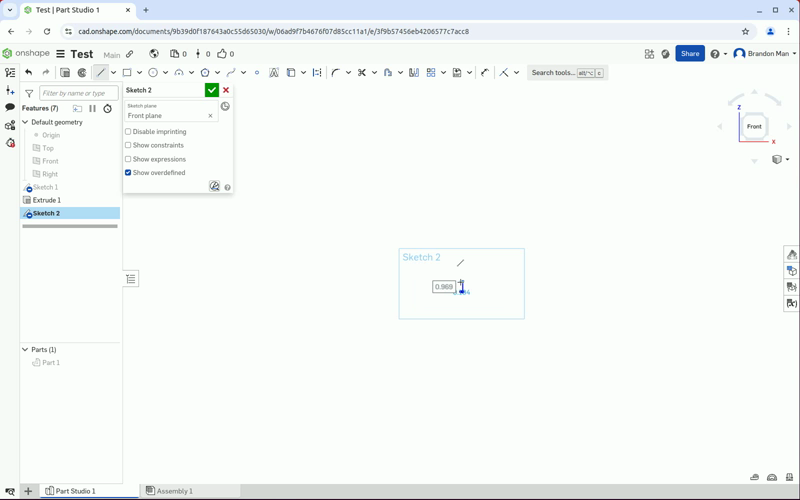
scroll(6)
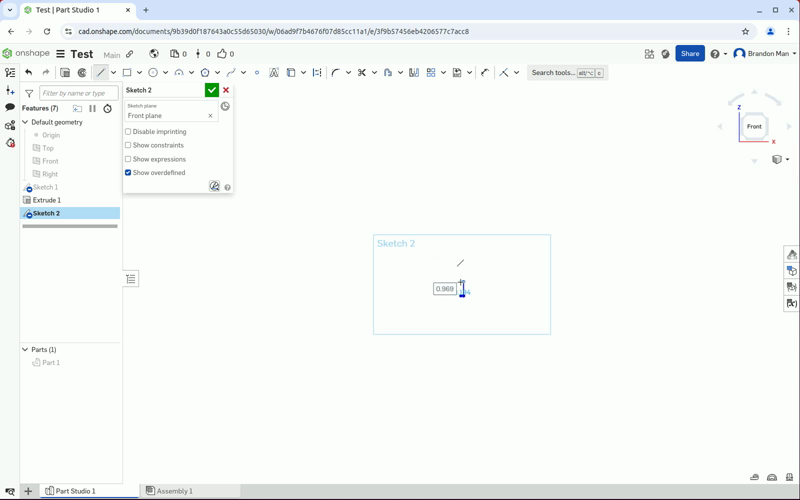
scroll(6)
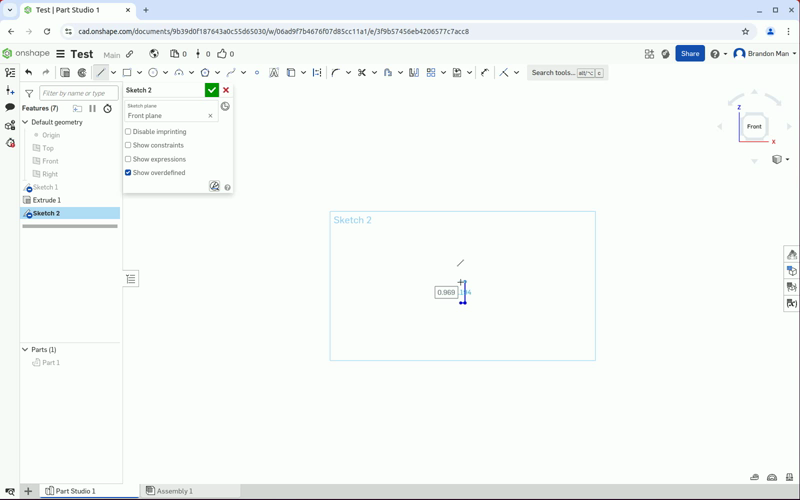
scroll(6)
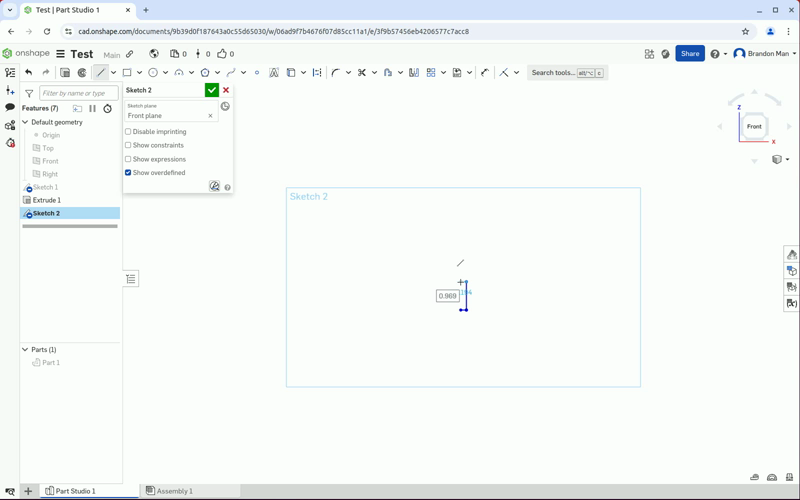
scroll(6)
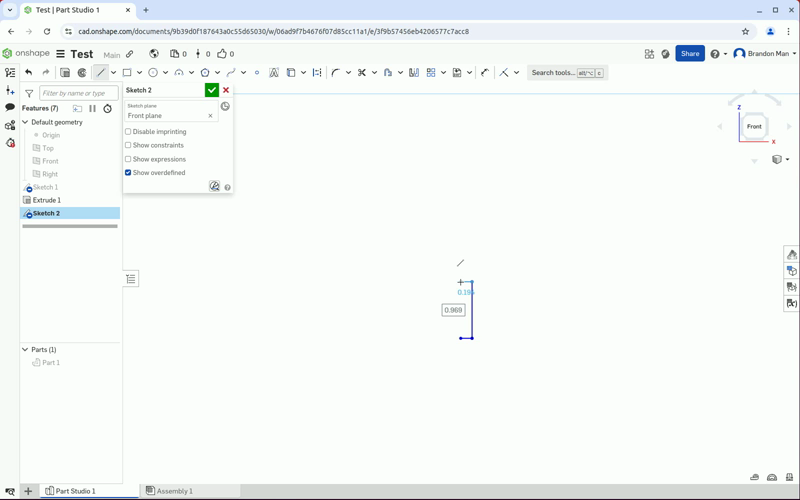
click(460, 281)
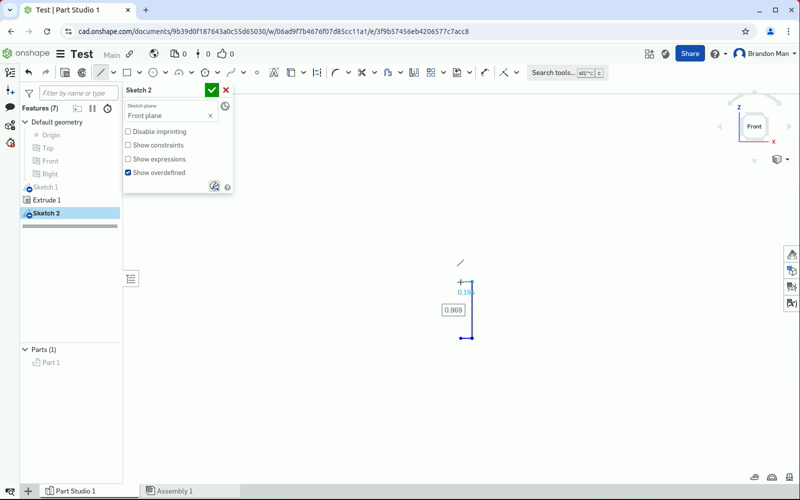
scroll(-6)
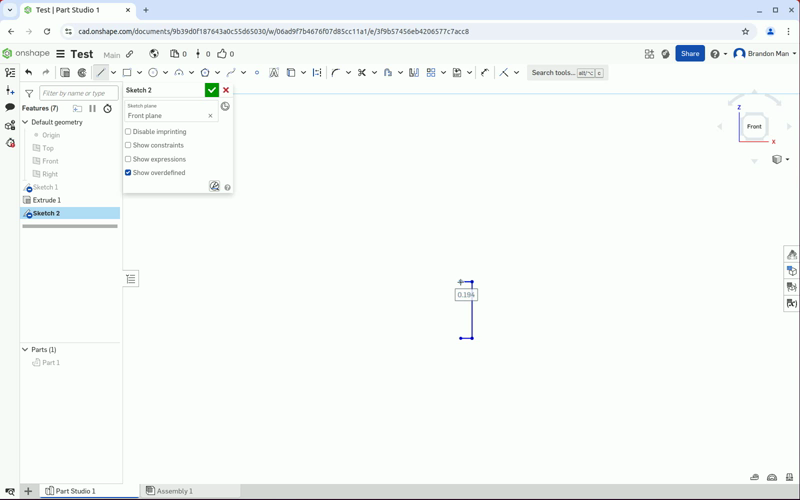
scroll(-6)
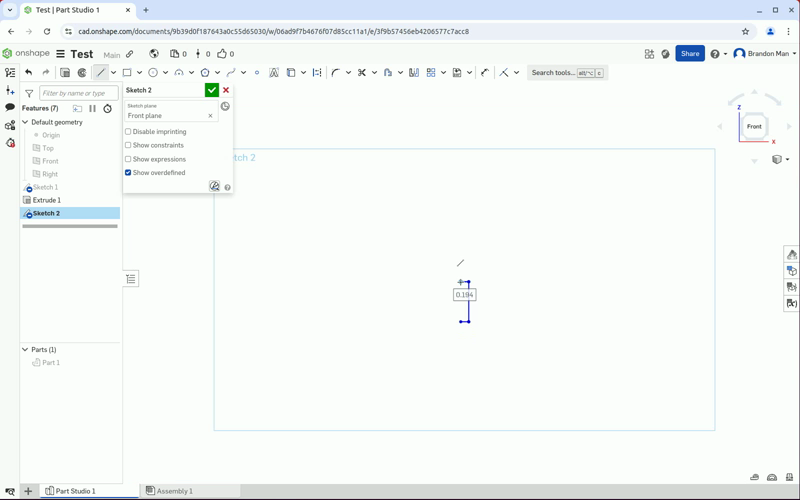
scroll(-6)
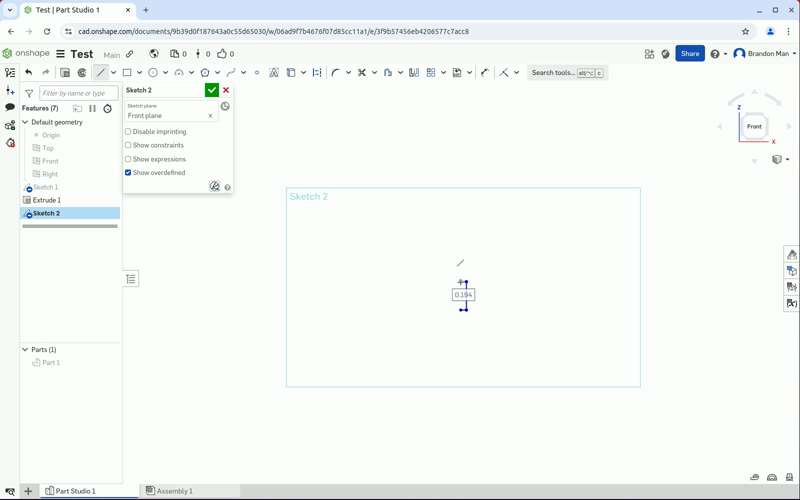
scroll(-6)
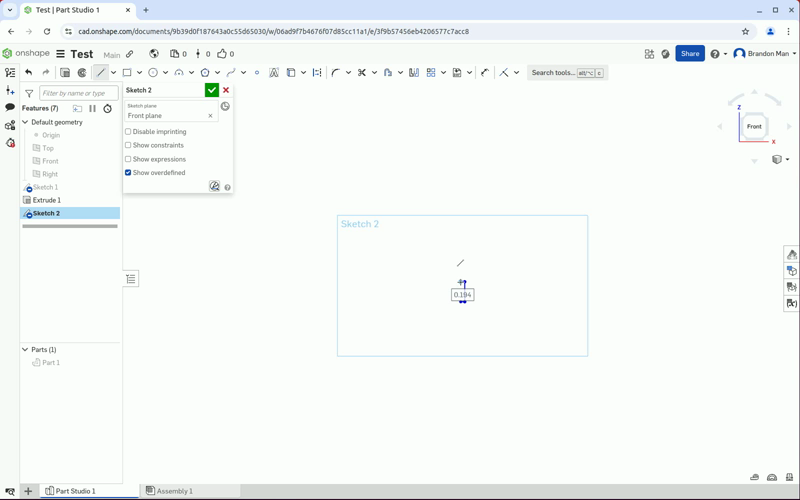
scroll(-6)
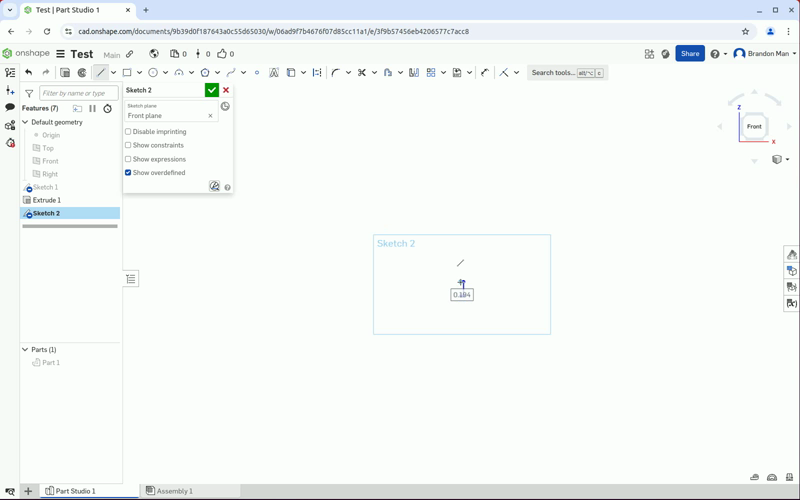
scroll(-6)
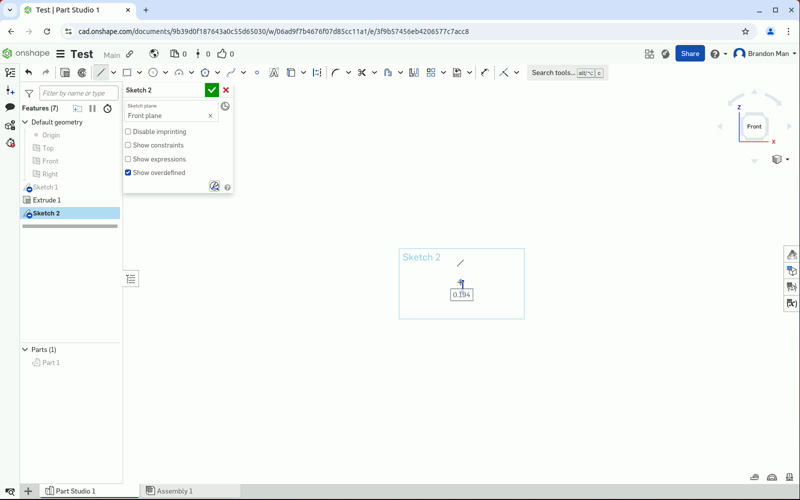
scroll(-6)
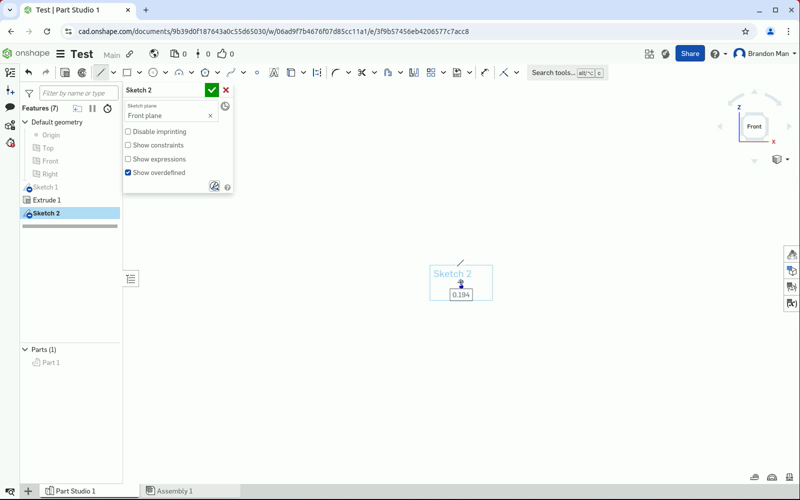
key_up(shift)
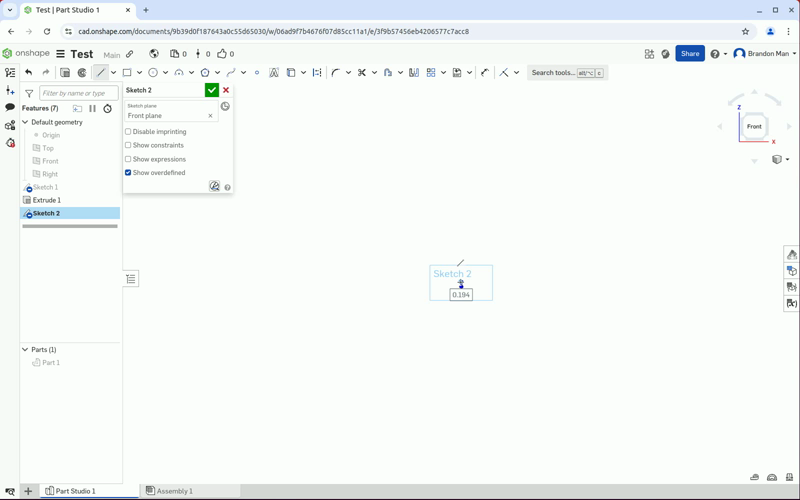
mouse_move(490, 281)
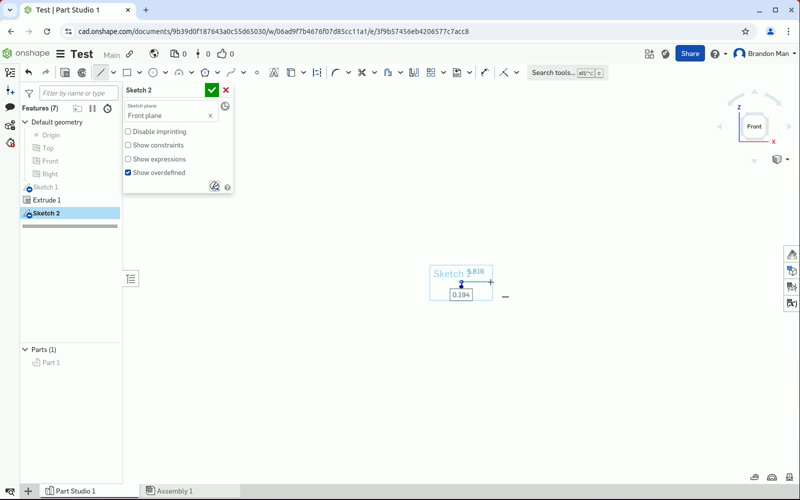
key_down(shift)
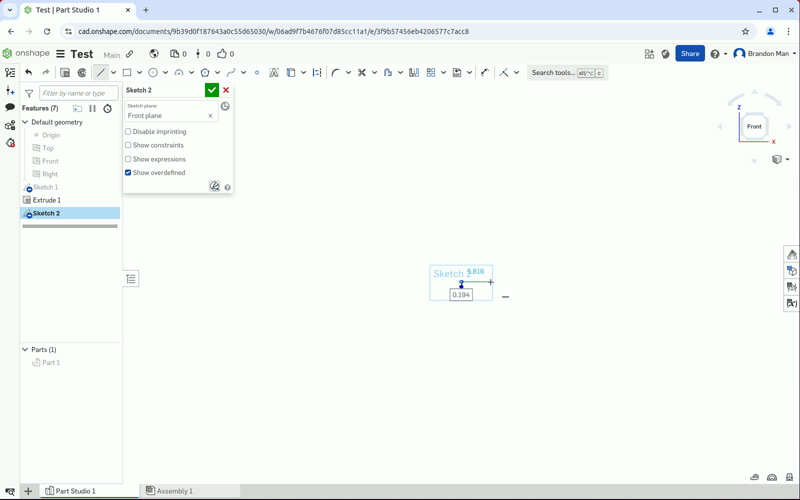
mouse_move(460, 286)
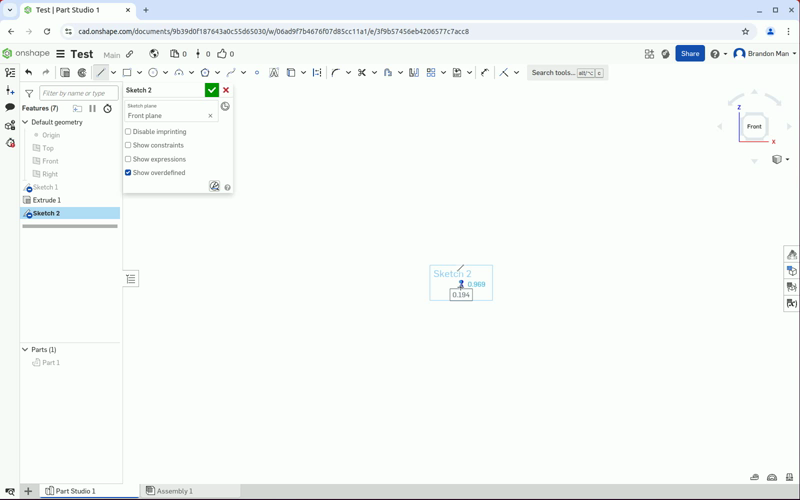
scroll(6)
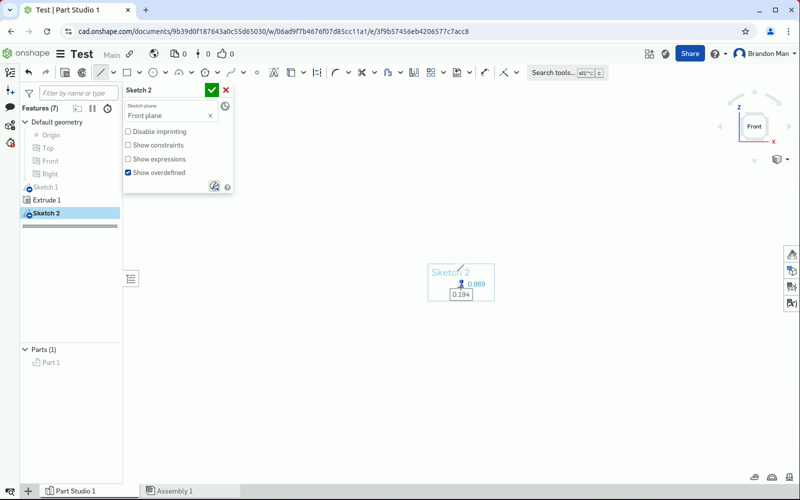
scroll(6)
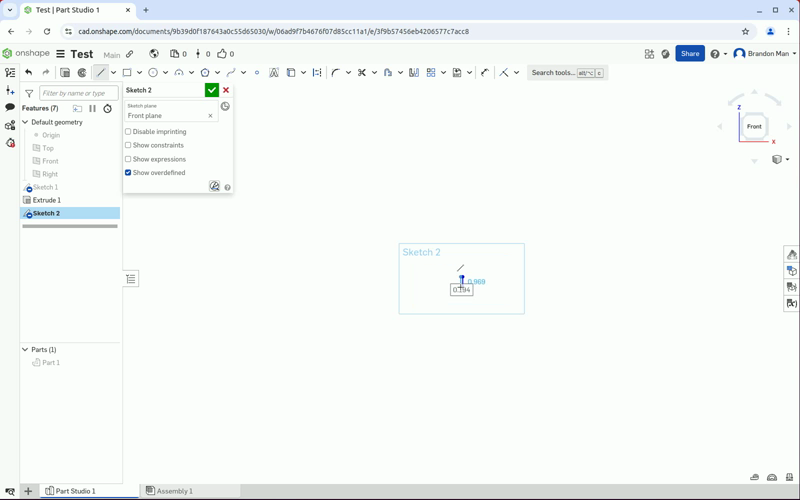
scroll(6)
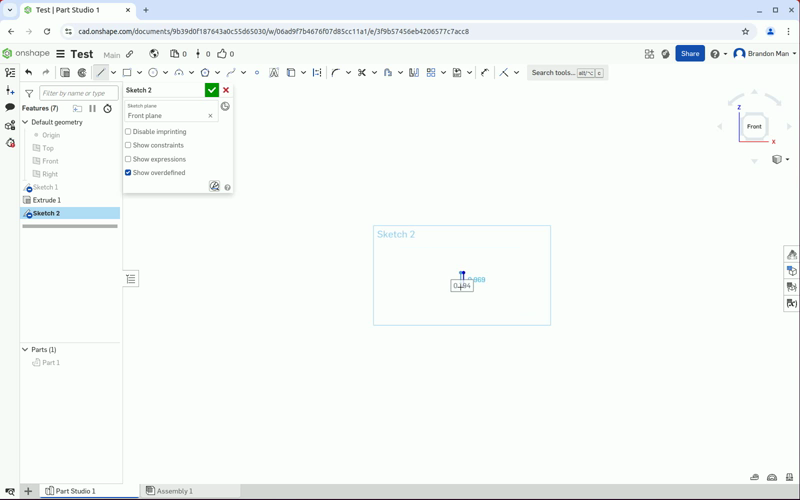
scroll(6)
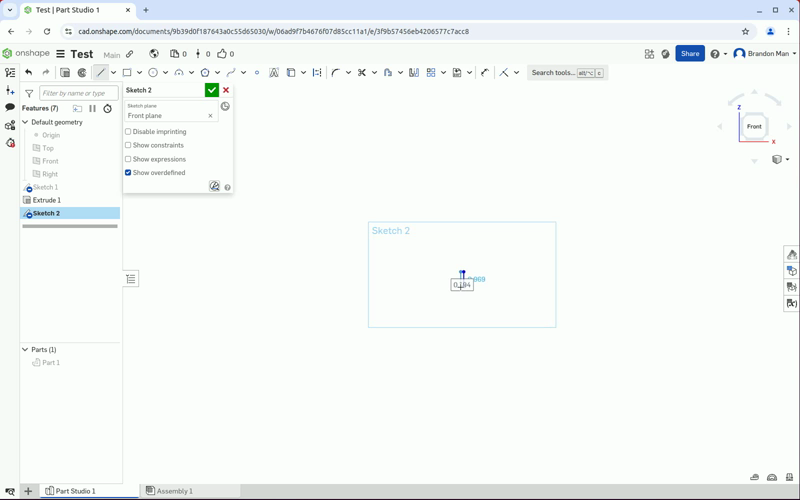
scroll(6)
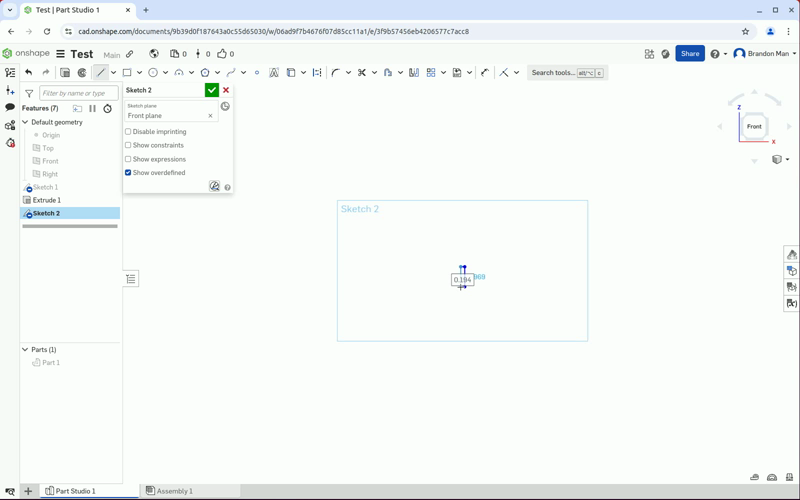
scroll(6)
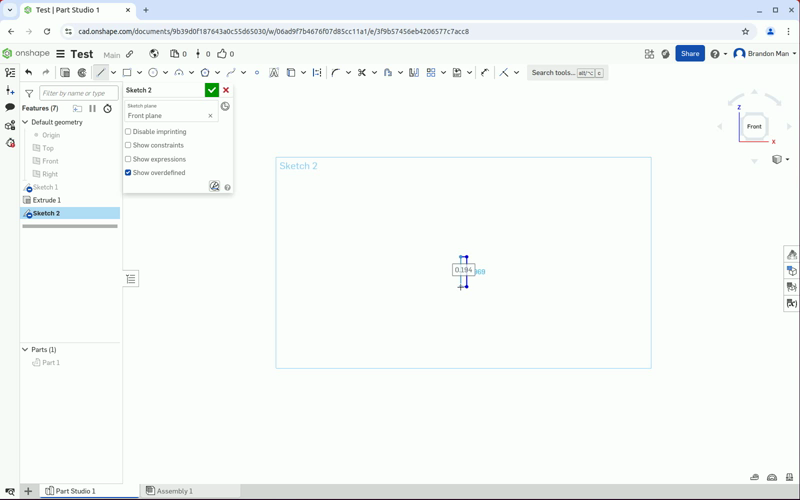
scroll(6)
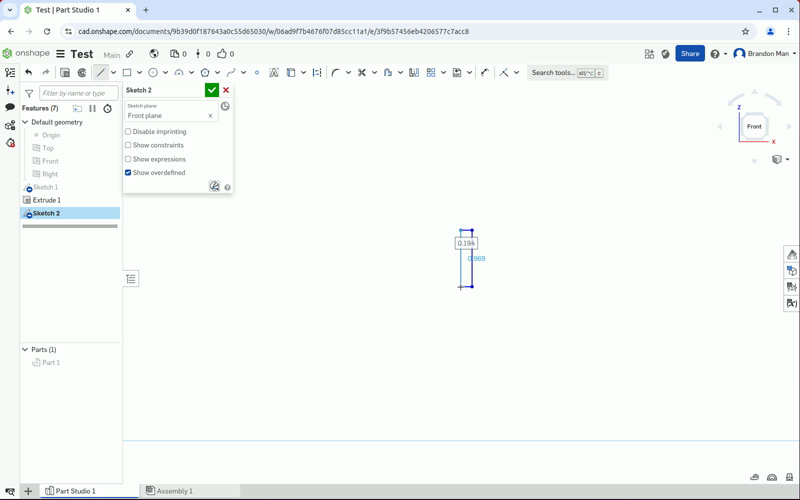
key_up(shift)
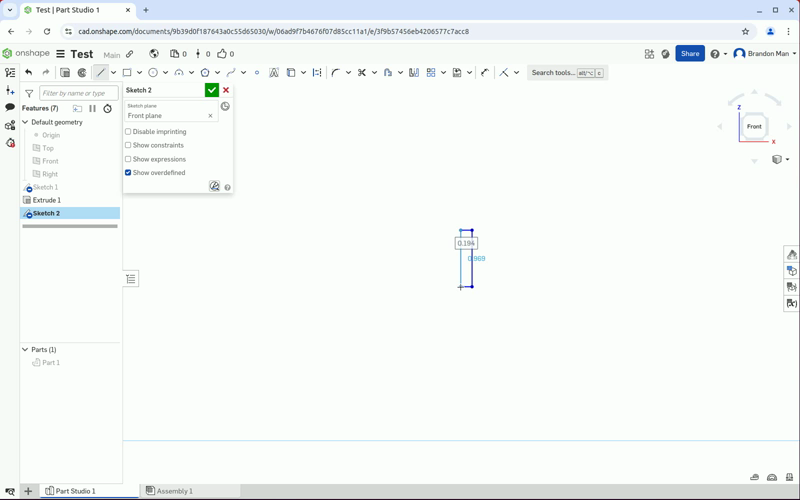
click(460, 286)
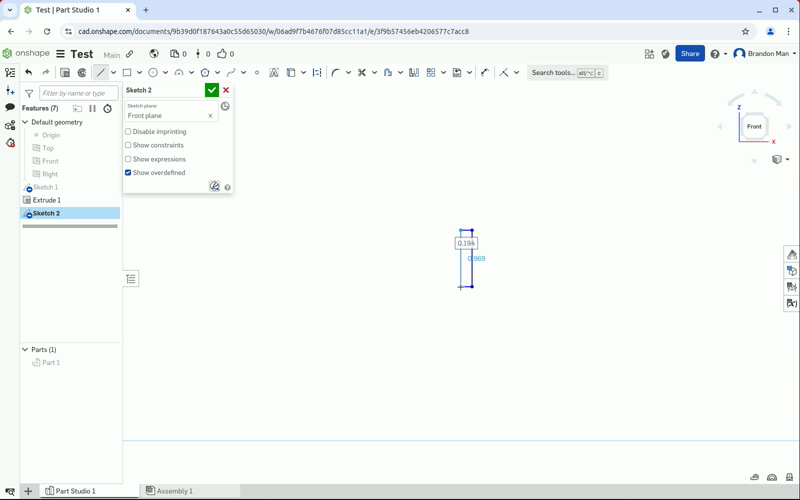
scroll(-6)
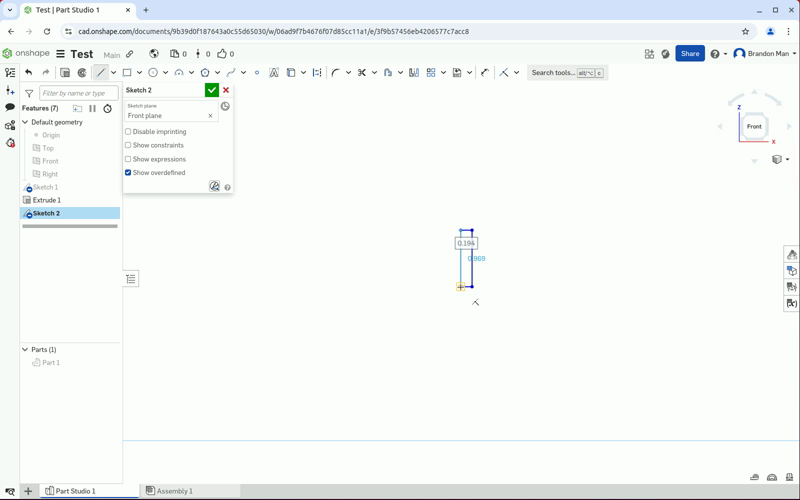
scroll(-6)
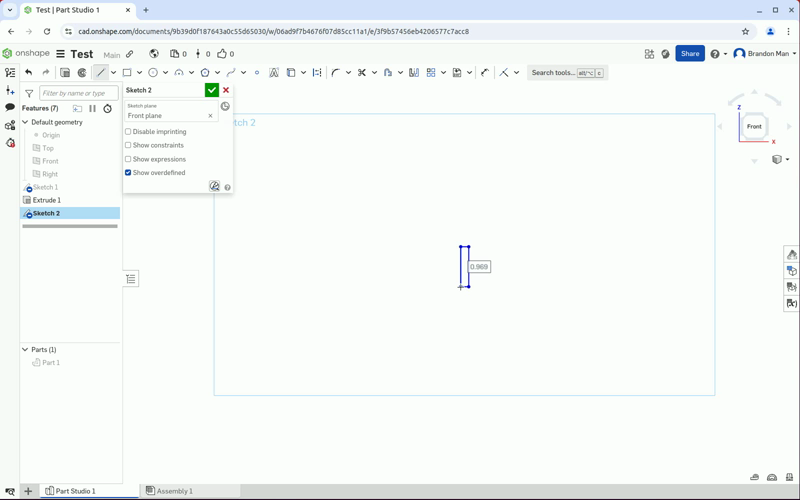
scroll(-6)
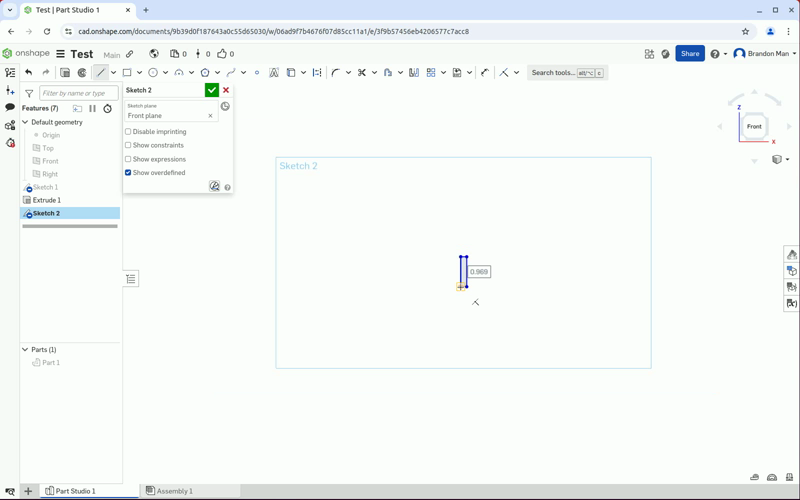
scroll(-6)
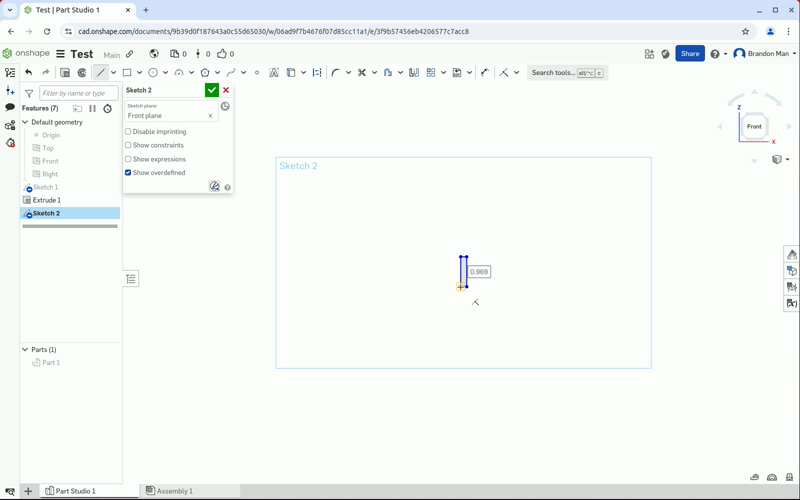
scroll(-6)
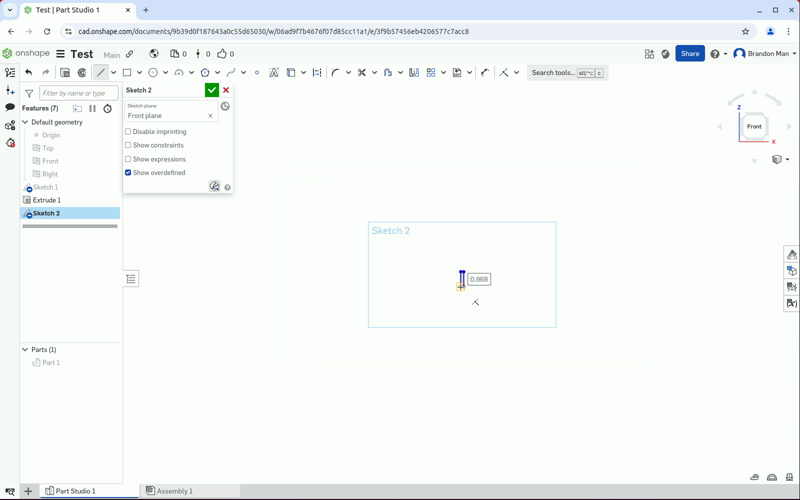
scroll(-6)
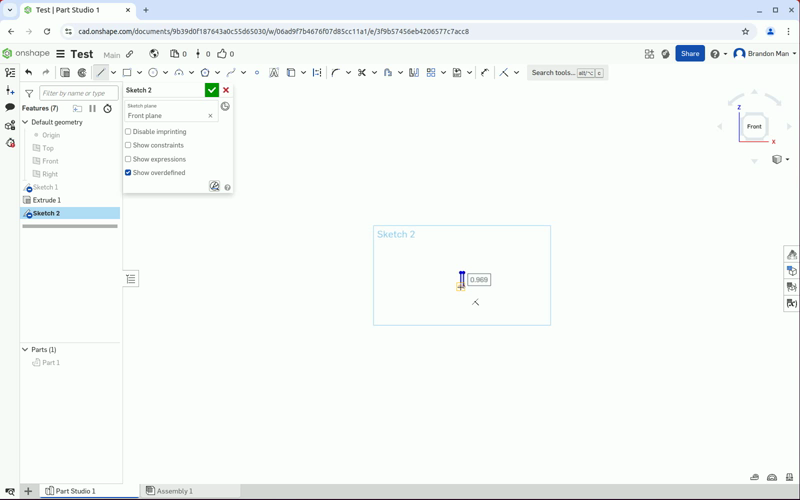
scroll(-6)
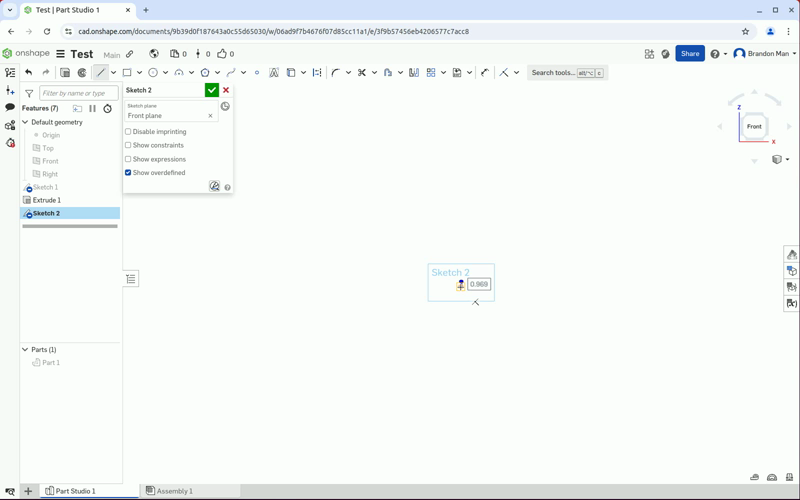
key(esc)
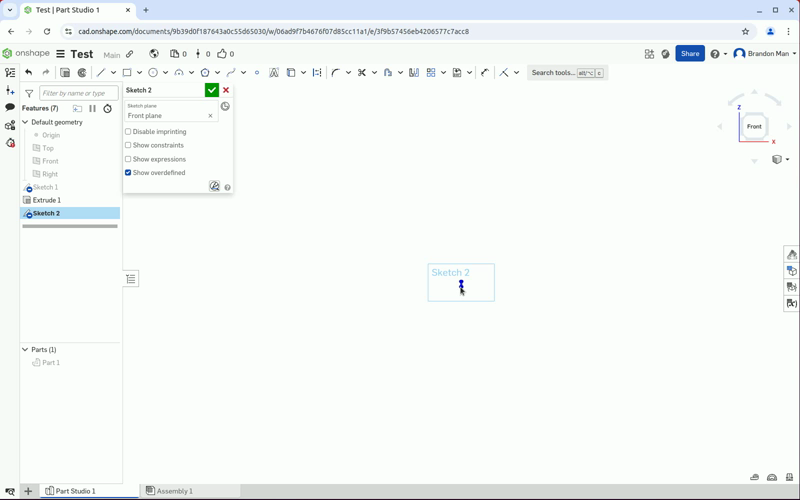
mouse_move(461, 285)
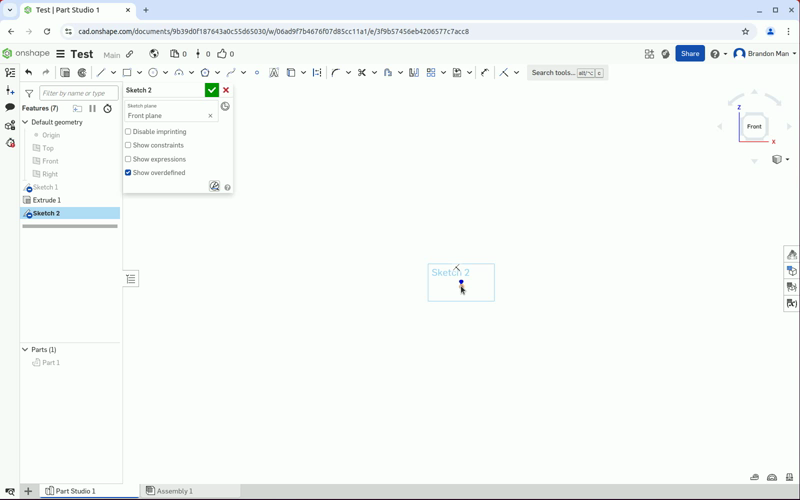
scroll(6)
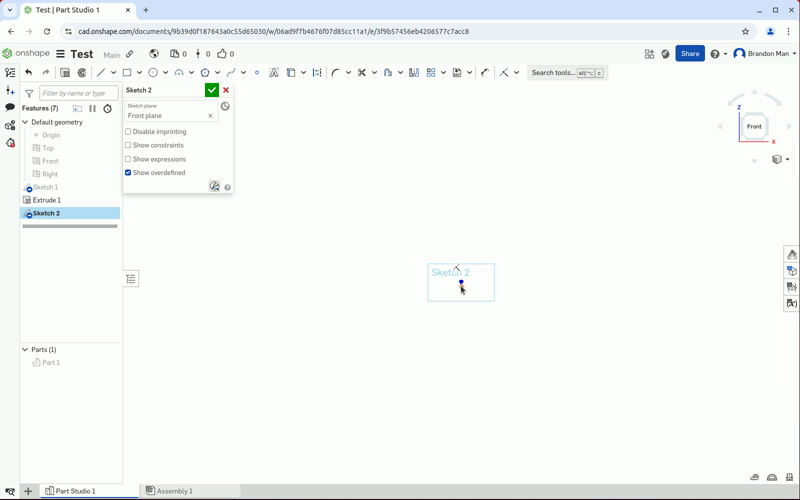
scroll(6)
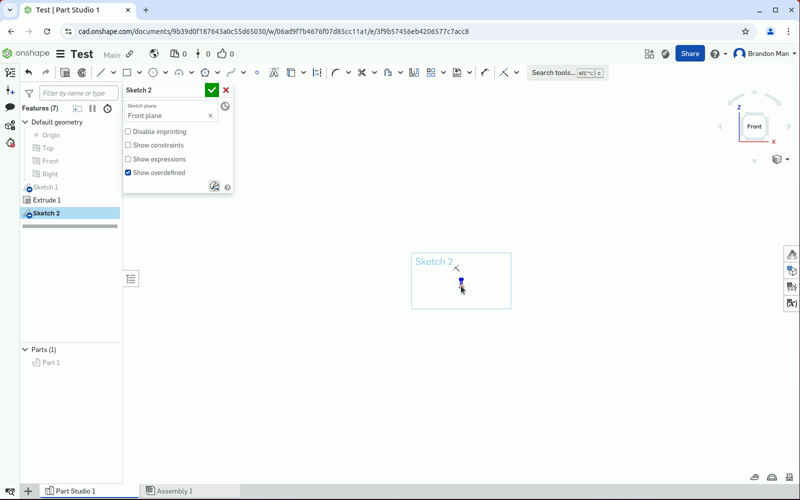
scroll(6)
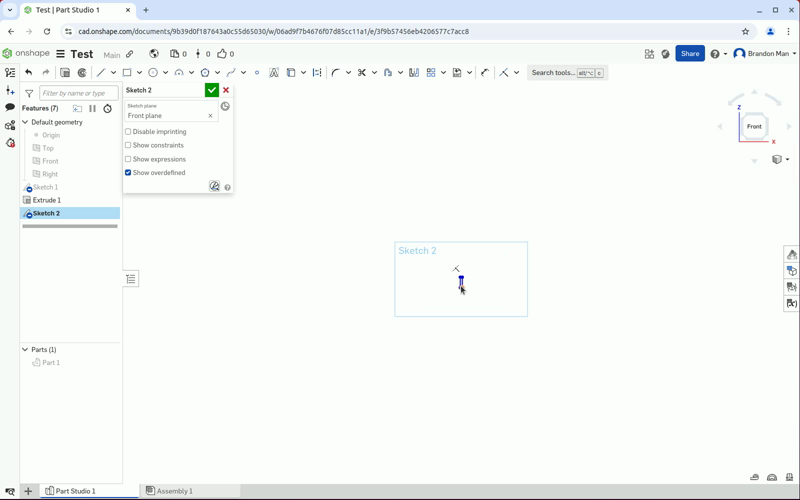
scroll(6)
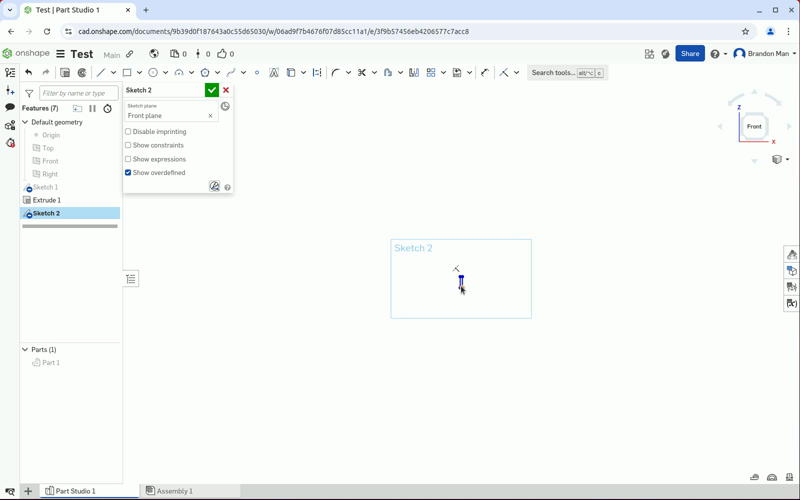
scroll(6)
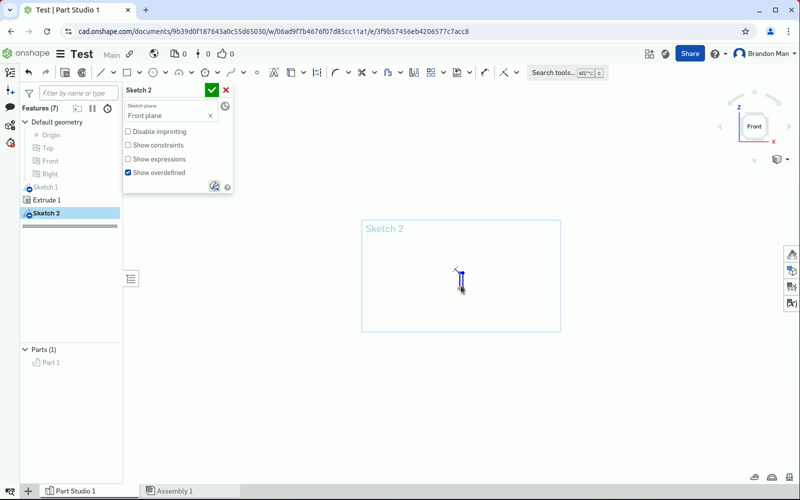
scroll(6)
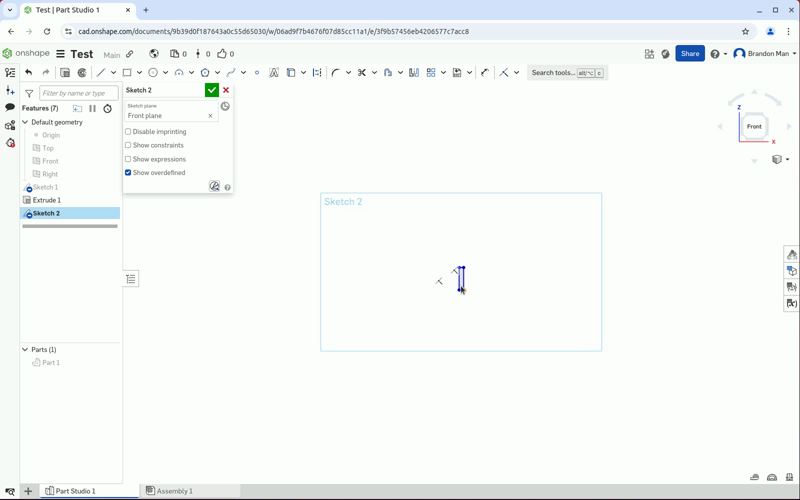
scroll(6)
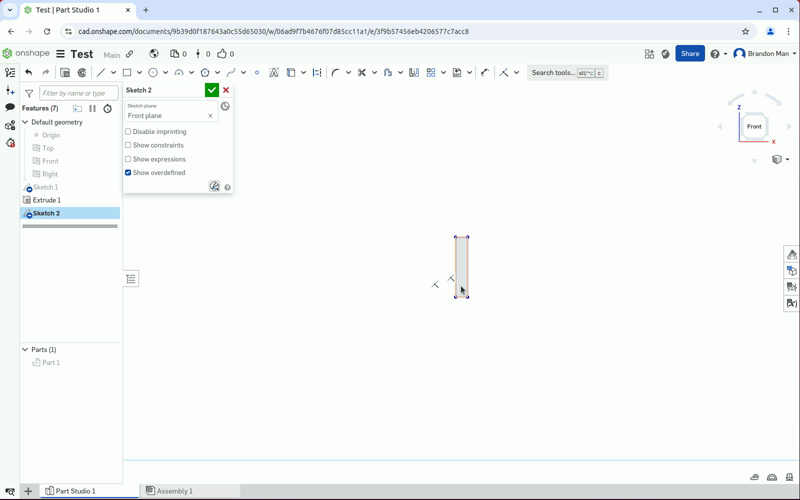
click(461, 285)
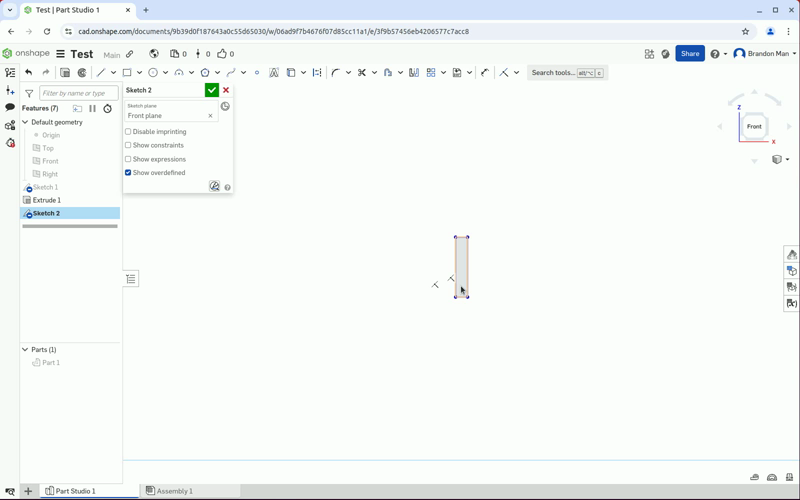
scroll(-6)
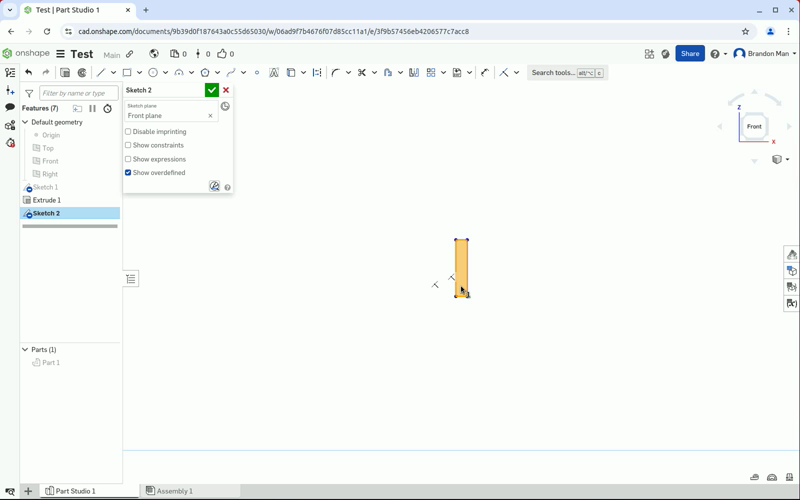
scroll(-6)
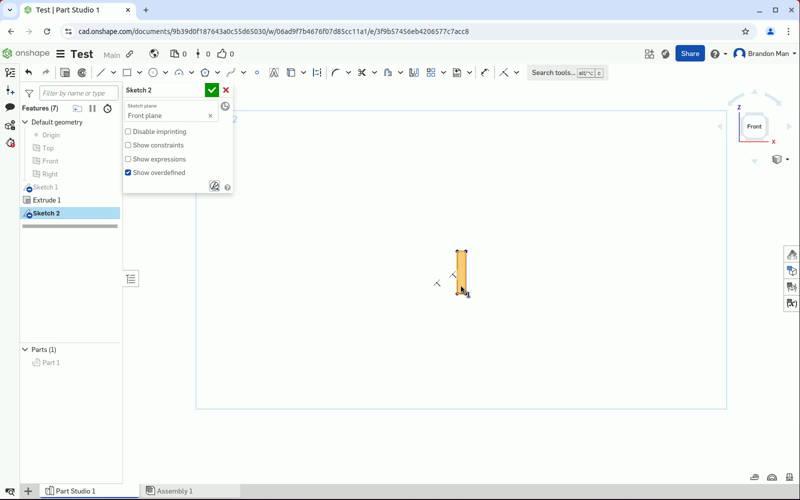
scroll(-6)
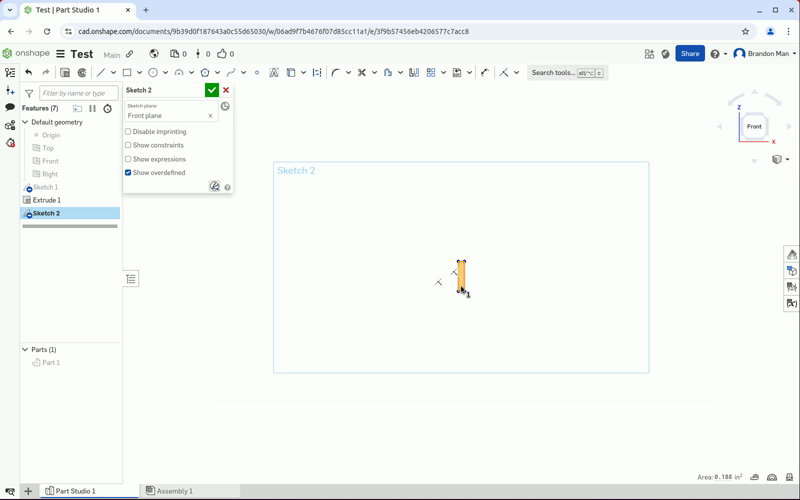
scroll(-6)
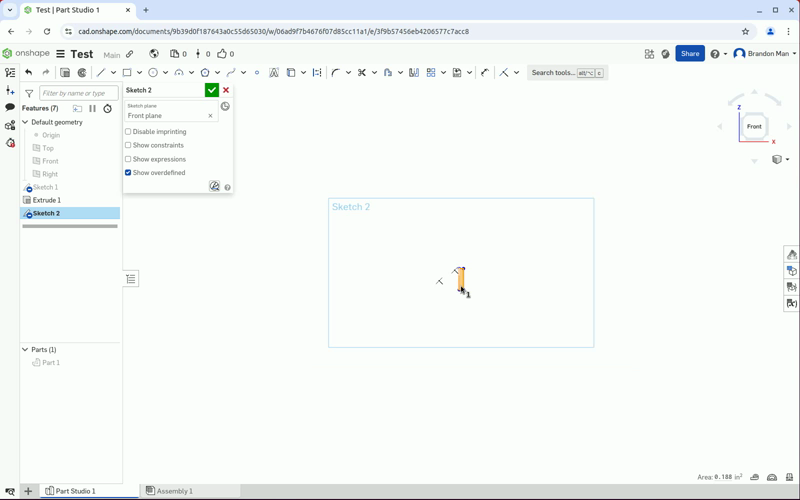
scroll(-6)
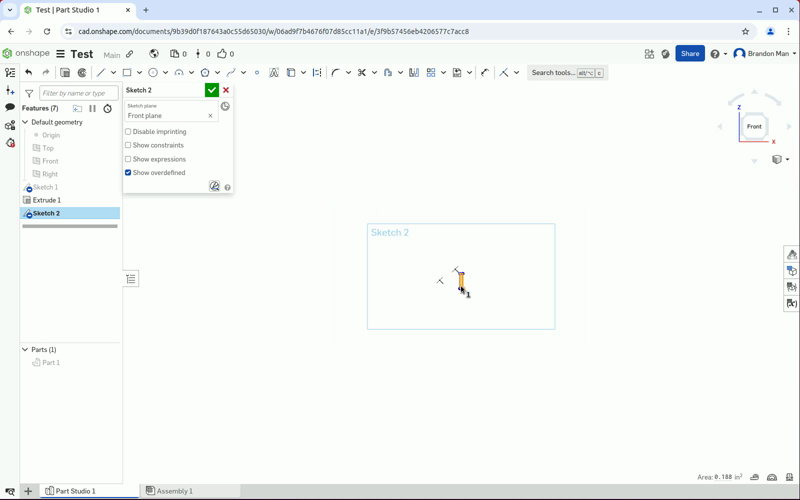
scroll(-6)
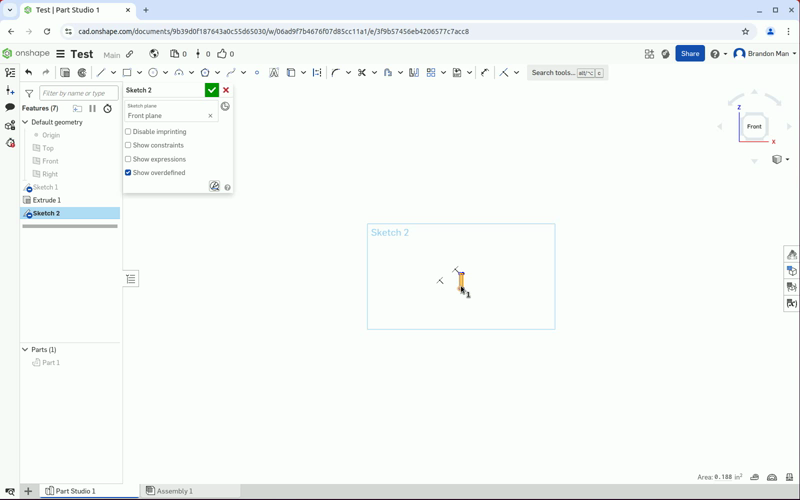
scroll(-6)
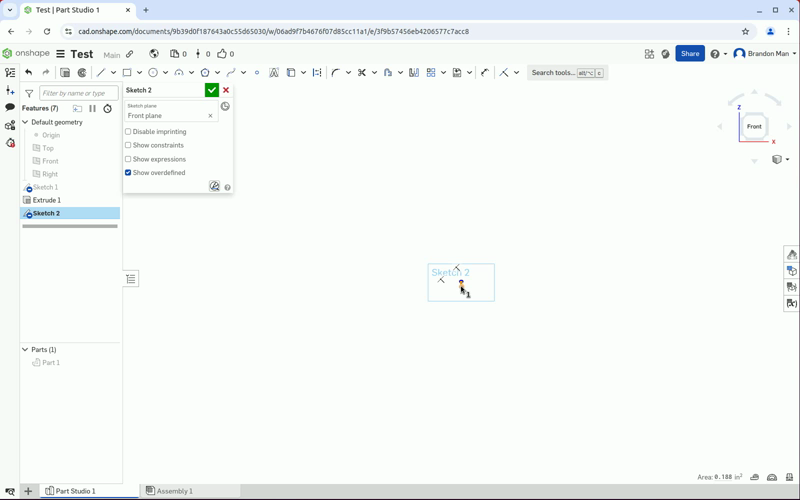
mouse_move(73, 352)
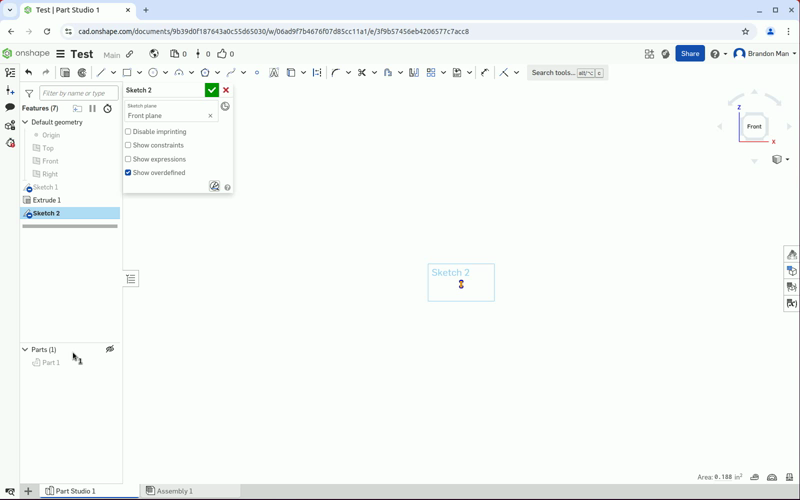
key(shift+y)
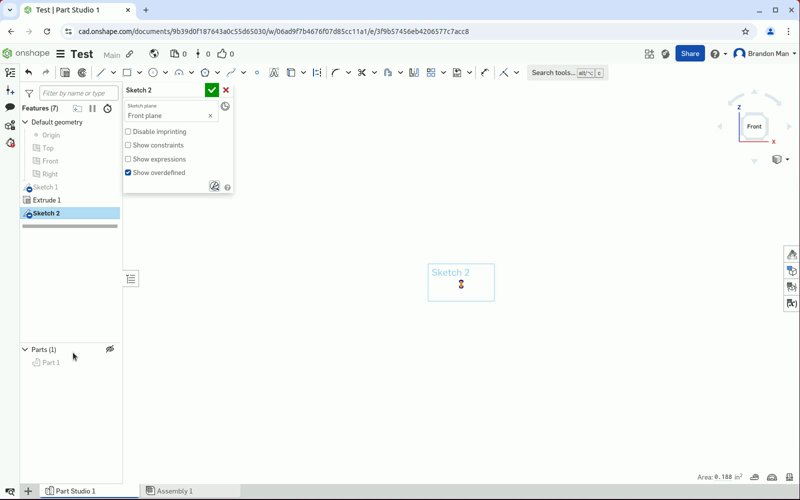
key(shift+e)
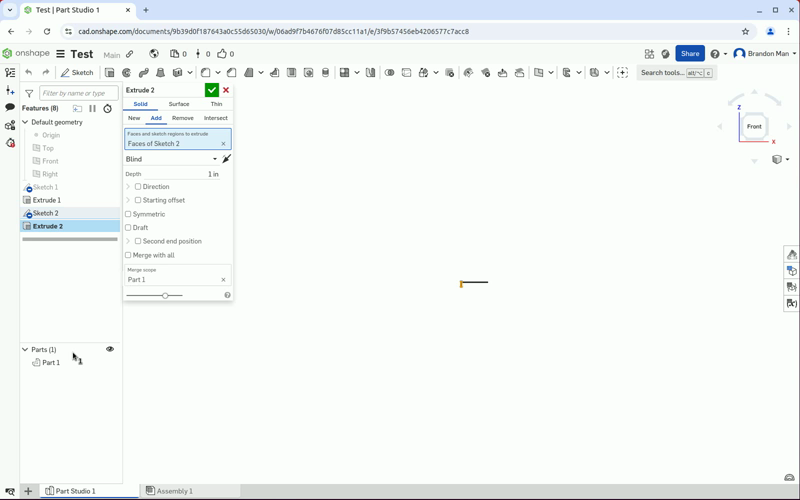
mouse_move(143, 106)
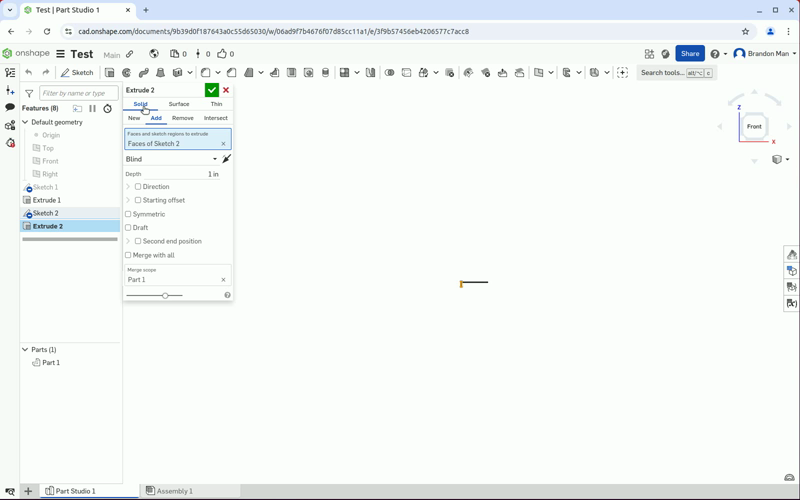
click(143, 106)
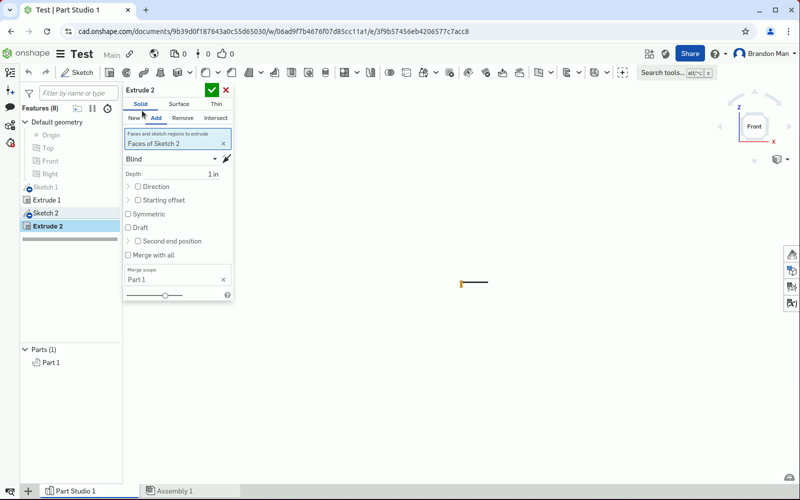
mouse_move(137, 120)
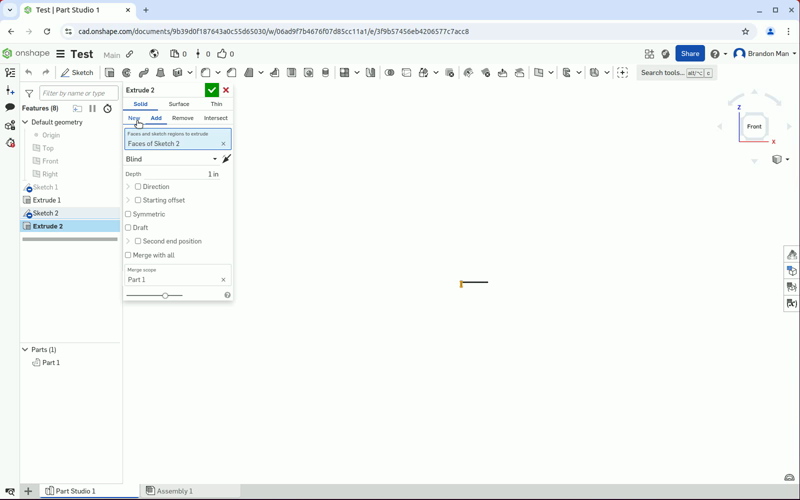
click(137, 120)
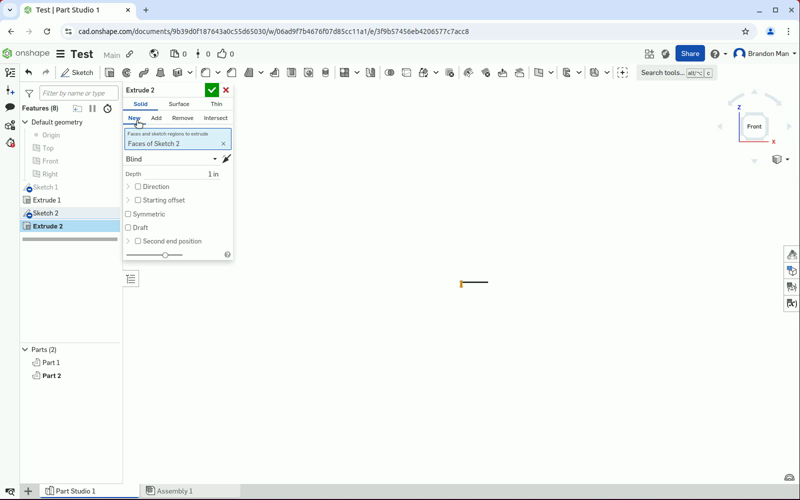
key(tab, 4)
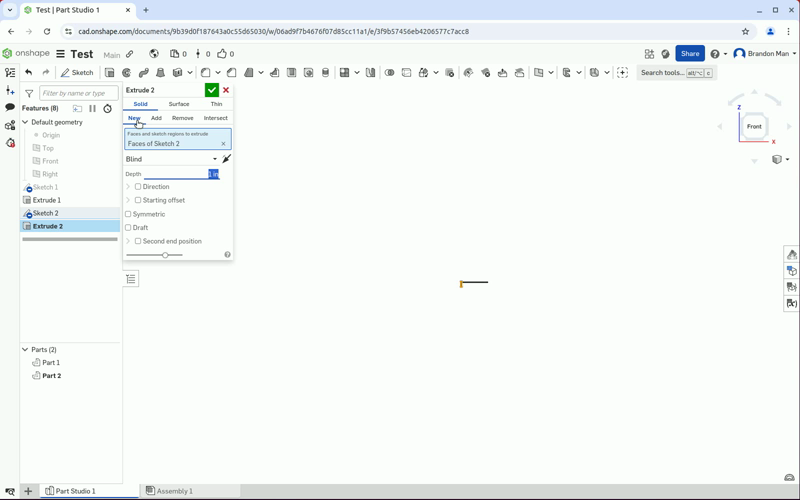
text(-23.108)
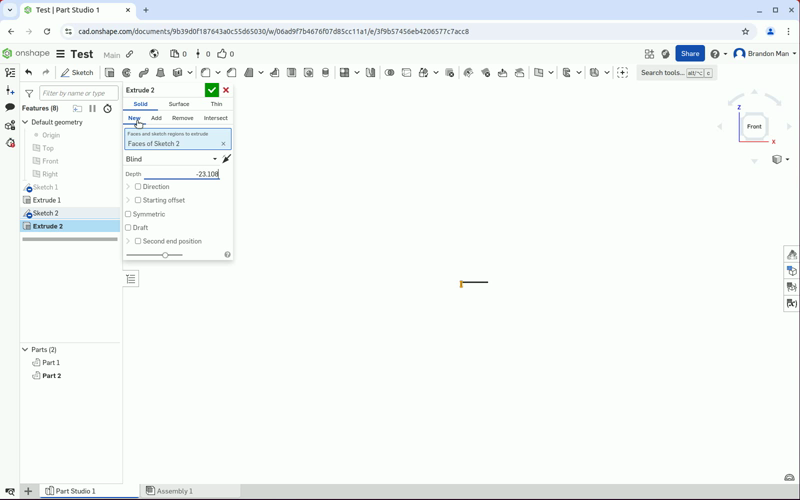
key(enter)
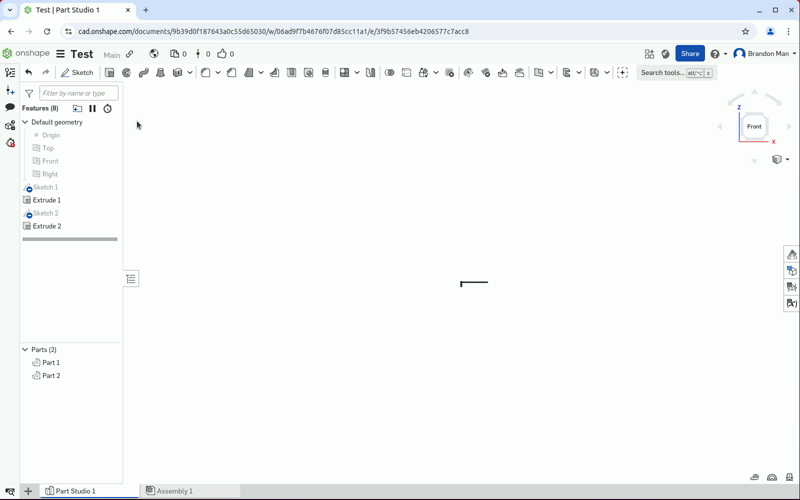
key(shift+h)
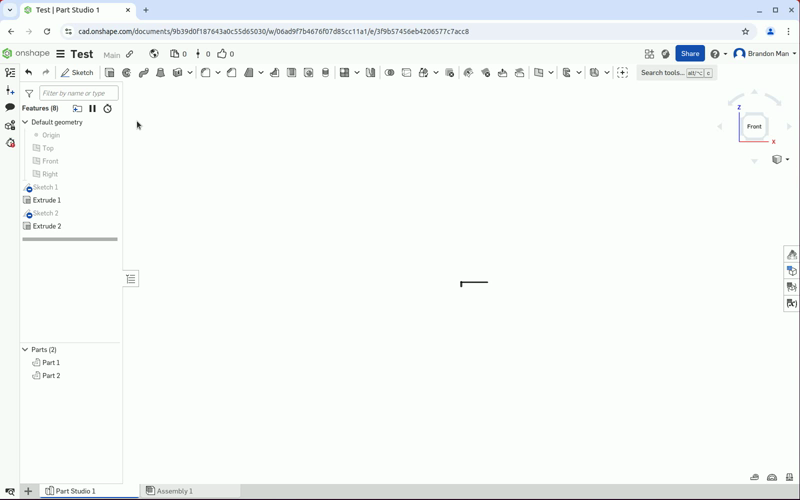
key(shift+h)
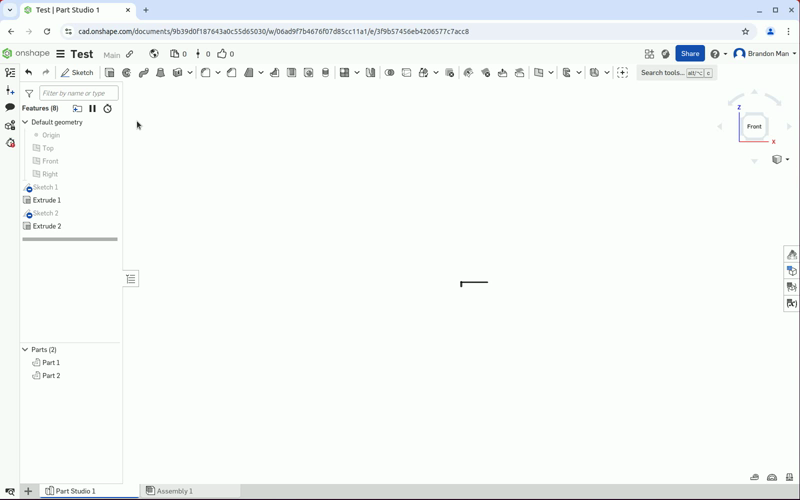
mouse_move(73, 189)
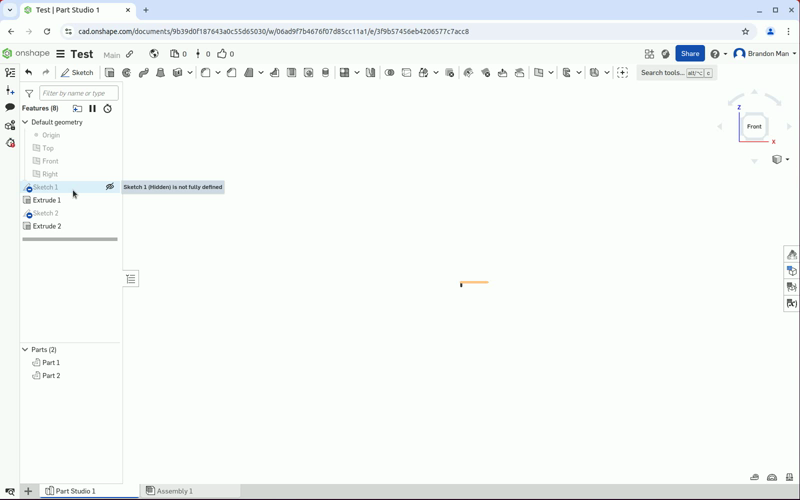
click(73, 189)
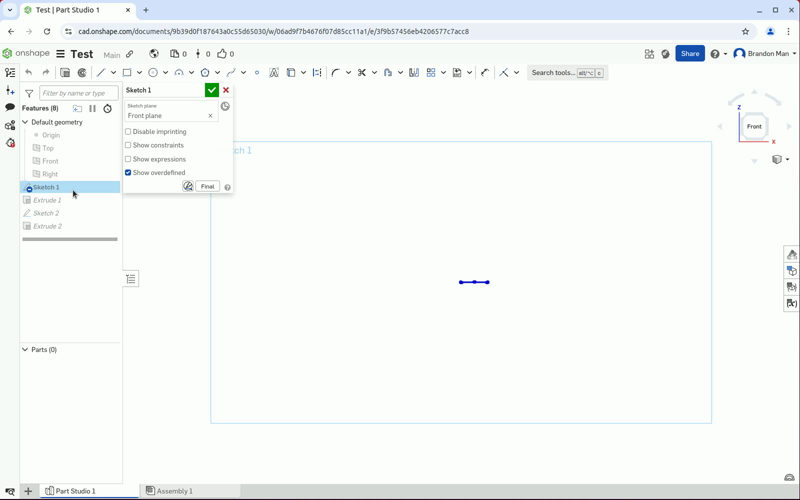
mouse_move(229, 92)
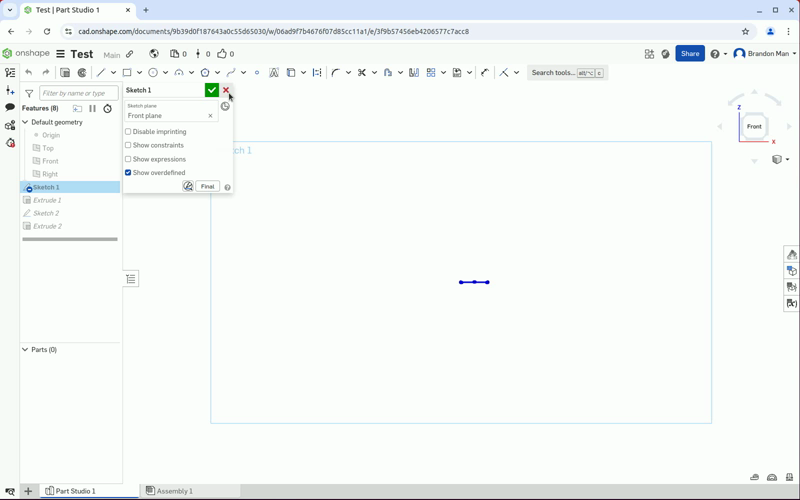
click(229, 92)
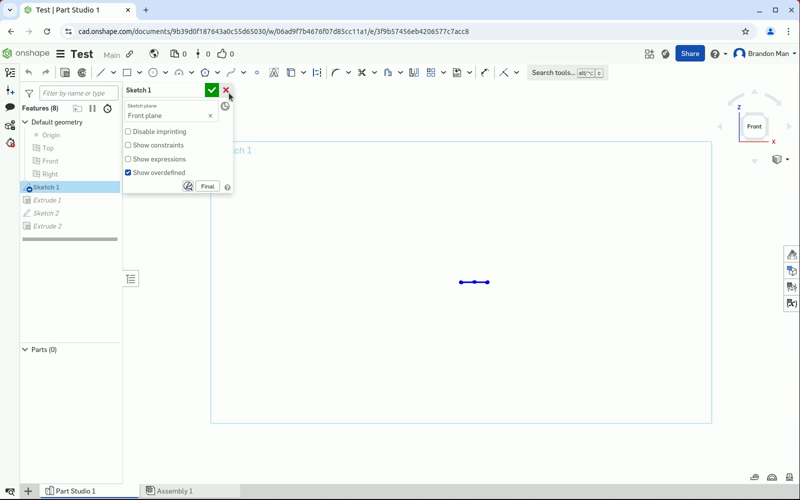
key(shift+s)
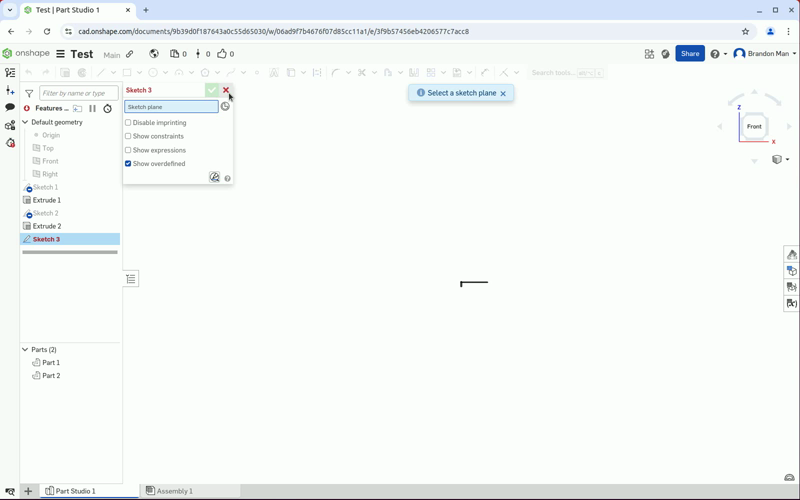
mouse_move(73, 163)
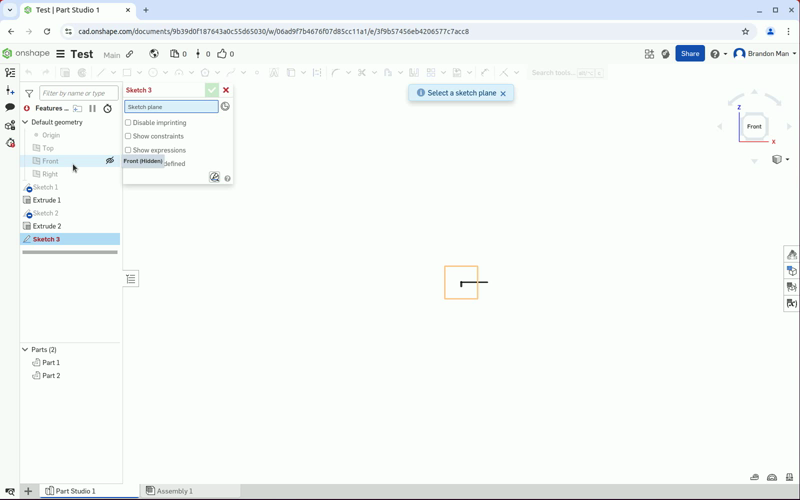
click(73, 163)
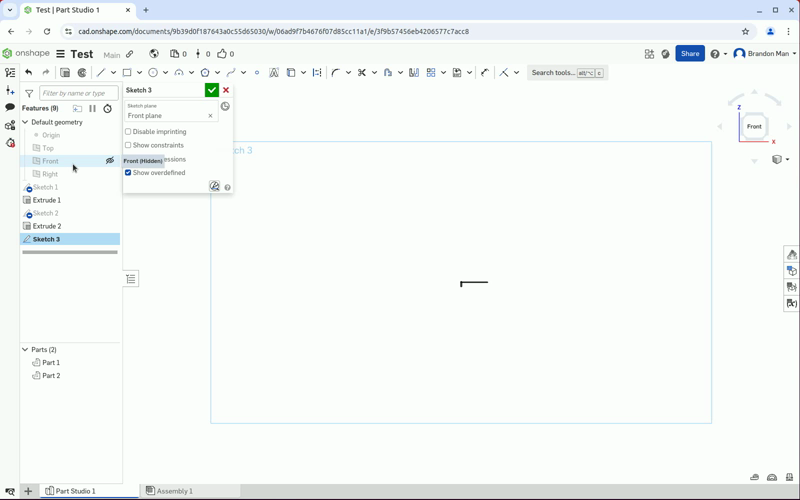
mouse_move(73, 352)
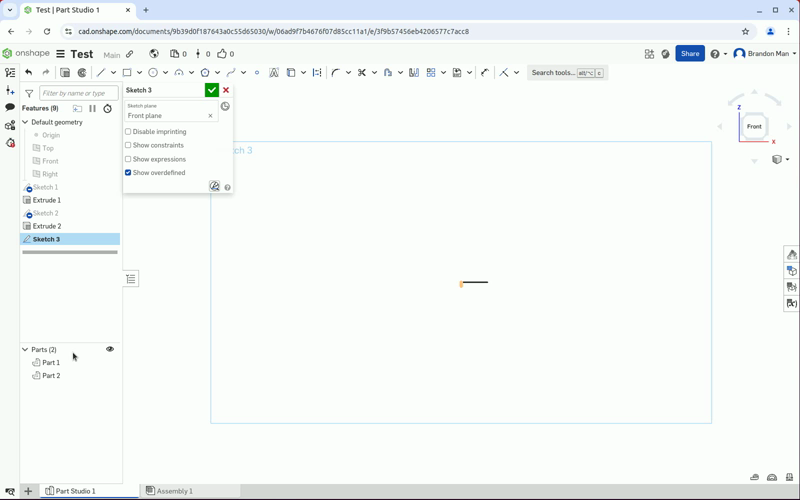
key(y)
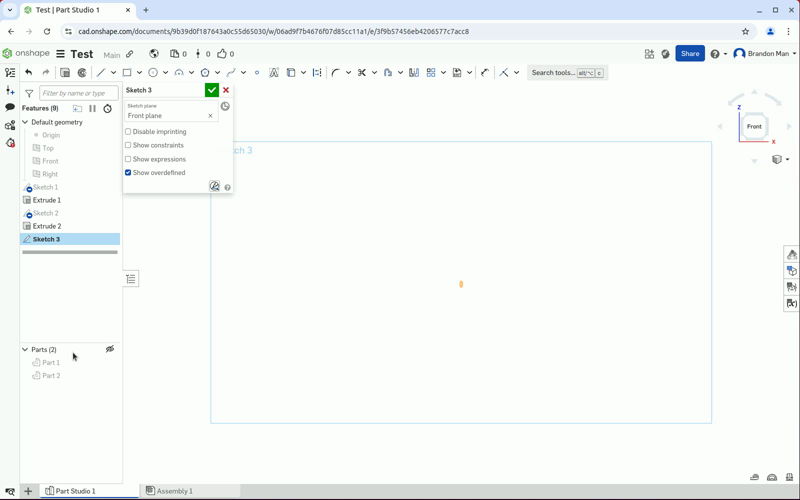
key(l)
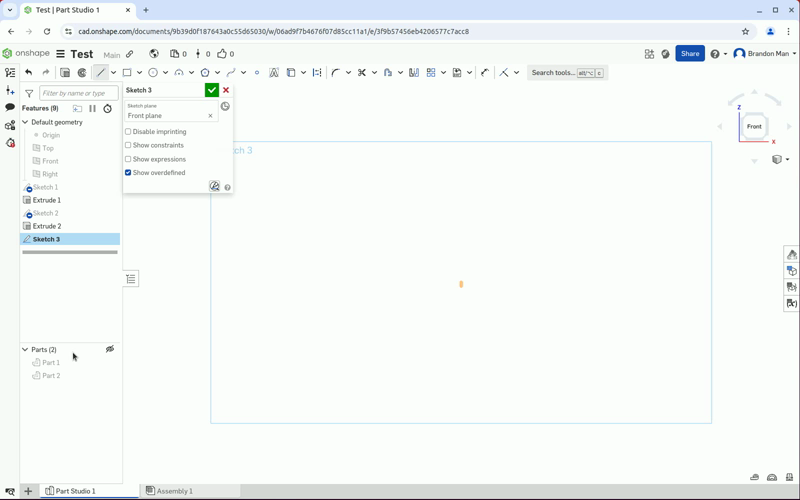
key_down(shift)
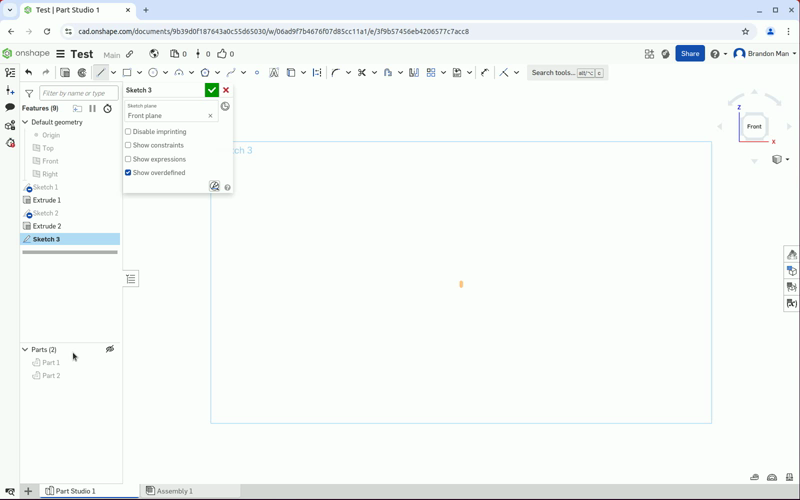
mouse_move(485, 286)
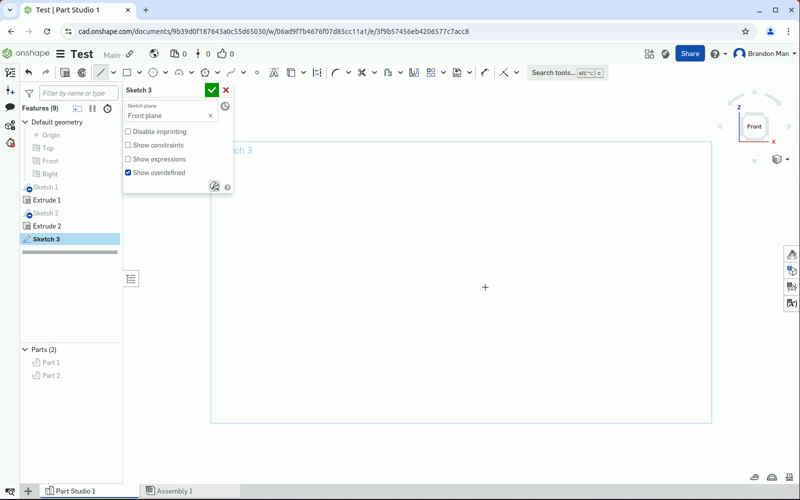
click(485, 286)
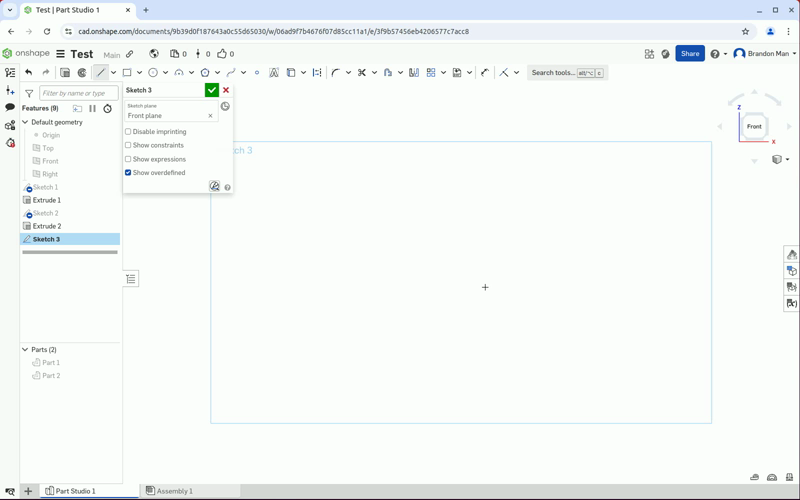
key_up(shift)
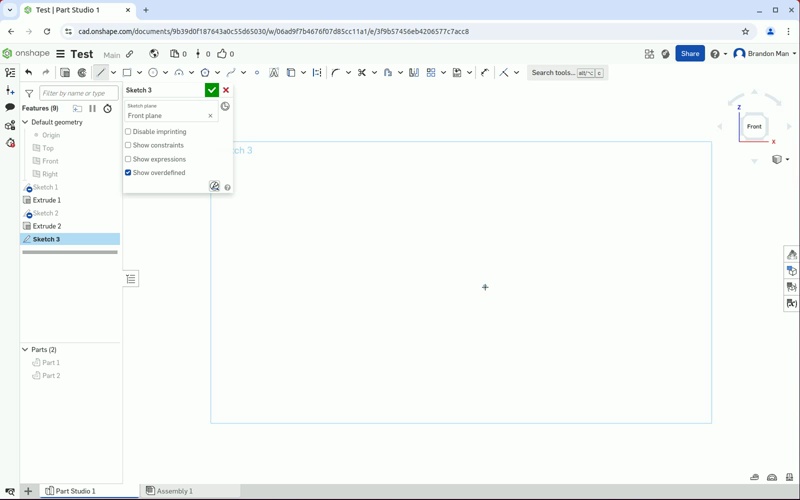
key_down(shift)
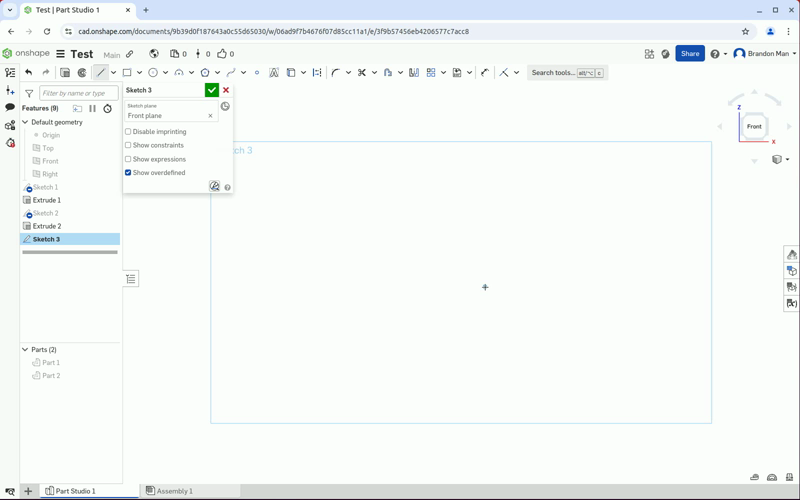
mouse_move(515, 286)
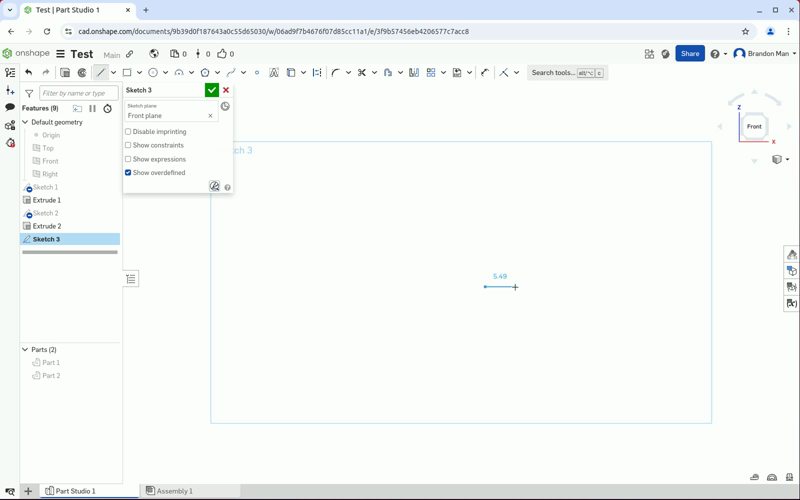
mouse_move(486, 286)
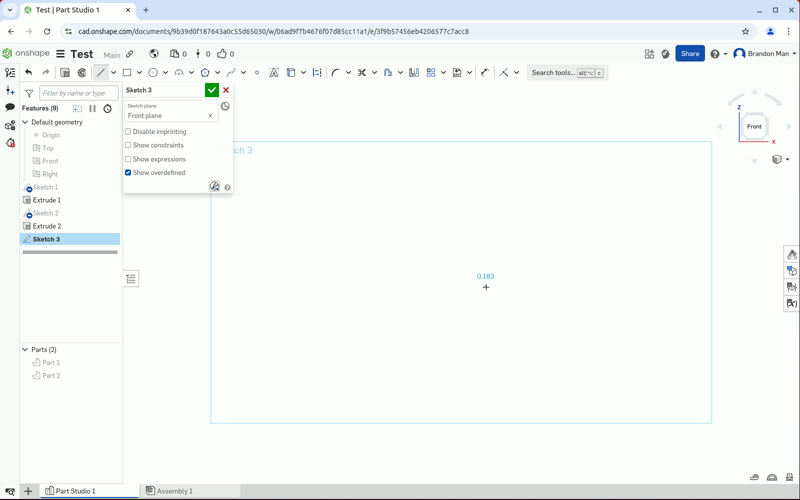
scroll(6)
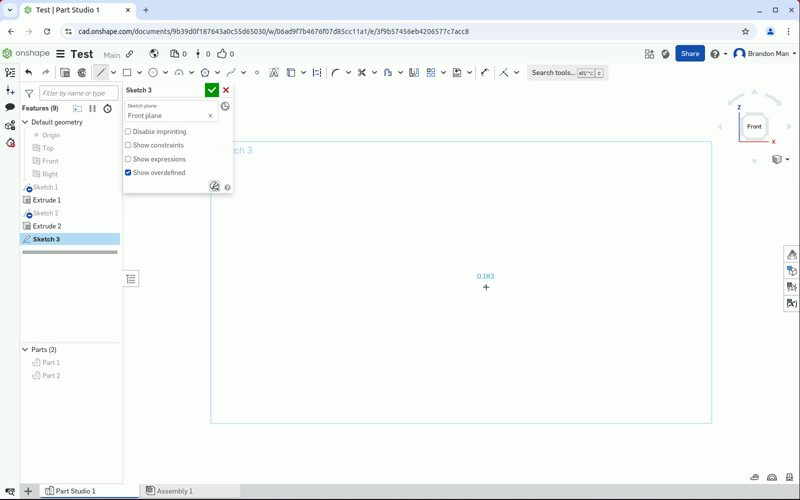
scroll(6)
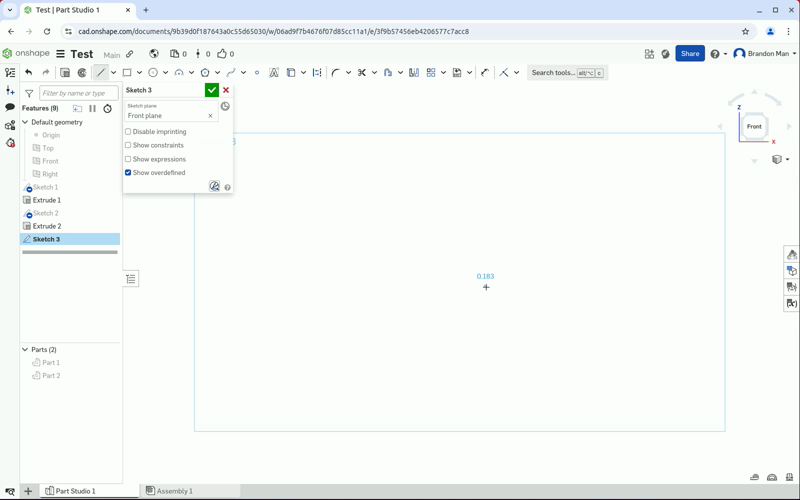
scroll(6)
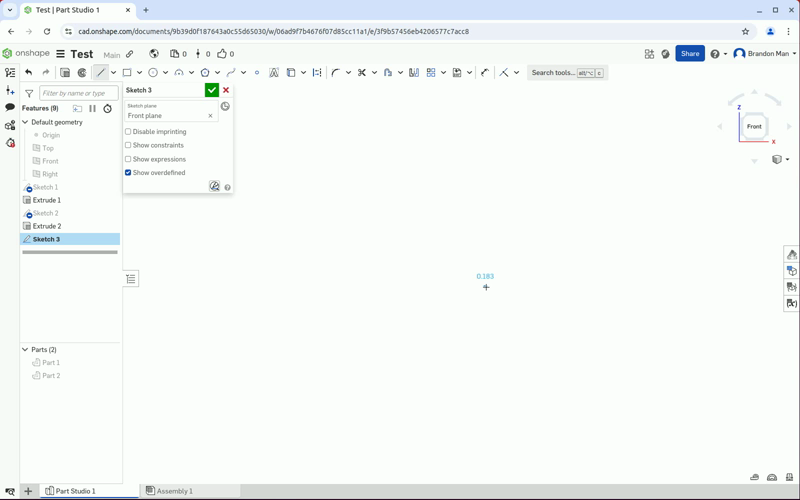
scroll(6)
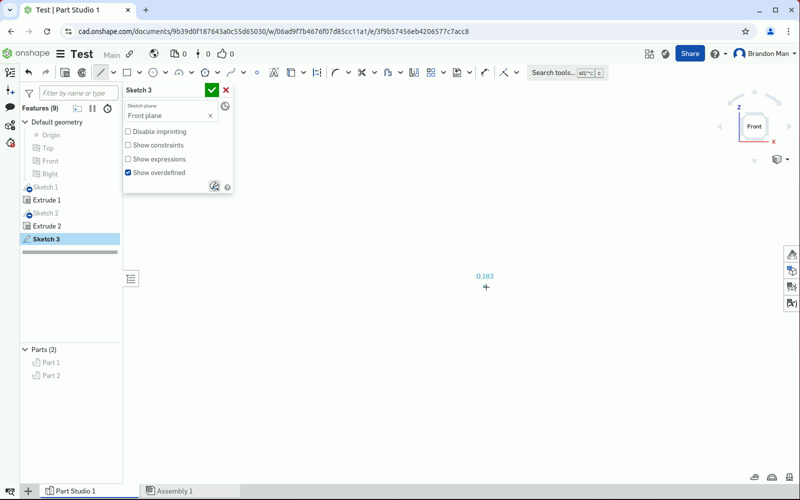
scroll(6)
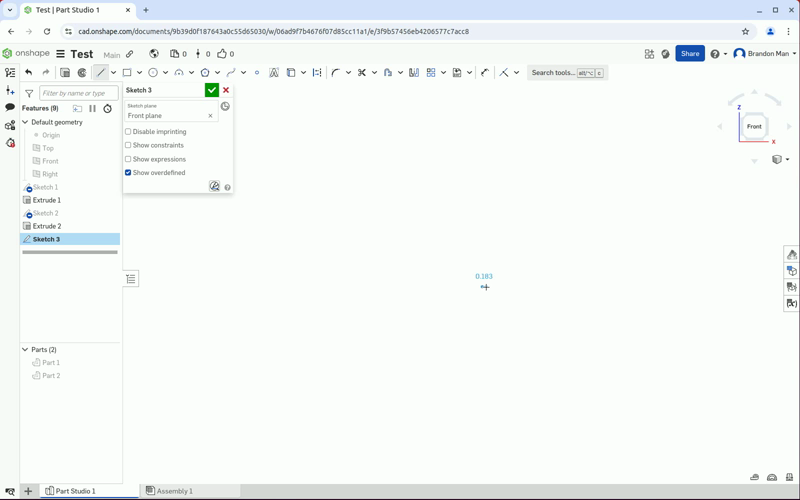
scroll(6)
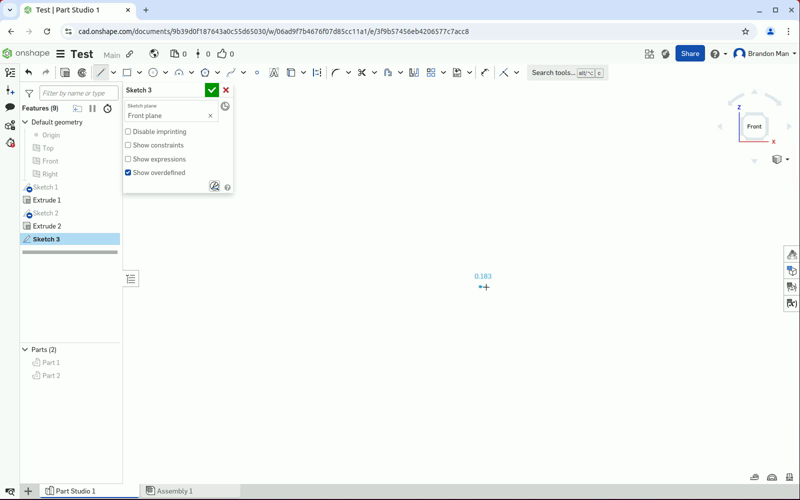
scroll(6)
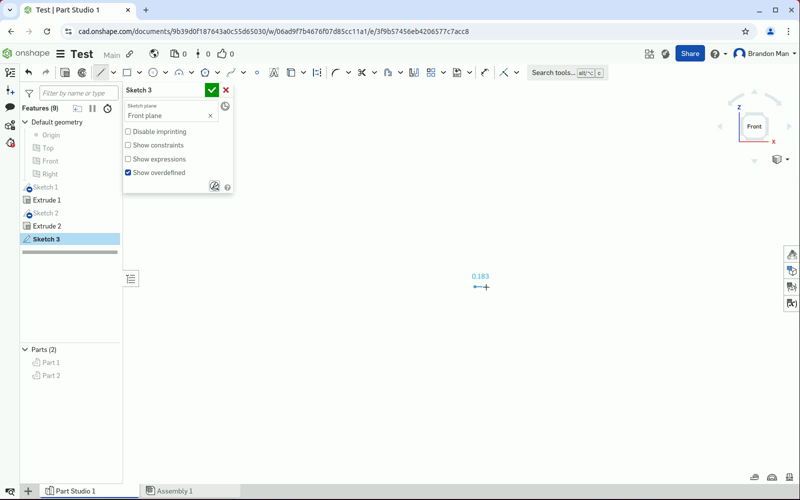
click(486, 286)
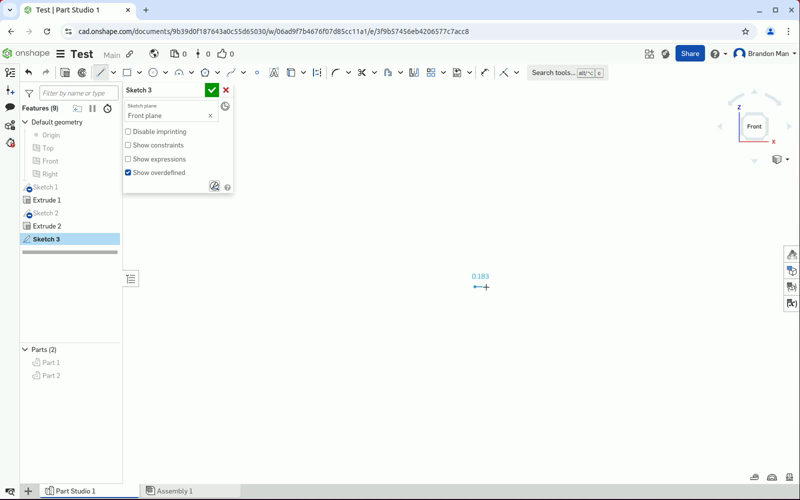
scroll(-6)
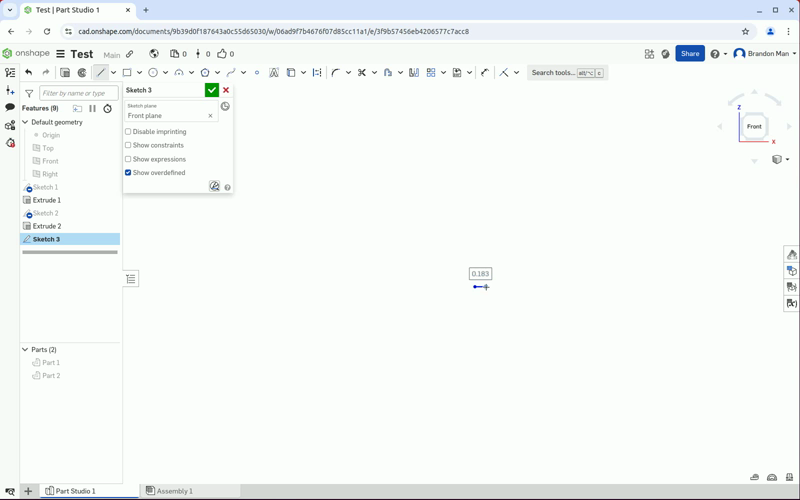
scroll(-6)
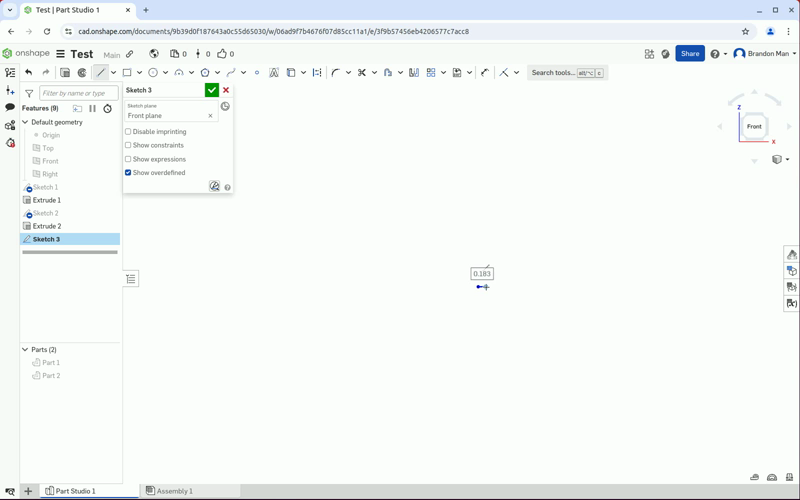
scroll(-6)
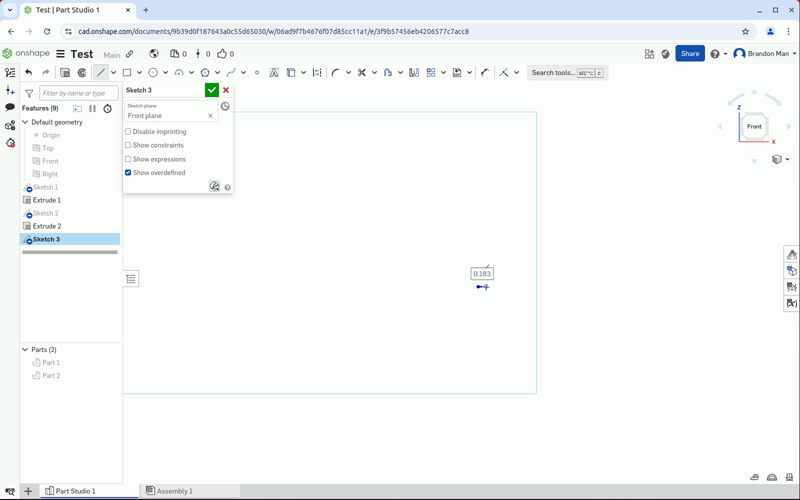
scroll(-6)
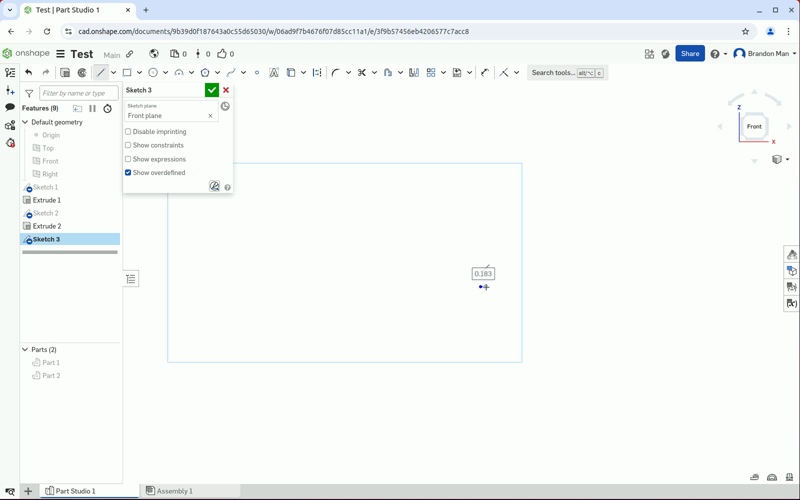
scroll(-6)
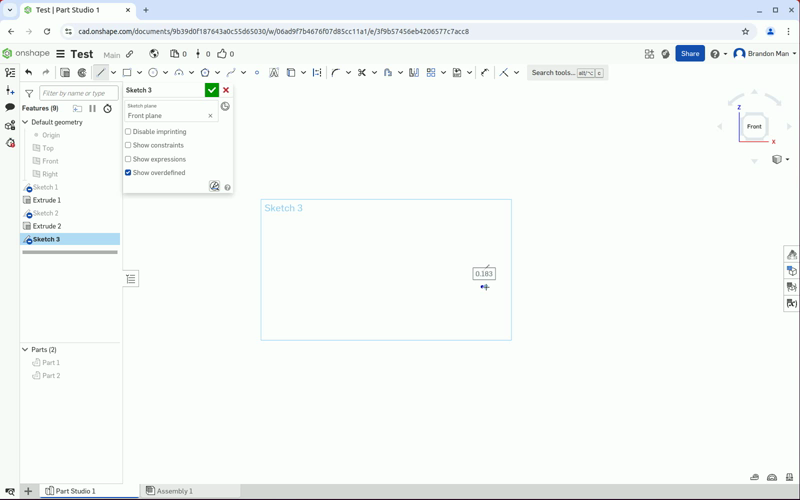
scroll(-6)
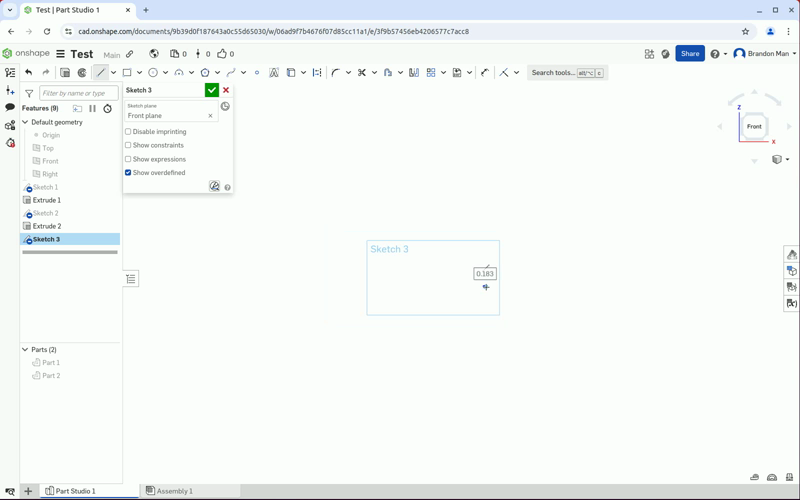
scroll(-6)
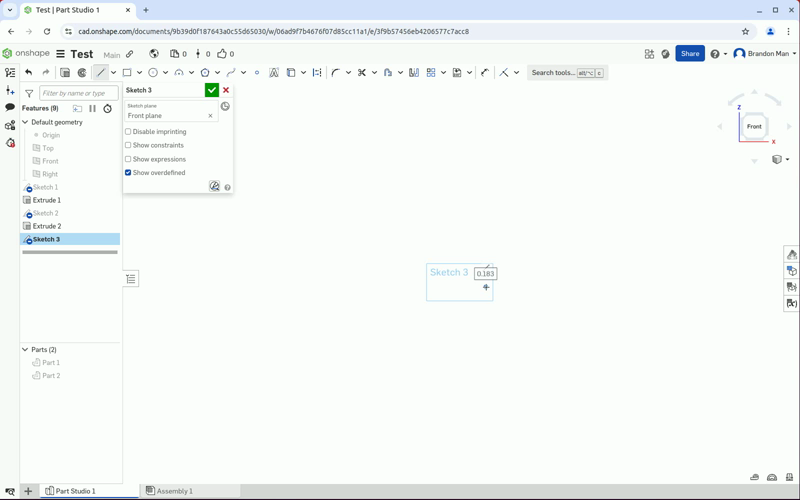
key_up(shift)
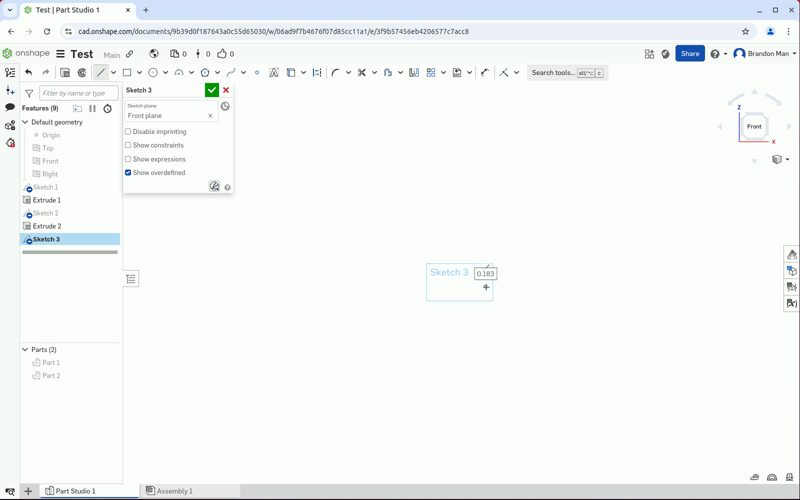
key_down(shift)
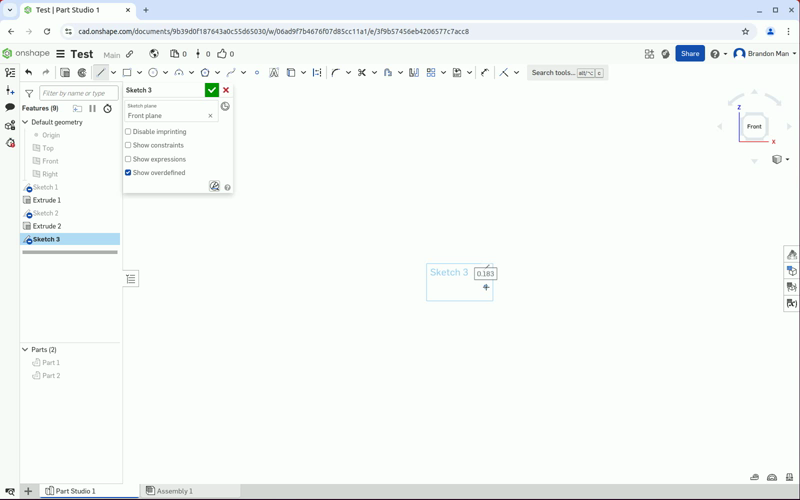
mouse_move(516, 286)
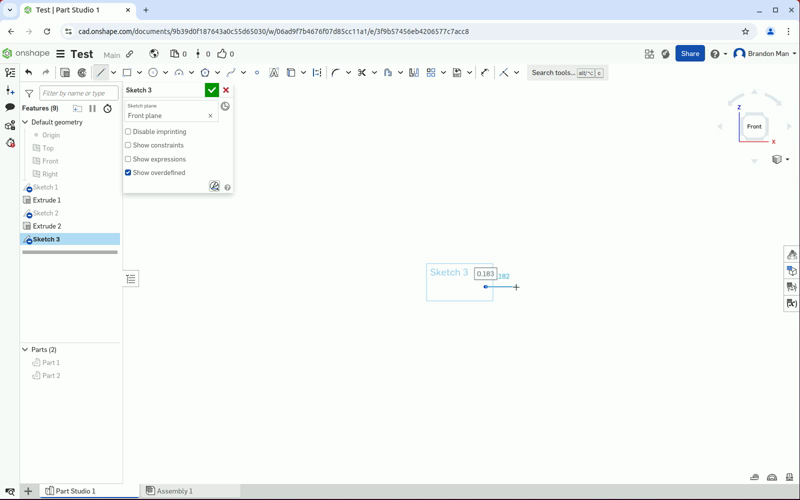
mouse_move(486, 281)
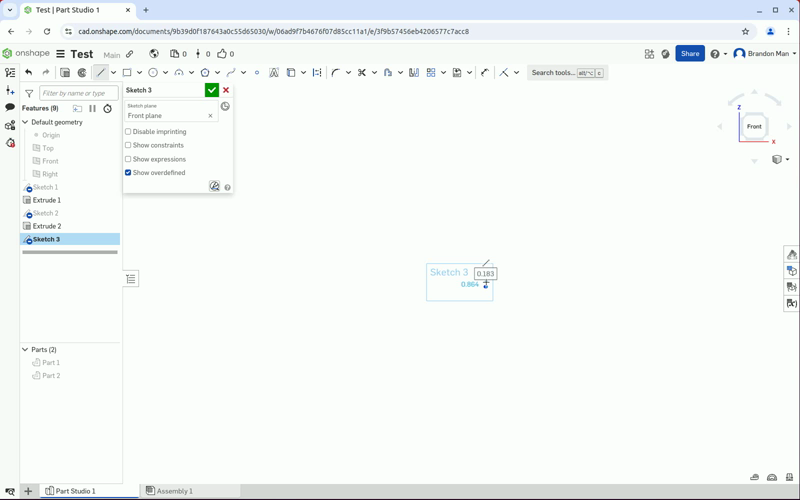
scroll(6)
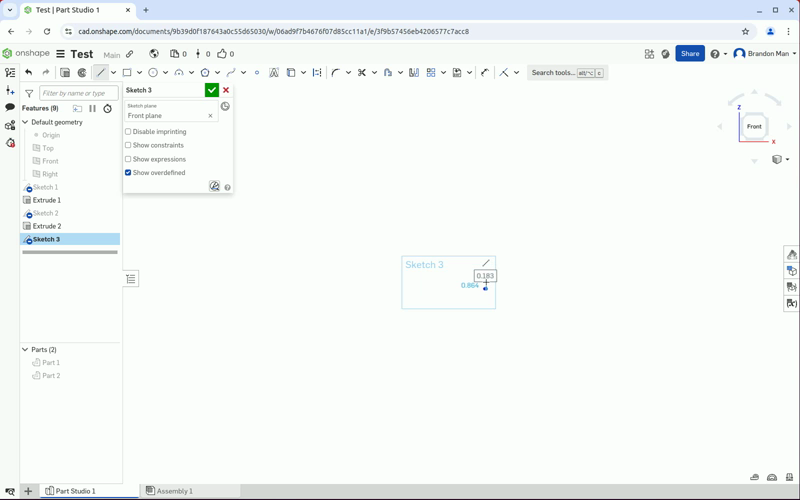
scroll(6)
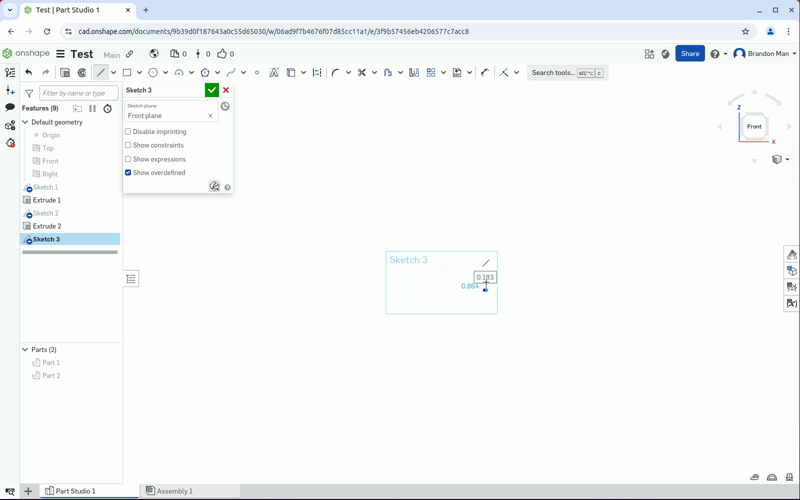
scroll(6)
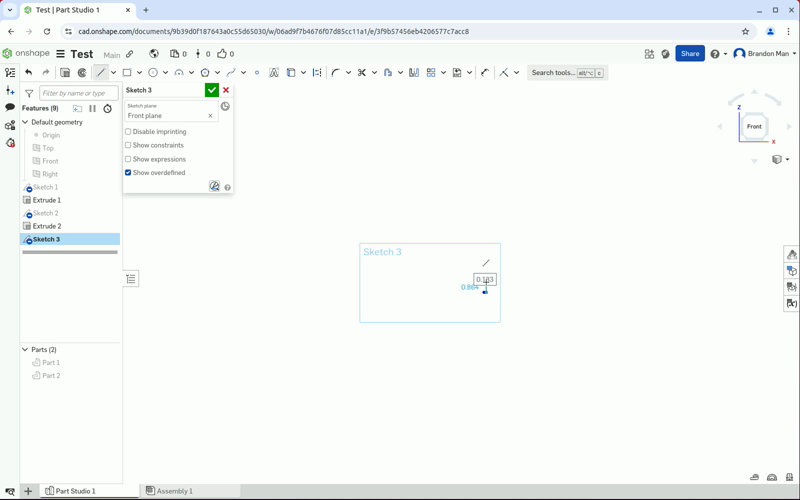
scroll(6)
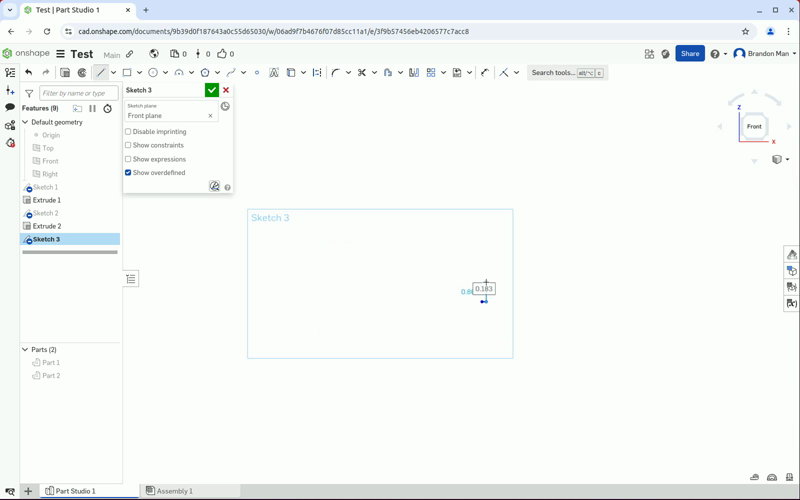
scroll(6)
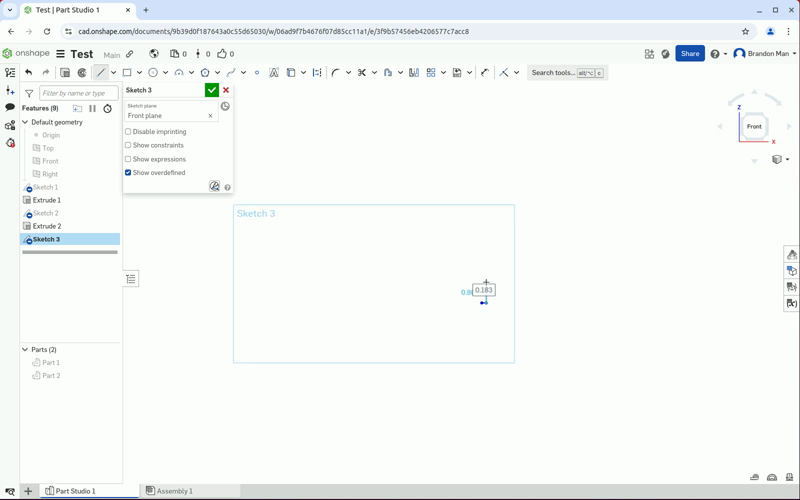
scroll(6)
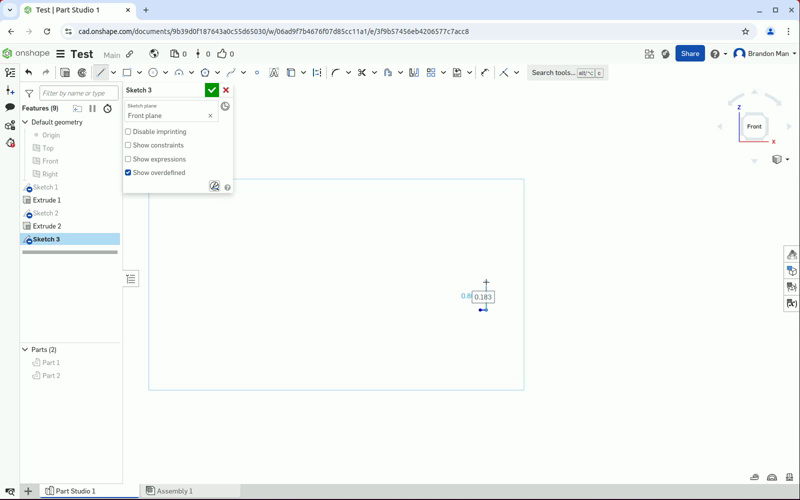
scroll(6)
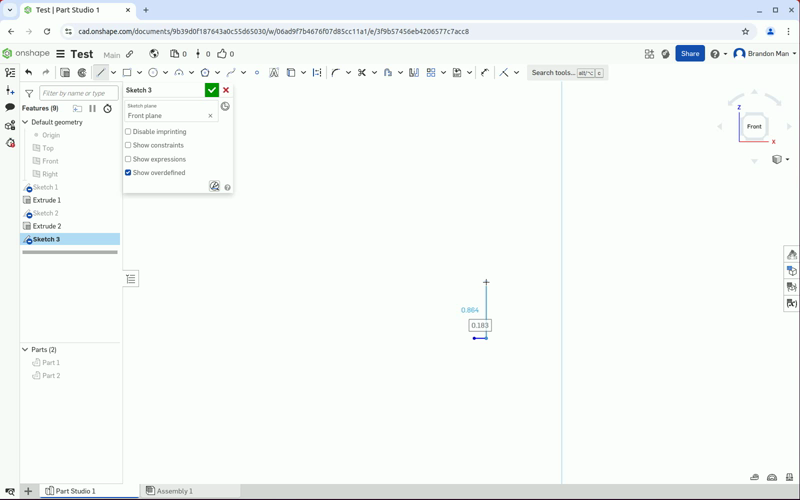
click(486, 281)
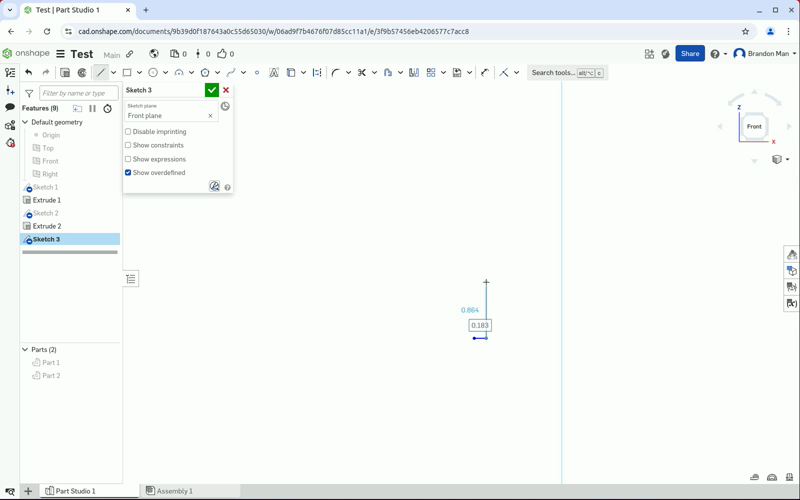
scroll(-6)
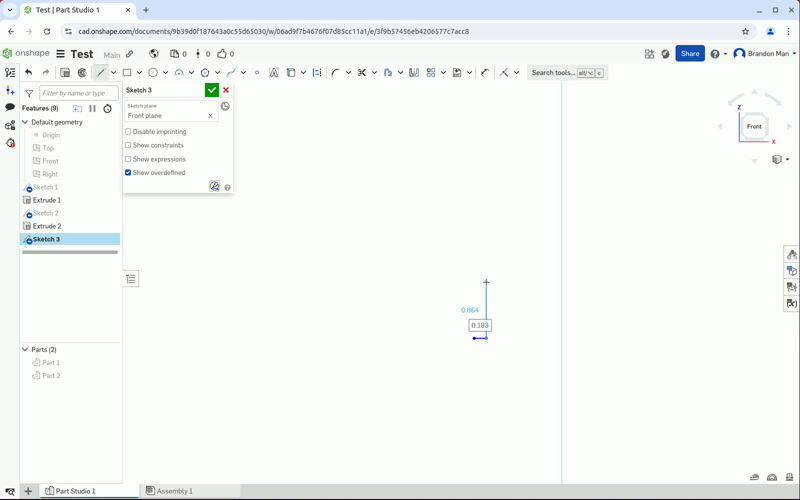
scroll(-6)
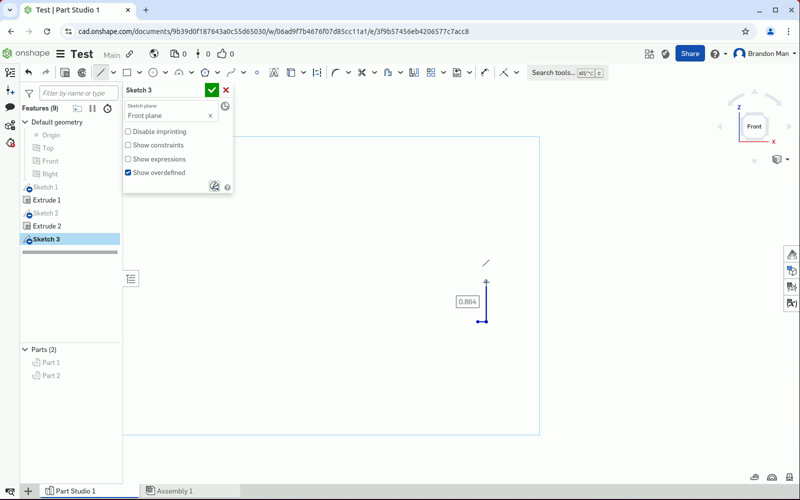
scroll(-6)
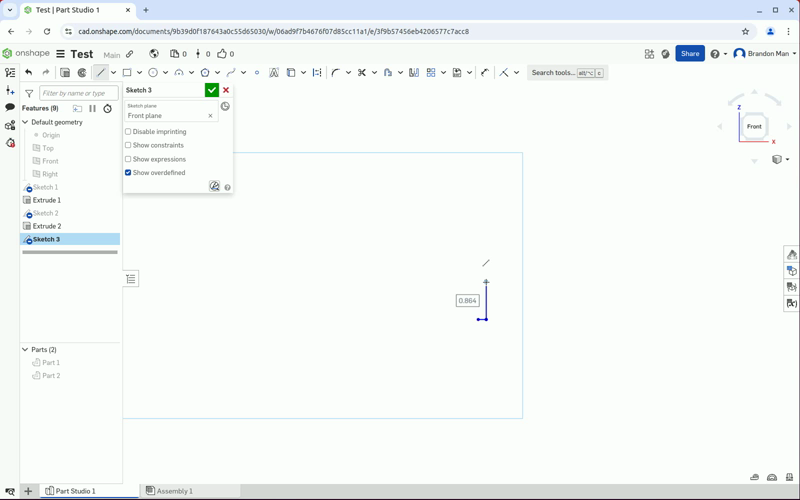
scroll(-6)
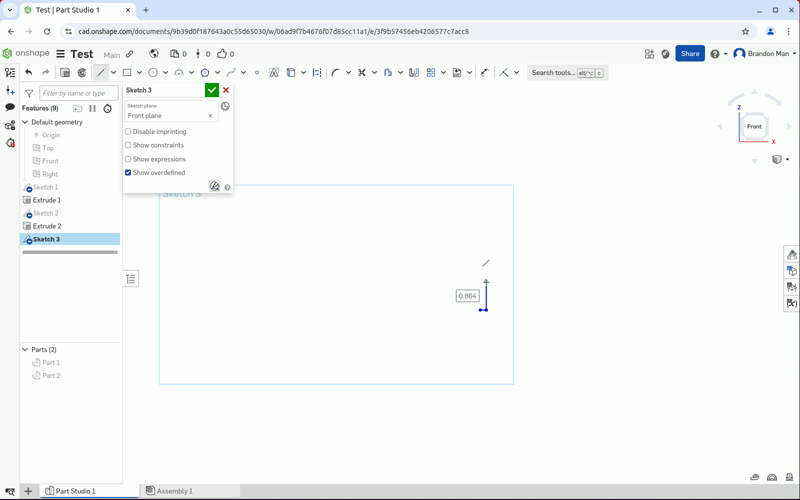
scroll(-6)
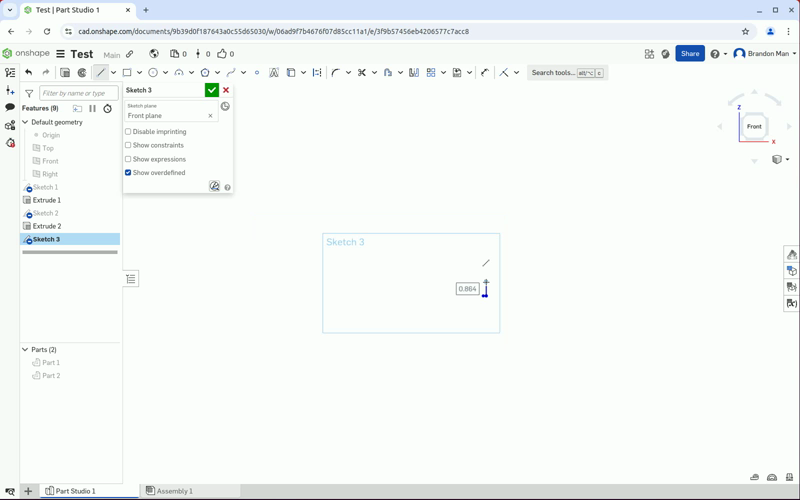
scroll(-6)
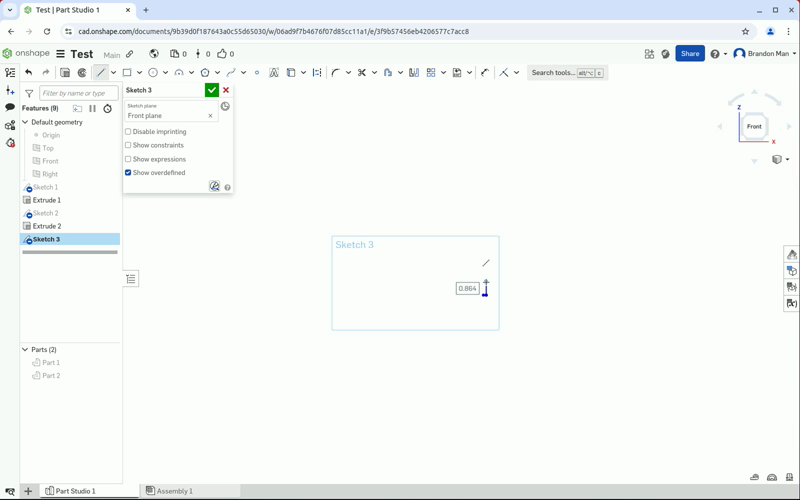
scroll(-6)
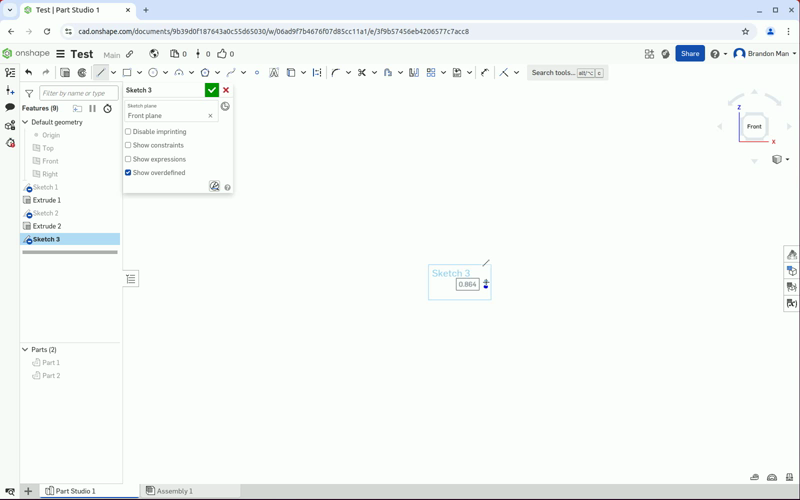
key_up(shift)
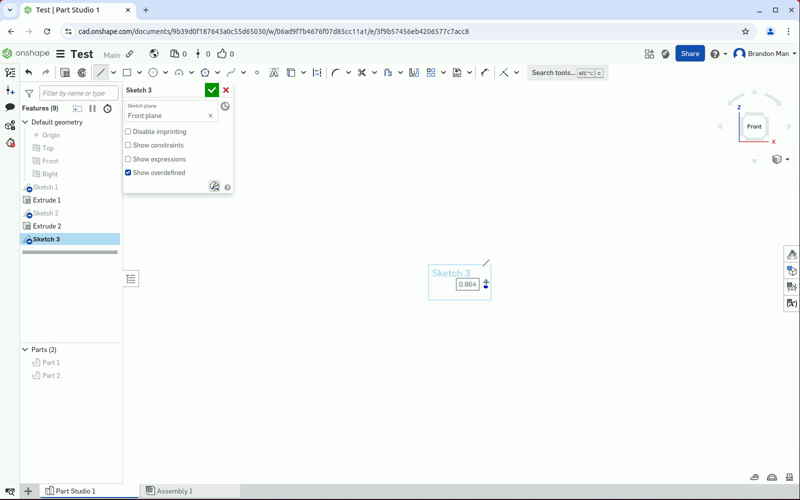
key_down(shift)
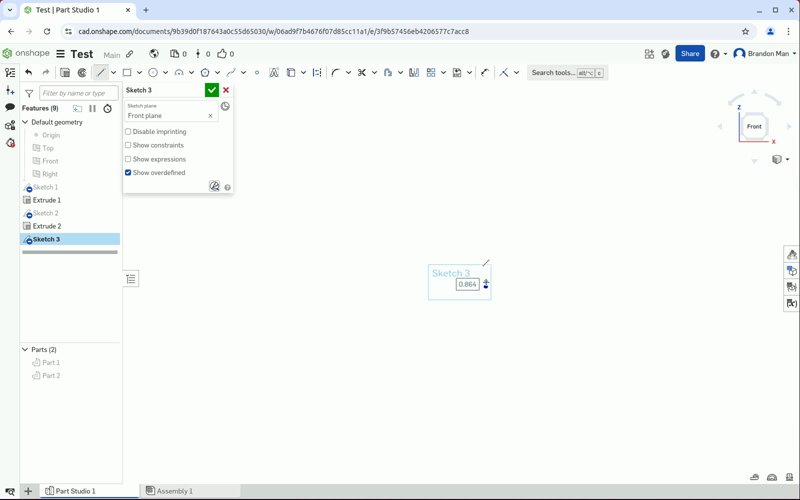
mouse_move(516, 281)
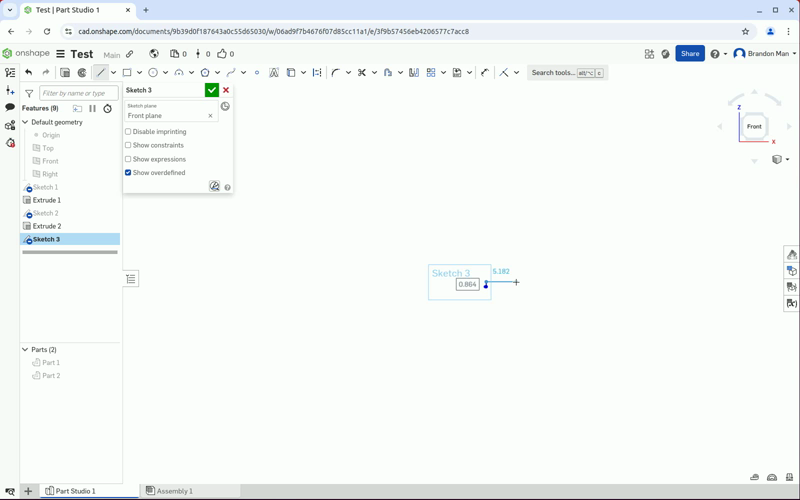
mouse_move(485, 281)
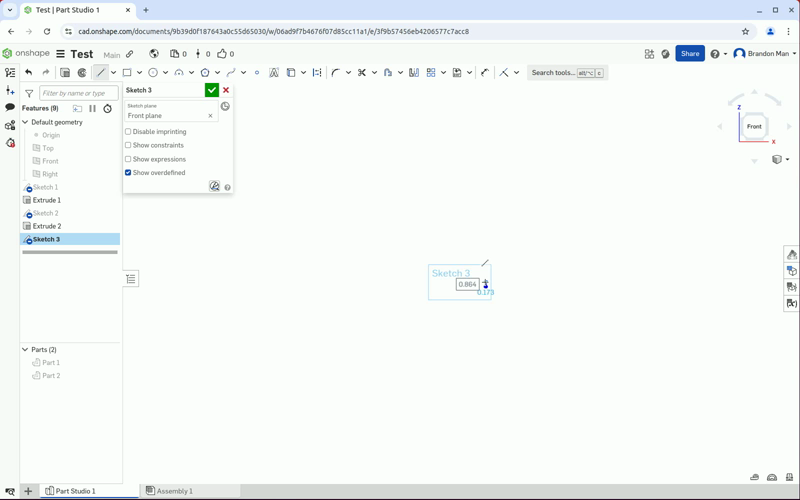
scroll(6)
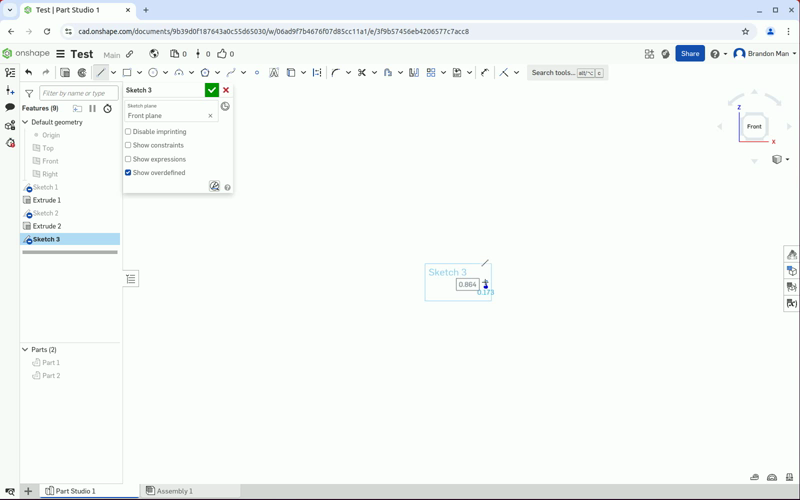
scroll(6)
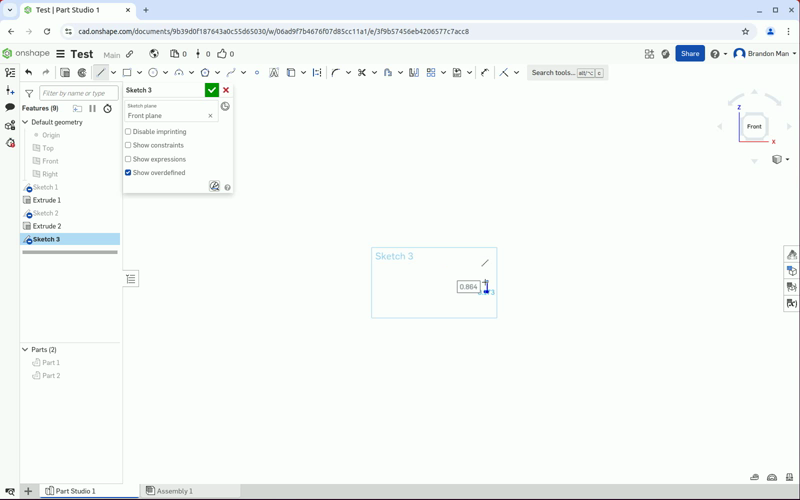
scroll(6)
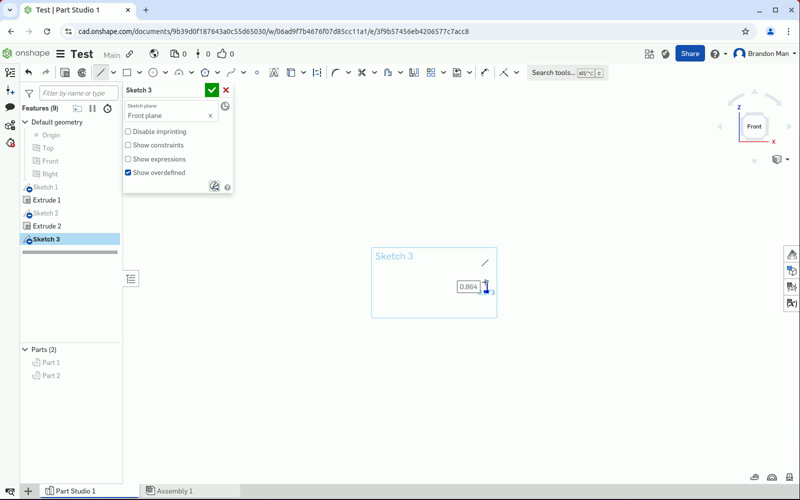
scroll(6)
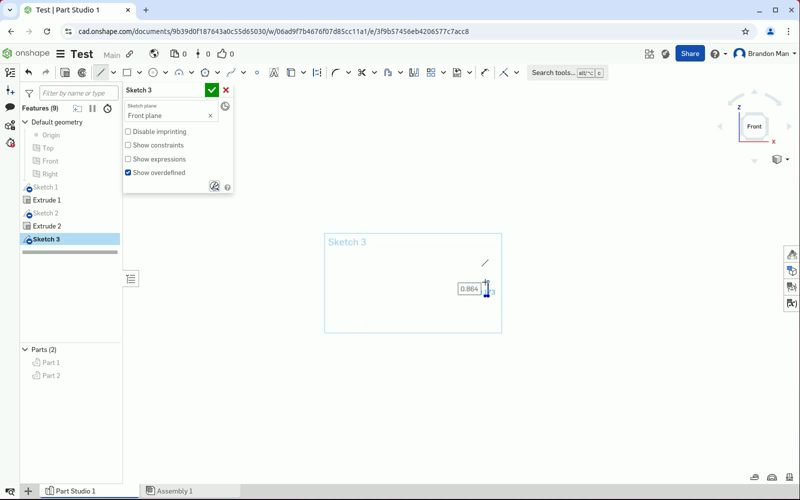
scroll(6)
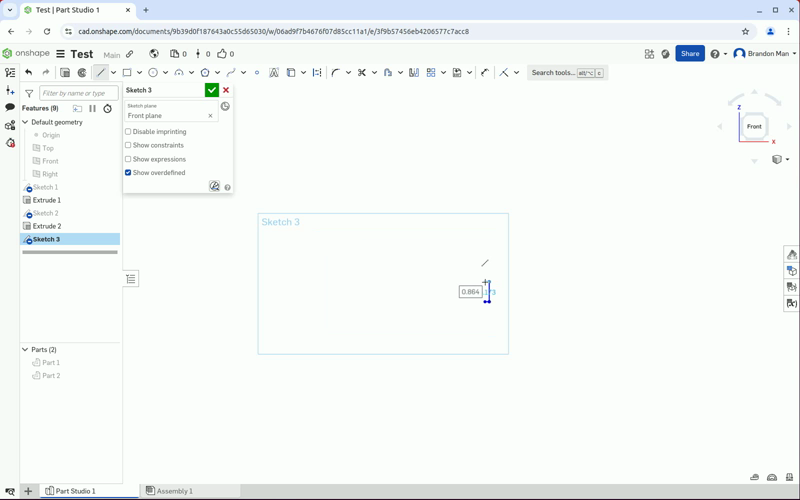
scroll(6)
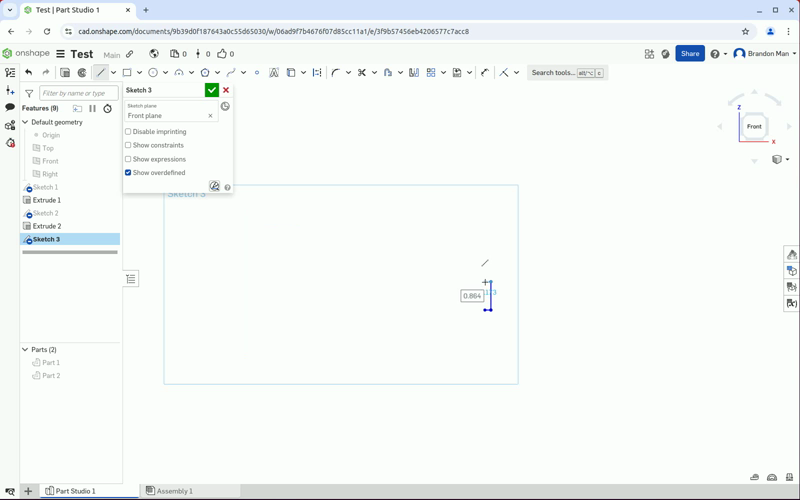
scroll(6)
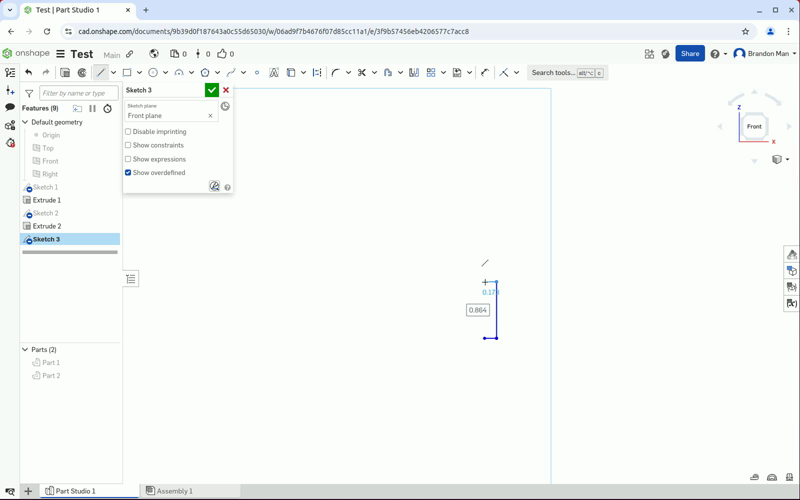
click(485, 281)
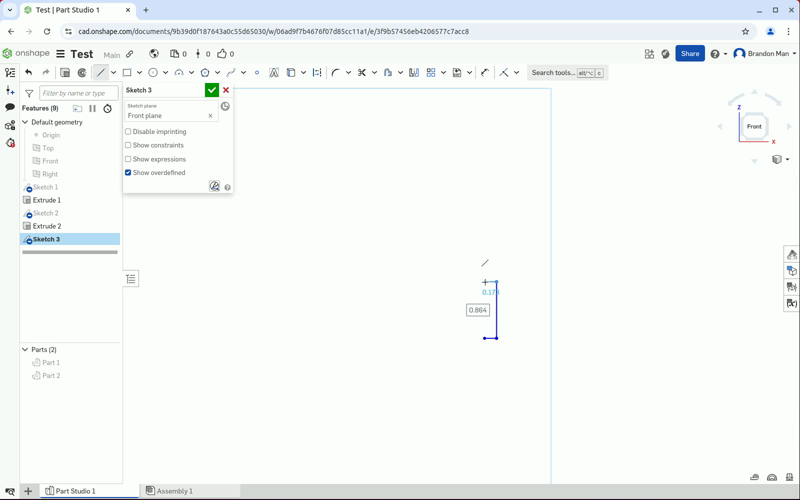
scroll(-6)
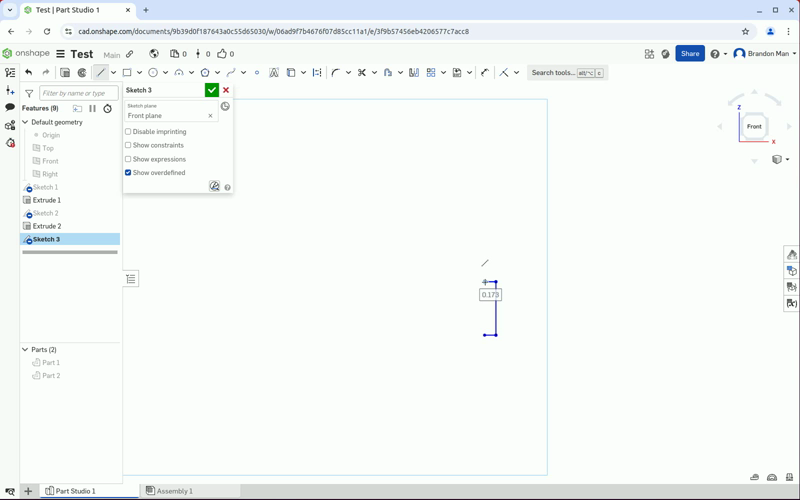
scroll(-6)
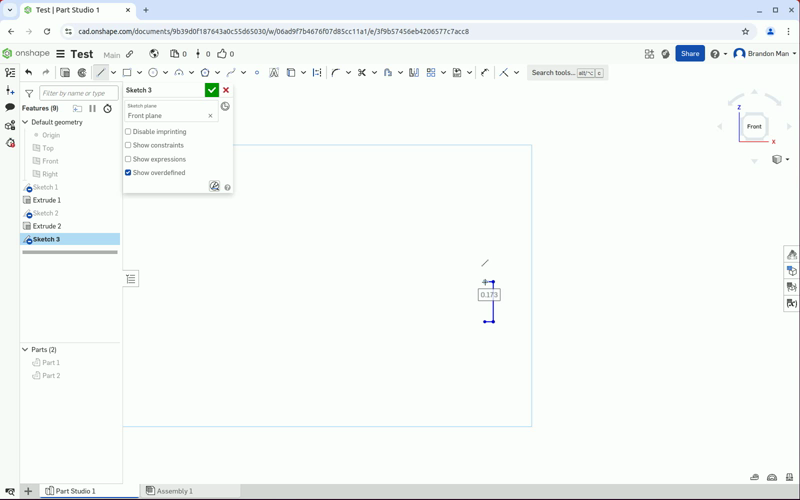
scroll(-6)
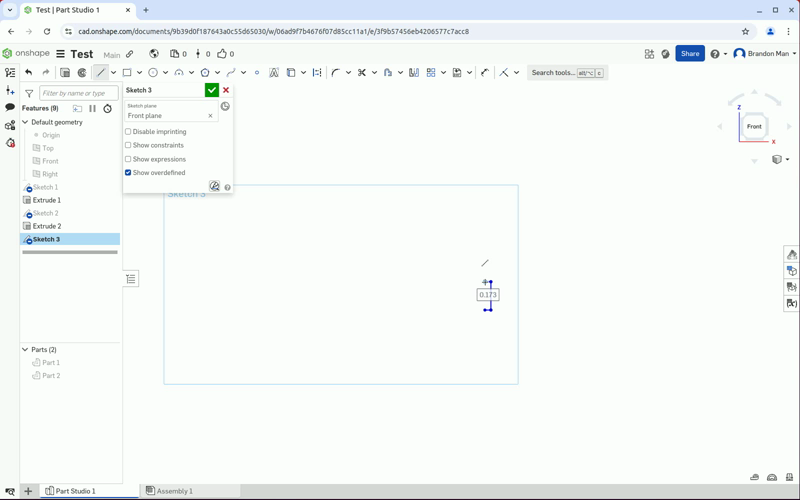
scroll(-6)
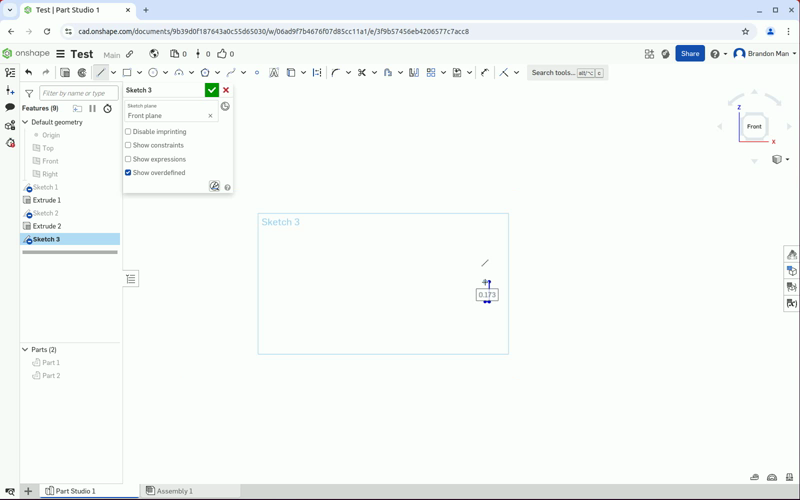
scroll(-6)
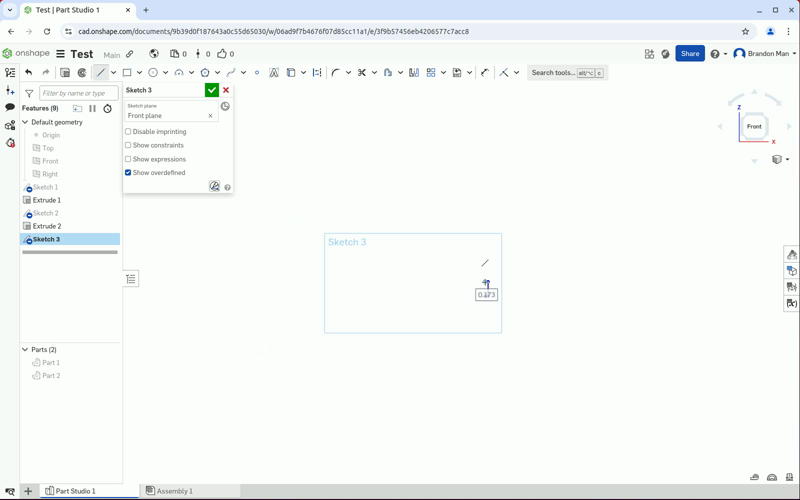
scroll(-6)
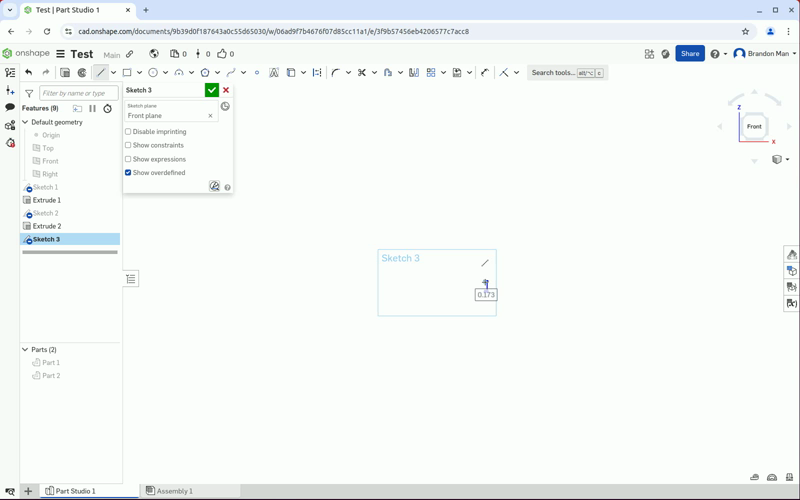
scroll(-6)
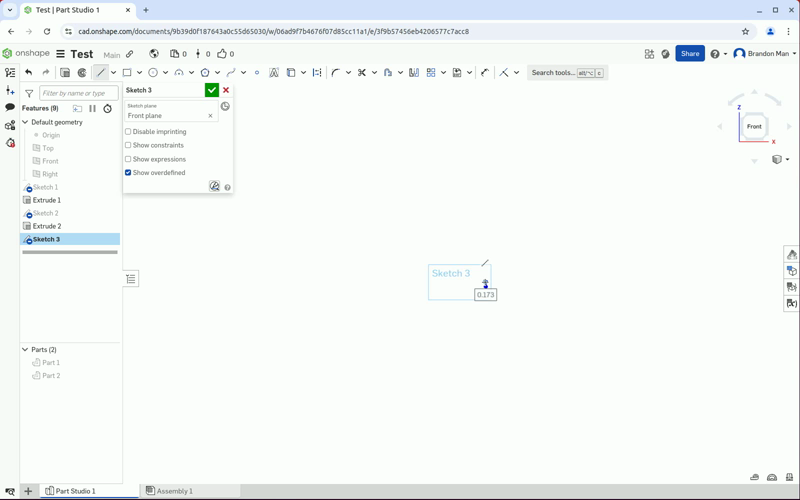
key_up(shift)
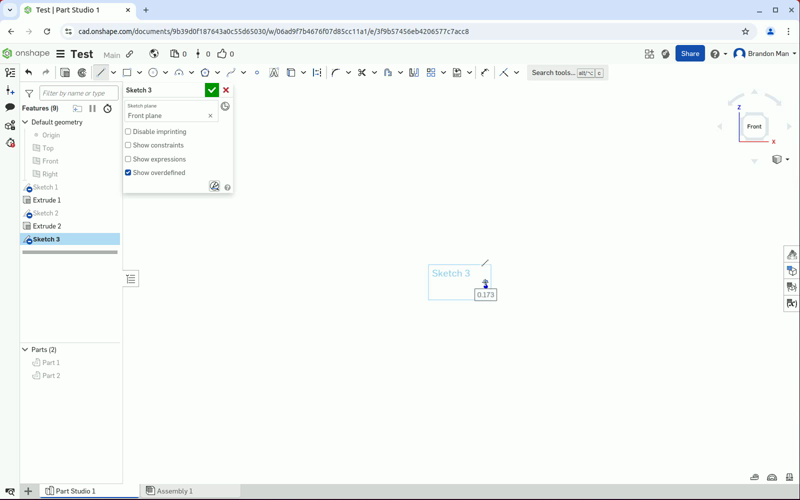
mouse_move(515, 281)
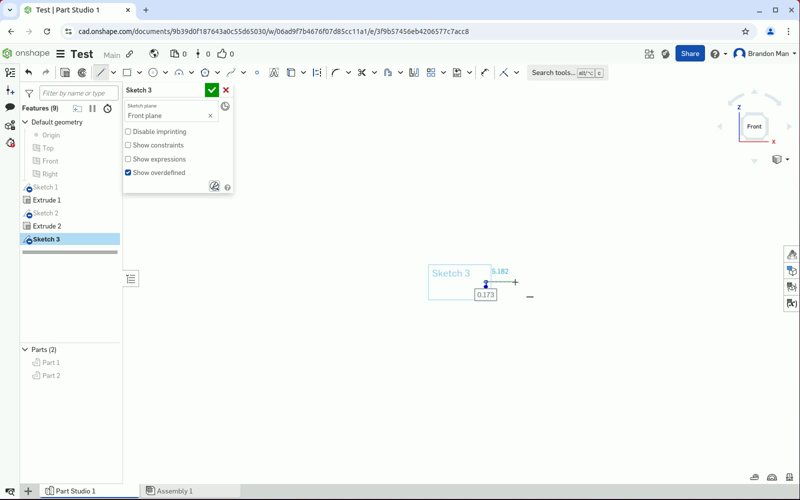
key_down(shift)
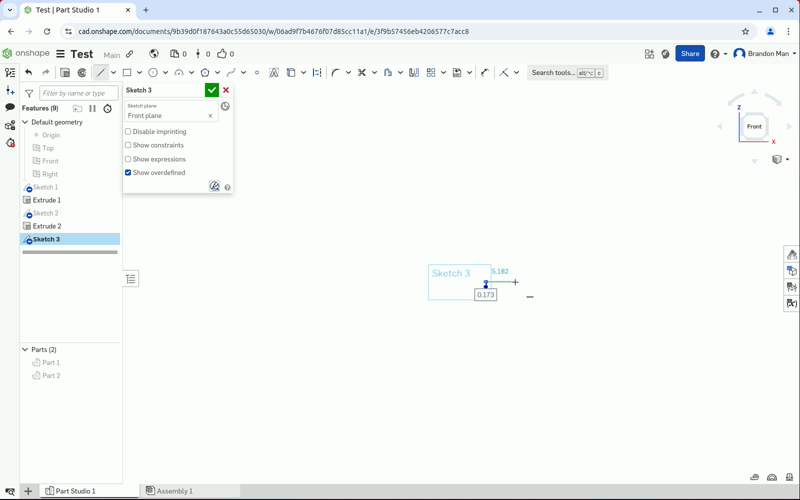
mouse_move(485, 286)
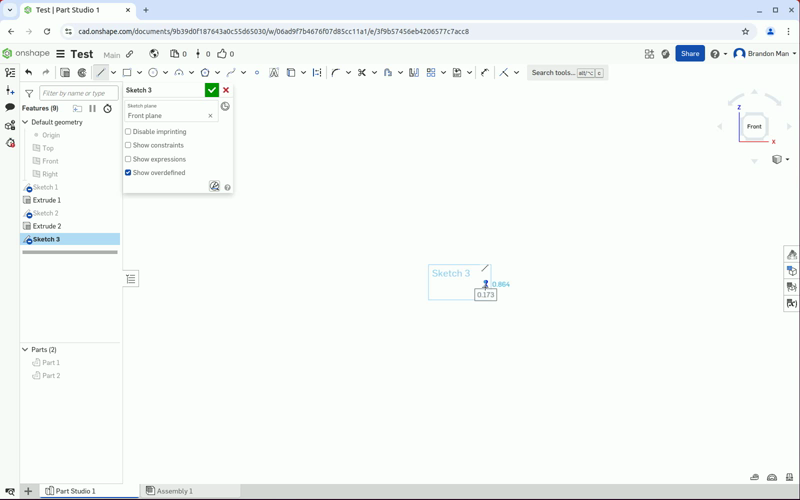
scroll(6)
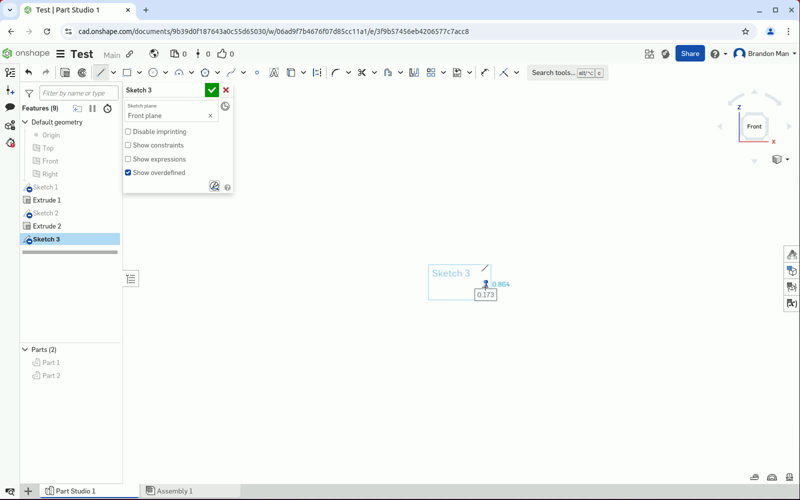
scroll(6)
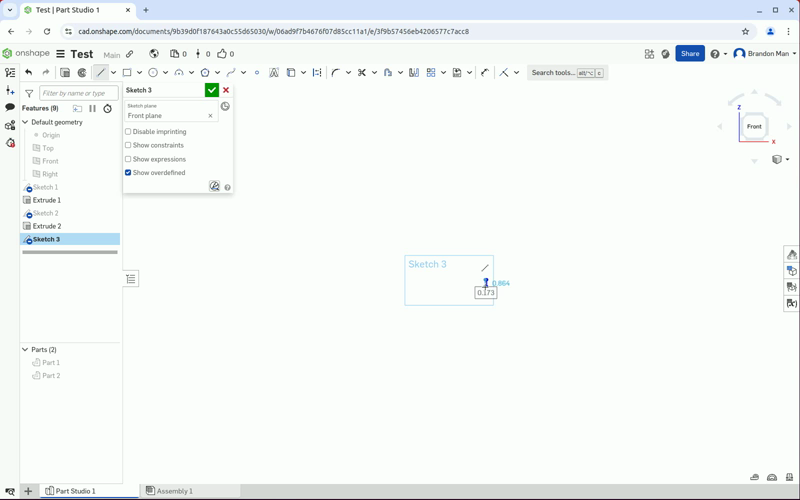
scroll(6)
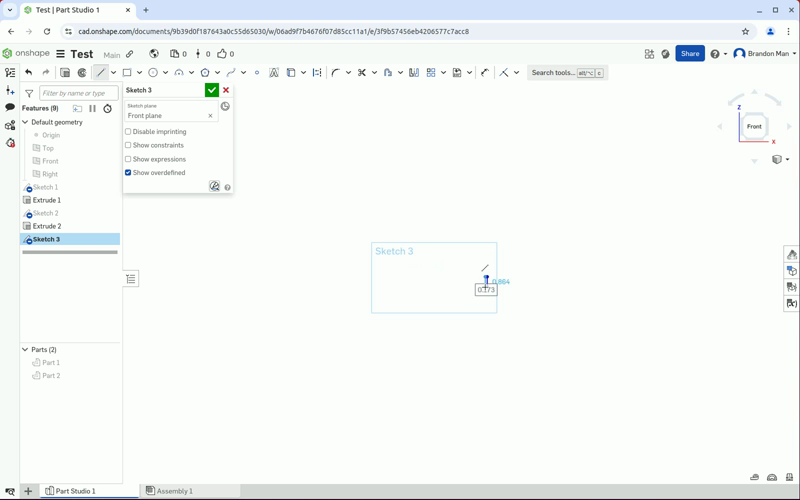
scroll(6)
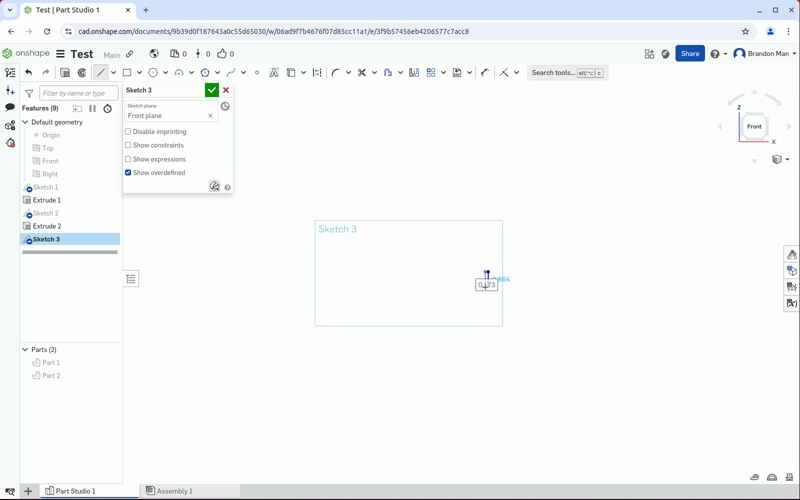
scroll(6)
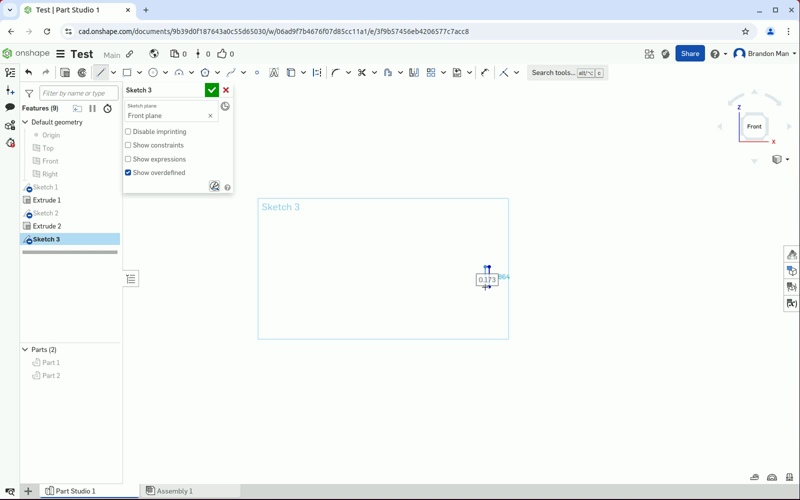
scroll(6)
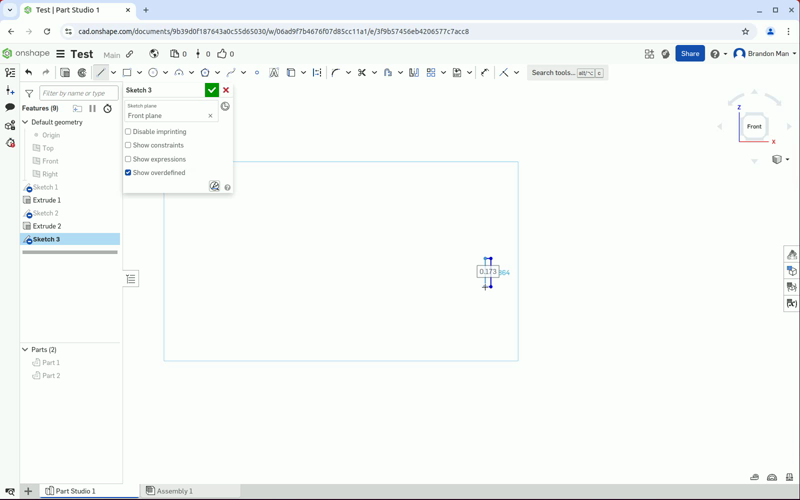
scroll(6)
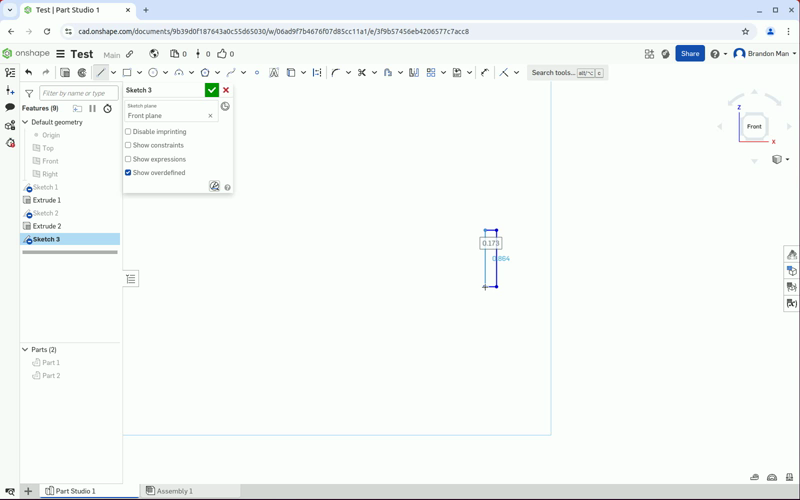
key_up(shift)
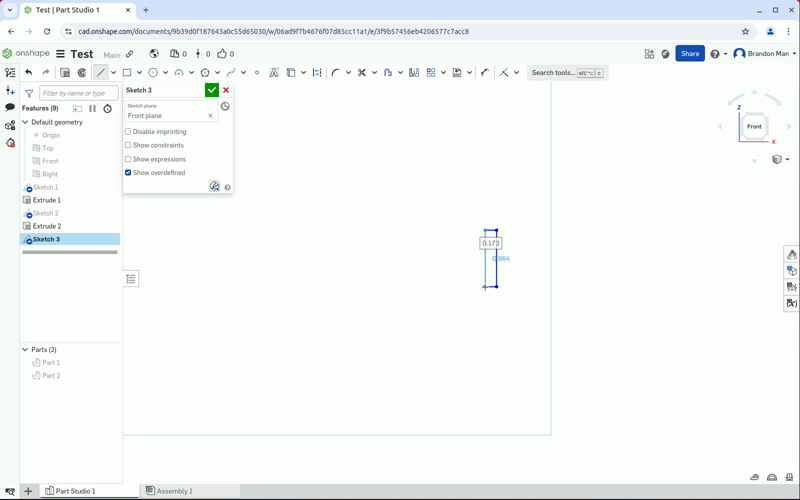
click(485, 286)
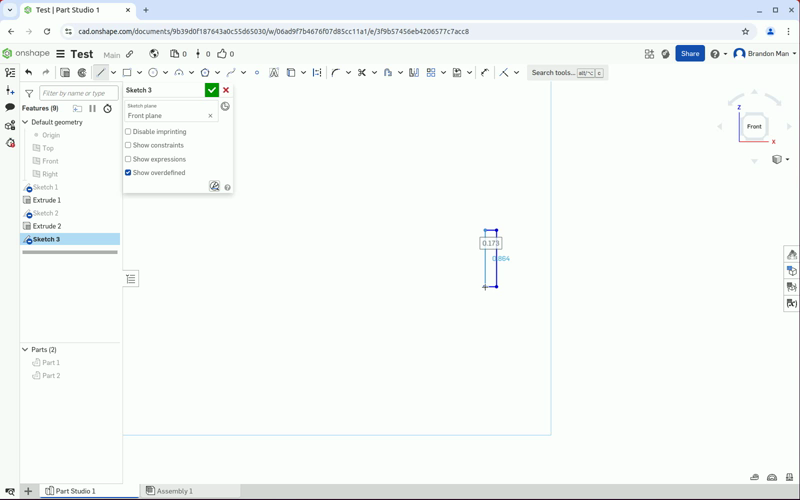
scroll(-6)
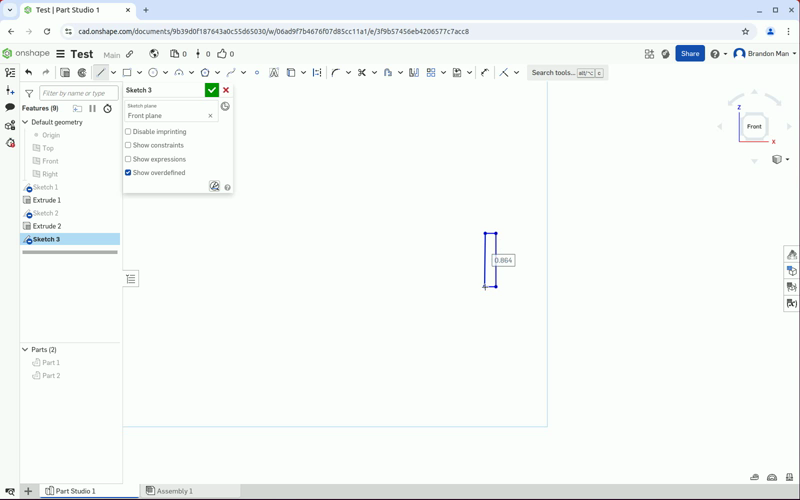
scroll(-6)
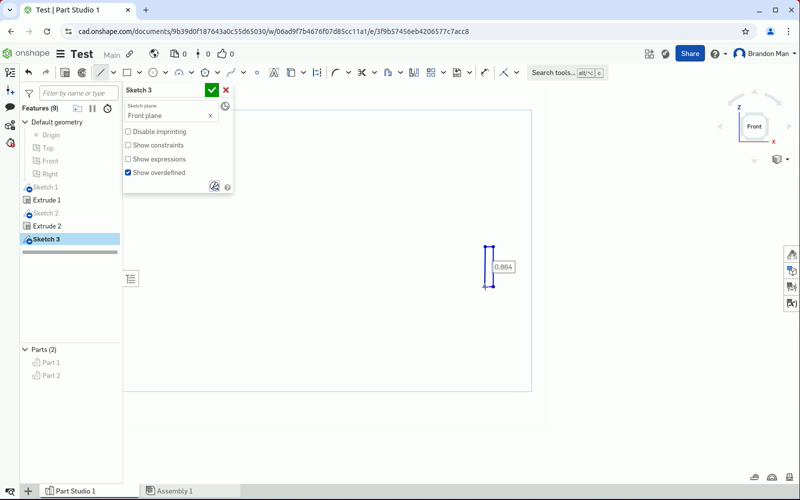
scroll(-6)
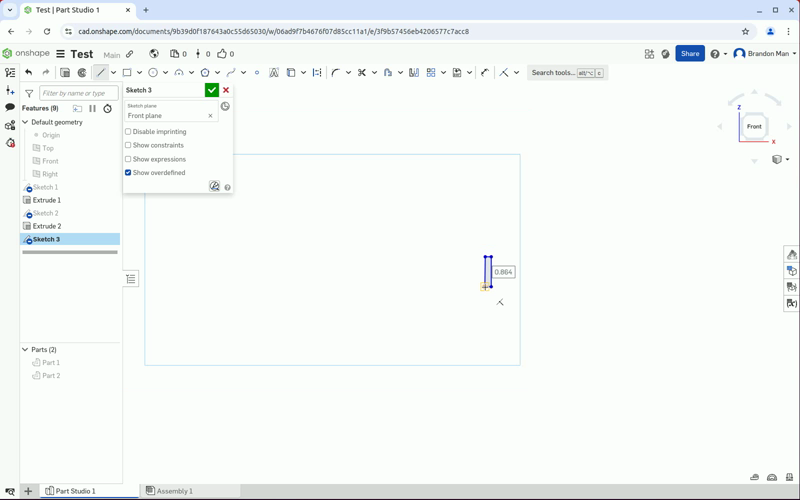
scroll(-6)
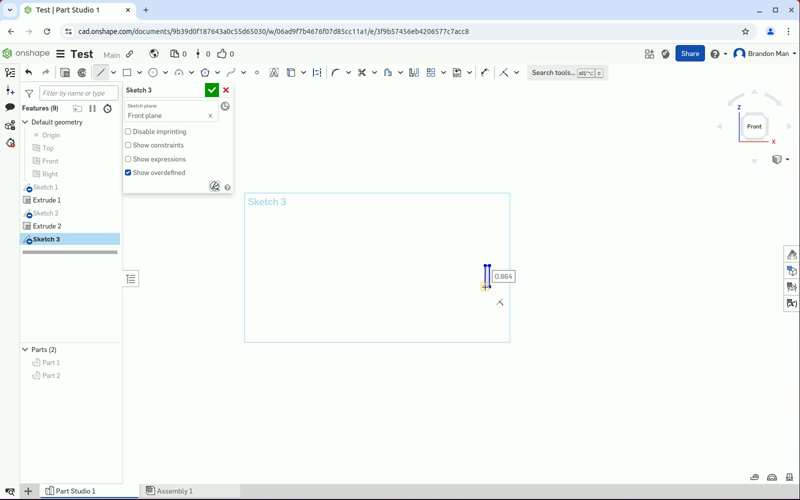
scroll(-6)
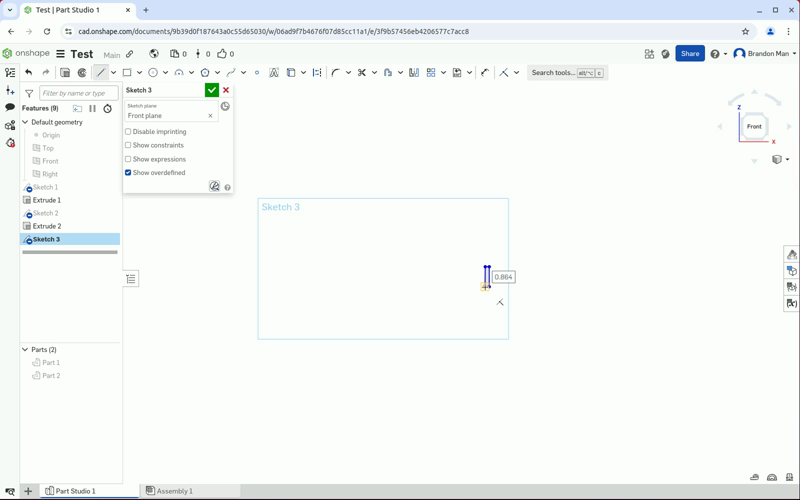
scroll(-6)
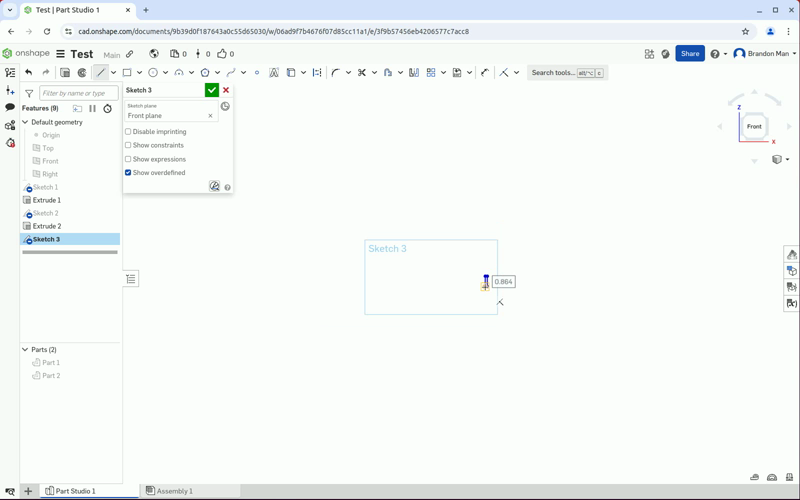
scroll(-6)
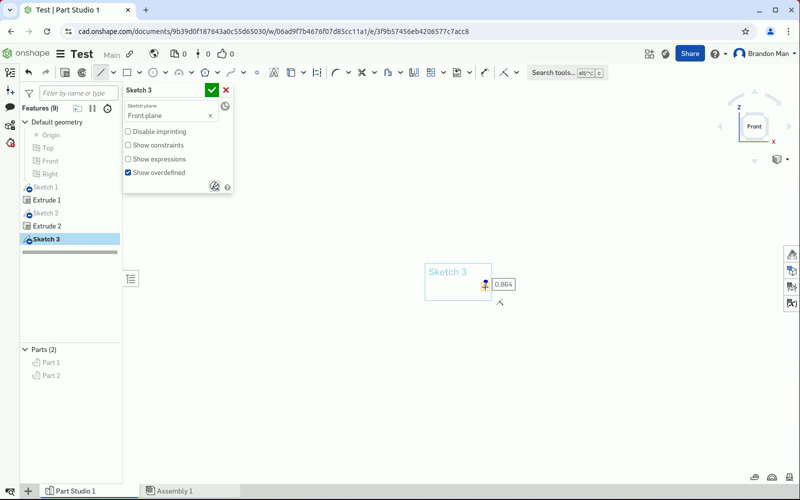
key(esc)
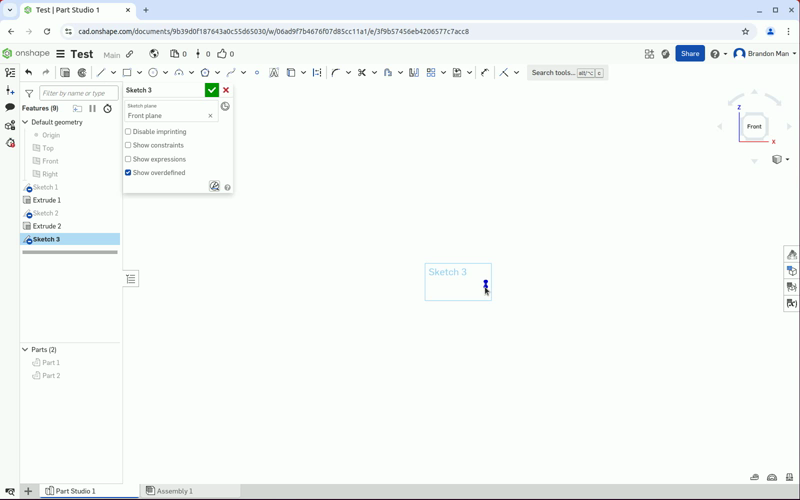
mouse_move(485, 284)
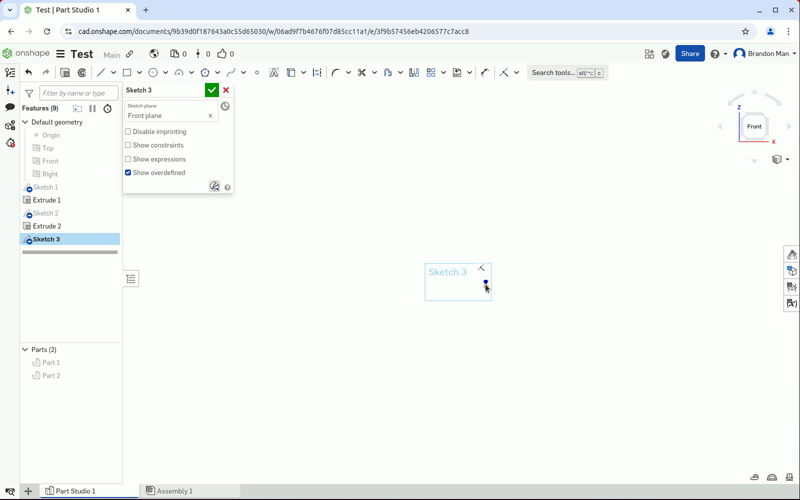
scroll(6)
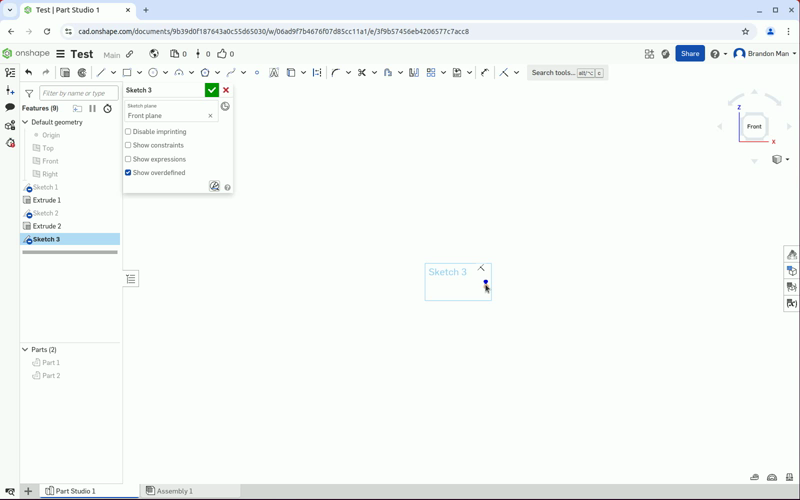
scroll(6)
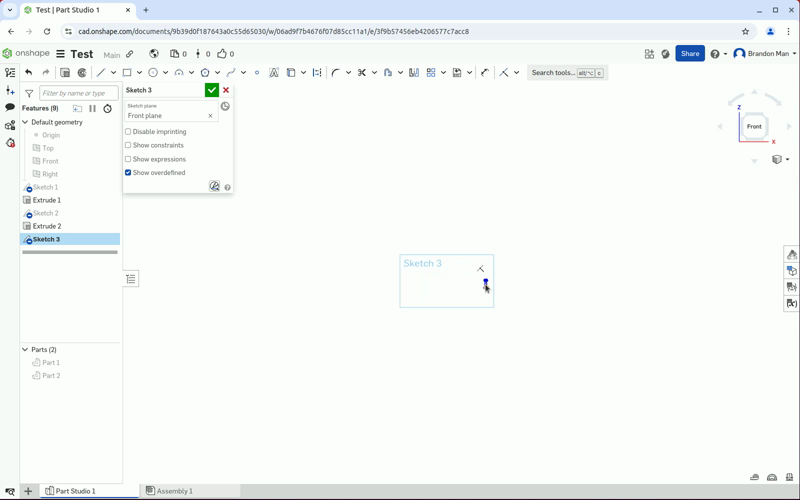
scroll(6)
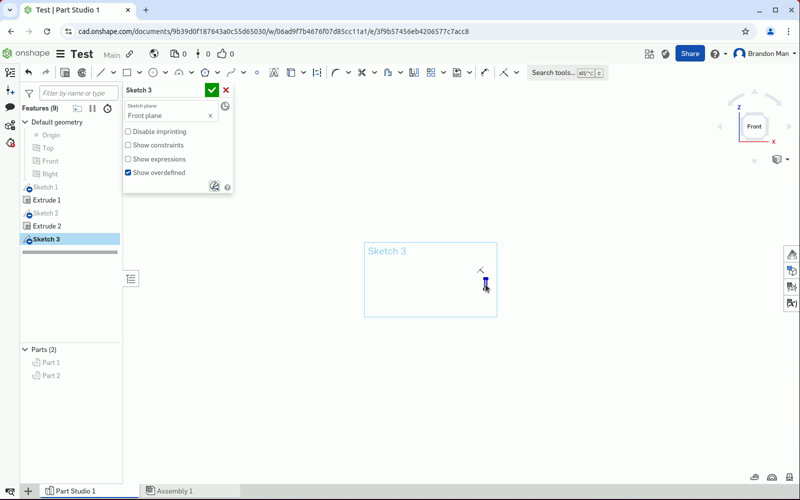
scroll(6)
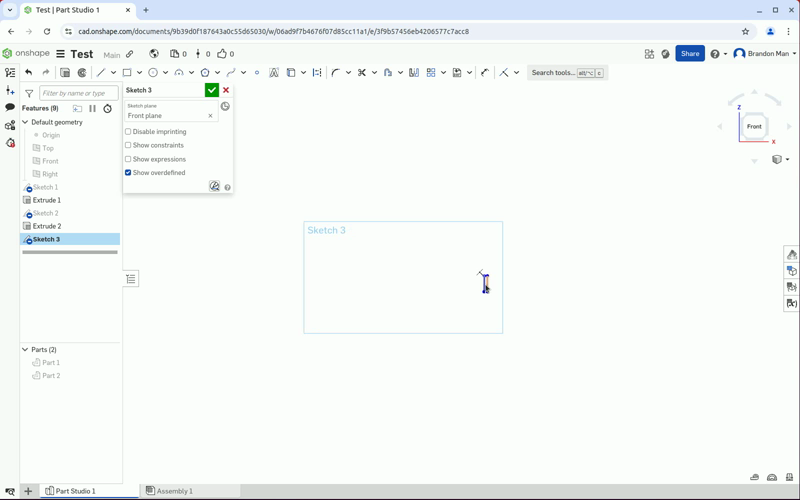
scroll(6)
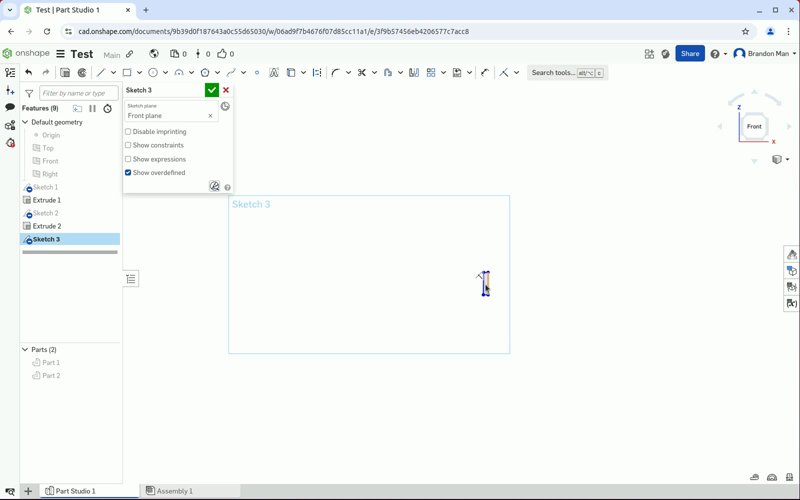
scroll(6)
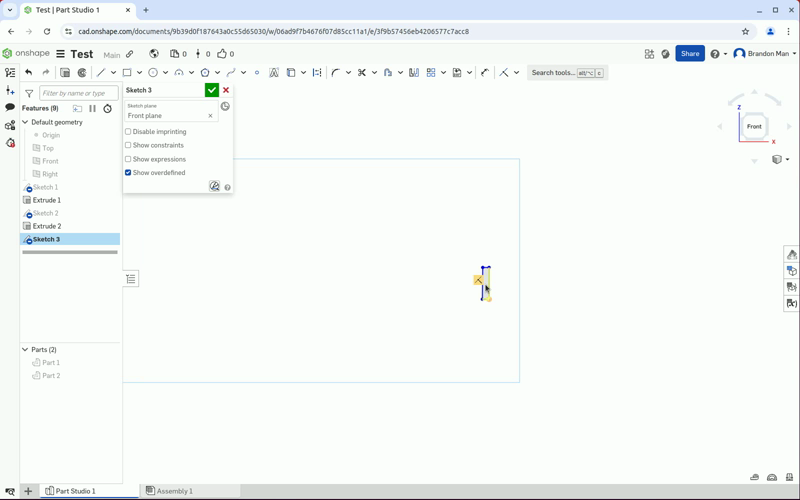
scroll(6)
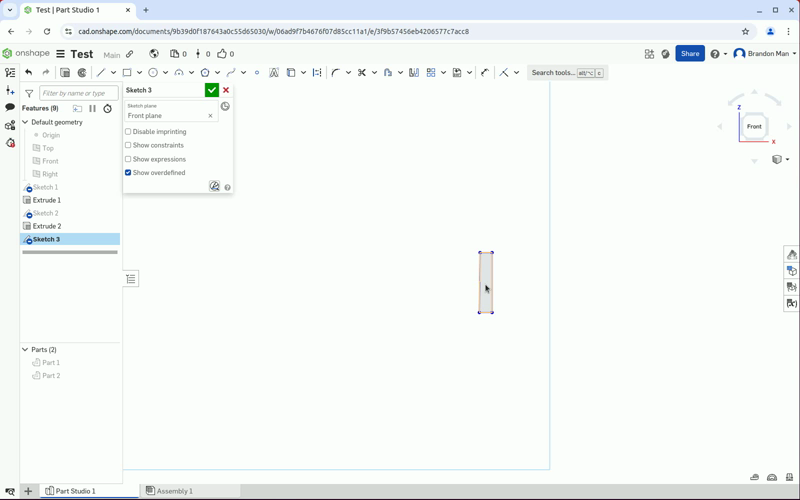
click(485, 284)
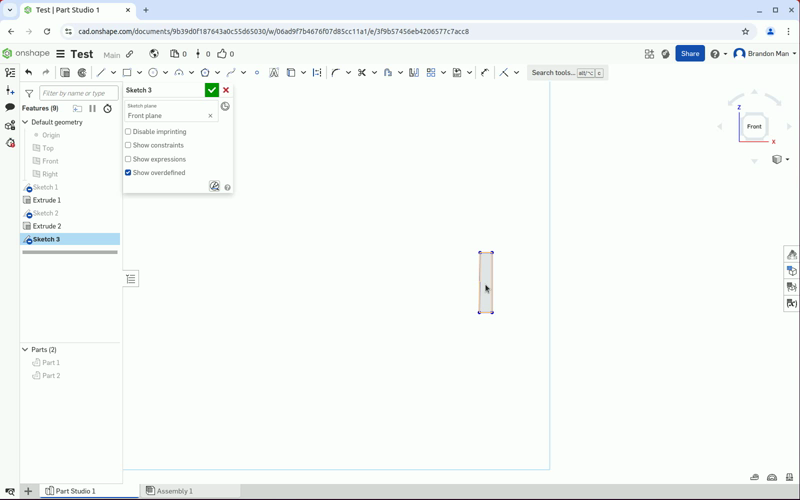
scroll(-6)
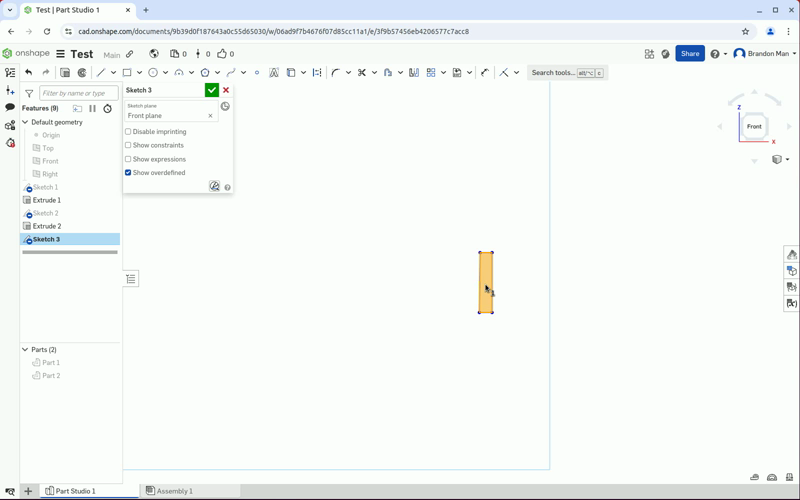
scroll(-6)
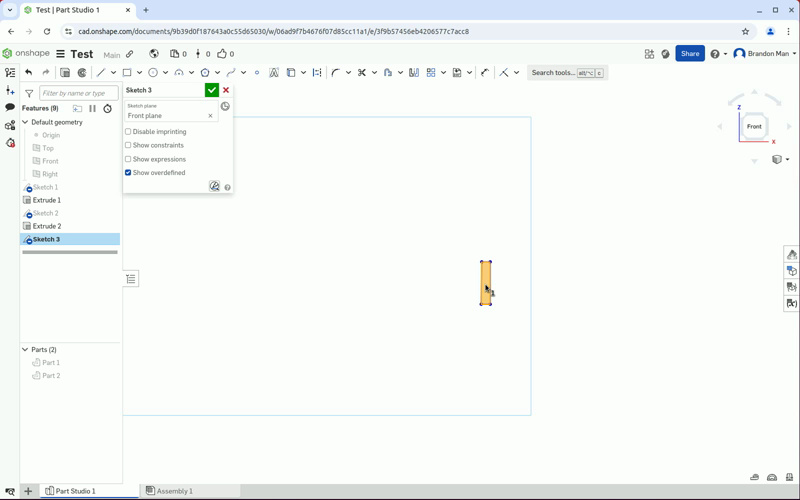
scroll(-6)
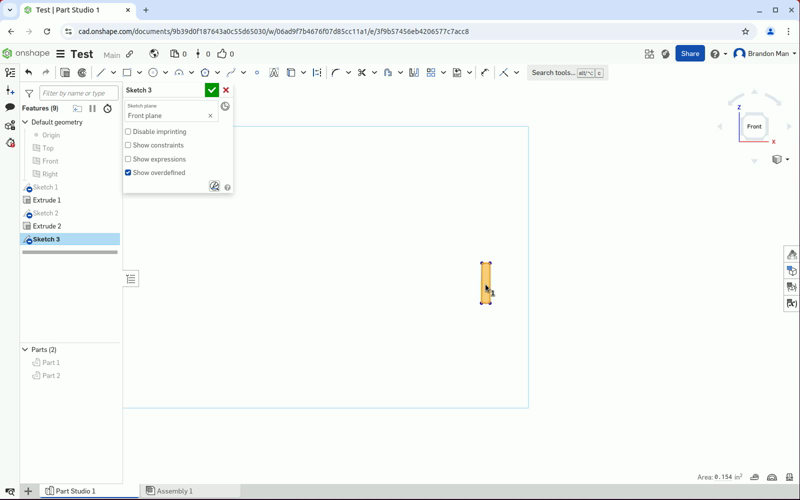
scroll(-6)
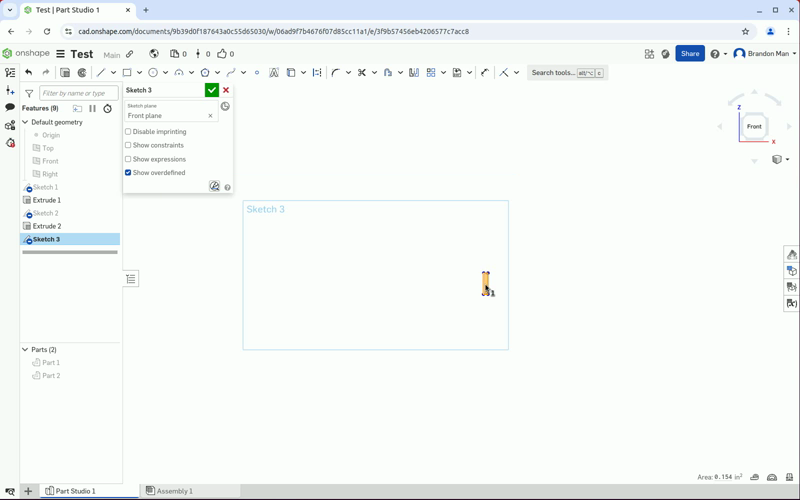
scroll(-6)
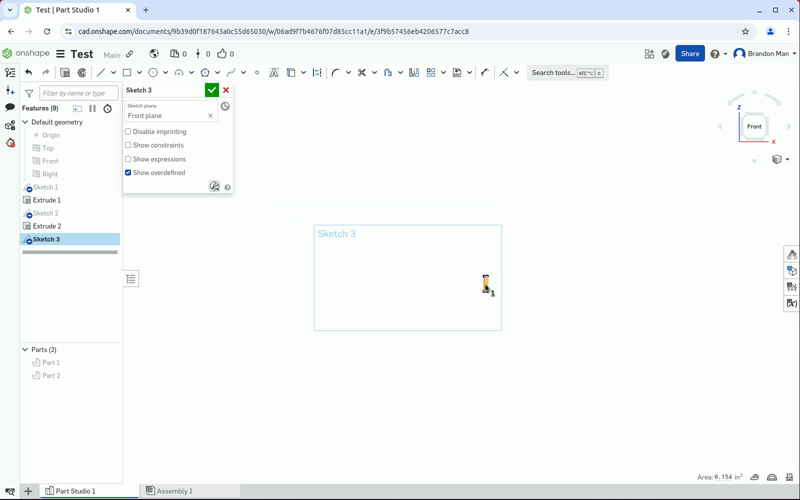
scroll(-6)
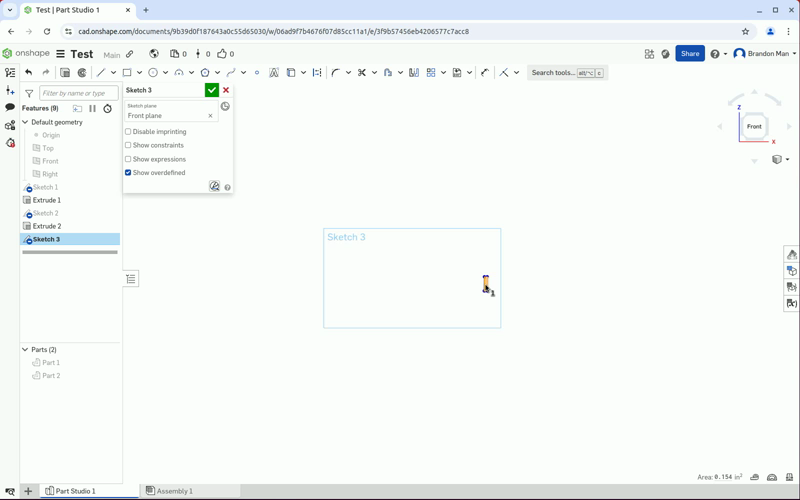
scroll(-6)
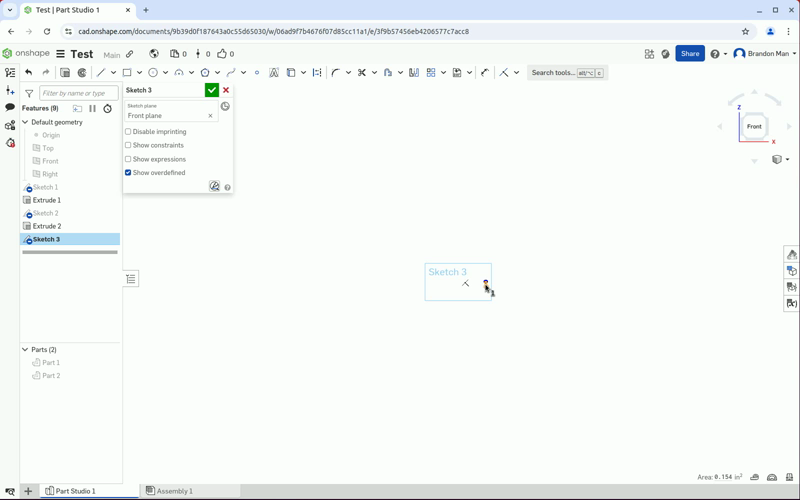
mouse_move(73, 352)
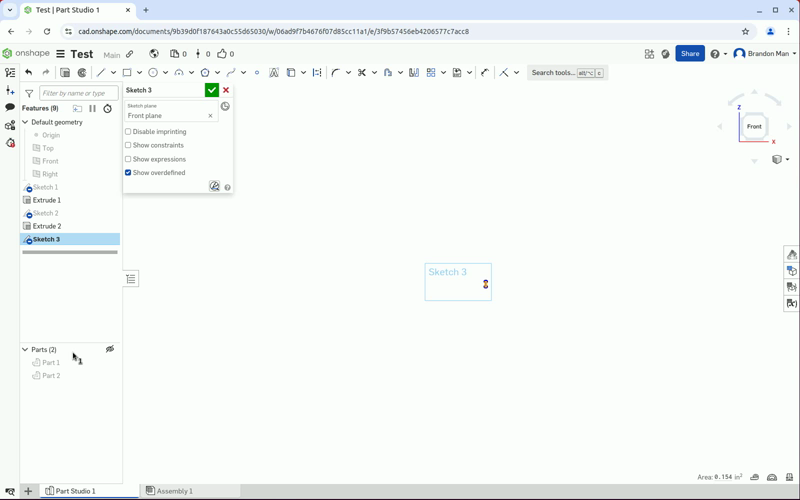
key(shift+y)
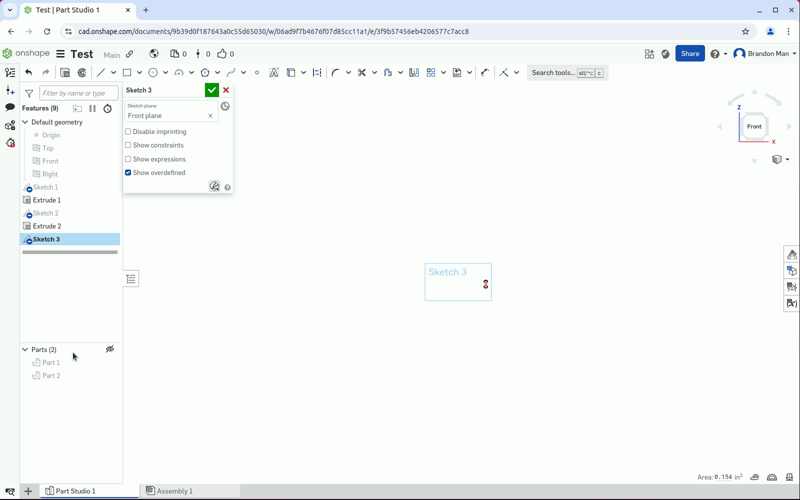
key(shift+e)
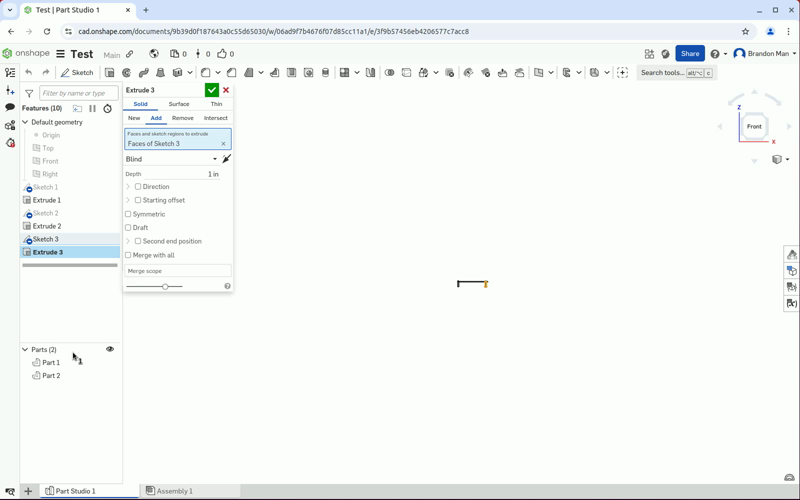
mouse_move(143, 106)
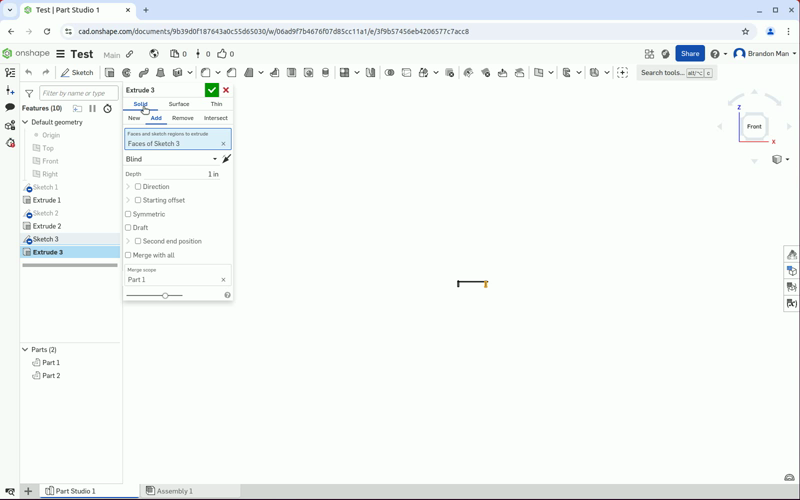
click(143, 106)
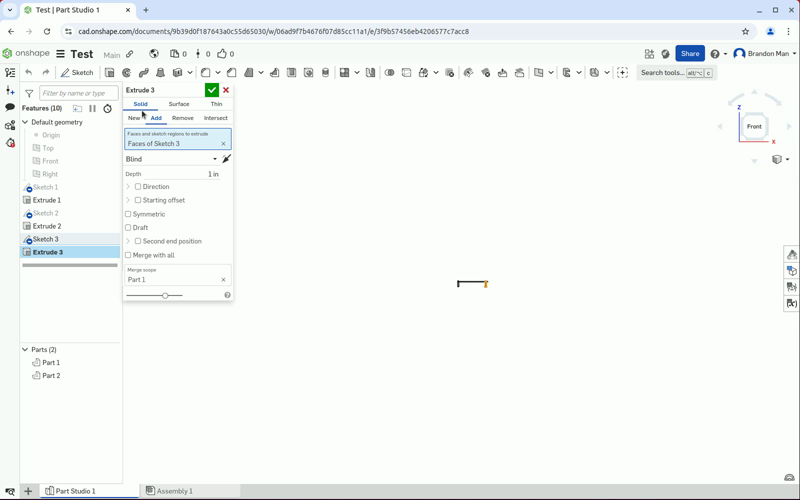
mouse_move(137, 120)
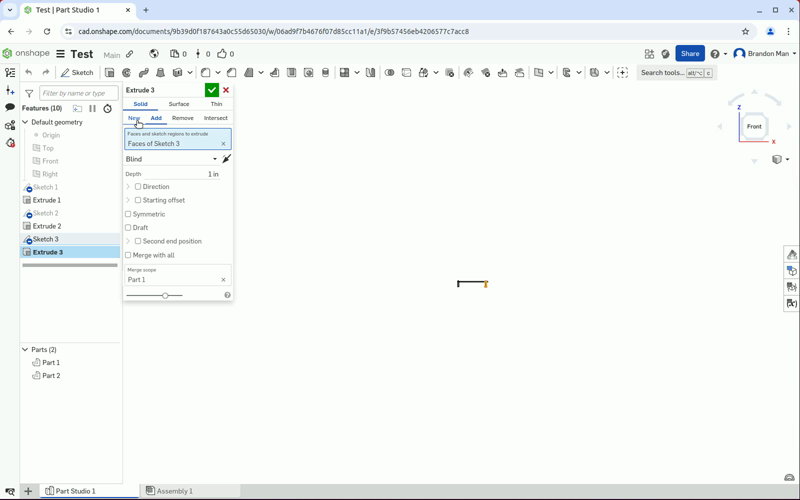
click(137, 120)
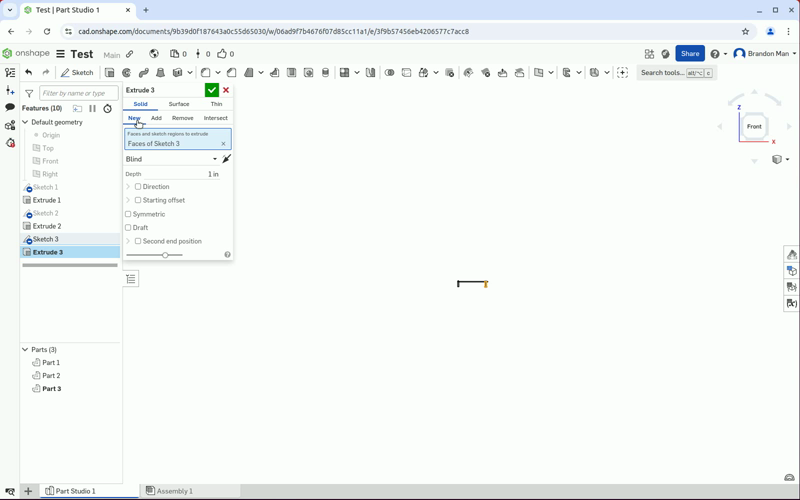
key(tab, 4)
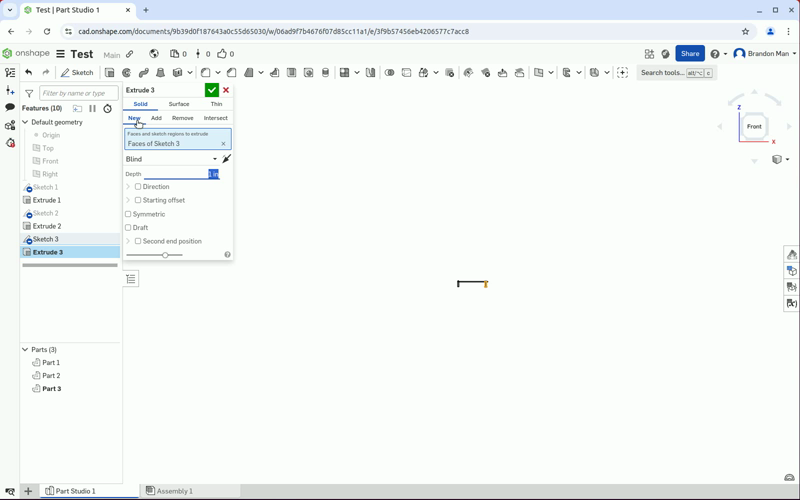
text(-23.108)
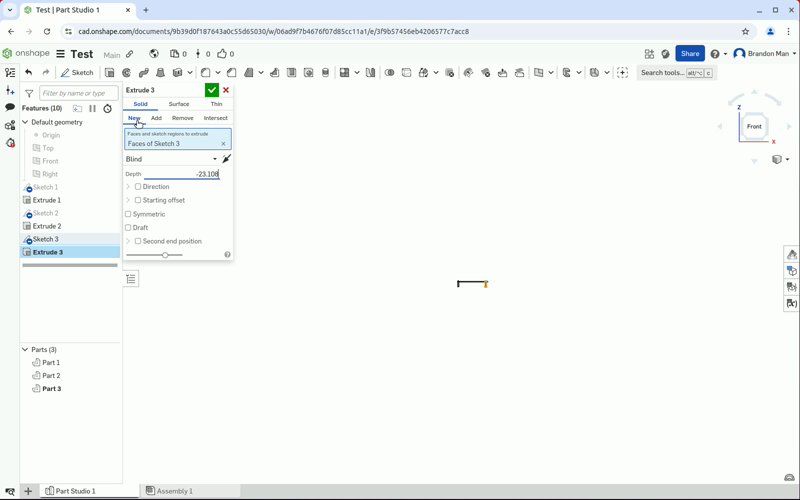
key(enter)
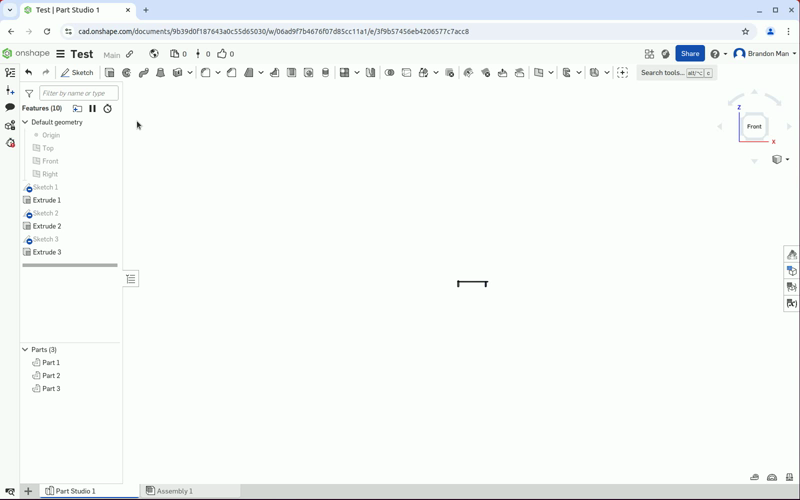
key(shift+h)
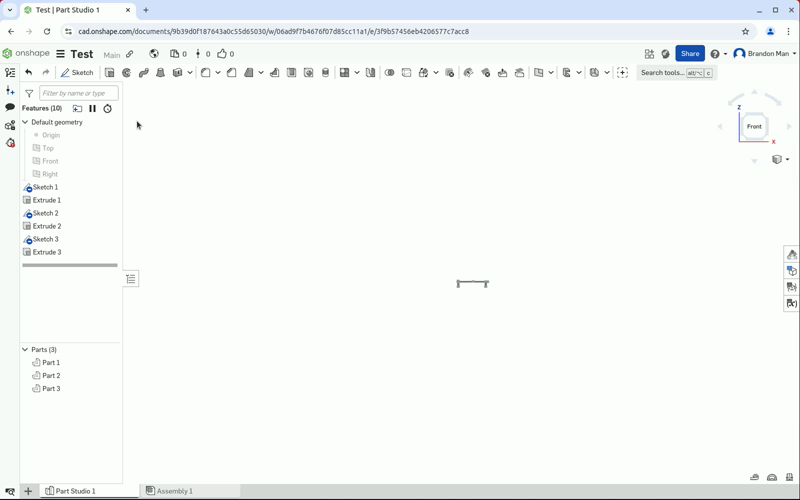
key(shift+h)
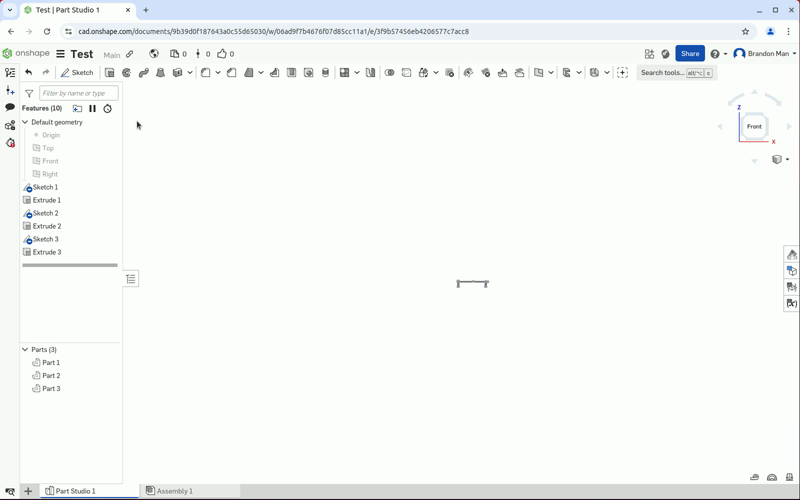
key(shift+7)
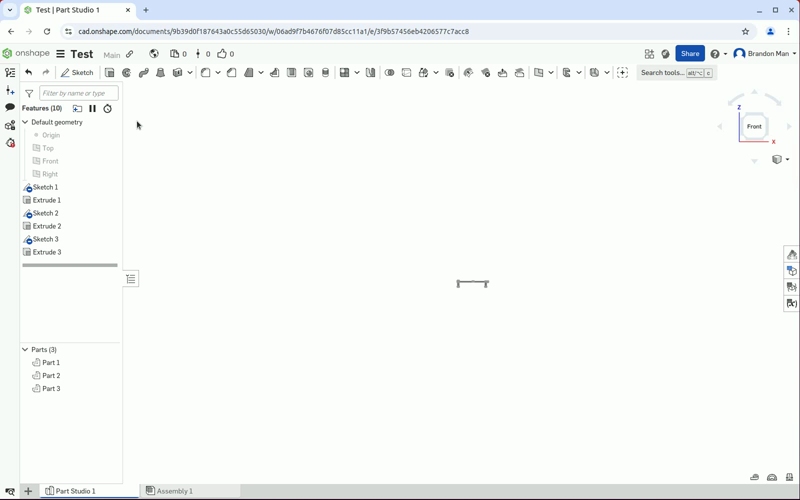
key(left, 2)
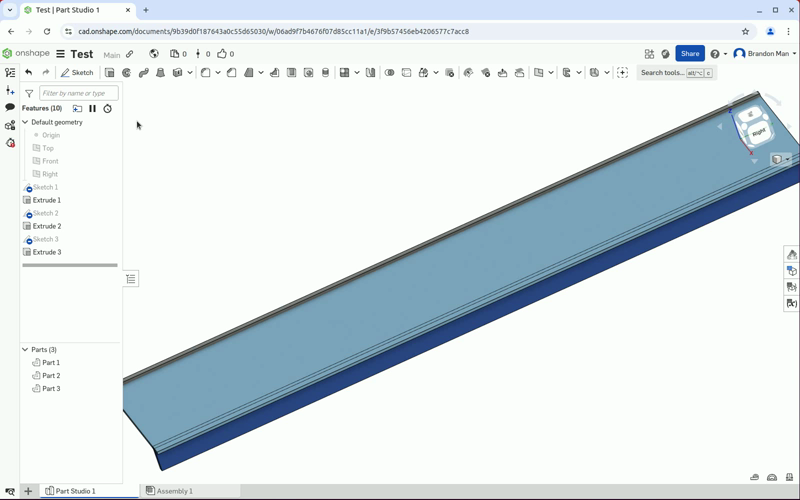
key(down, 2)
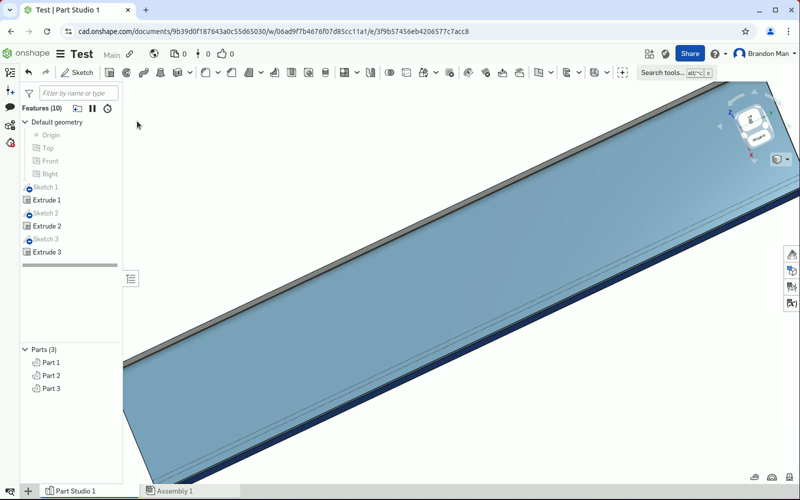
key(up, 2)
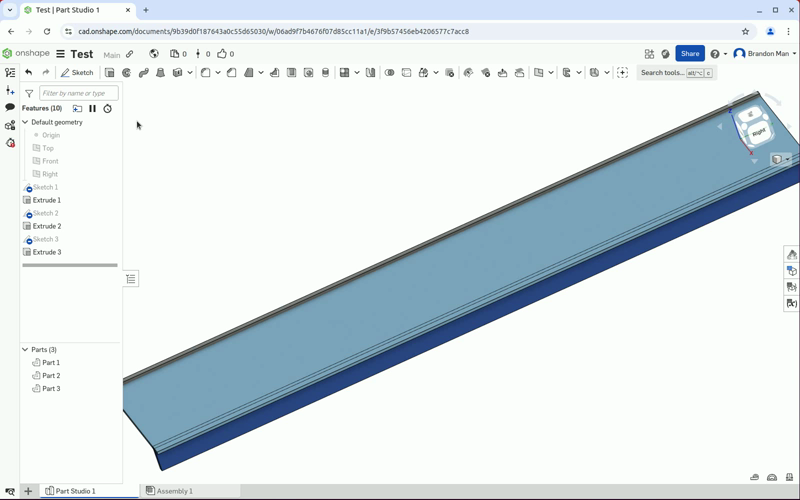
key(right, 2)
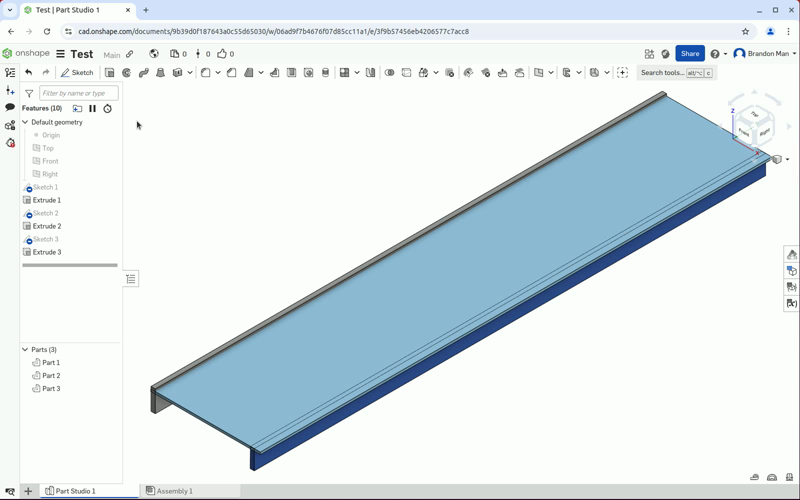
mouse_move(73, 189)
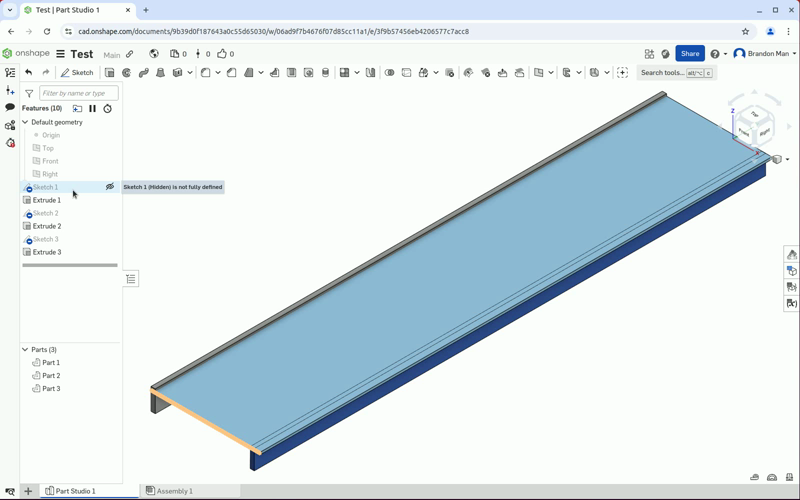
click(73, 189)